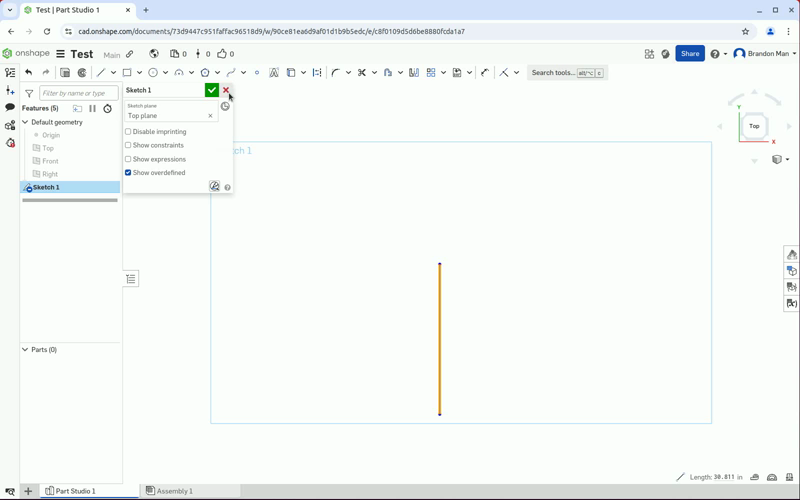
key(shift+h)
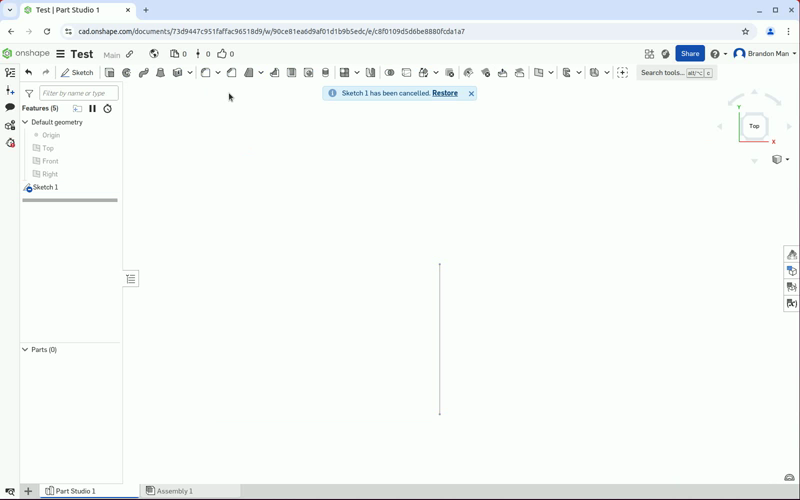
key(shift+s)
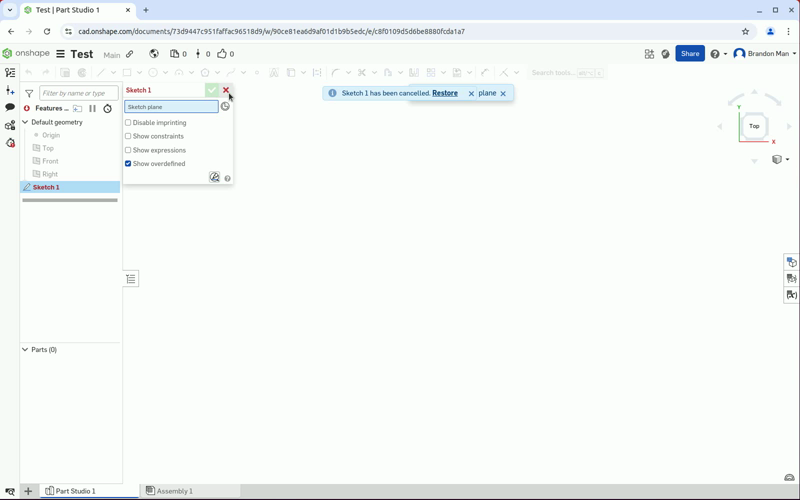
mouse_move(73, 150)
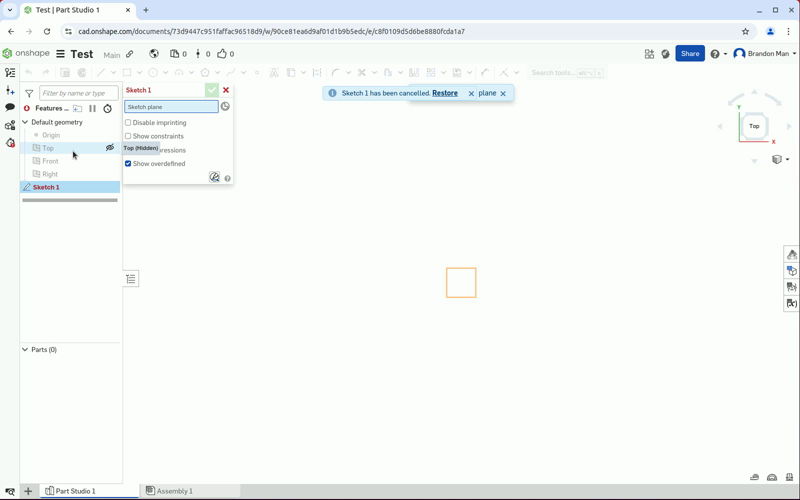
click(73, 150)
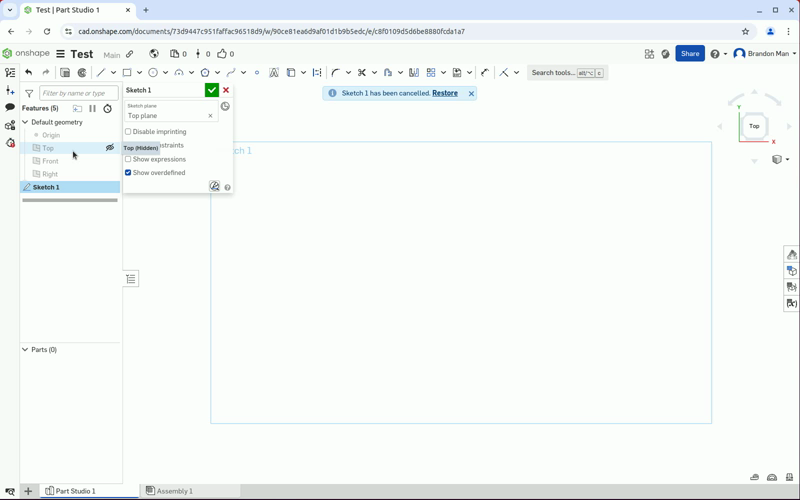
mouse_move(73, 352)
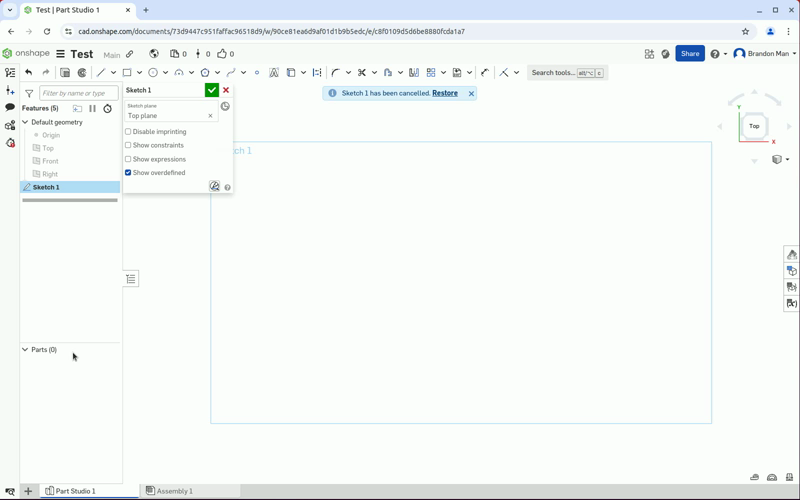
key(y)
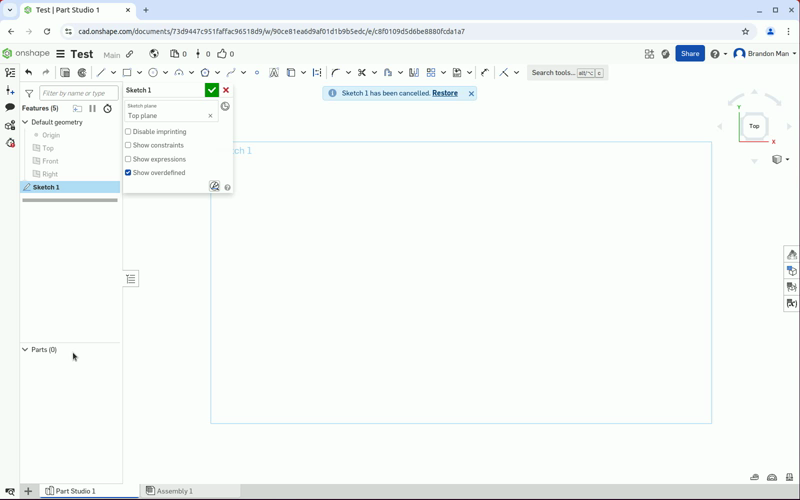
key(l)
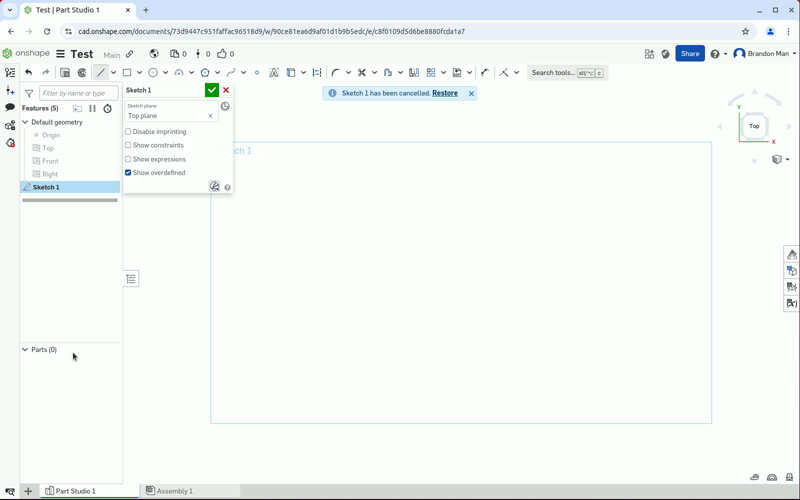
key_down(shift)
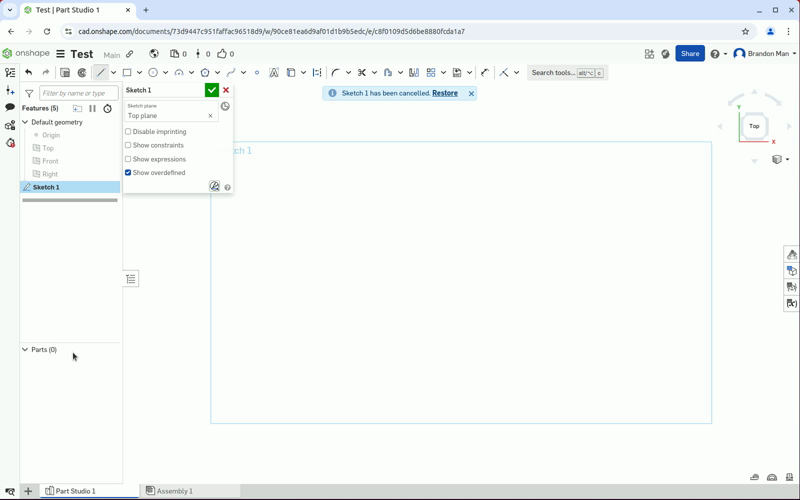
mouse_move(460, 257)
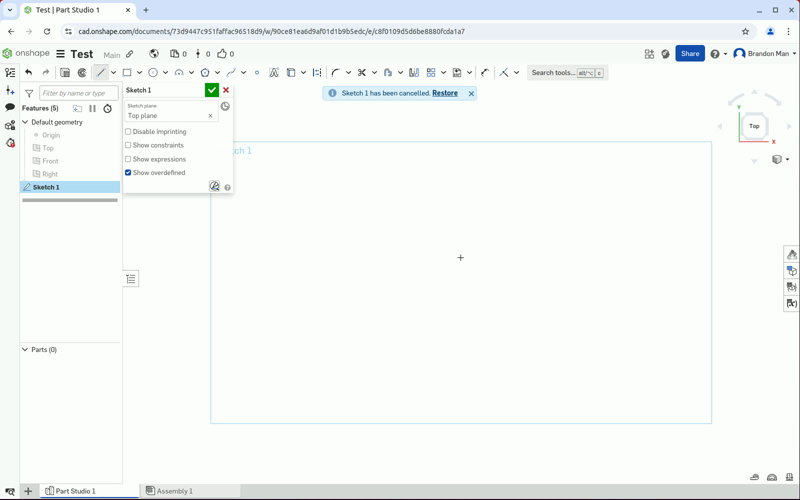
click(460, 257)
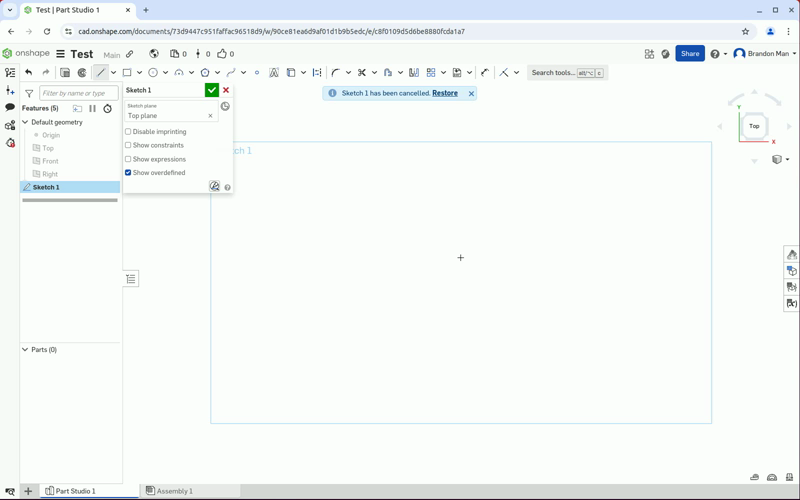
key_up(shift)
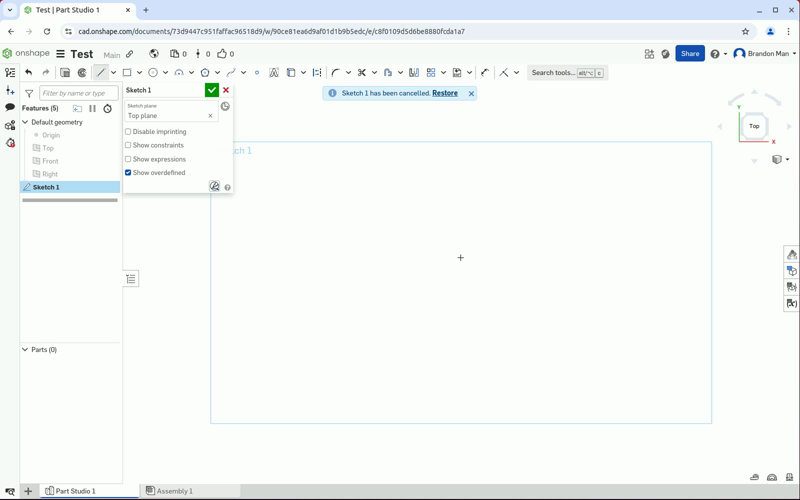
key_down(shift)
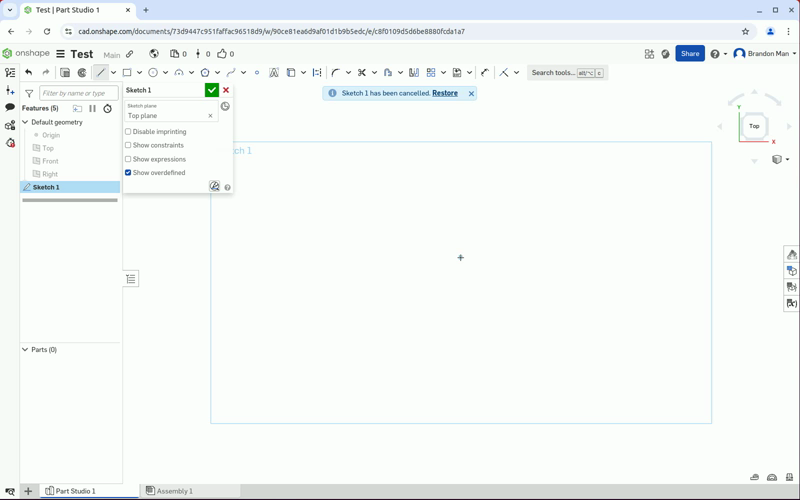
mouse_move(490, 257)
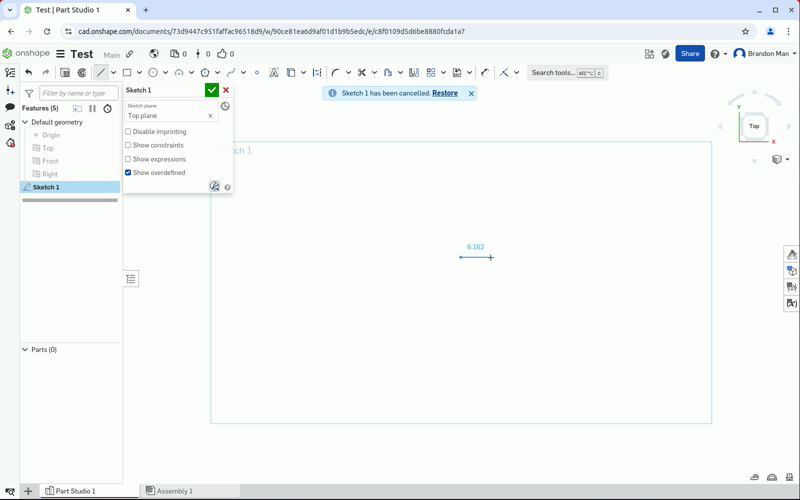
mouse_move(487, 257)
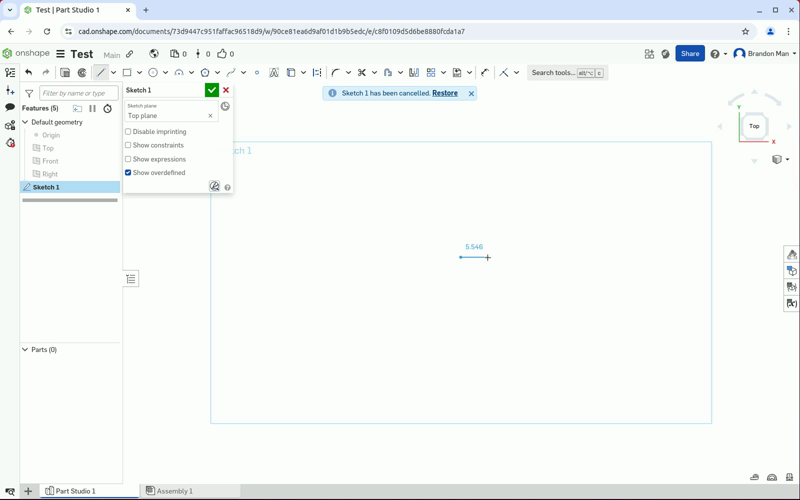
click(487, 257)
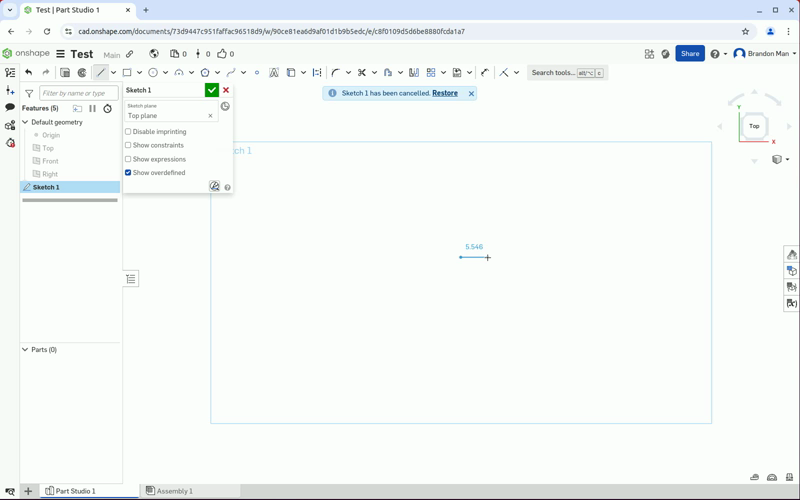
key_up(shift)
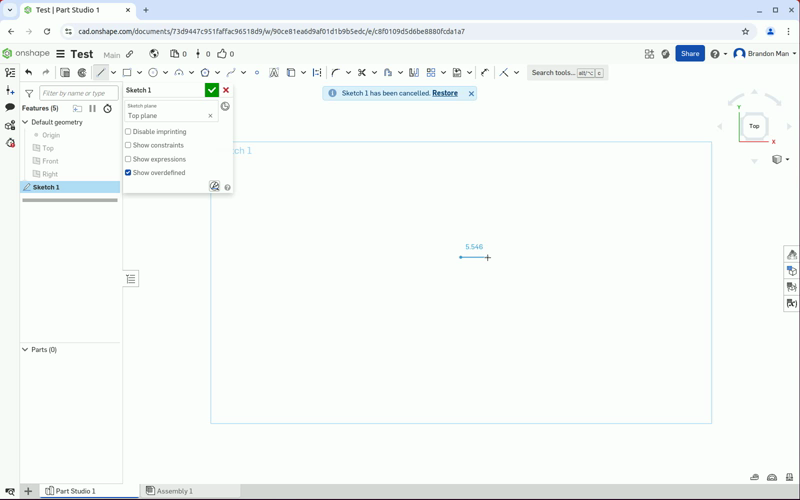
key_down(shift)
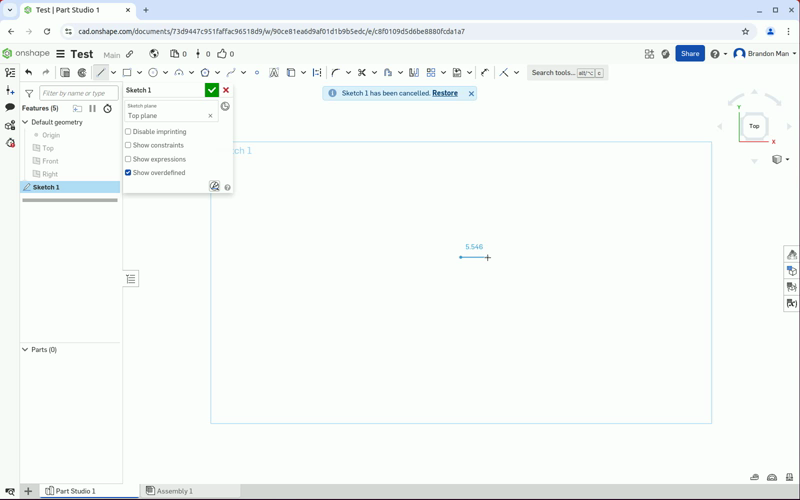
mouse_move(517, 257)
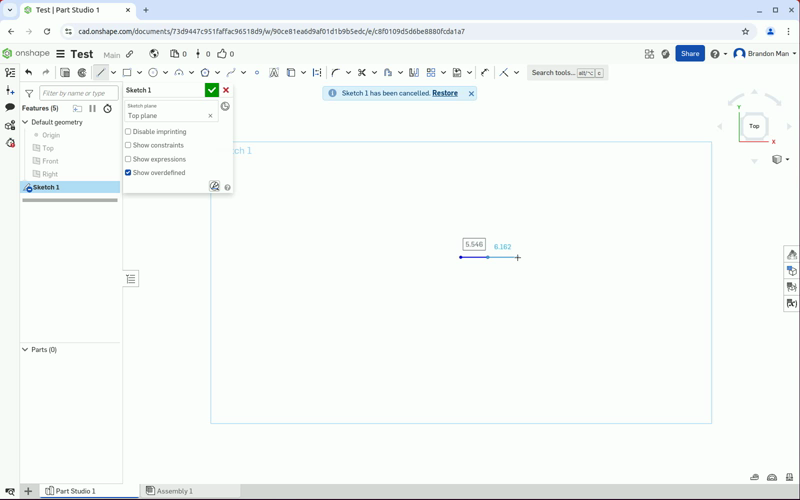
mouse_move(487, 230)
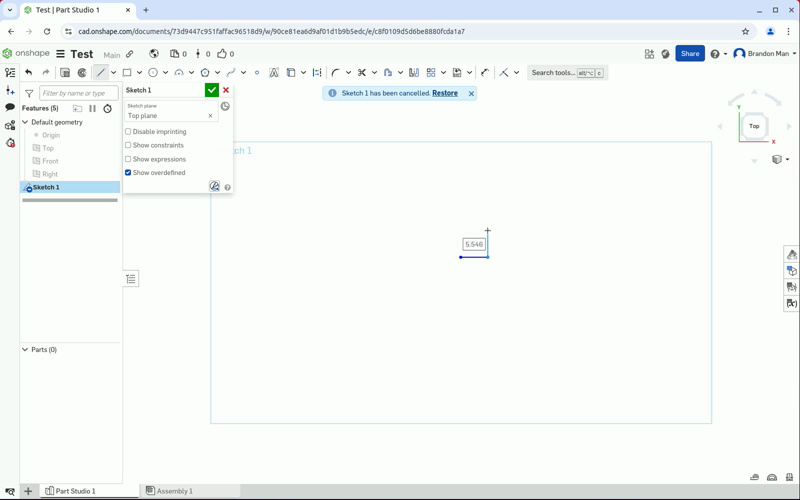
click(487, 230)
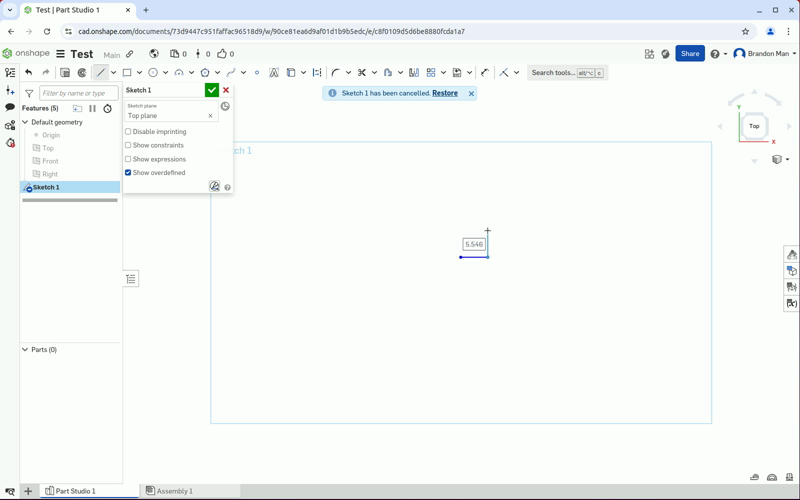
key_up(shift)
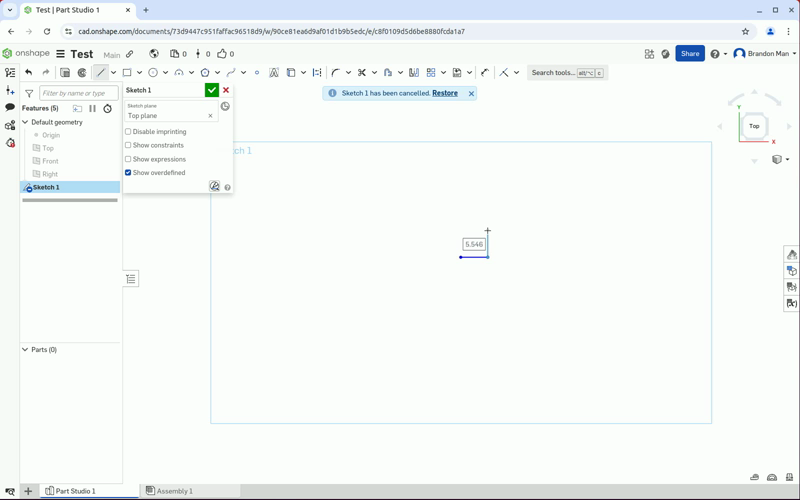
key_down(shift)
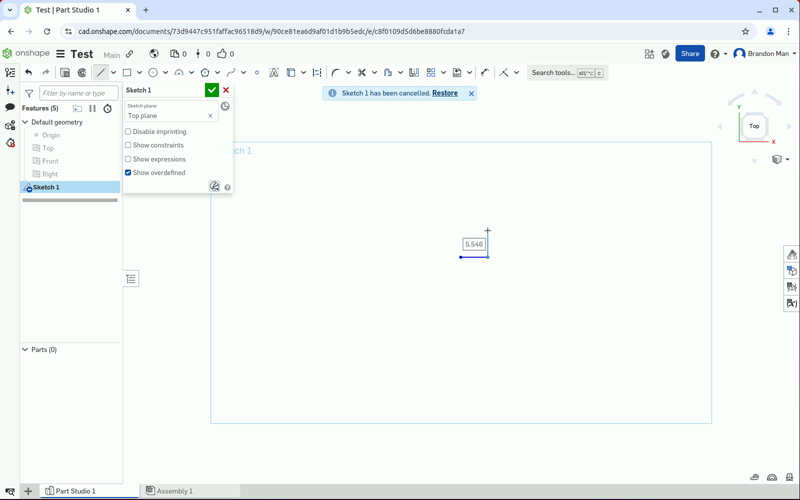
mouse_move(517, 230)
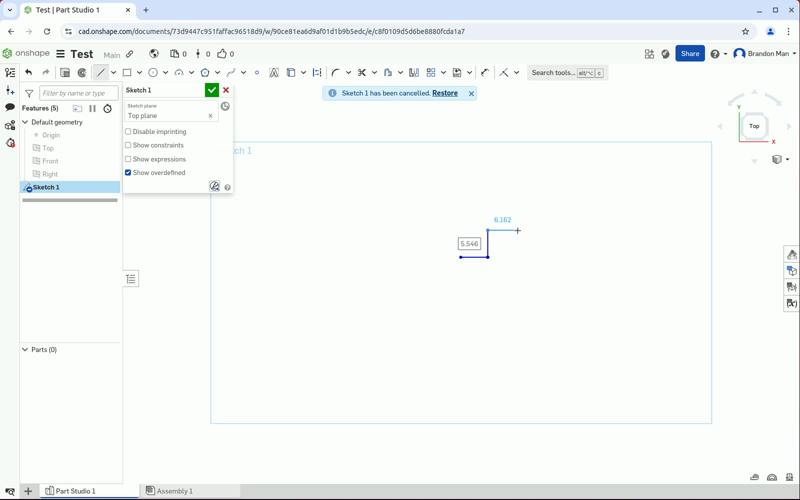
mouse_move(460, 230)
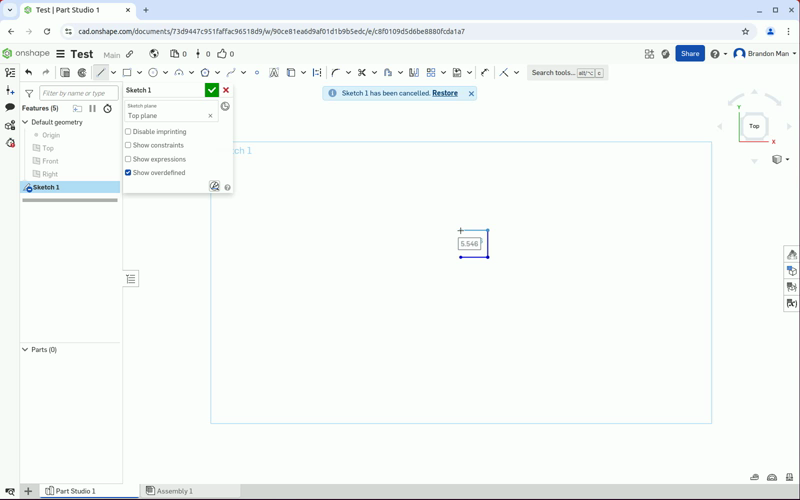
click(460, 230)
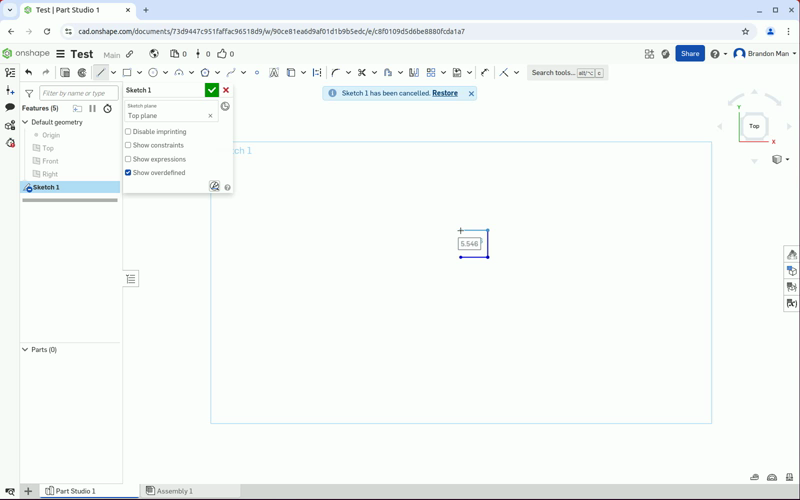
key_up(shift)
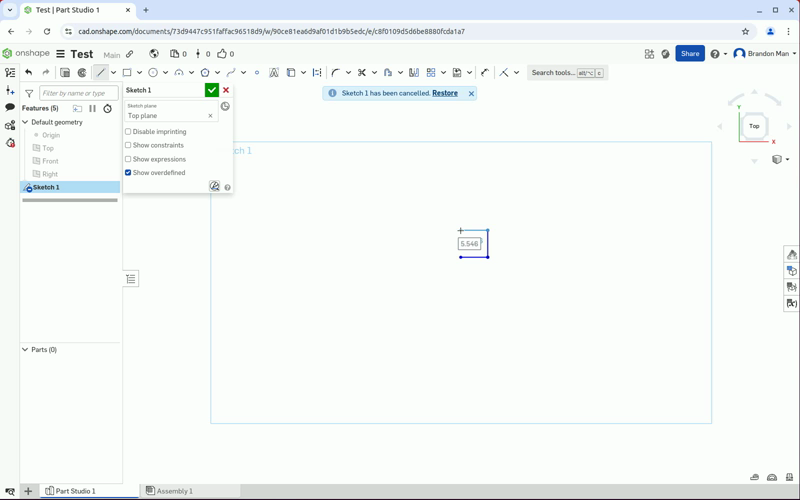
mouse_move(490, 230)
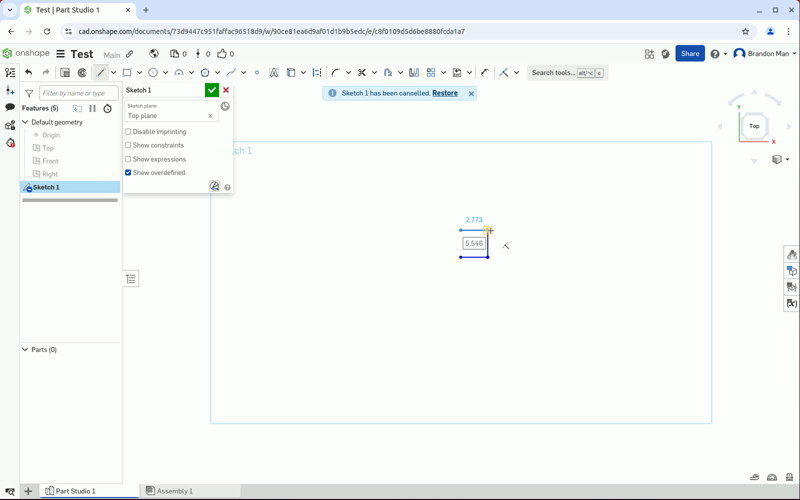
key_down(shift)
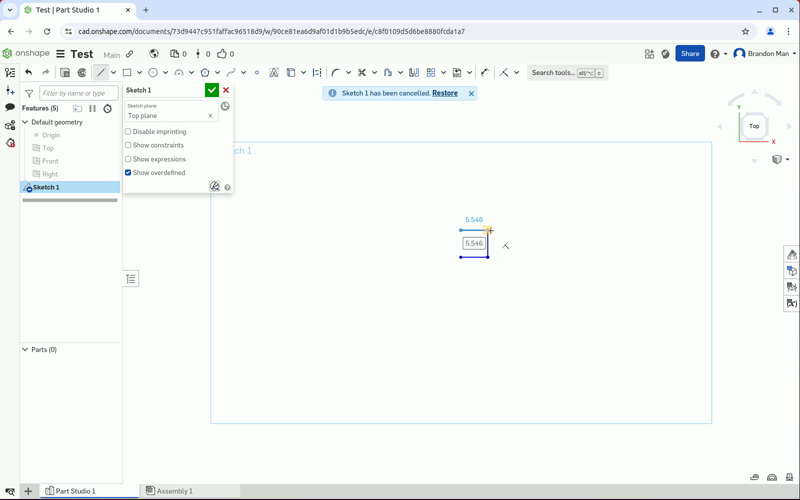
mouse_move(460, 257)
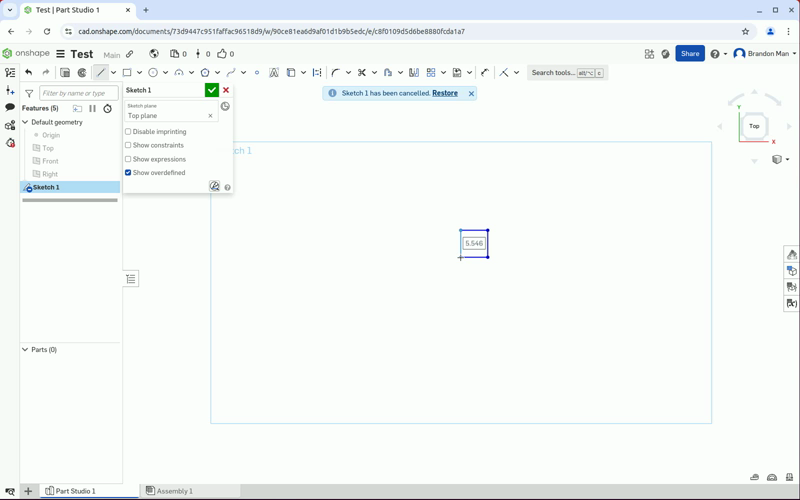
key_up(shift)
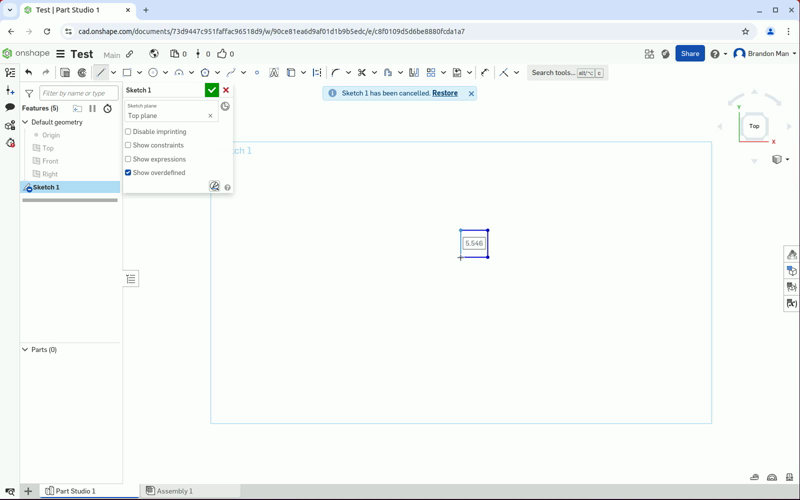
click(460, 257)
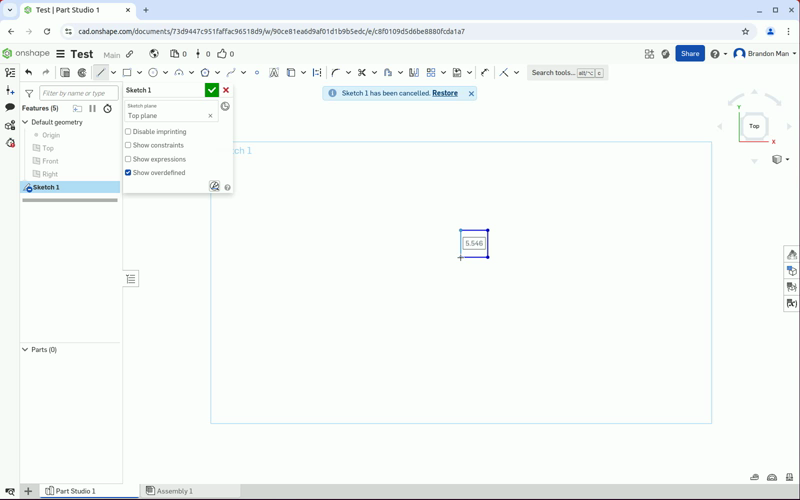
key(esc)
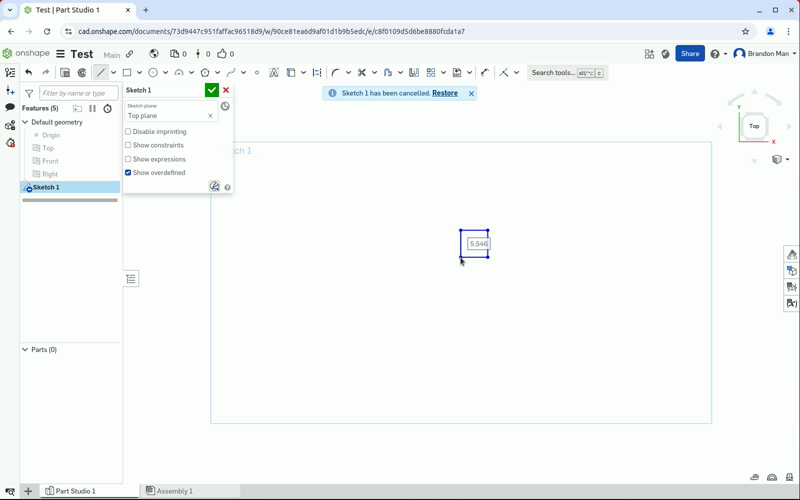
mouse_move(481, 253)
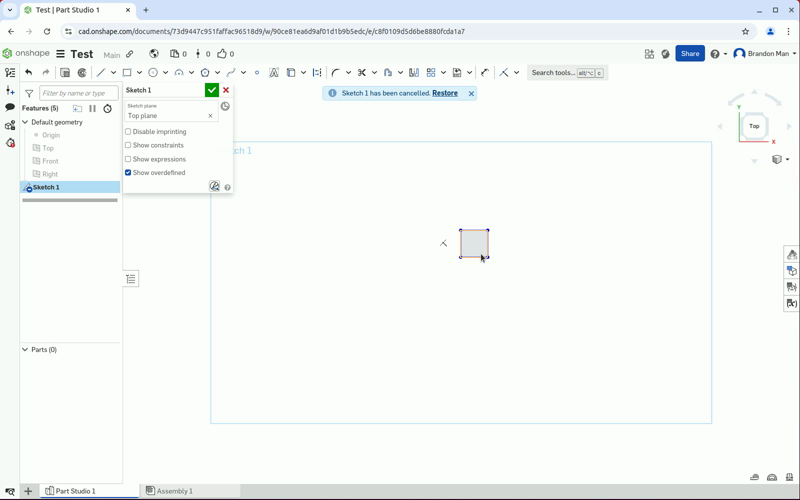
scroll(6)
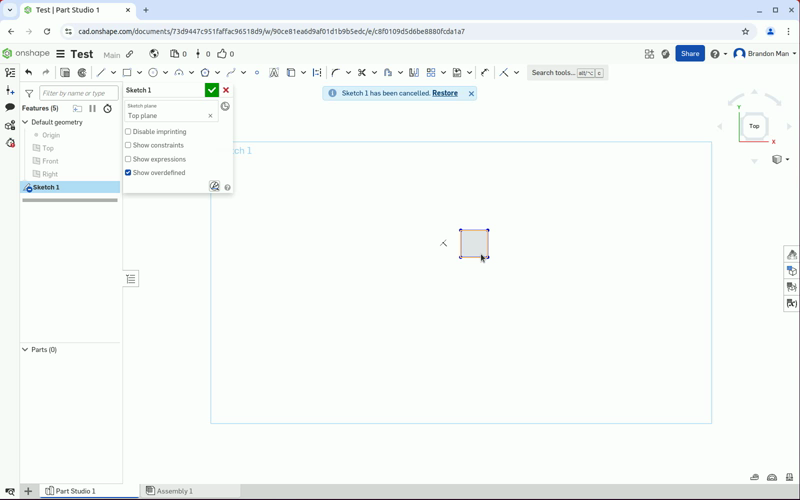
scroll(6)
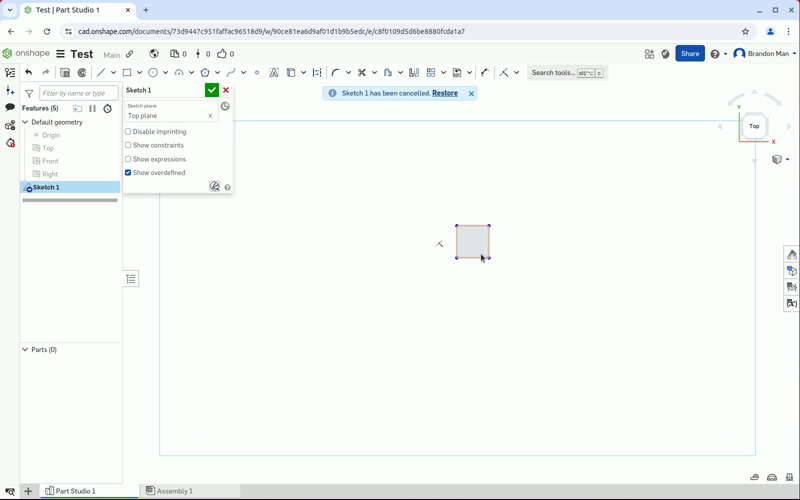
scroll(6)
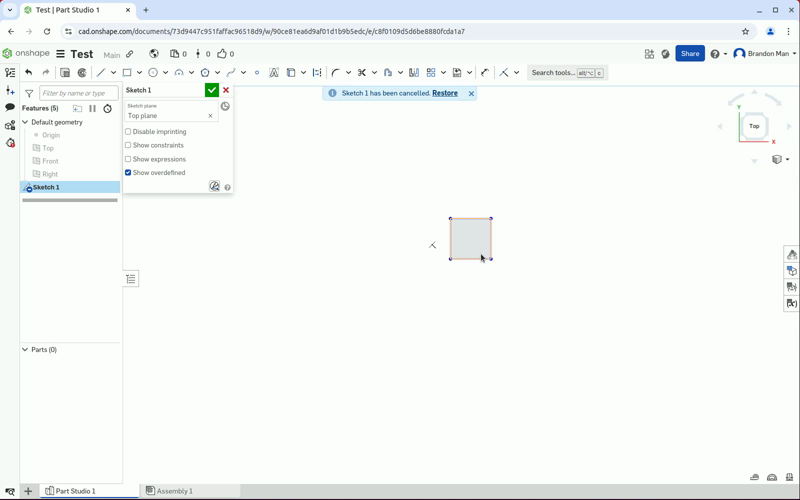
scroll(6)
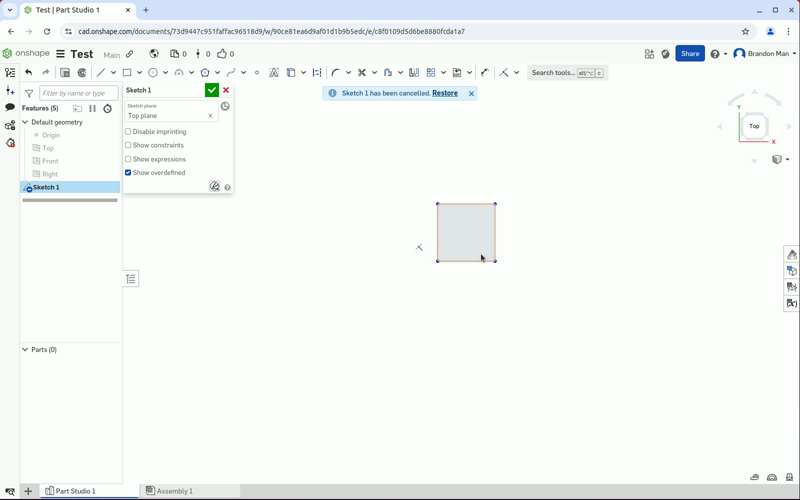
scroll(6)
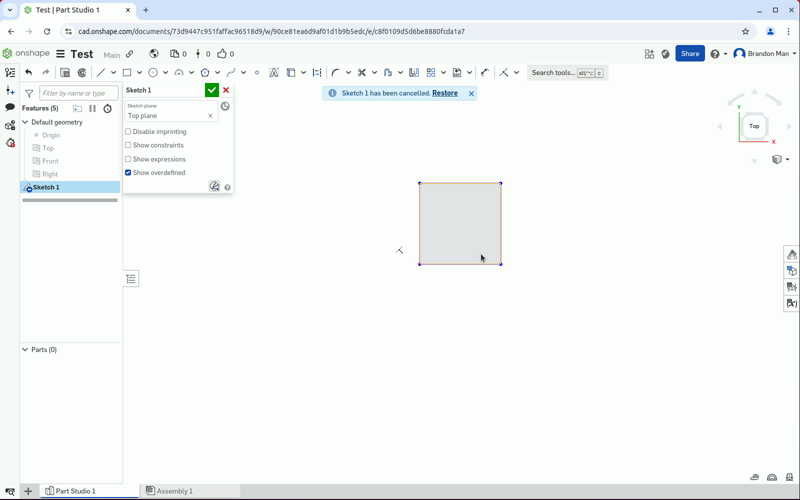
scroll(6)
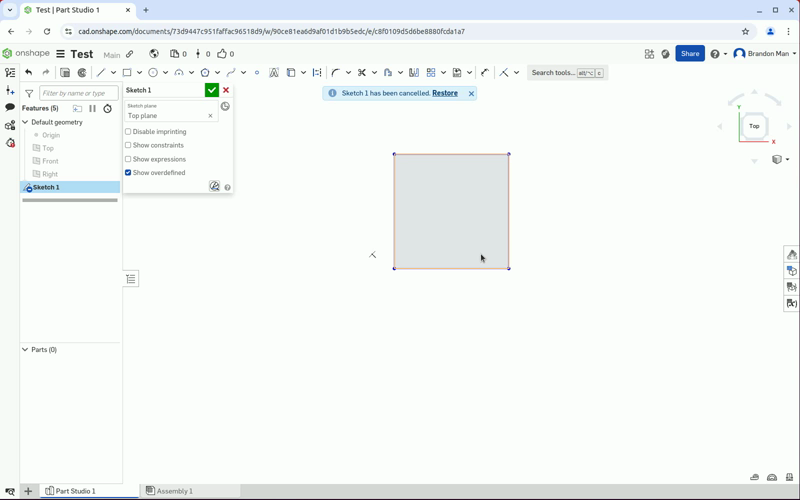
scroll(6)
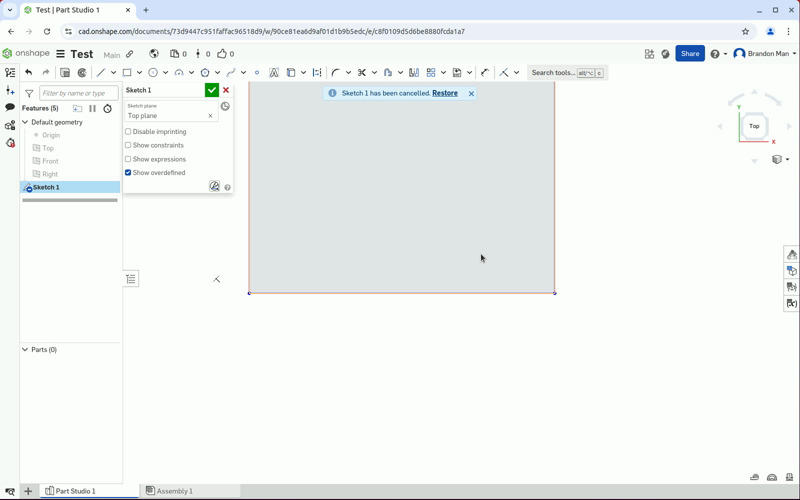
click(481, 253)
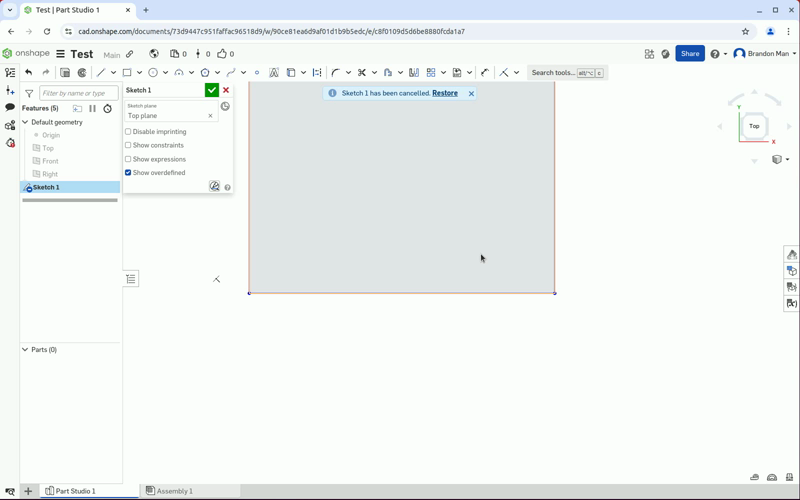
scroll(-6)
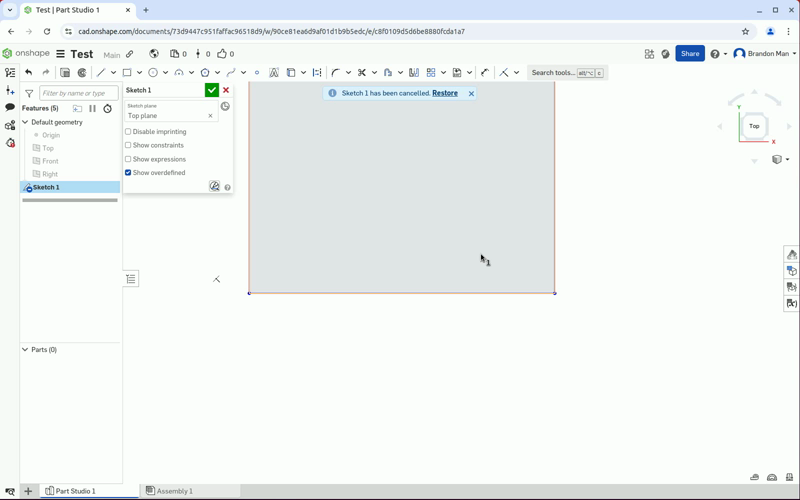
scroll(-6)
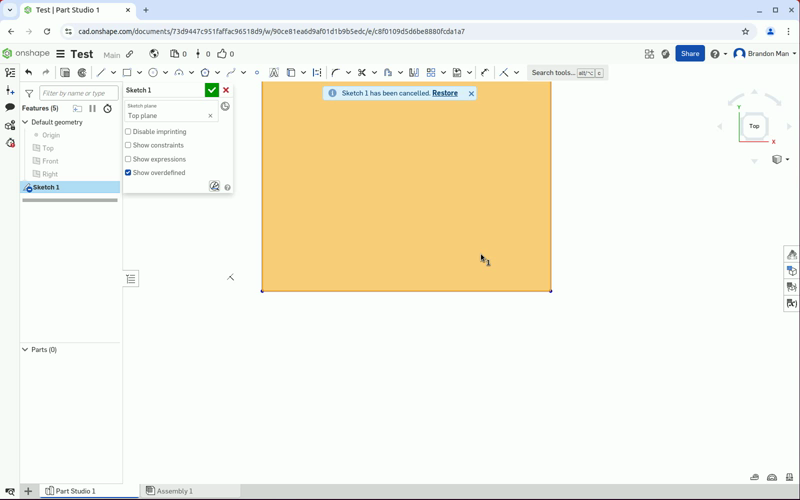
scroll(-6)
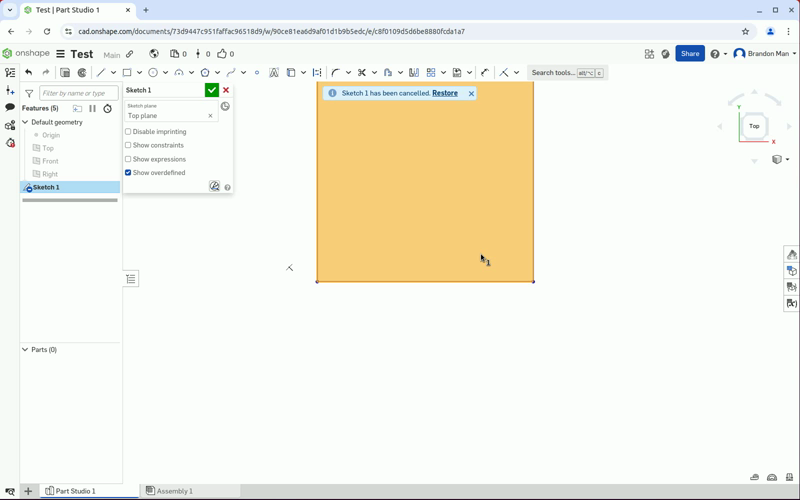
scroll(-6)
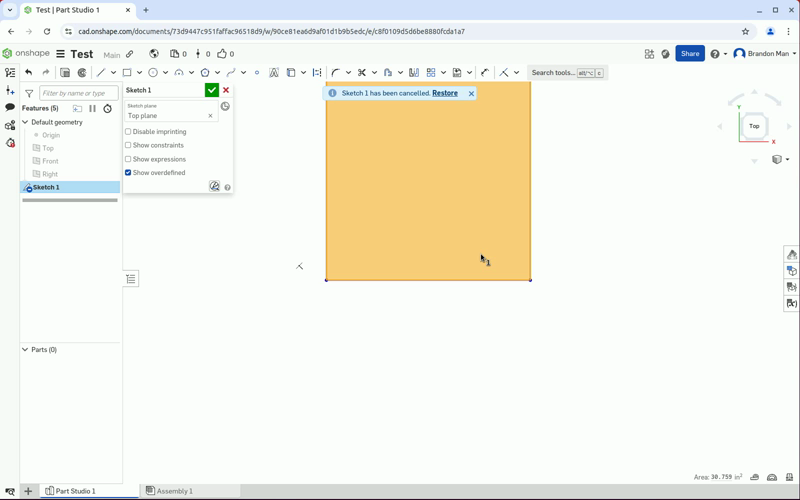
scroll(-6)
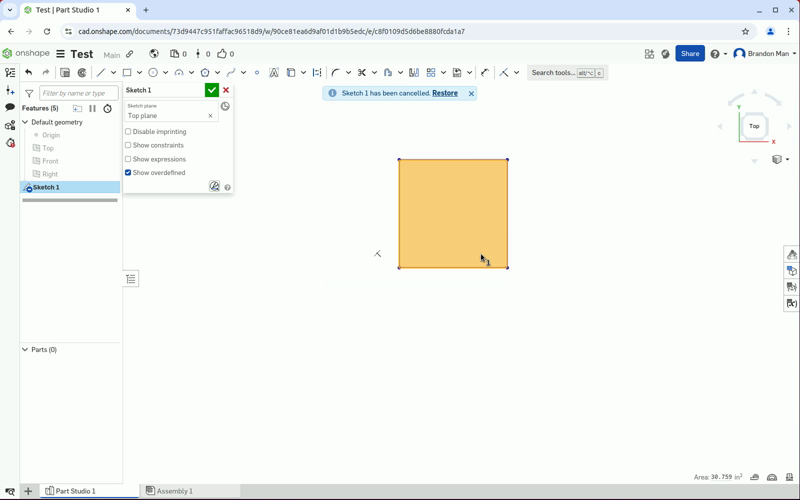
scroll(-6)
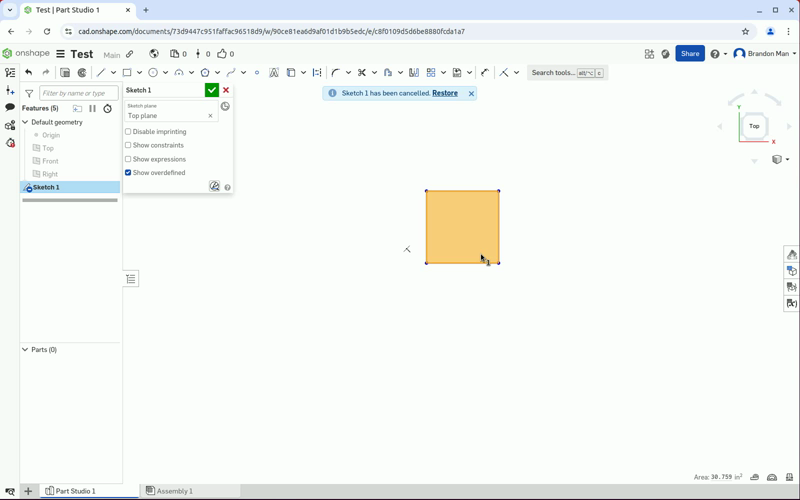
scroll(-6)
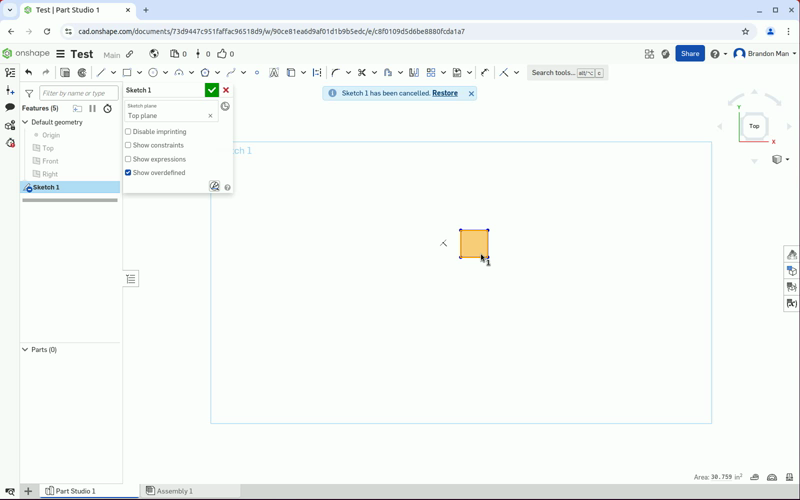
mouse_move(73, 352)
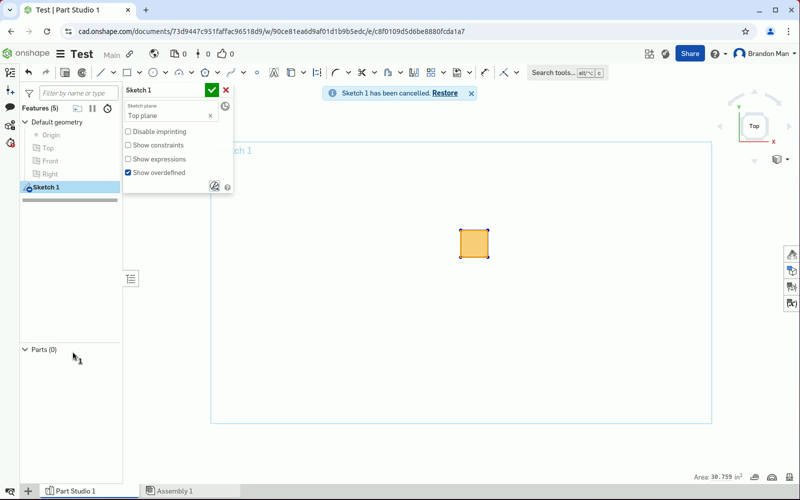
key(shift+y)
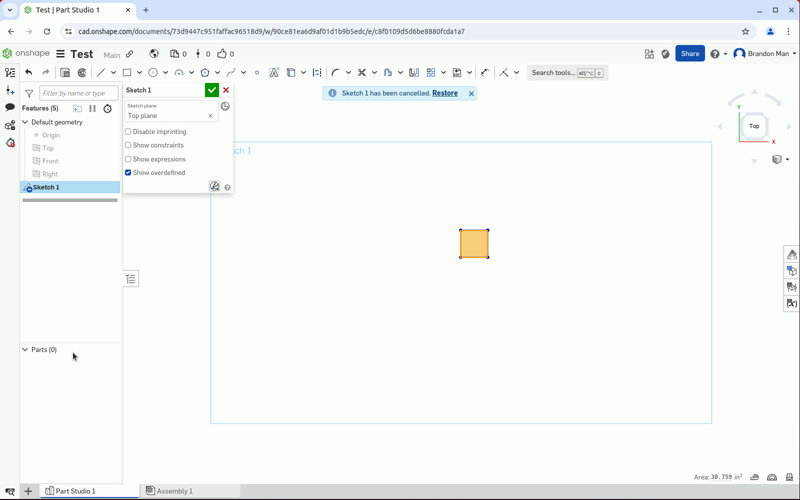
key(shift+e)
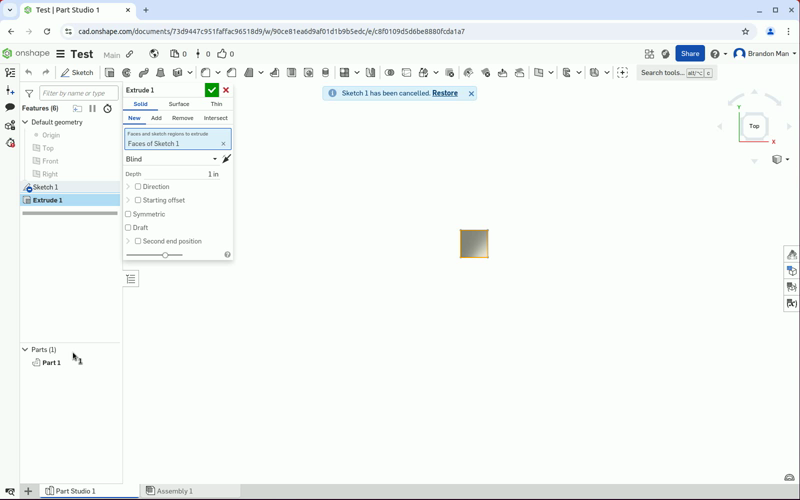
mouse_move(143, 106)
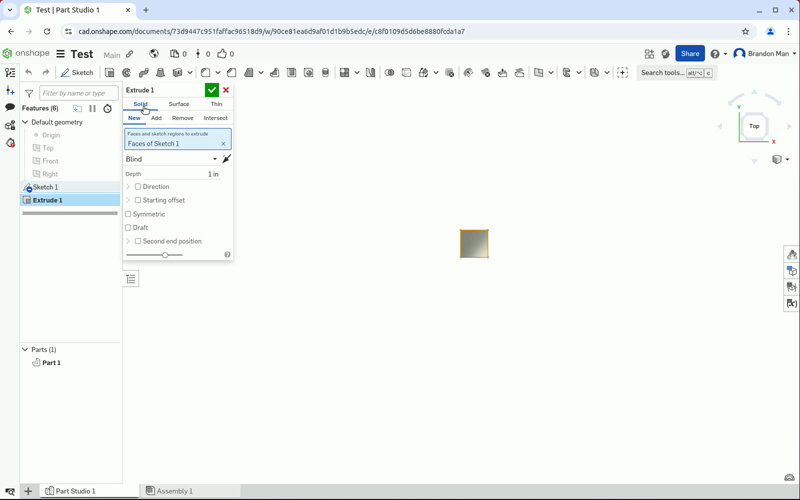
click(143, 106)
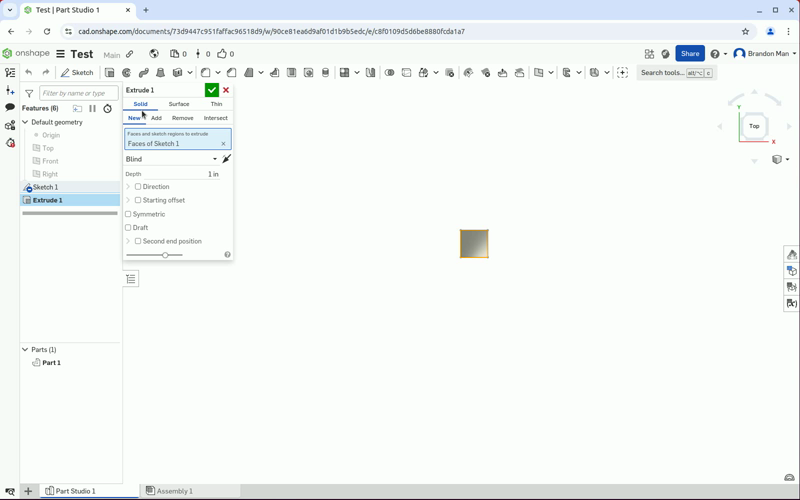
mouse_move(137, 120)
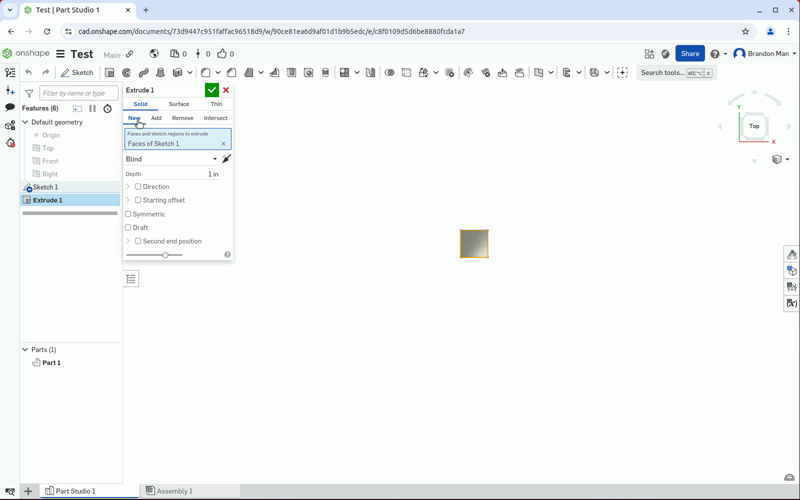
click(137, 120)
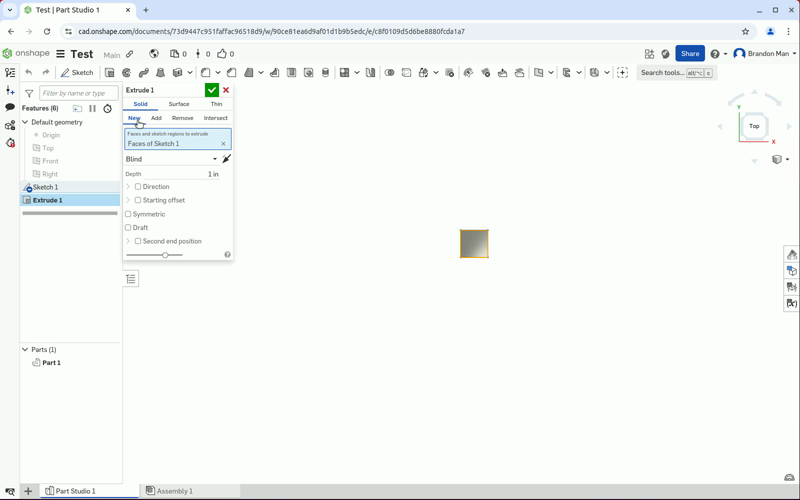
key(tab, 4)
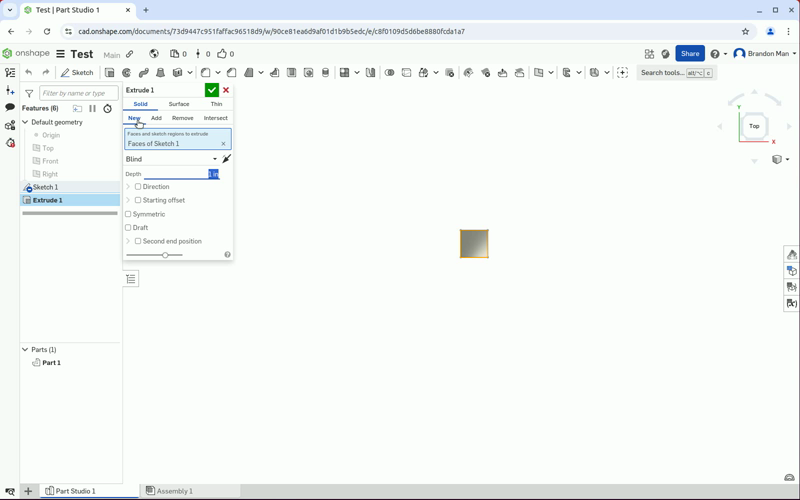
text(10.591)
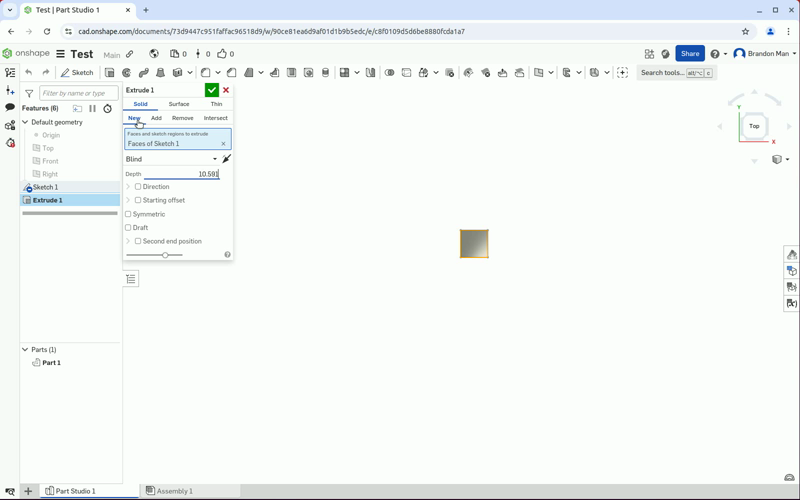
key(enter)
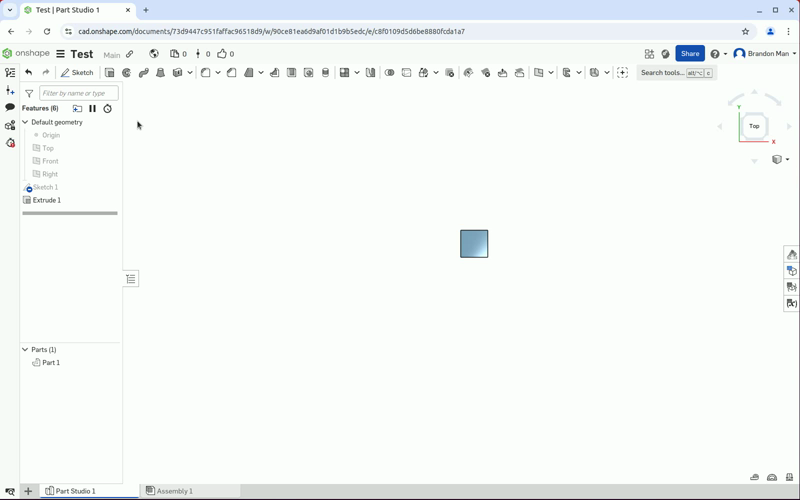
key(shift+h)
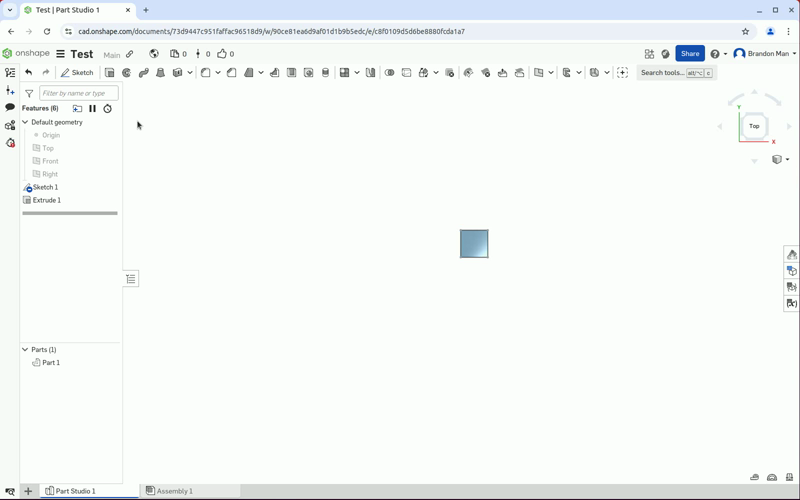
key(shift+h)
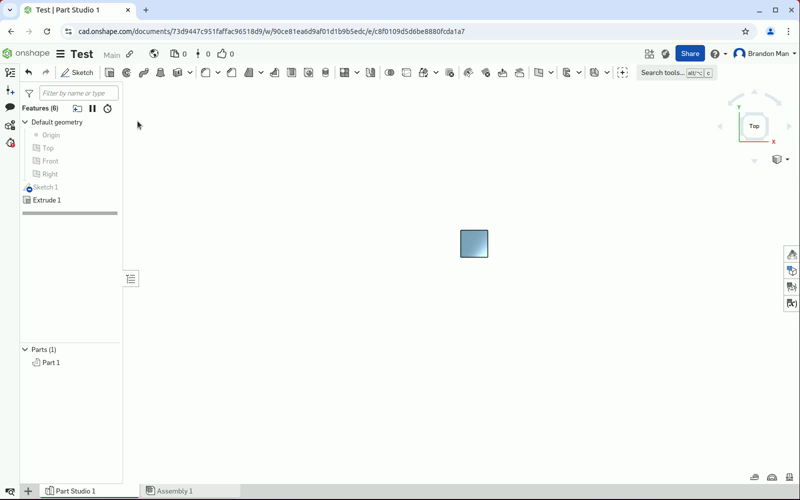
mouse_move(73, 189)
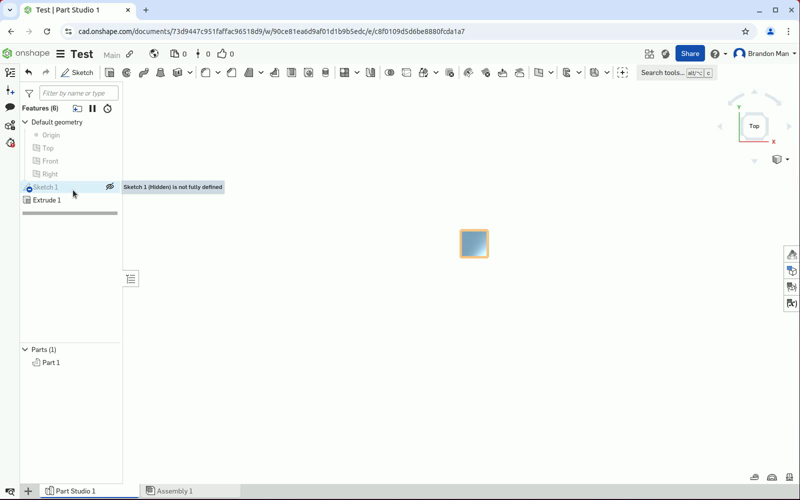
click(73, 189)
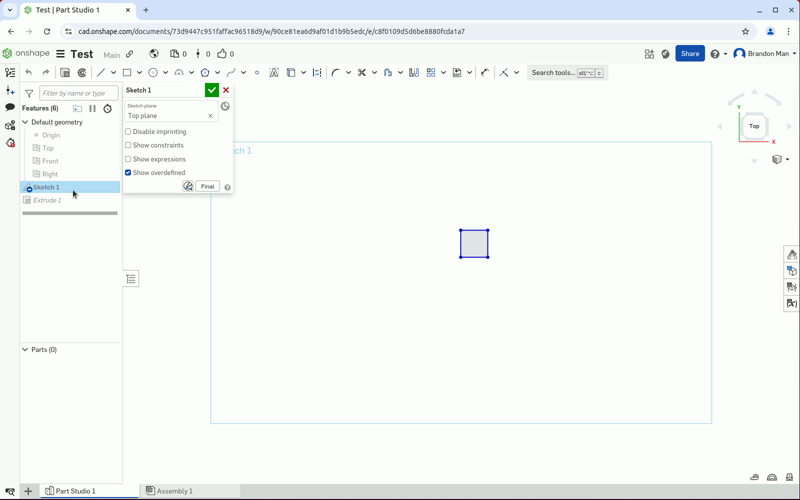
mouse_move(229, 92)
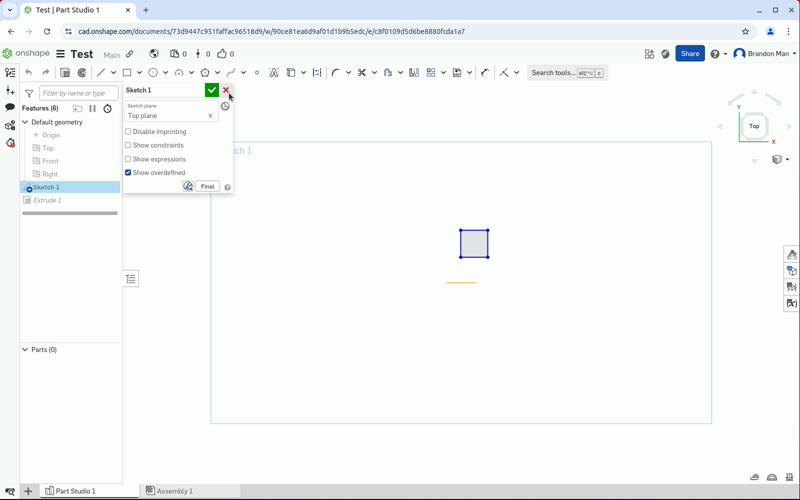
click(229, 92)
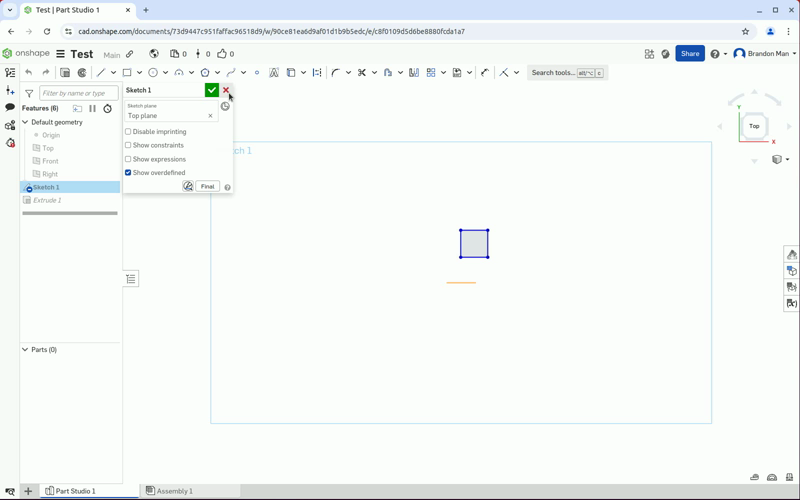
key(shift+s)
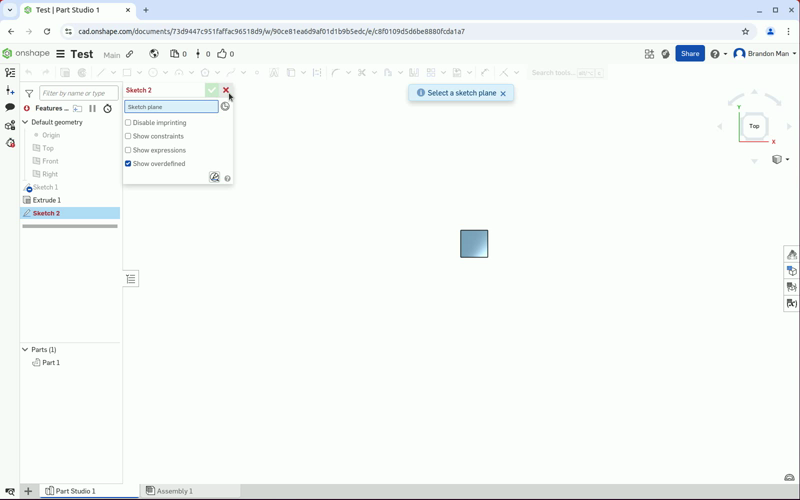
mouse_move(73, 150)
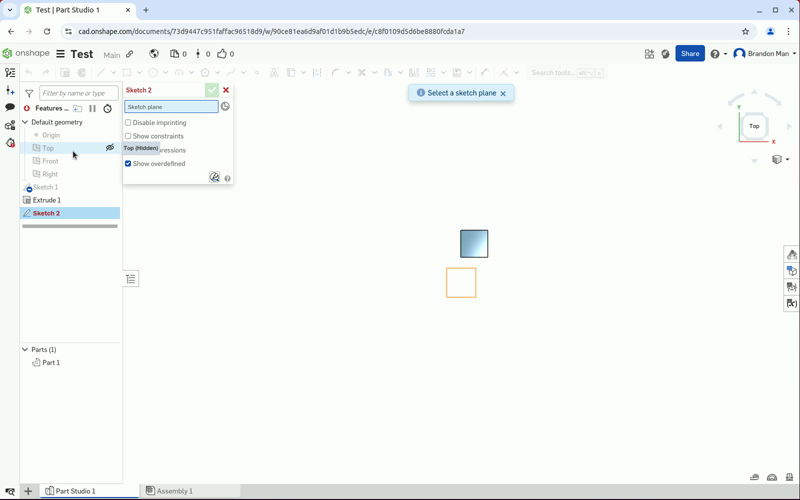
click(73, 150)
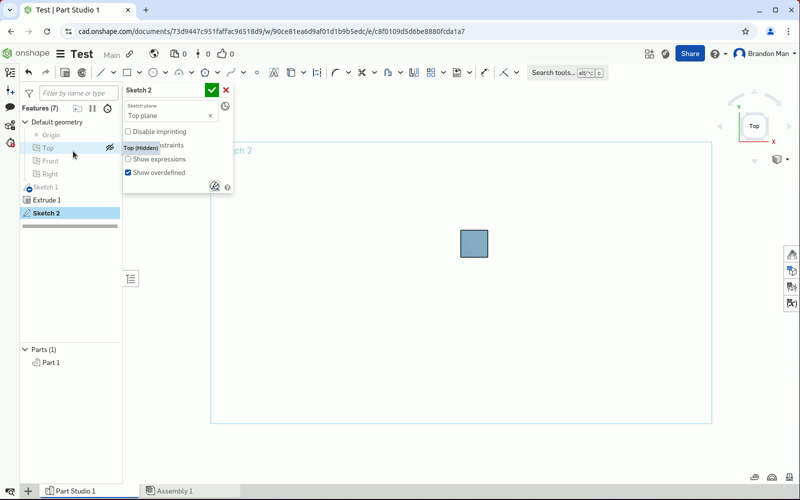
mouse_move(73, 352)
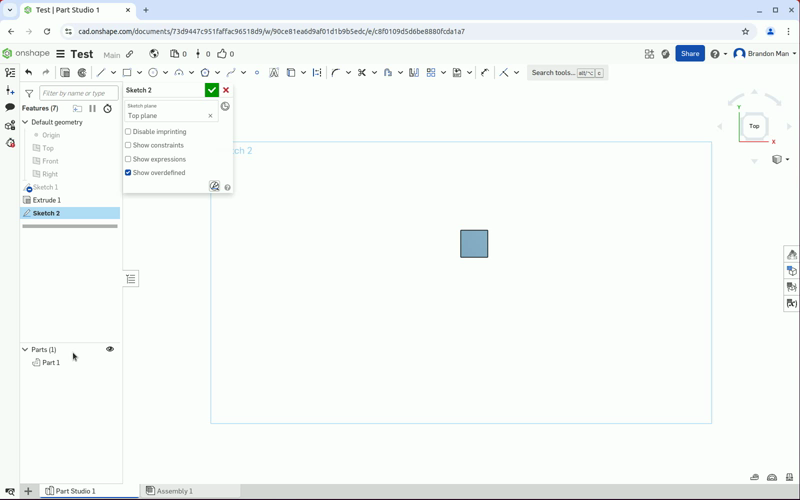
key(y)
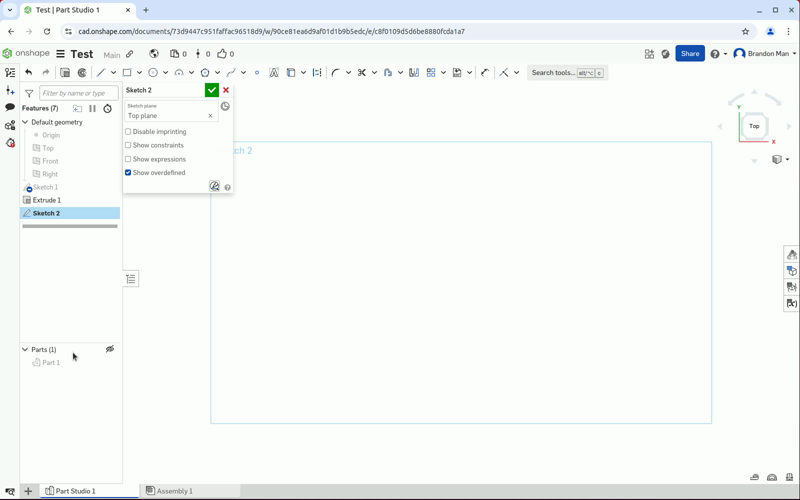
key(l)
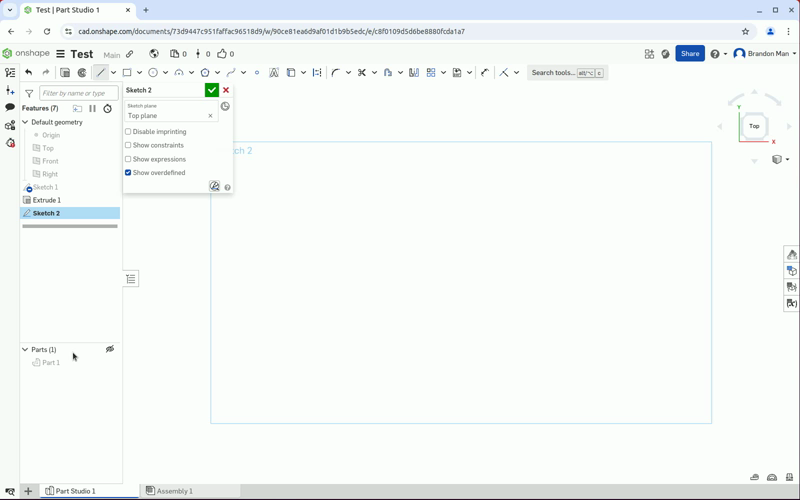
key_down(shift)
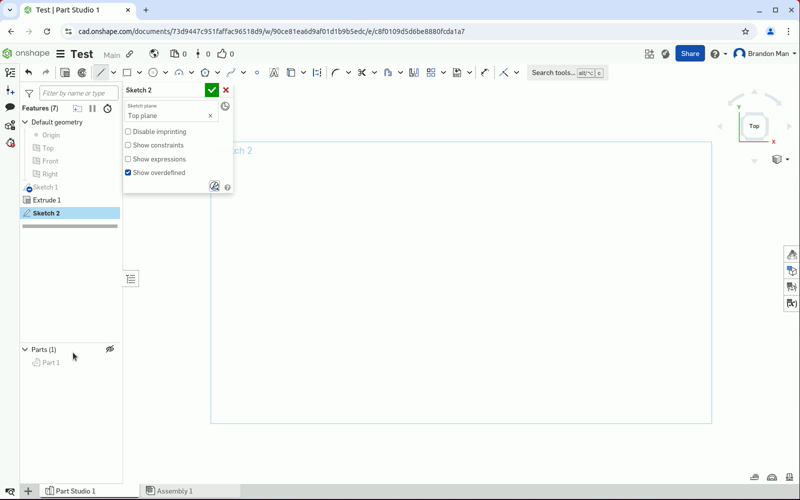
mouse_move(486, 257)
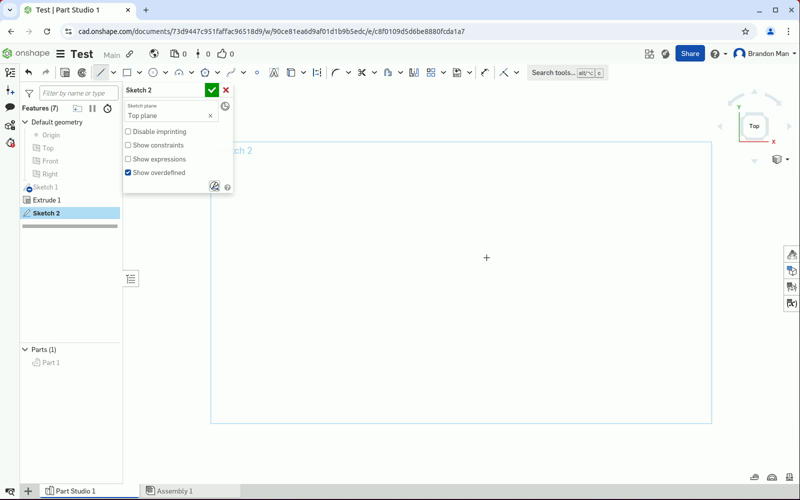
click(486, 257)
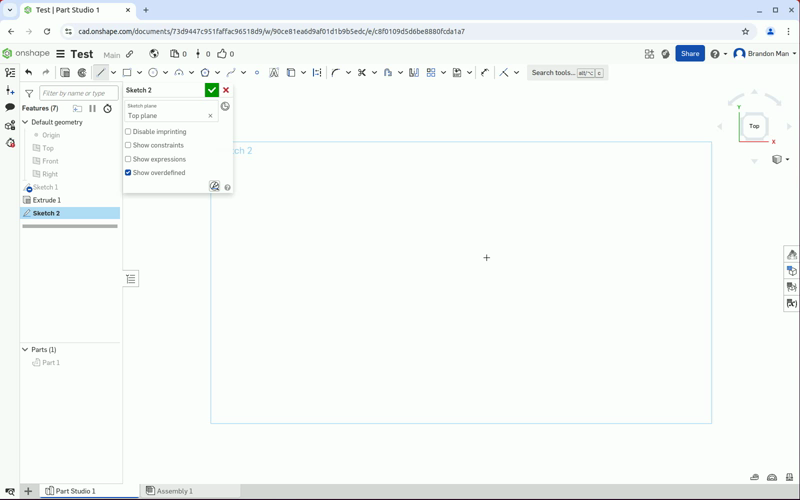
key_up(shift)
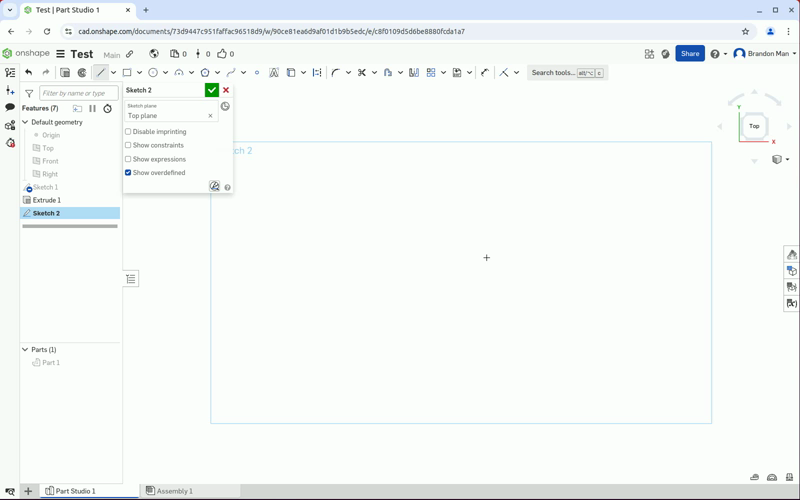
key_down(shift)
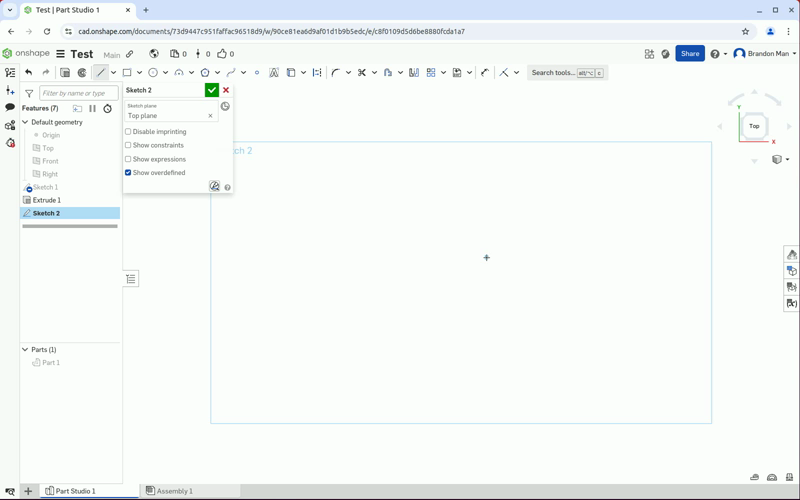
mouse_move(516, 257)
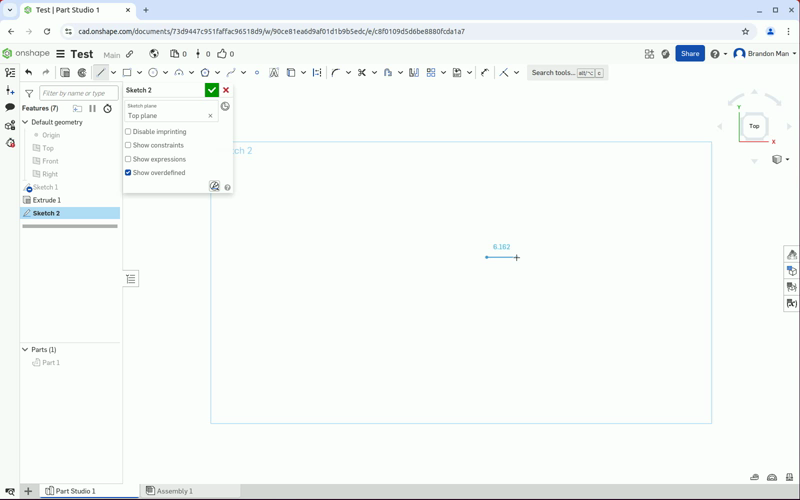
mouse_move(522, 257)
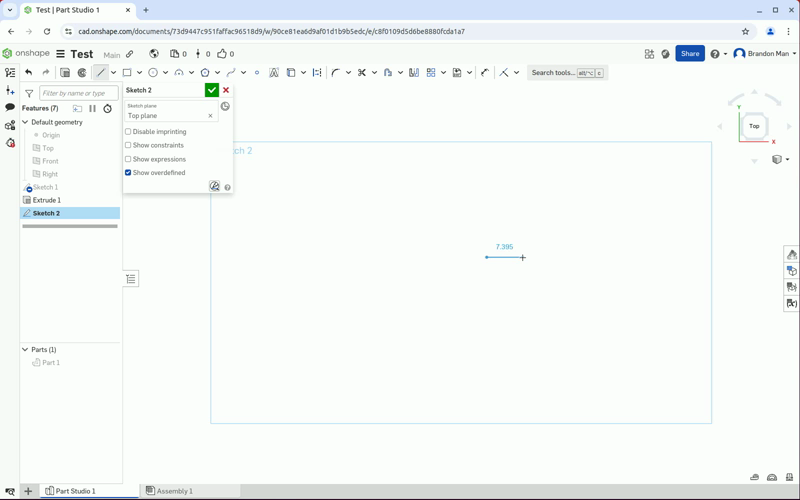
click(522, 257)
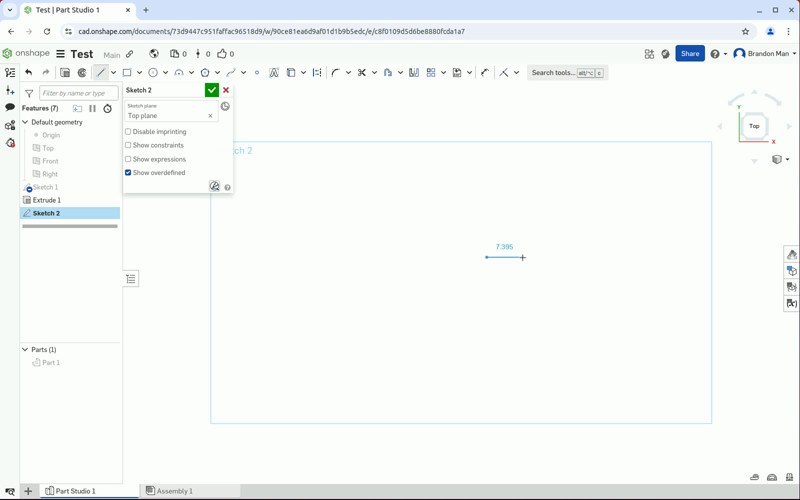
key_up(shift)
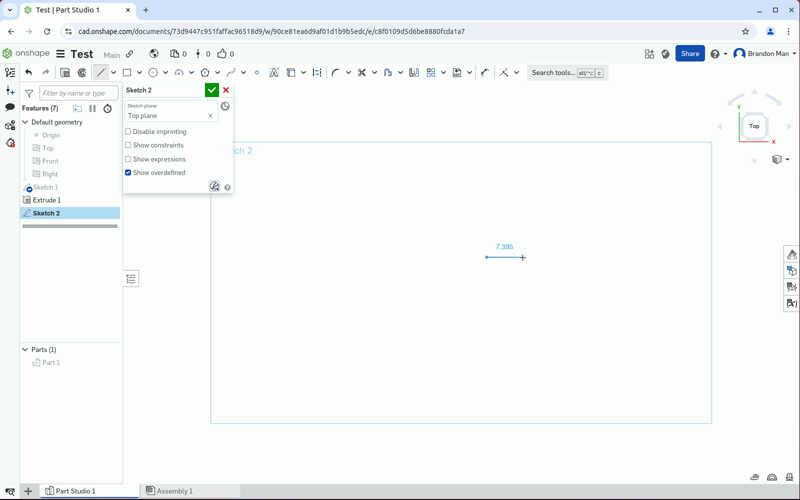
key_down(shift)
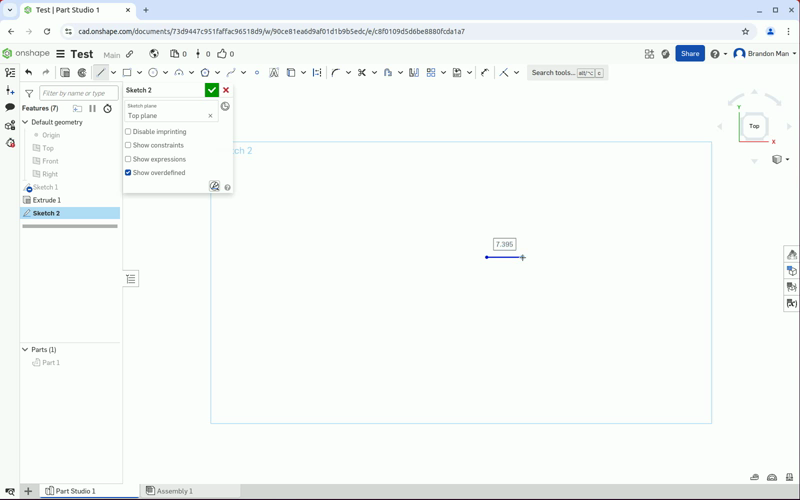
mouse_move(552, 257)
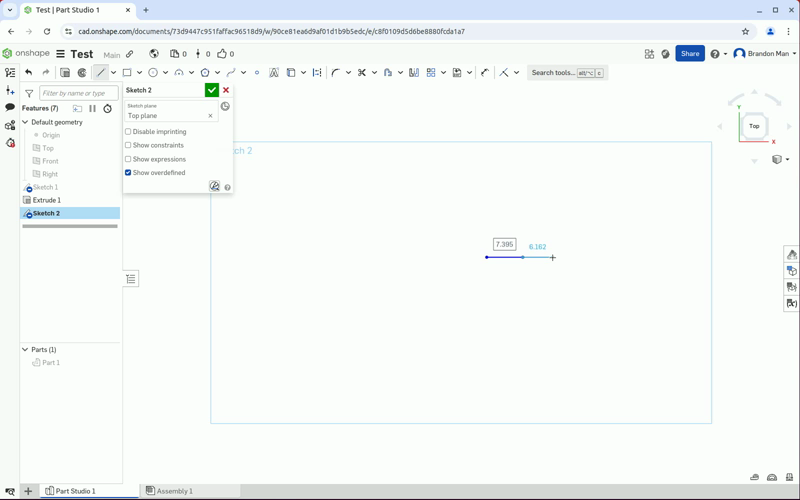
mouse_move(522, 230)
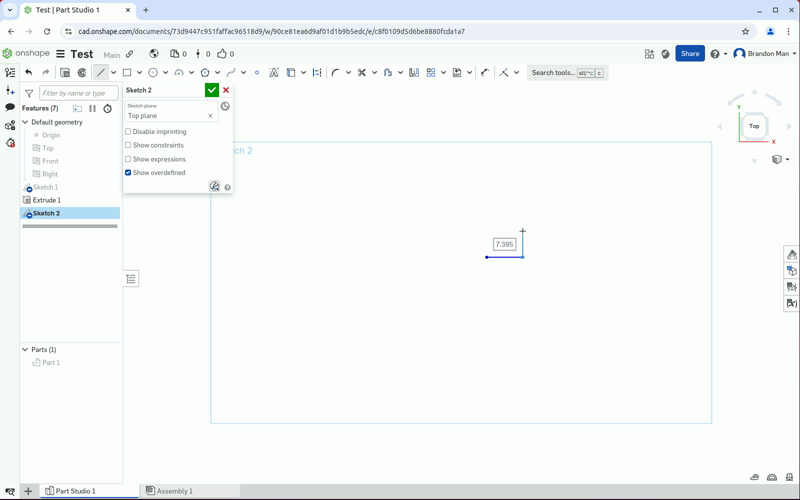
click(522, 230)
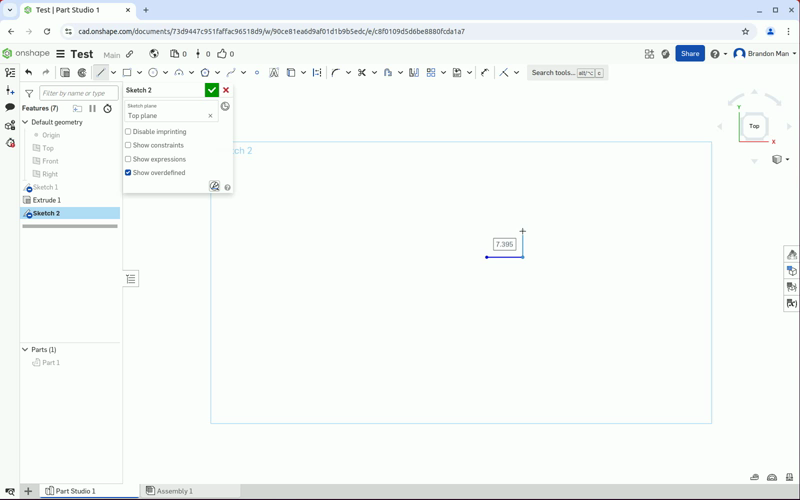
key_up(shift)
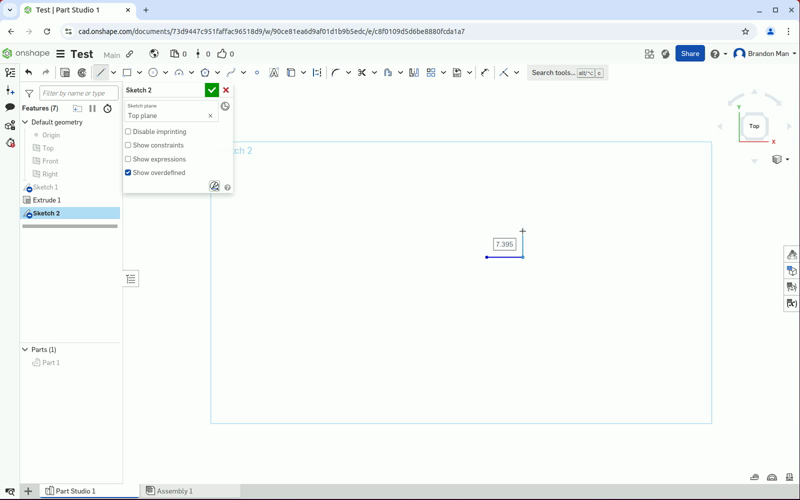
key_down(shift)
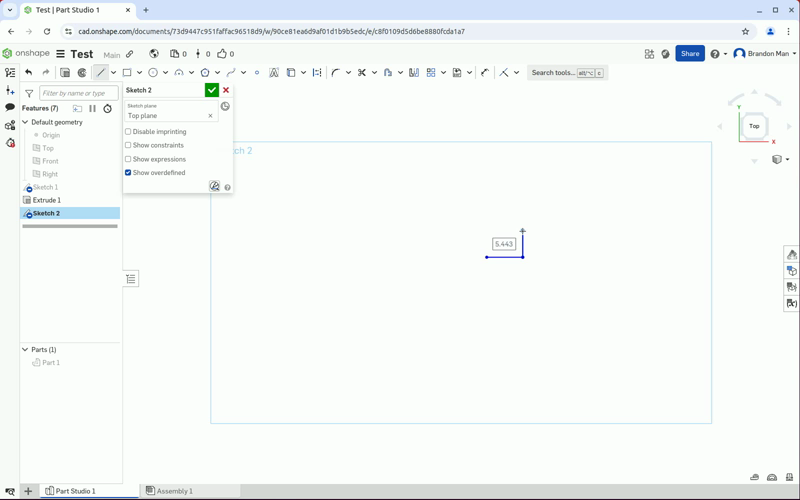
mouse_move(552, 230)
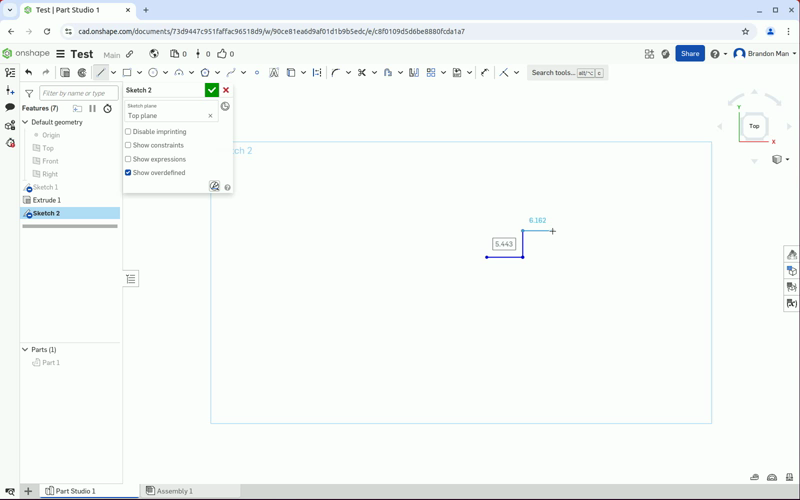
mouse_move(486, 230)
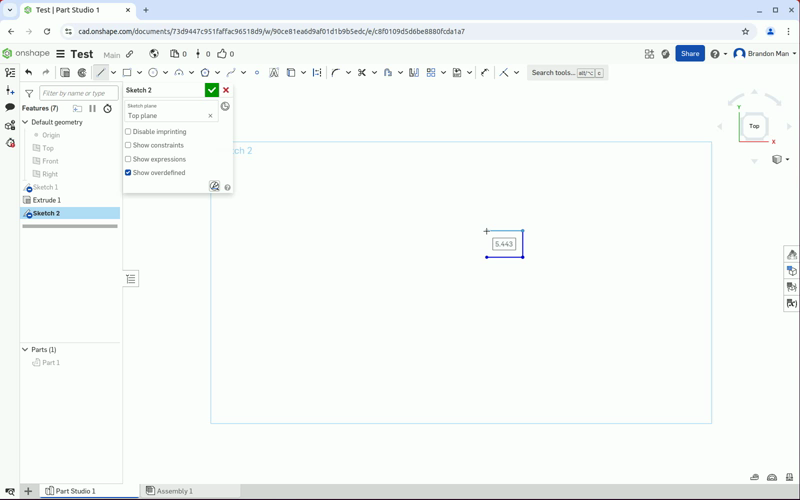
click(486, 230)
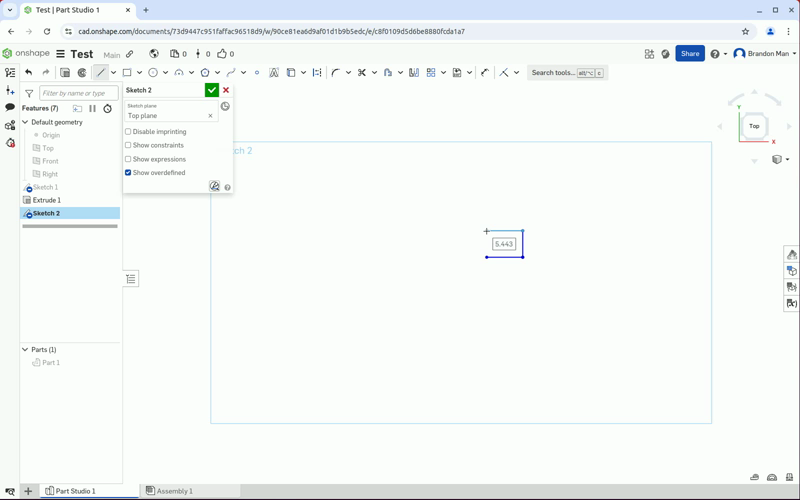
key_up(shift)
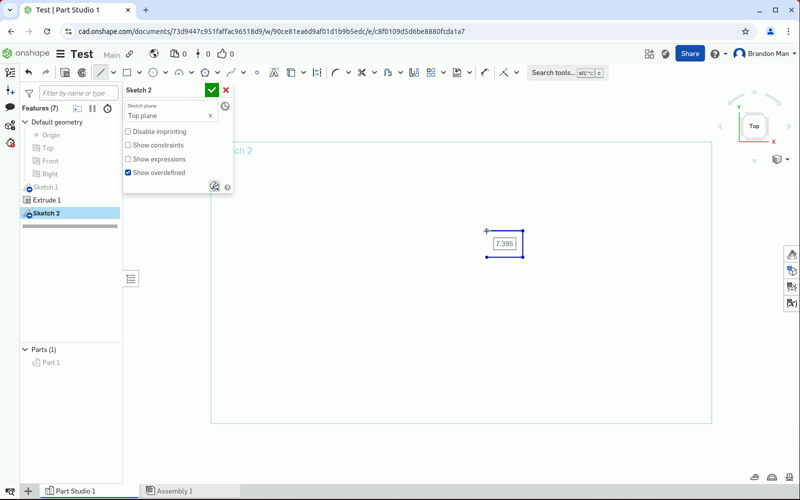
mouse_move(516, 230)
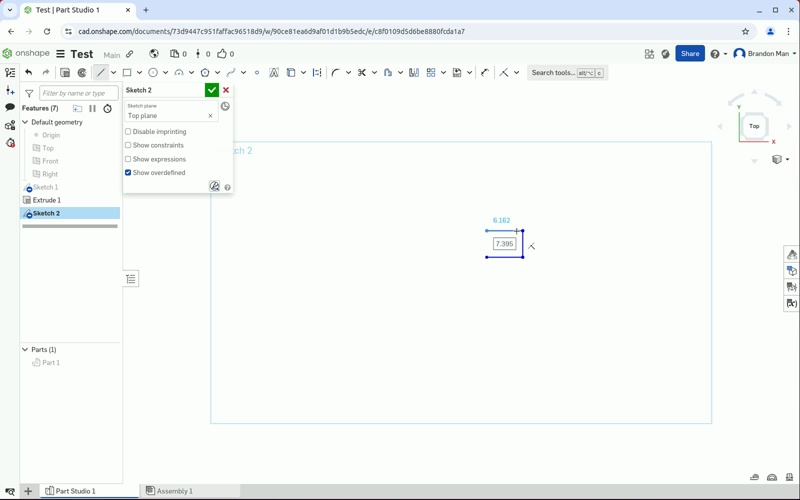
key_down(shift)
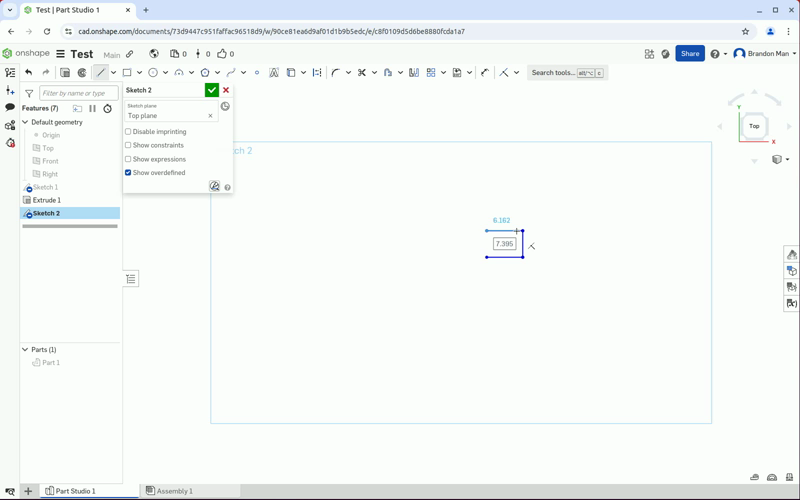
mouse_move(486, 257)
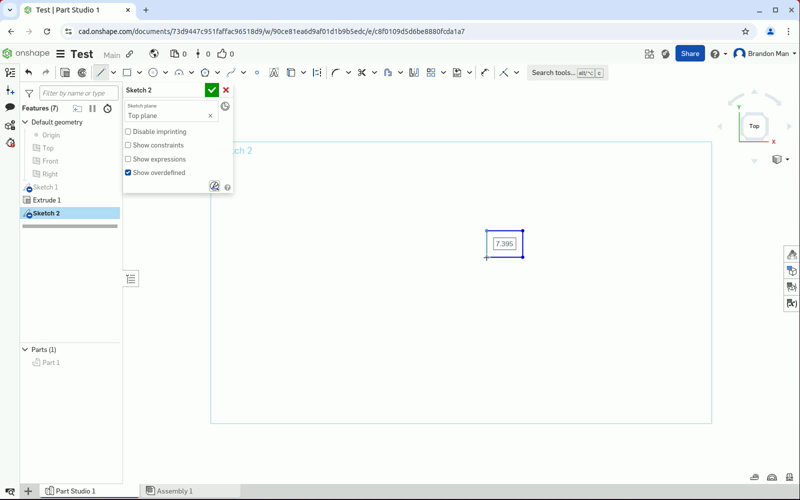
key_up(shift)
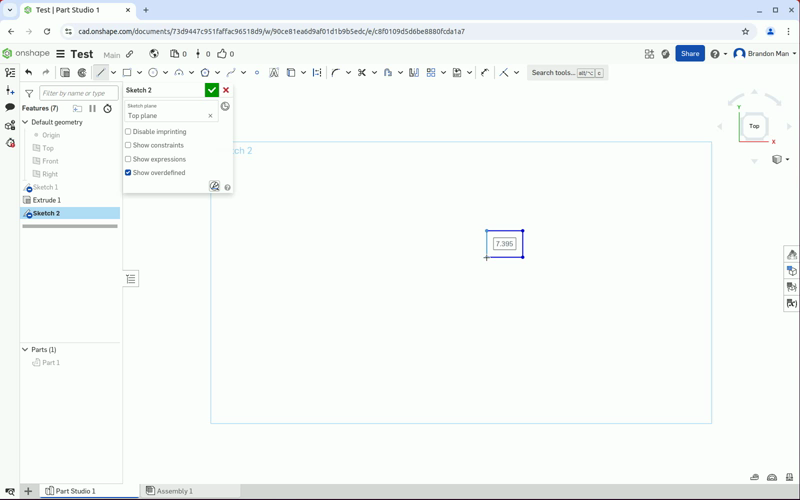
click(486, 257)
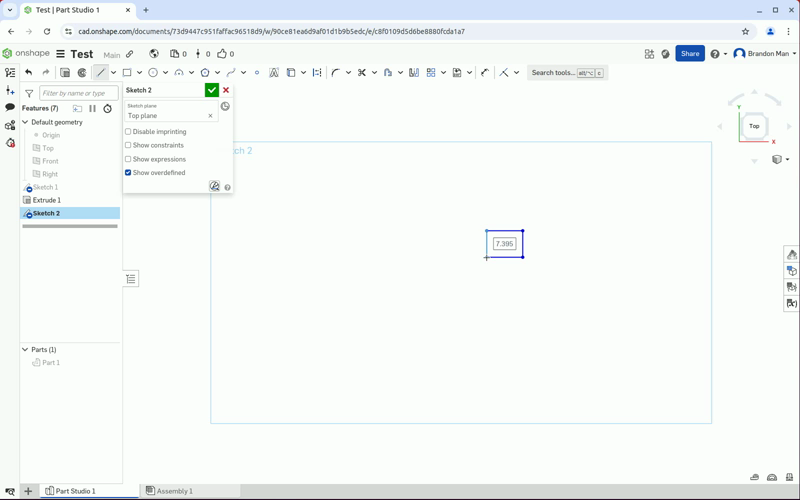
key(esc)
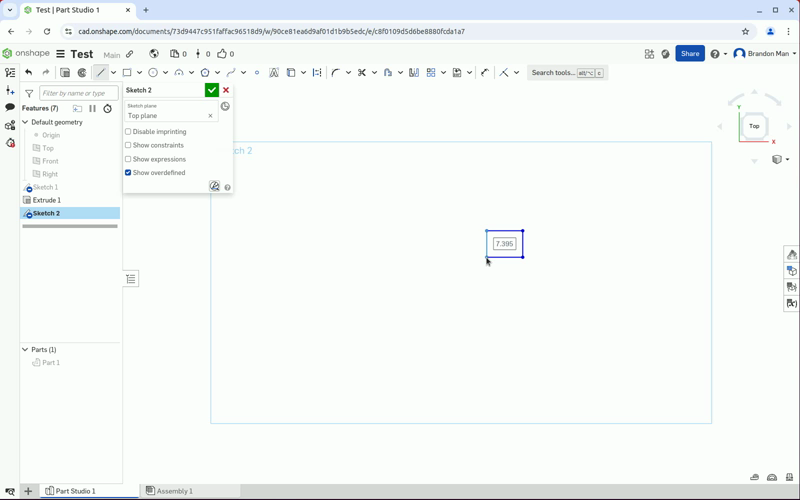
mouse_move(511, 240)
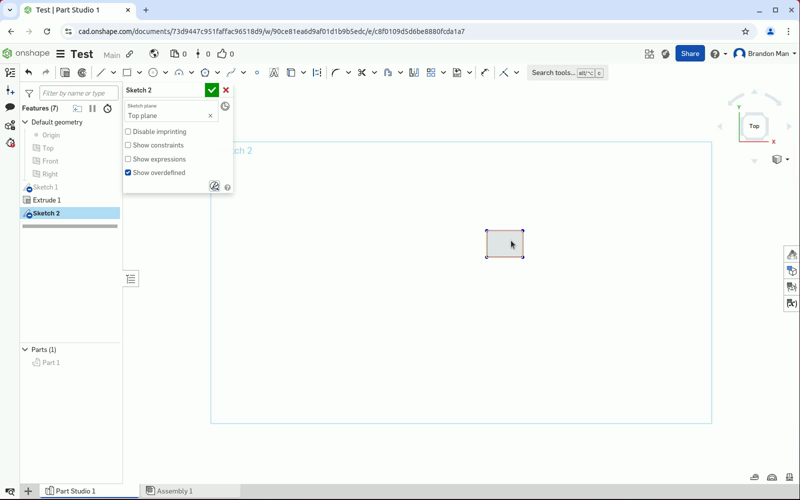
scroll(6)
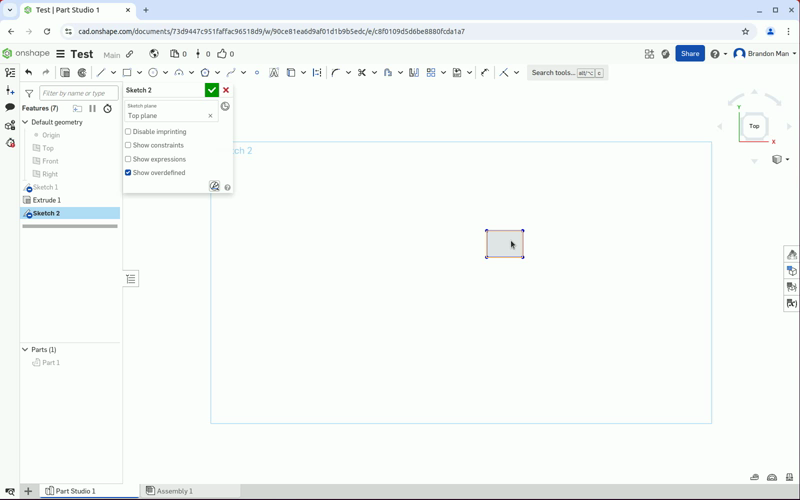
scroll(6)
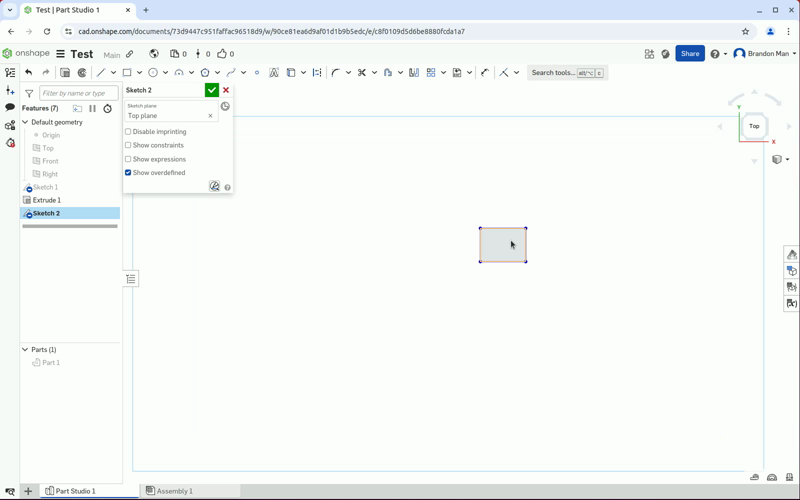
scroll(6)
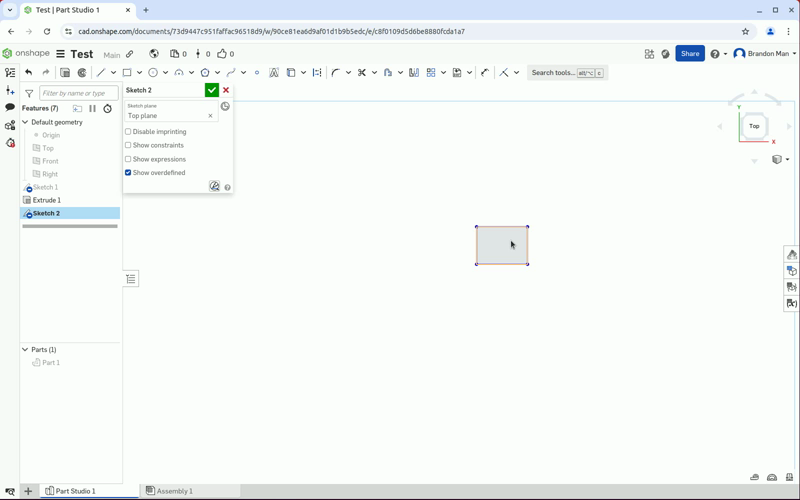
scroll(6)
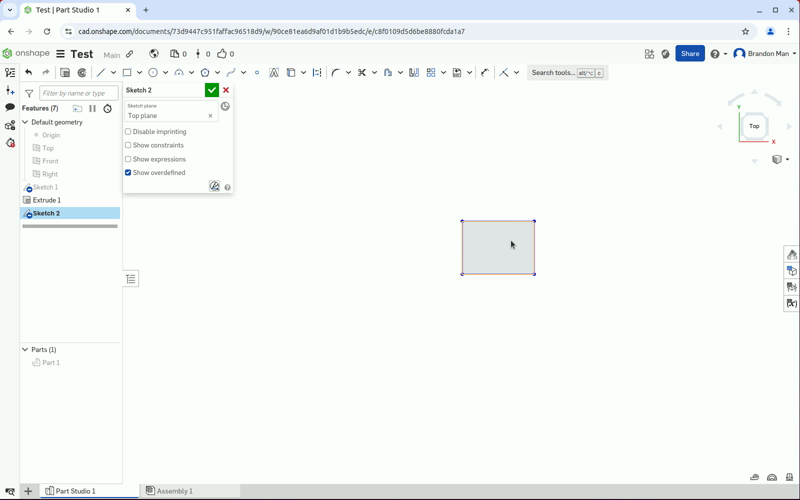
scroll(6)
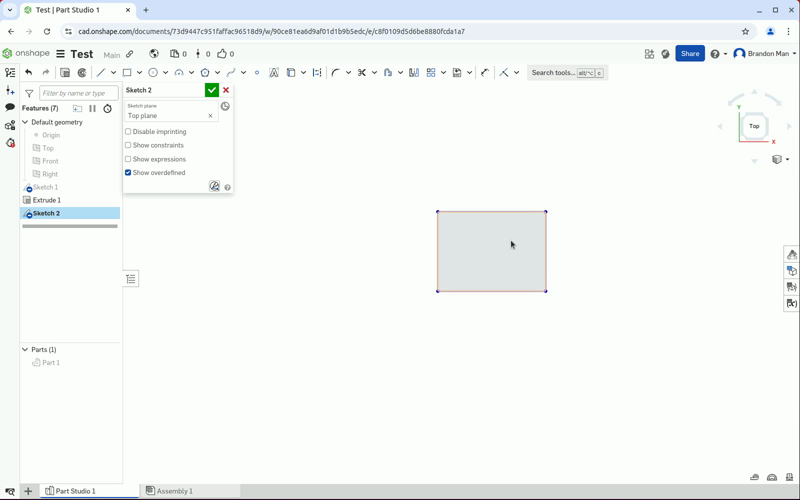
scroll(6)
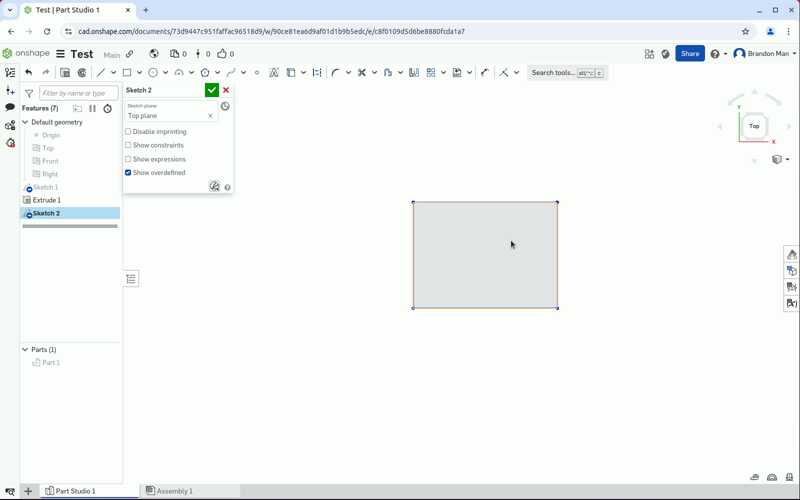
scroll(6)
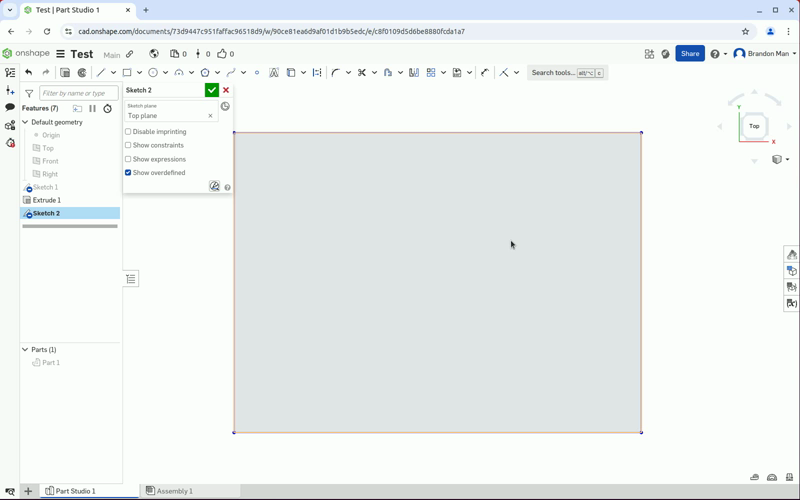
click(511, 240)
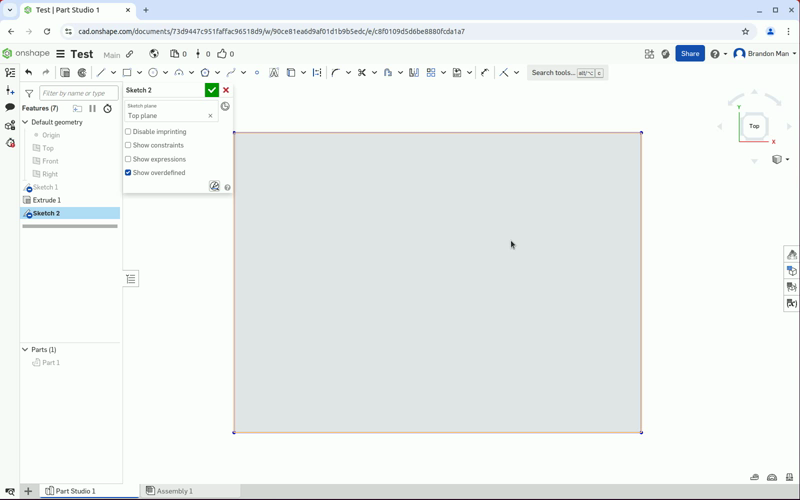
scroll(-6)
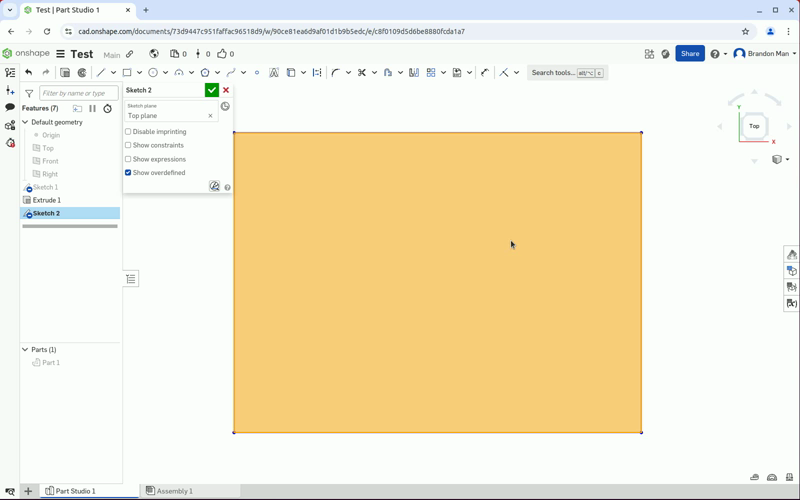
scroll(-6)
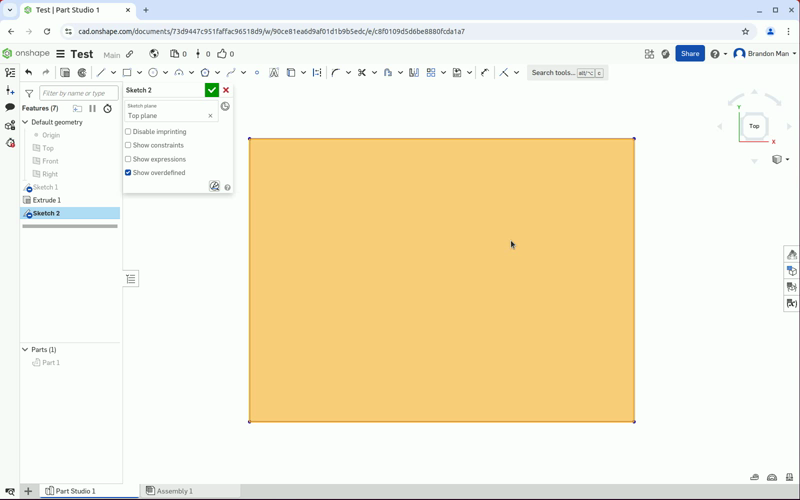
scroll(-6)
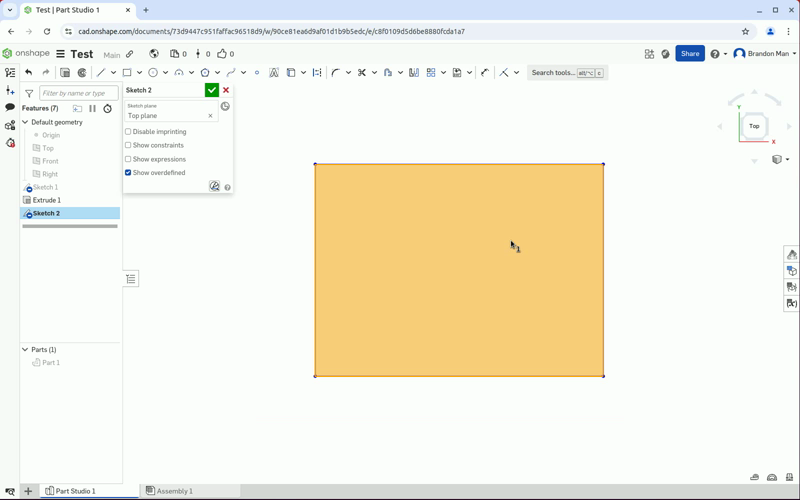
scroll(-6)
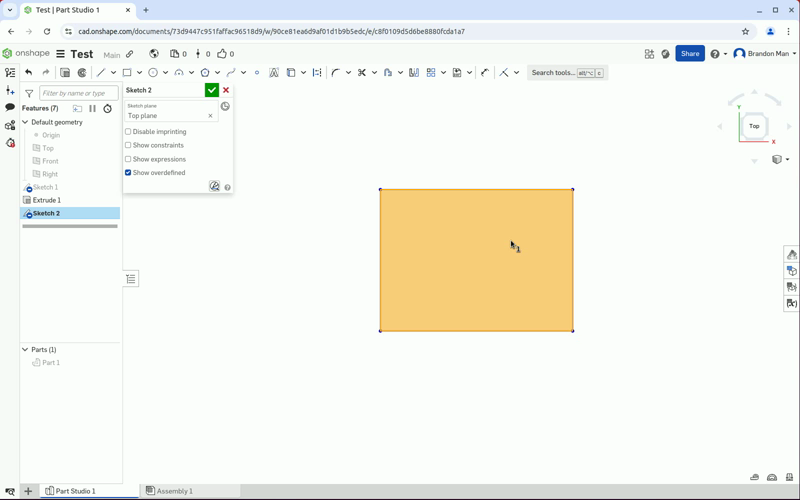
scroll(-6)
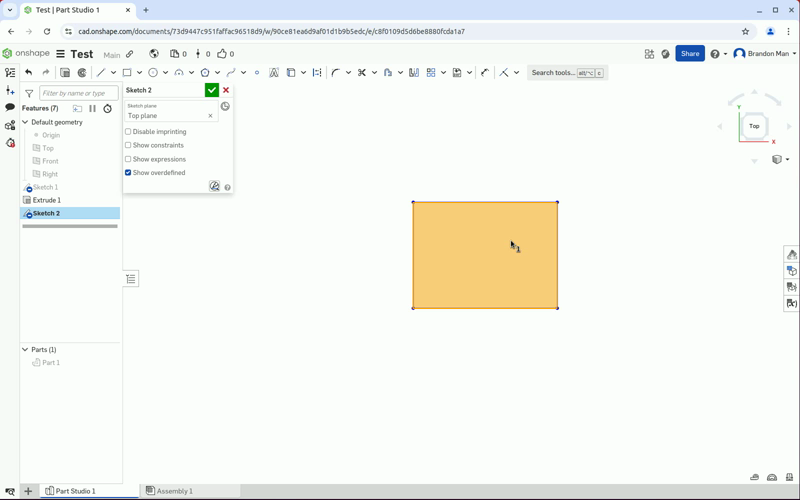
scroll(-6)
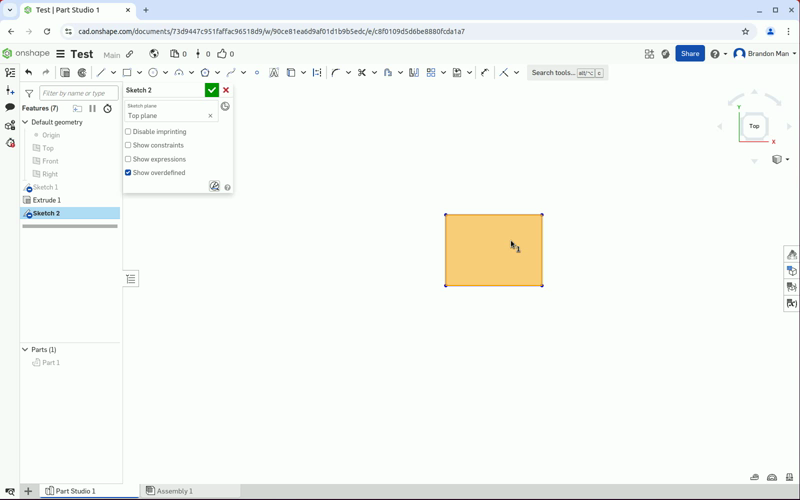
scroll(-6)
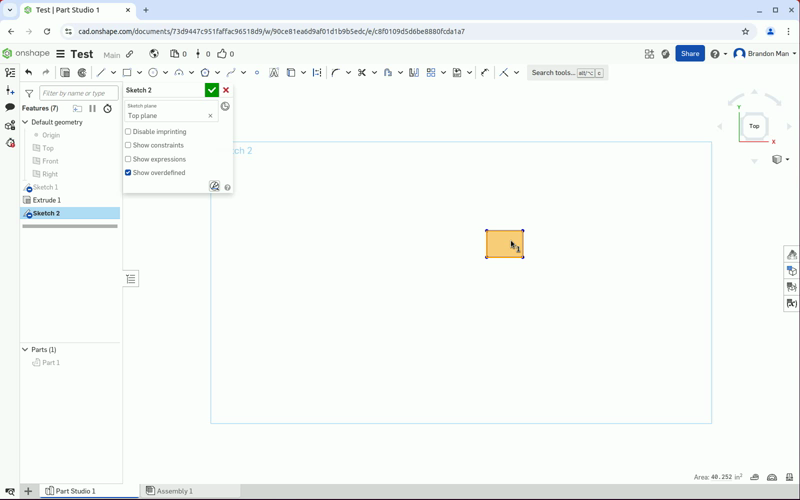
mouse_move(73, 352)
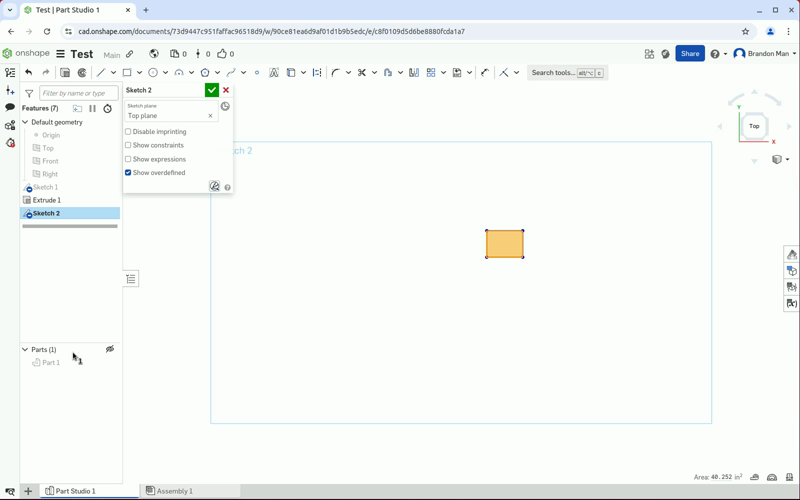
key(shift+y)
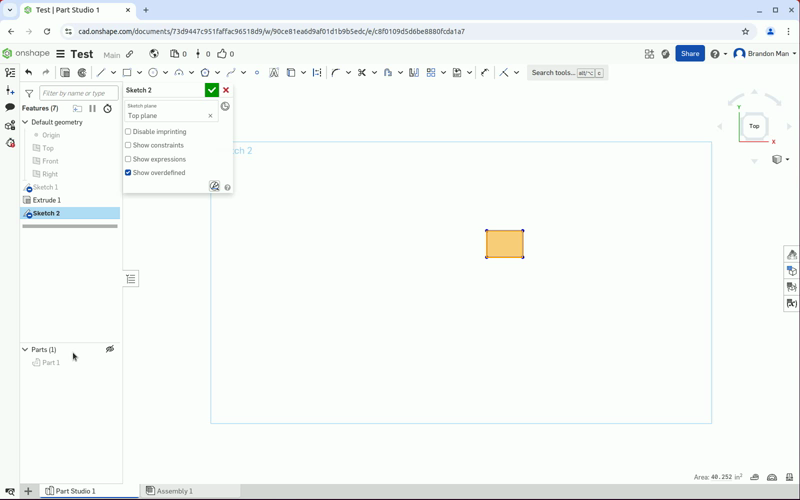
key(shift+e)
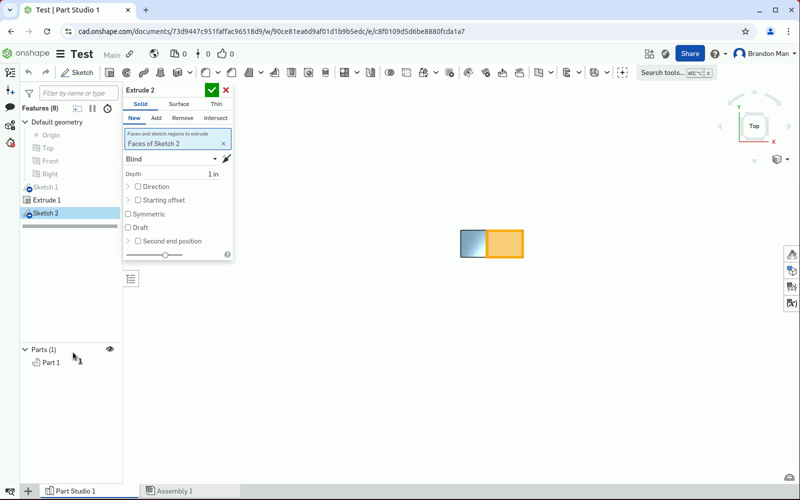
mouse_move(143, 106)
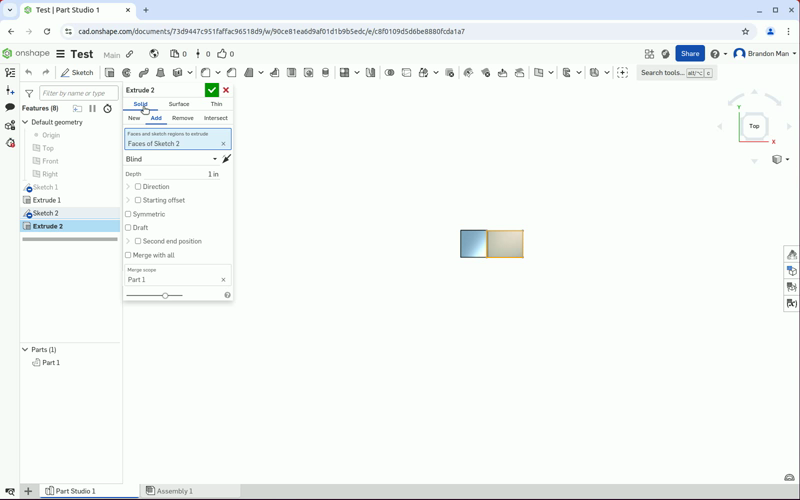
click(143, 106)
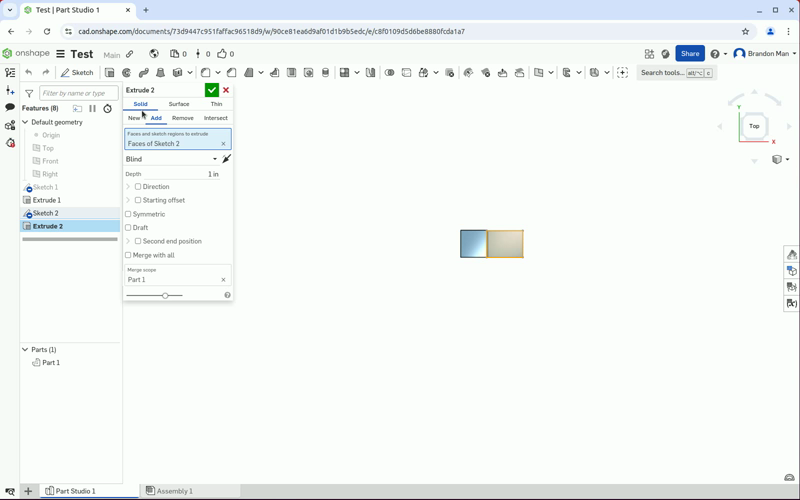
mouse_move(137, 120)
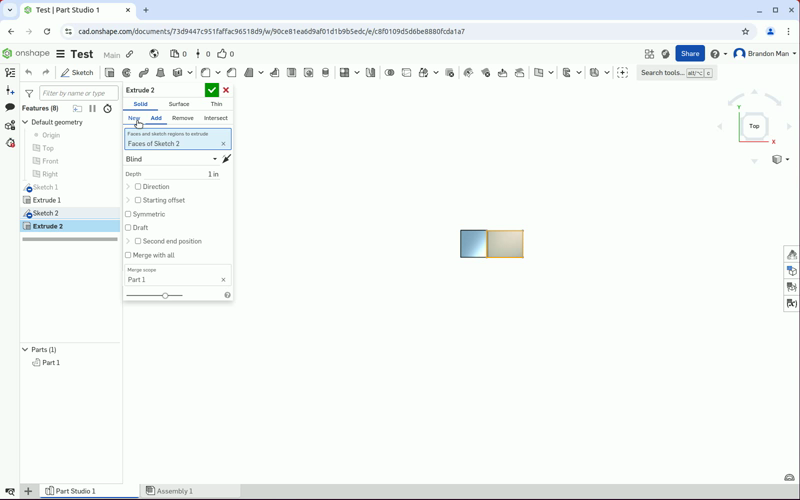
click(137, 120)
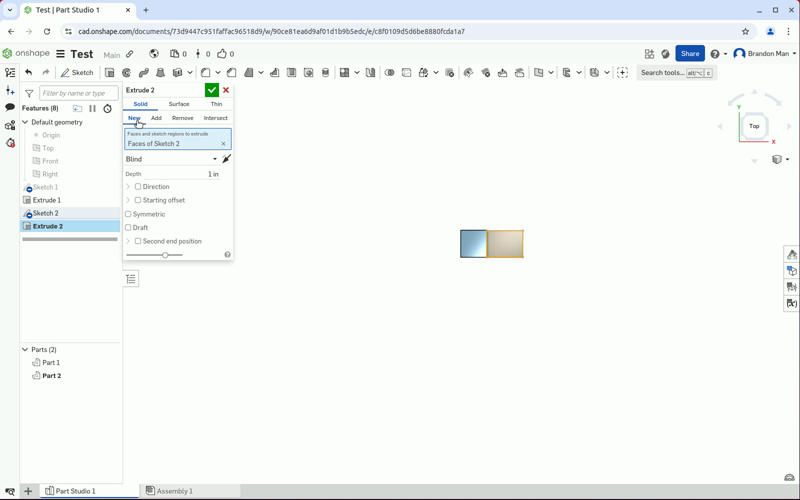
key(tab, 4)
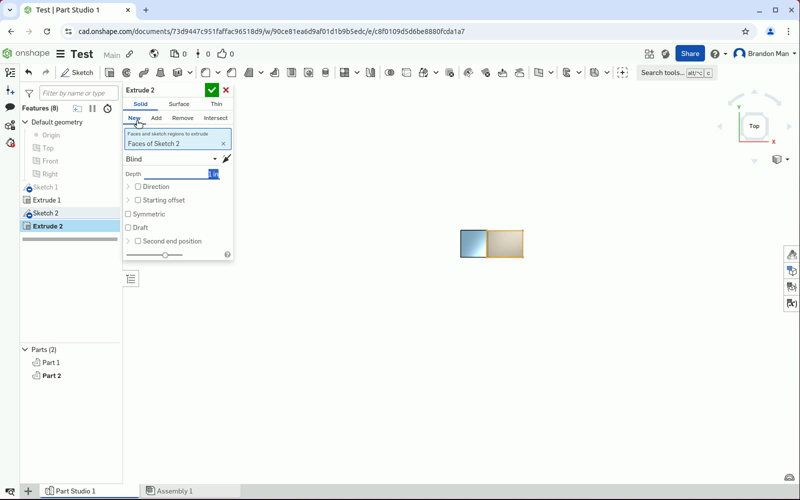
text(10.591)
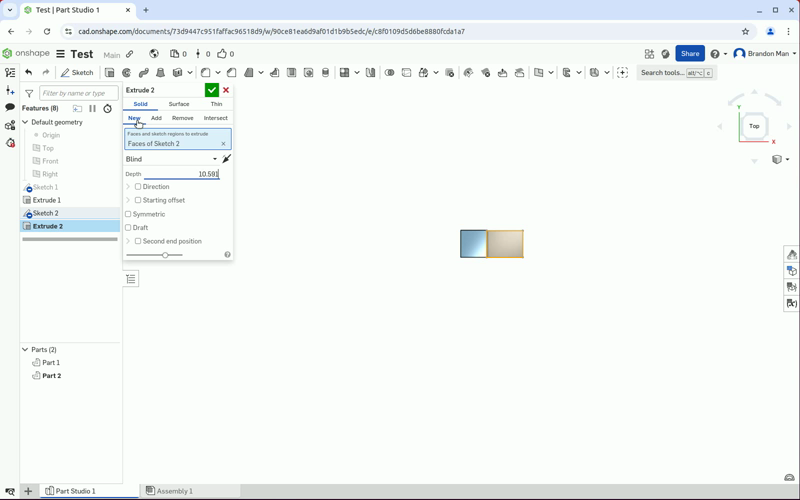
key(enter)
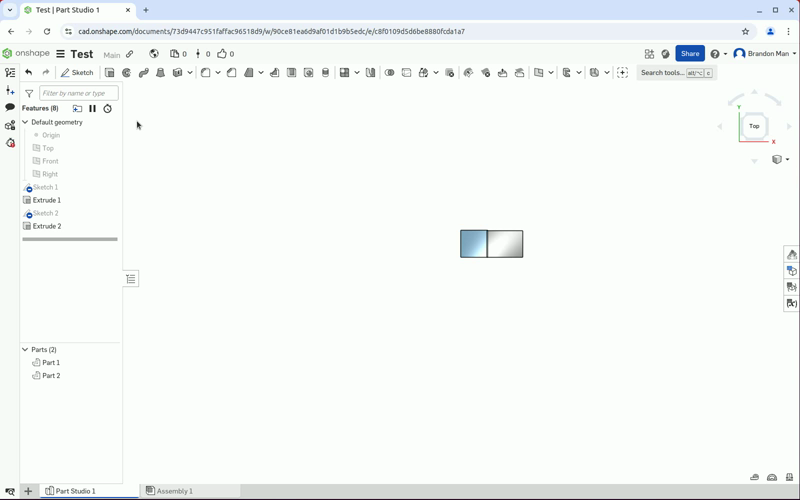
key(shift+h)
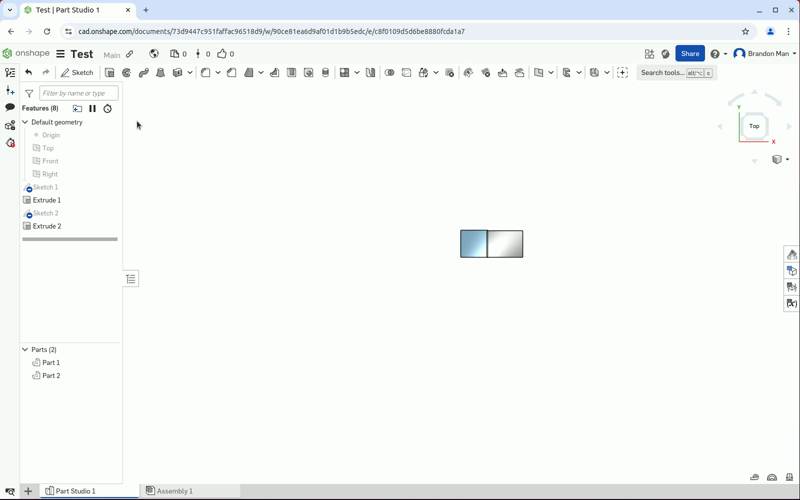
key(shift+h)
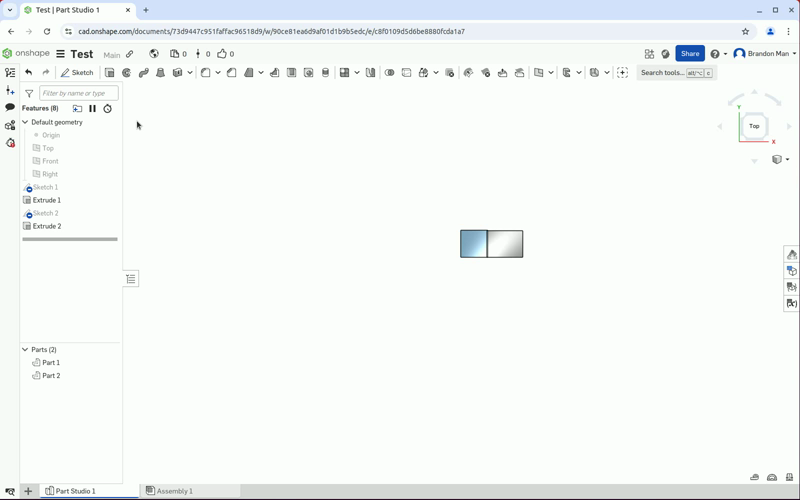
mouse_move(73, 189)
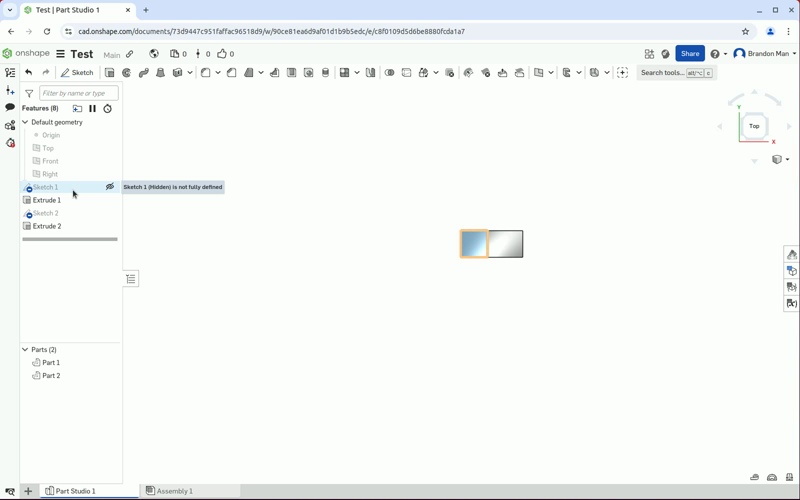
click(73, 189)
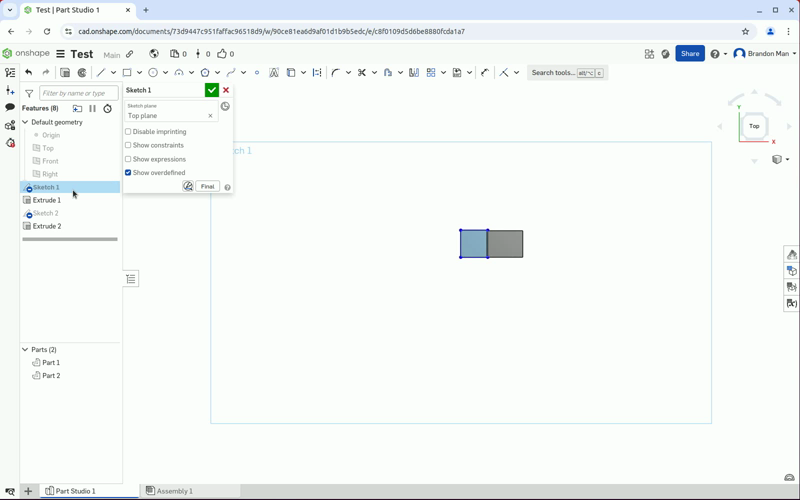
mouse_move(229, 92)
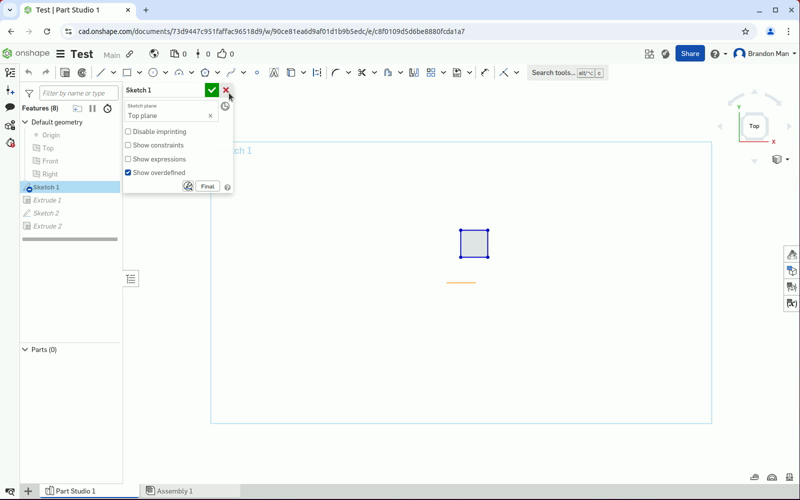
click(229, 92)
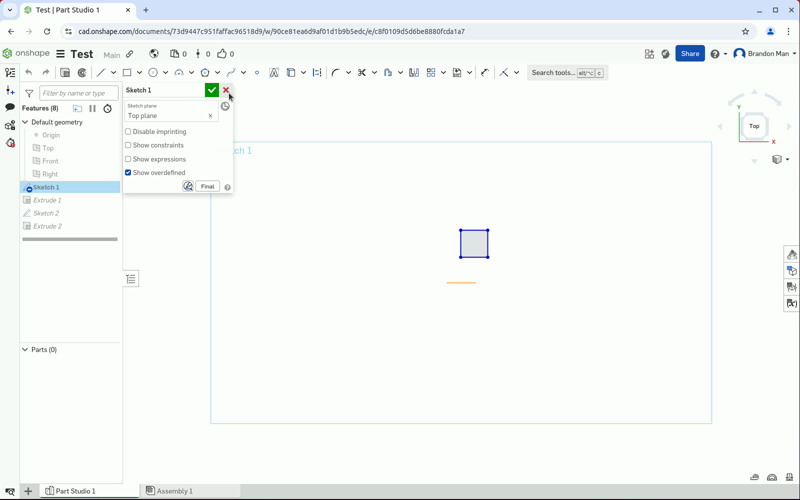
key(shift+s)
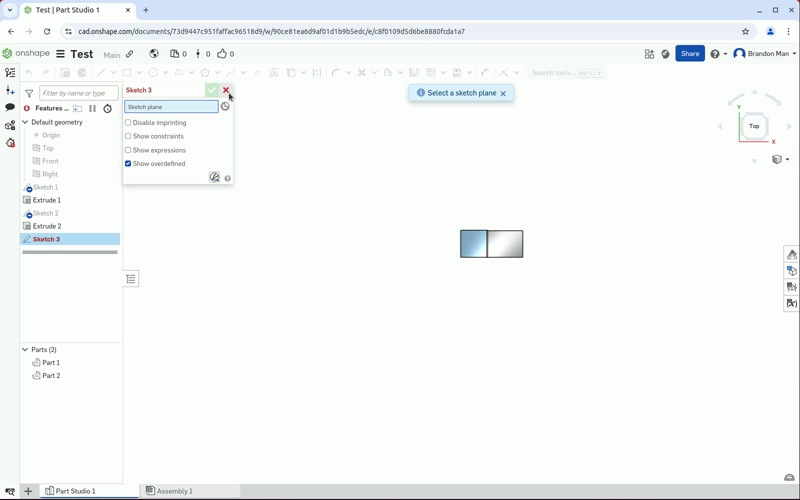
mouse_move(73, 150)
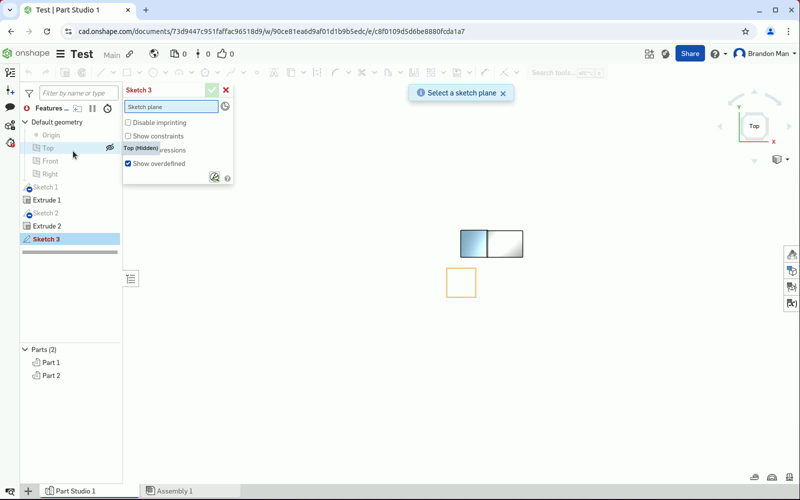
click(73, 150)
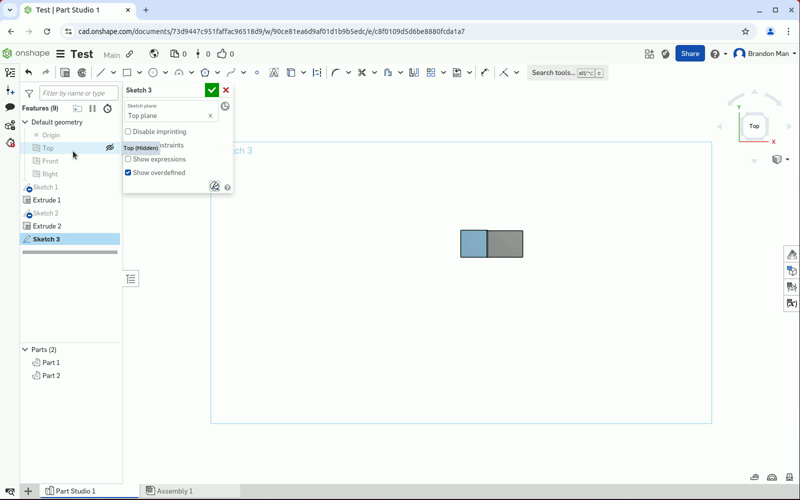
mouse_move(73, 352)
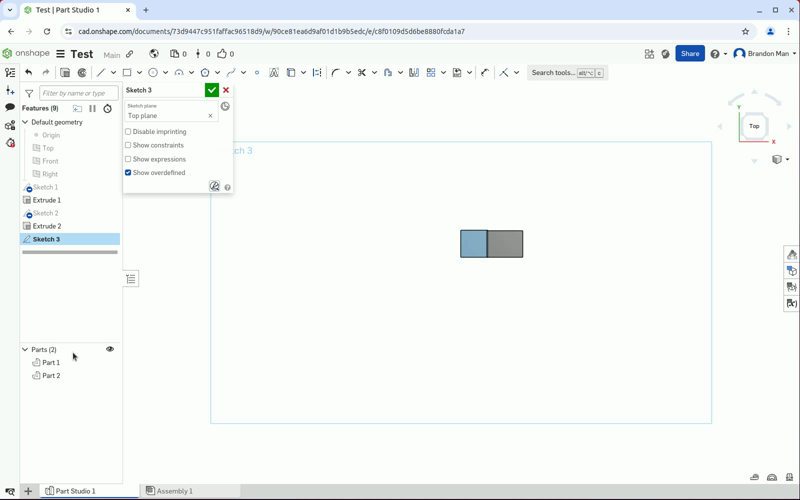
key(y)
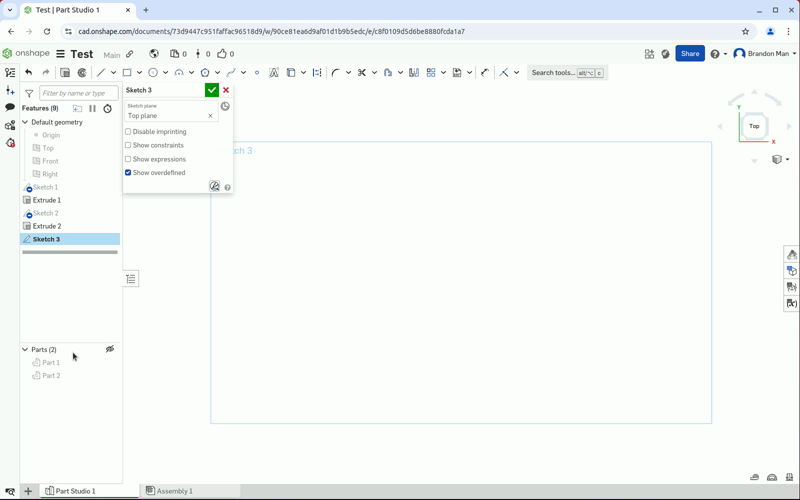
key(l)
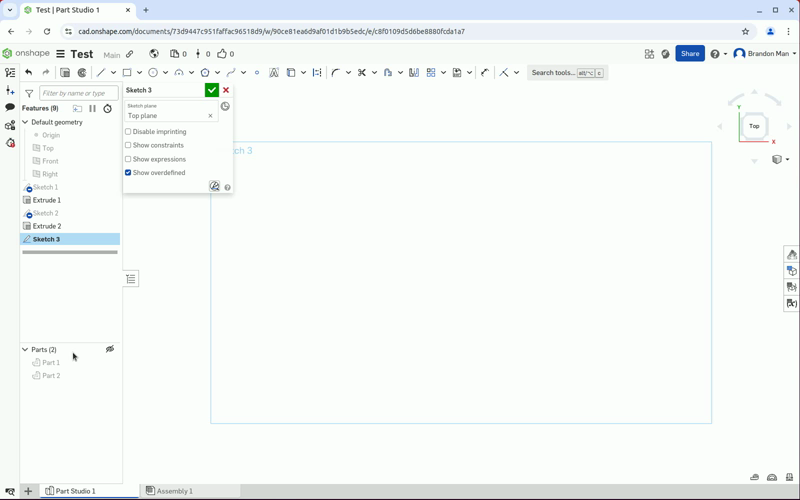
key_down(shift)
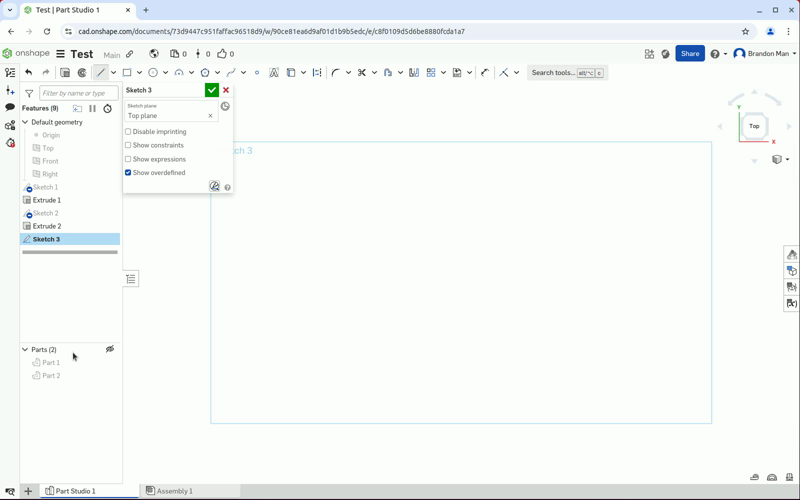
mouse_move(547, 231)
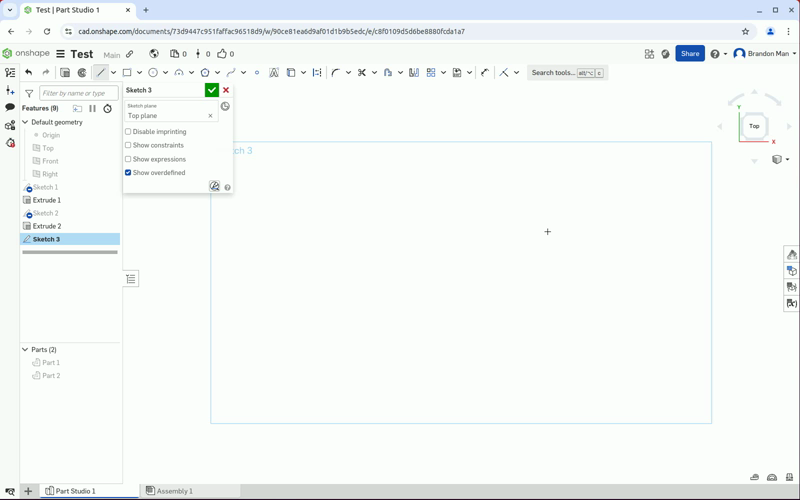
click(547, 231)
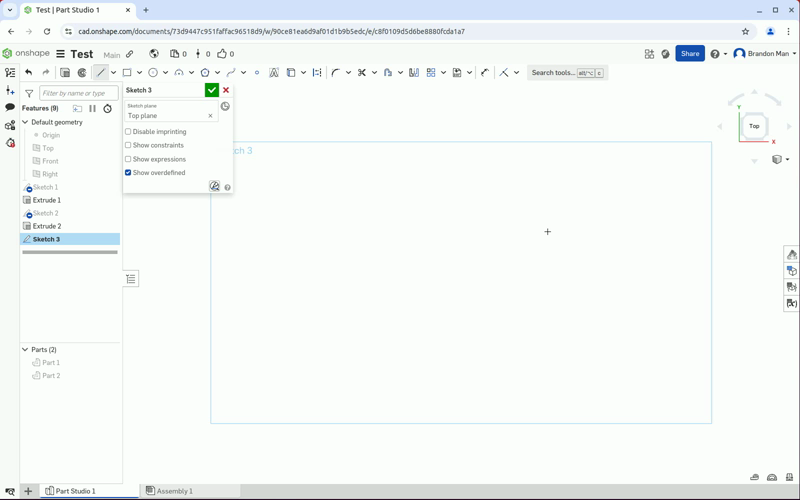
key_up(shift)
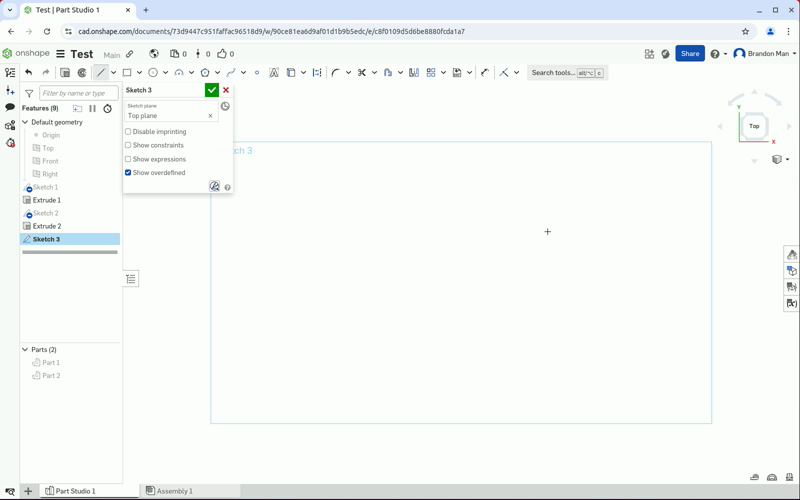
key_down(shift)
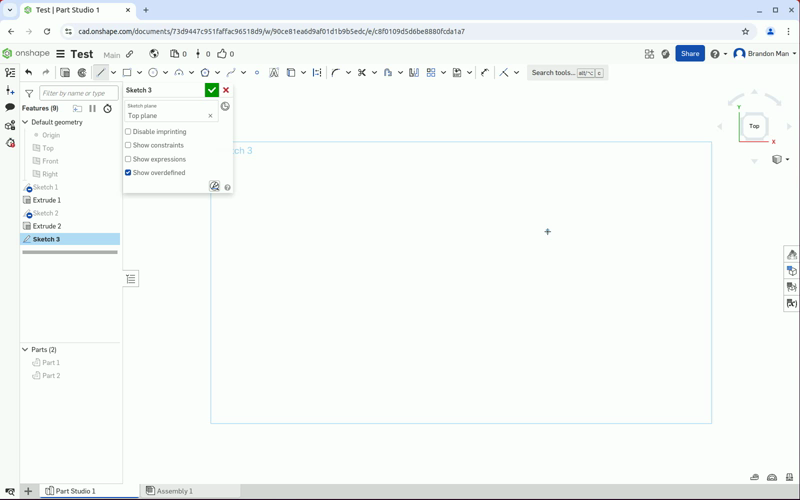
mouse_move(577, 231)
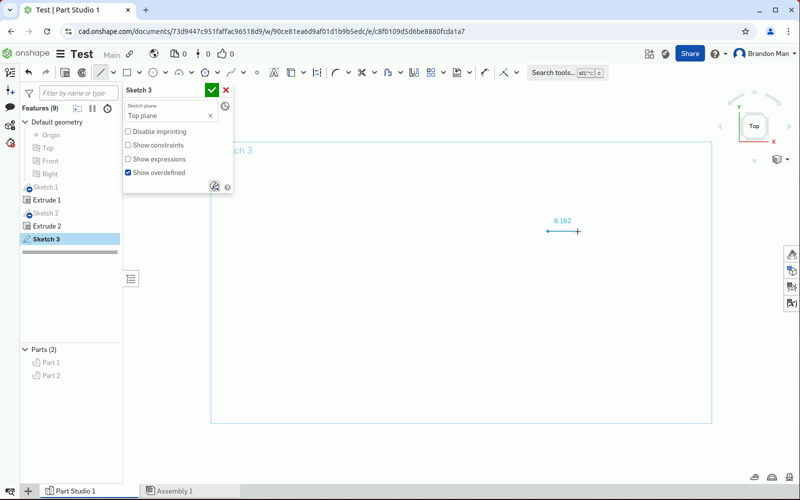
mouse_move(574, 231)
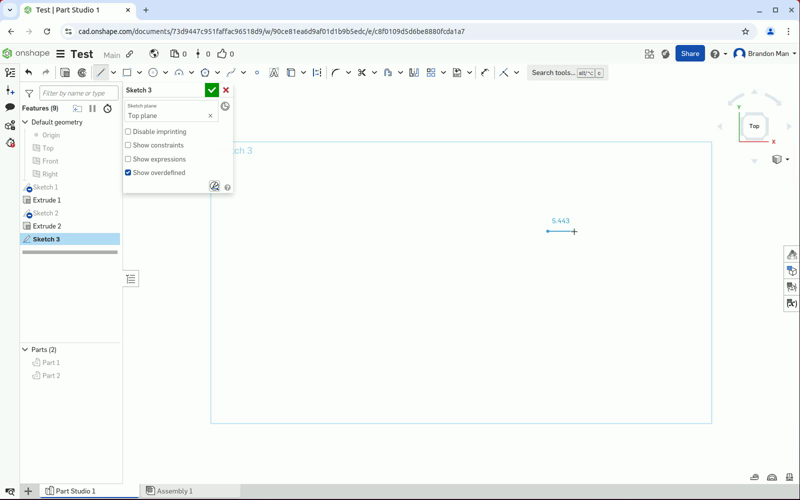
click(574, 231)
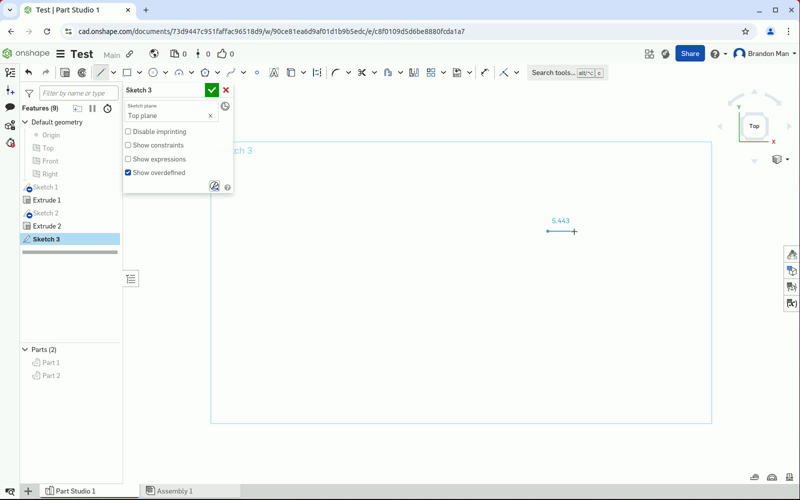
key_up(shift)
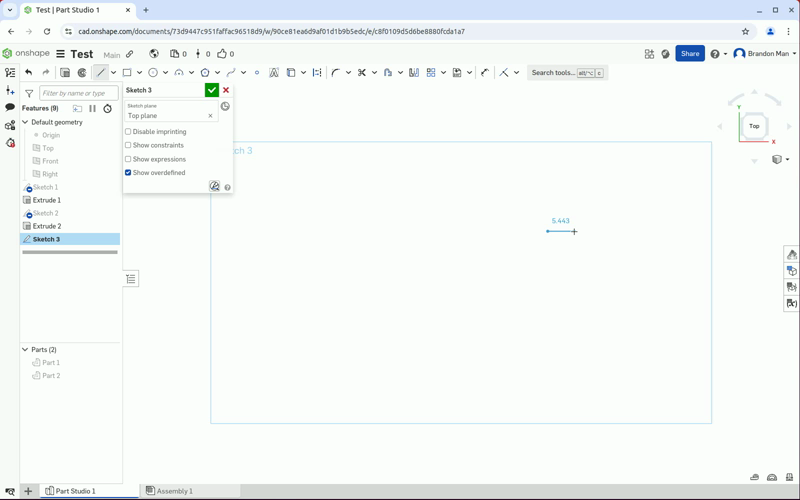
key_down(shift)
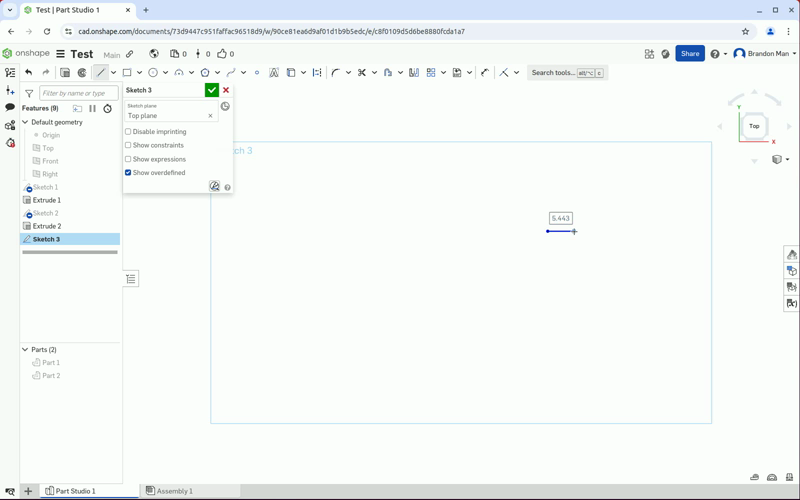
mouse_move(589, 231)
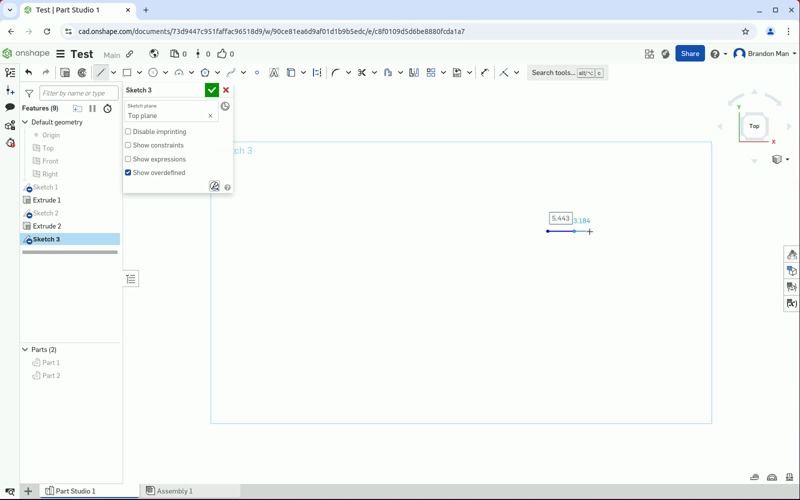
mouse_move(574, 204)
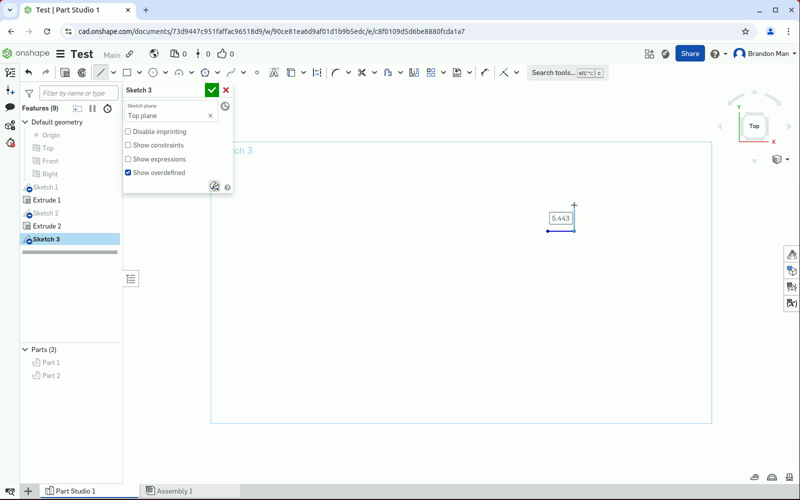
click(574, 204)
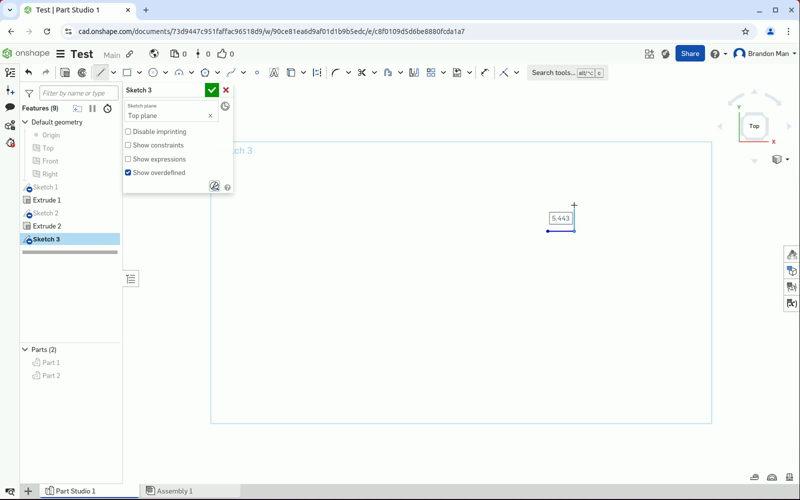
key_up(shift)
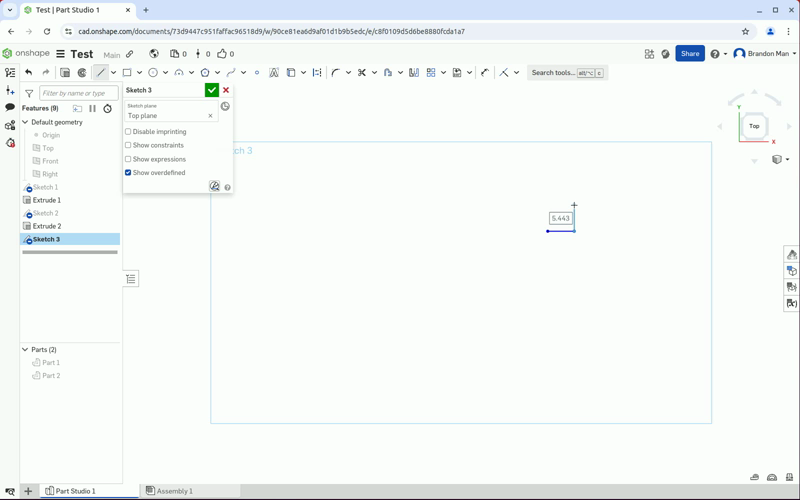
key_down(shift)
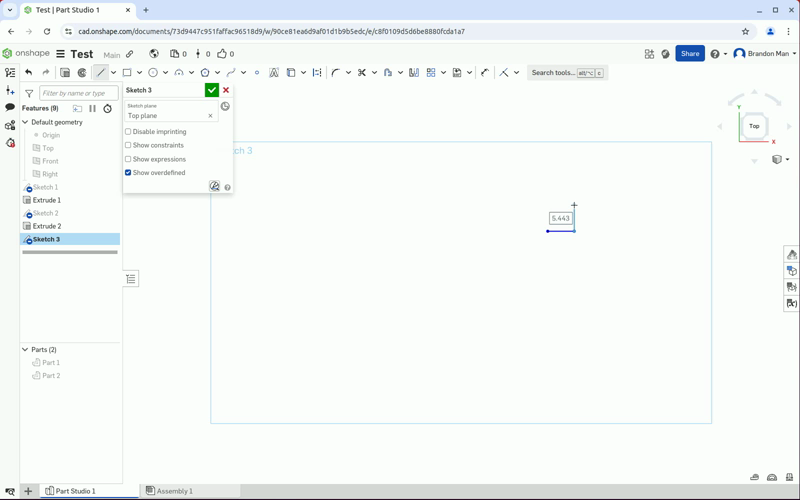
mouse_move(589, 204)
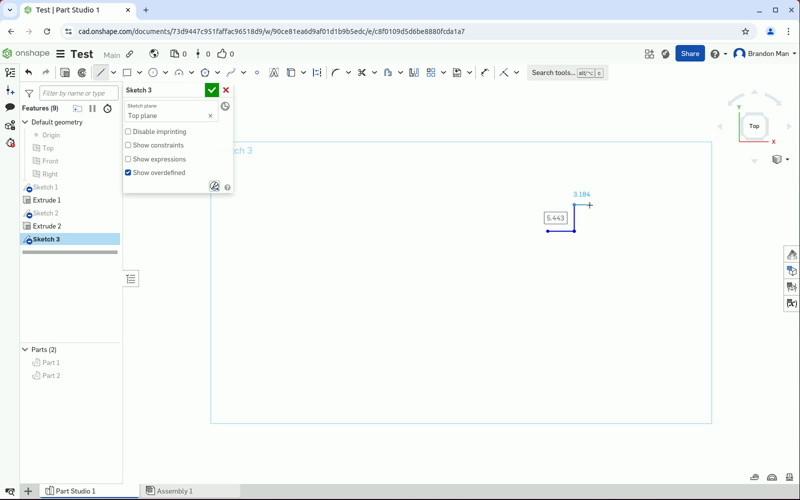
mouse_move(547, 204)
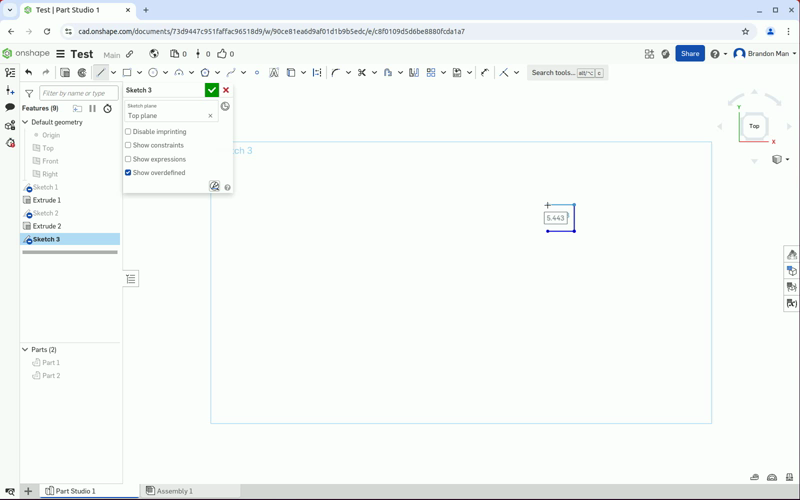
click(547, 204)
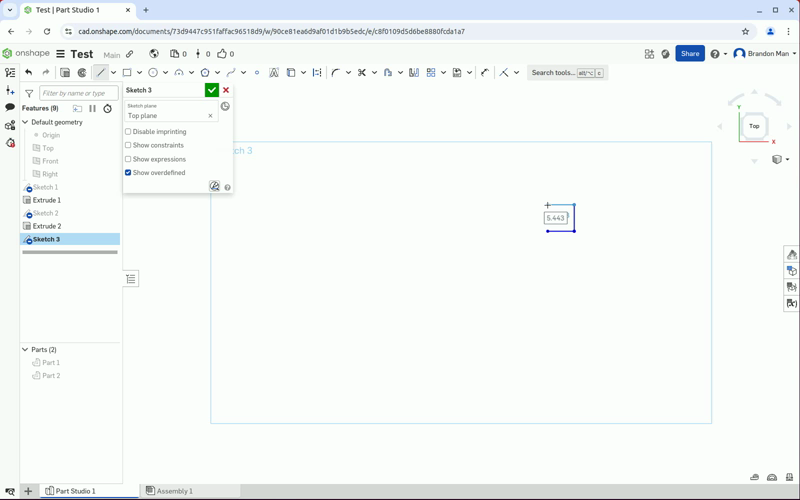
key_up(shift)
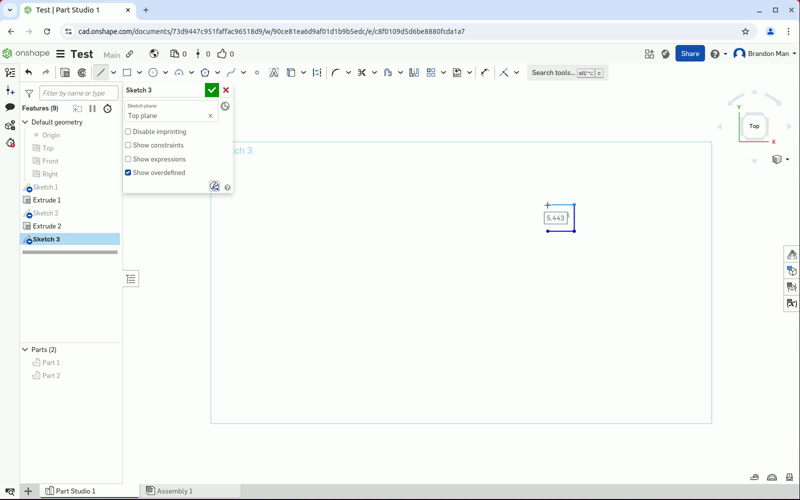
mouse_move(577, 204)
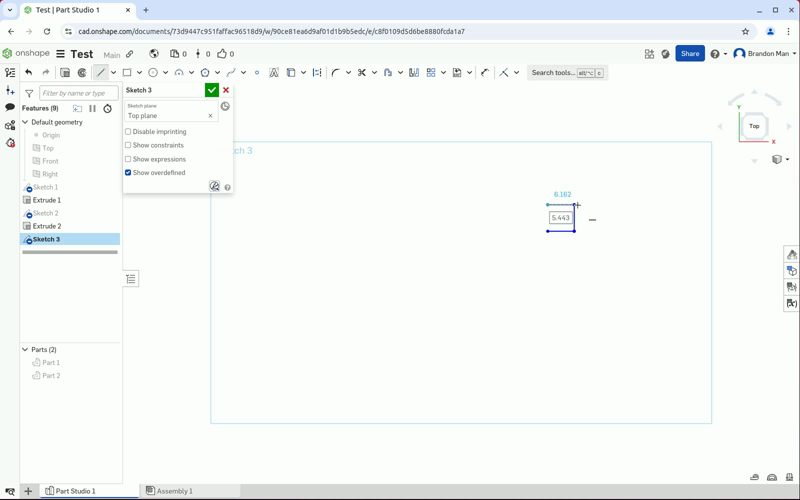
key_down(shift)
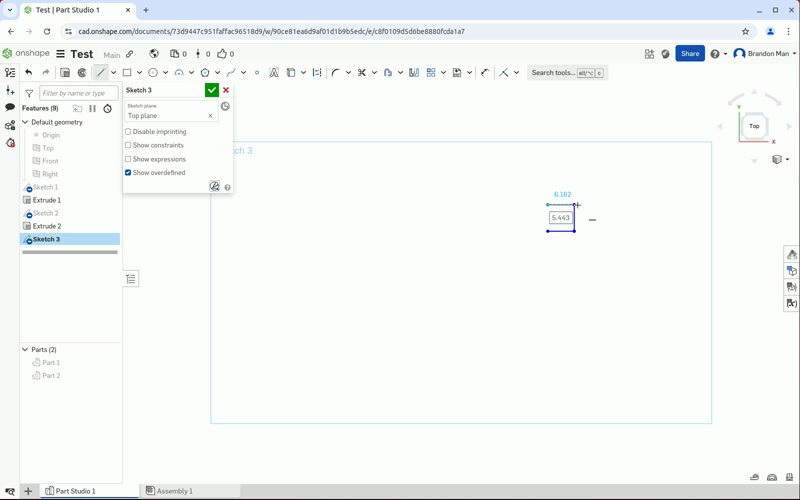
mouse_move(547, 231)
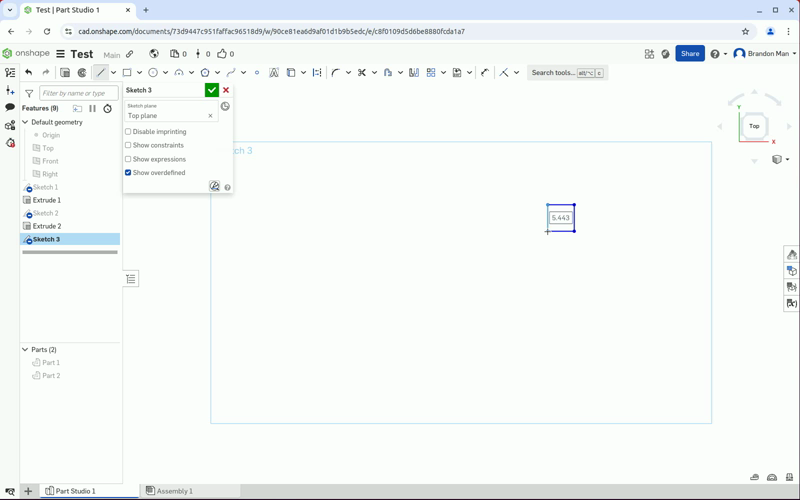
key_up(shift)
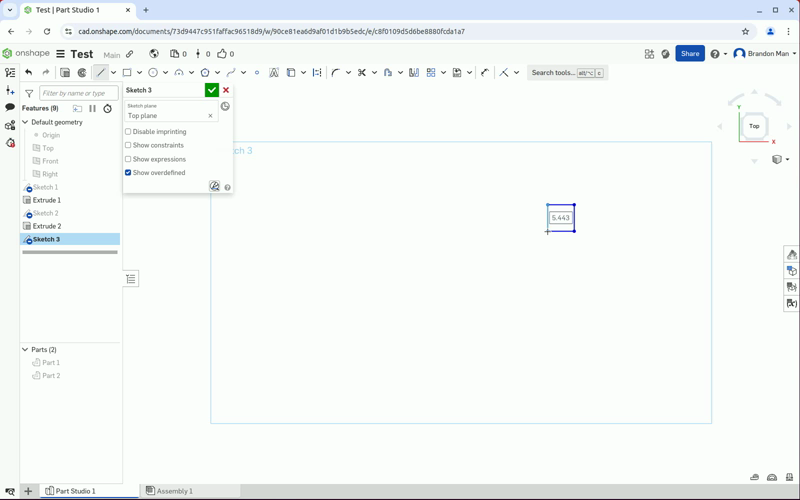
click(547, 231)
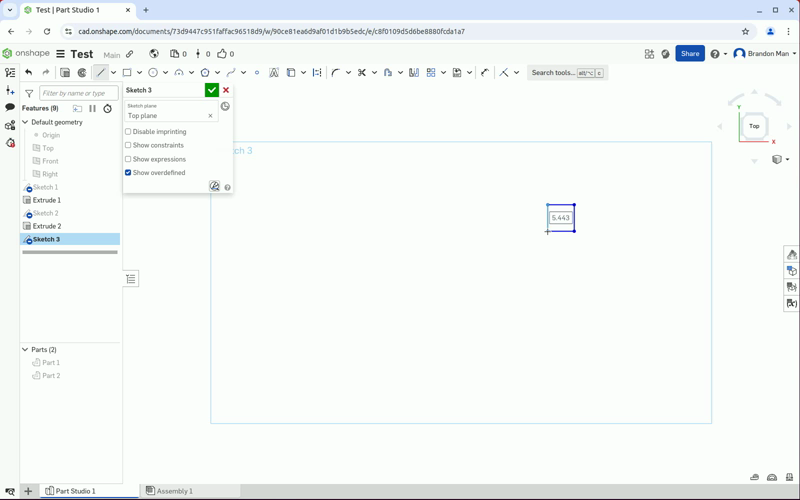
key(esc)
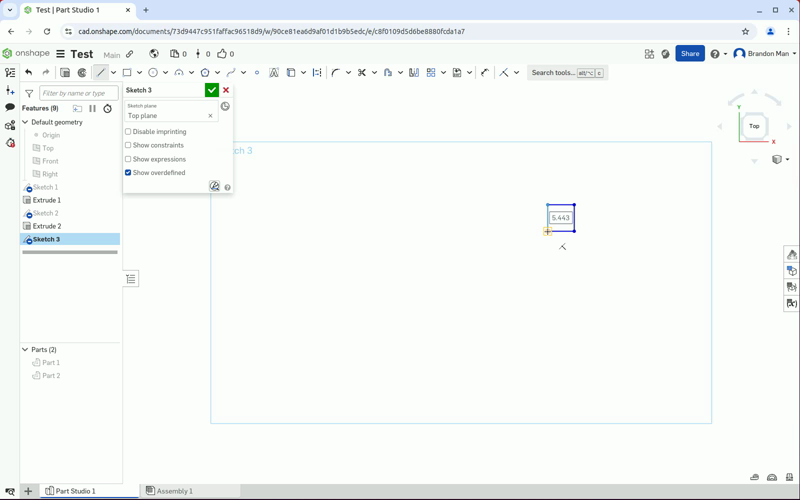
mouse_move(569, 212)
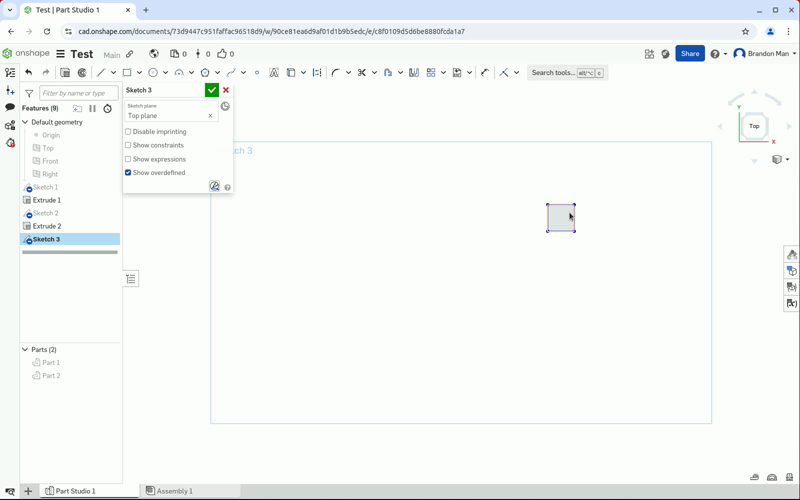
scroll(6)
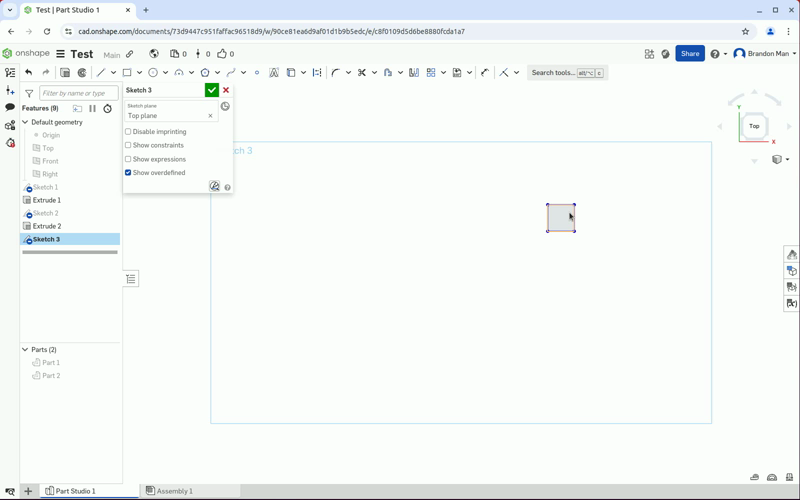
scroll(6)
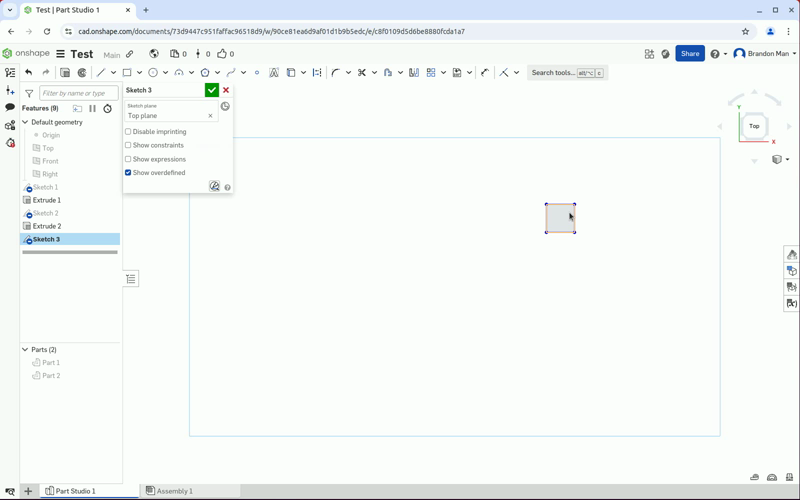
scroll(6)
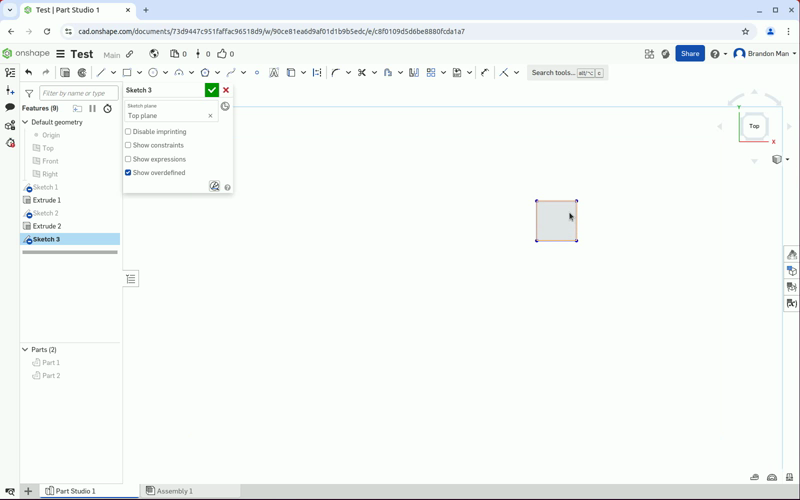
scroll(6)
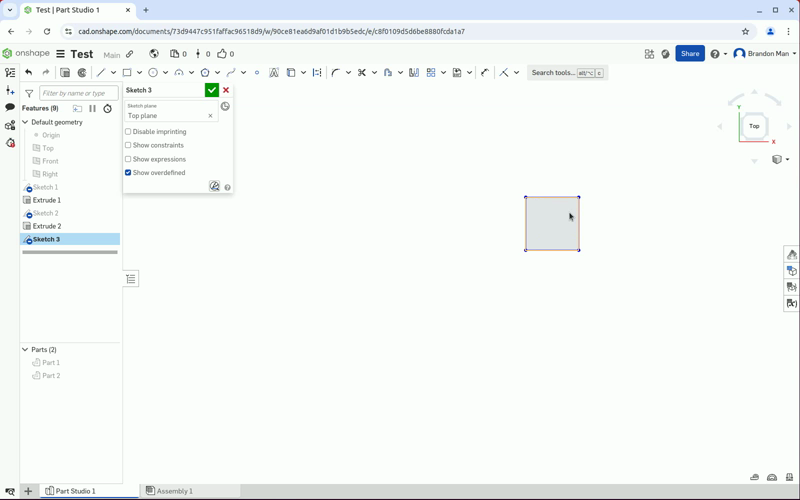
scroll(6)
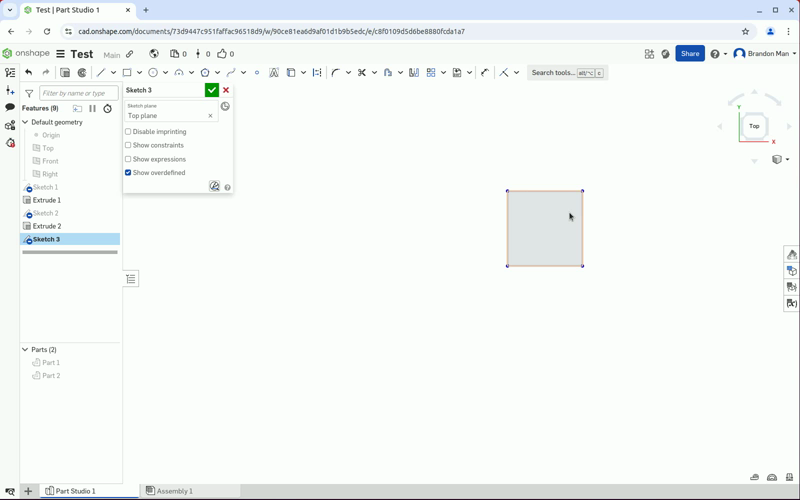
scroll(6)
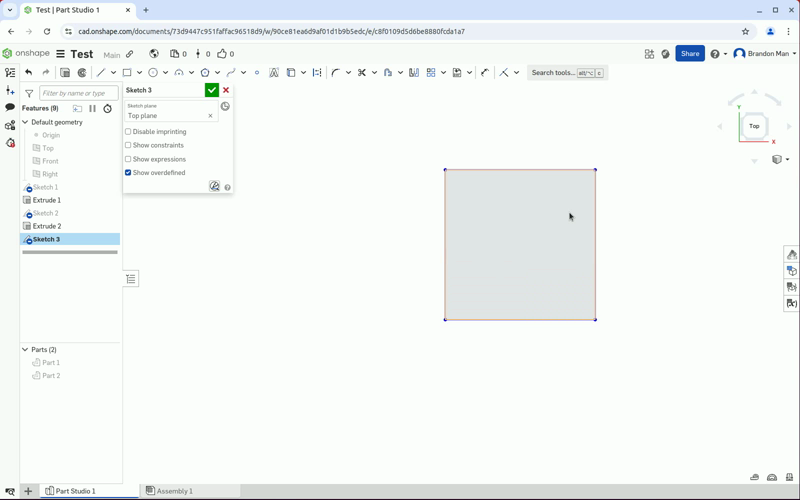
scroll(6)
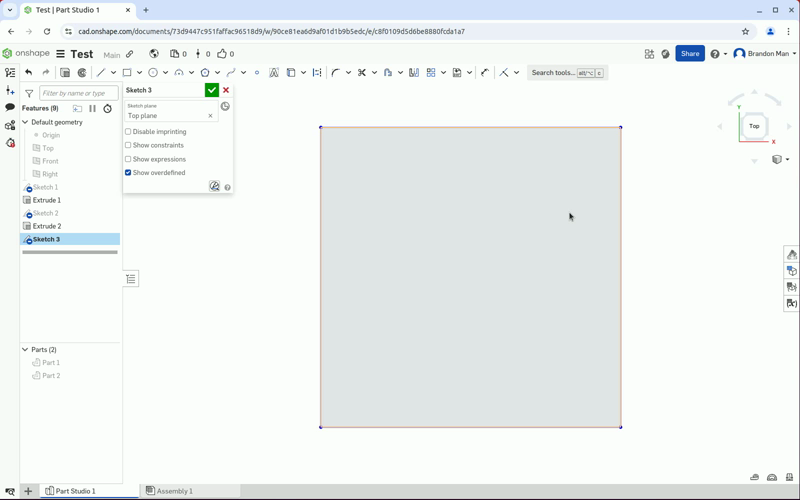
click(569, 212)
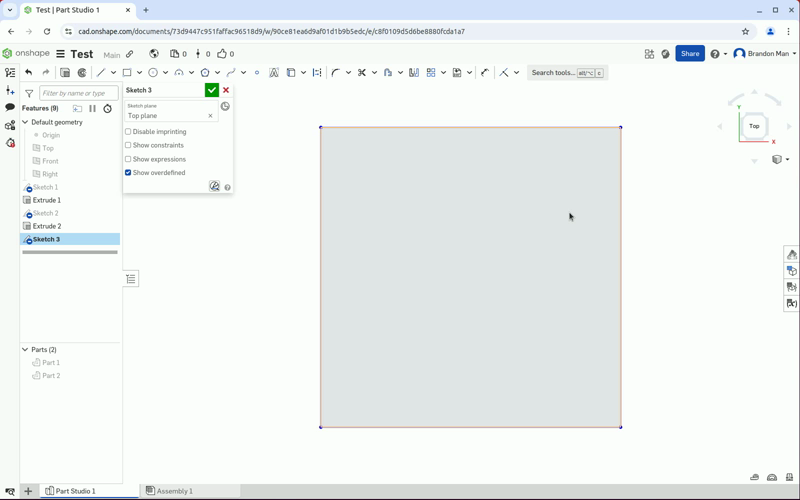
scroll(-6)
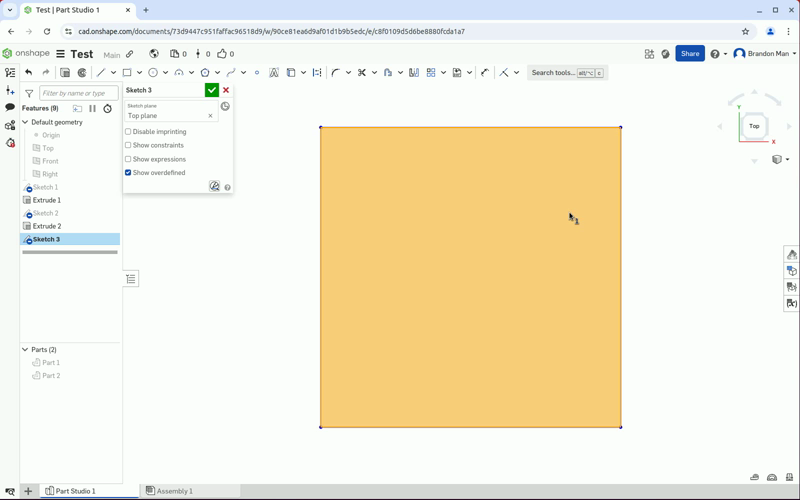
scroll(-6)
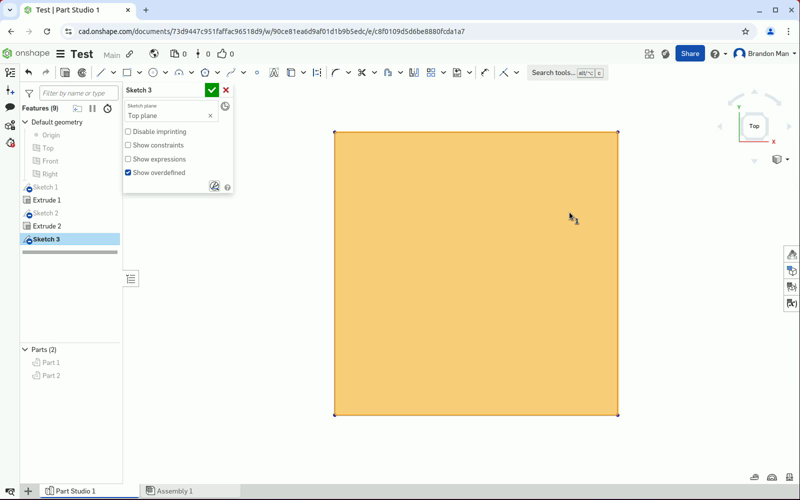
scroll(-6)
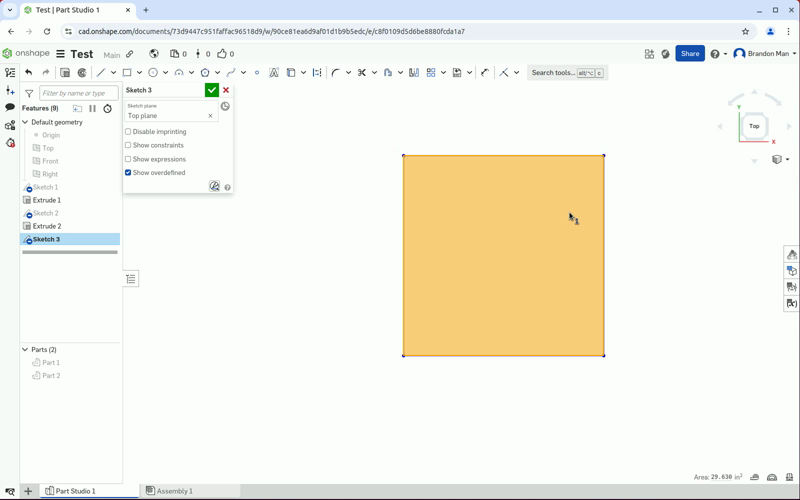
scroll(-6)
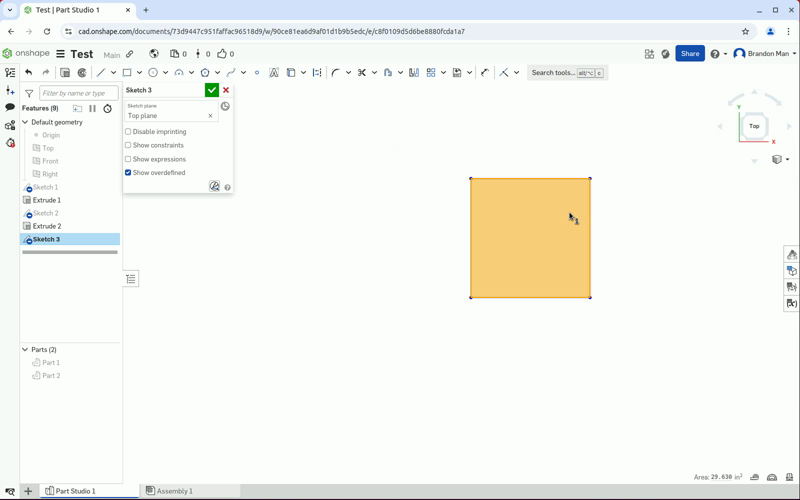
scroll(-6)
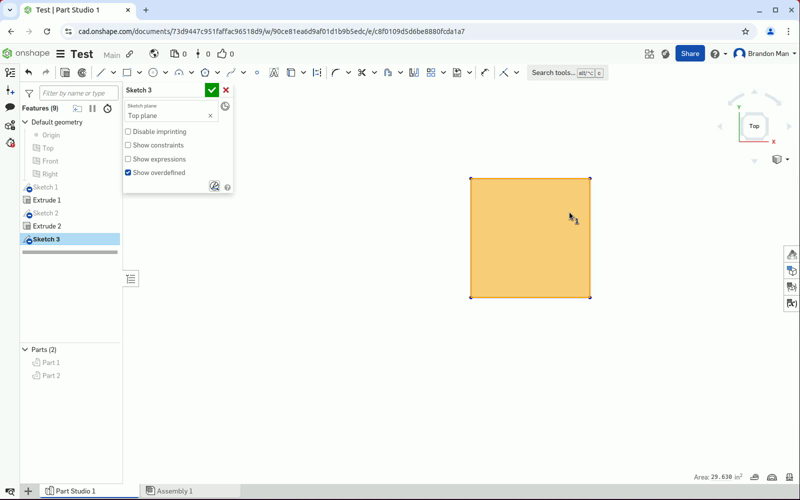
scroll(-6)
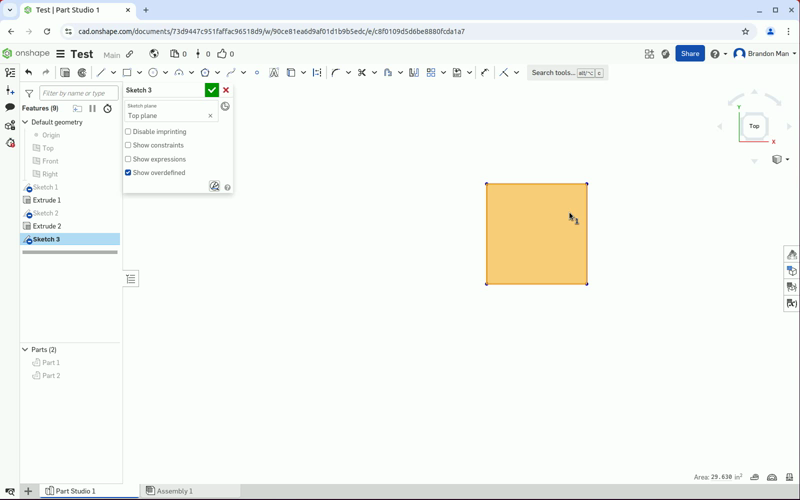
scroll(-6)
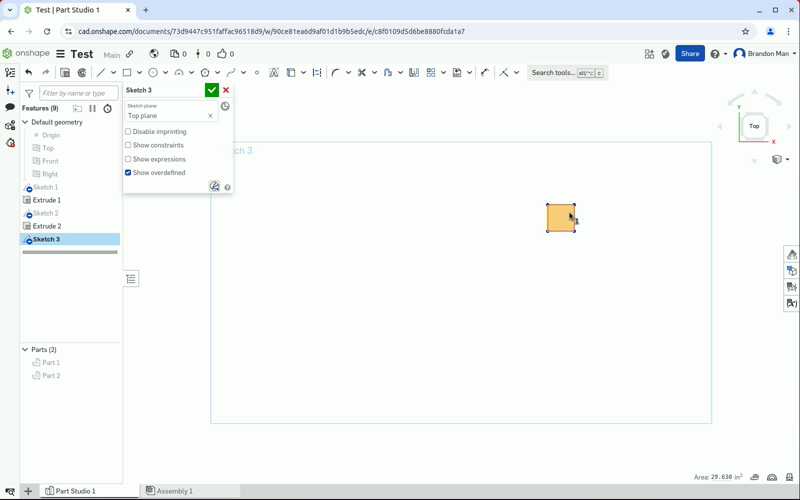
mouse_move(73, 352)
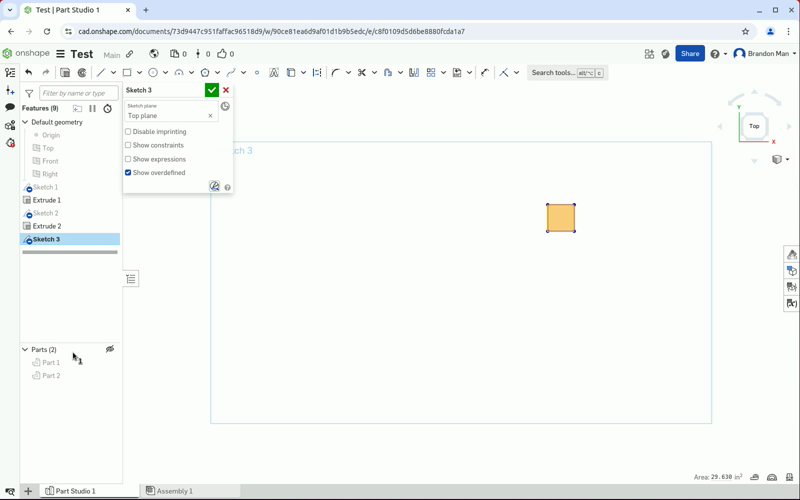
key(shift+y)
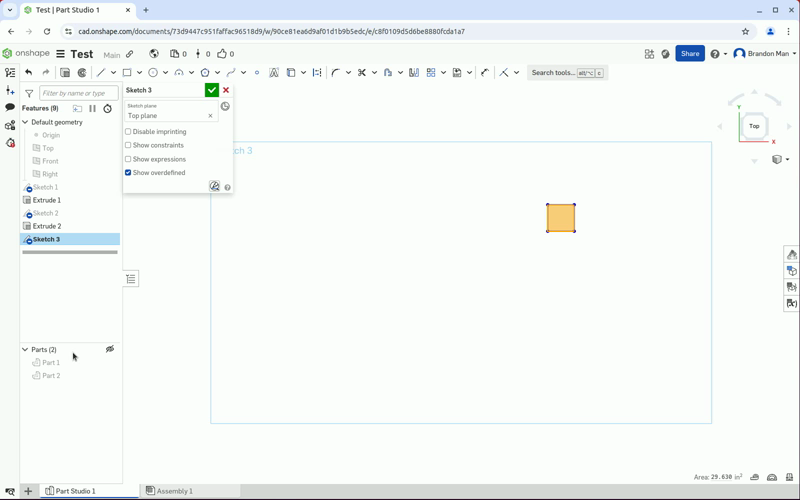
key(shift+e)
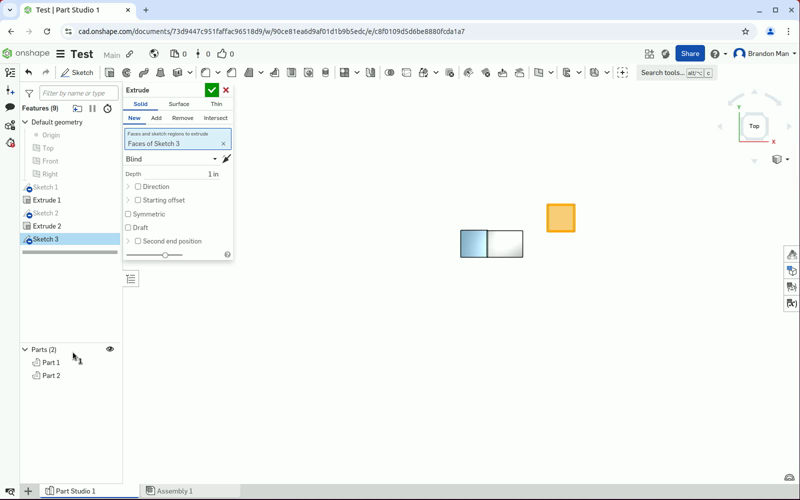
mouse_move(143, 106)
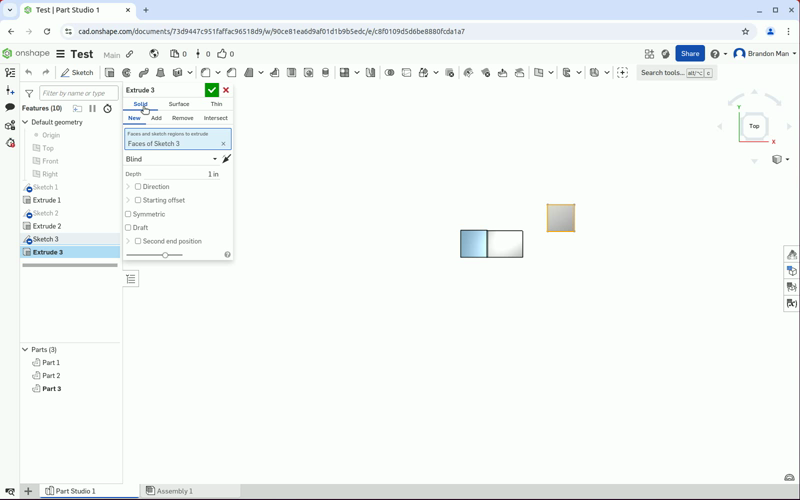
click(143, 106)
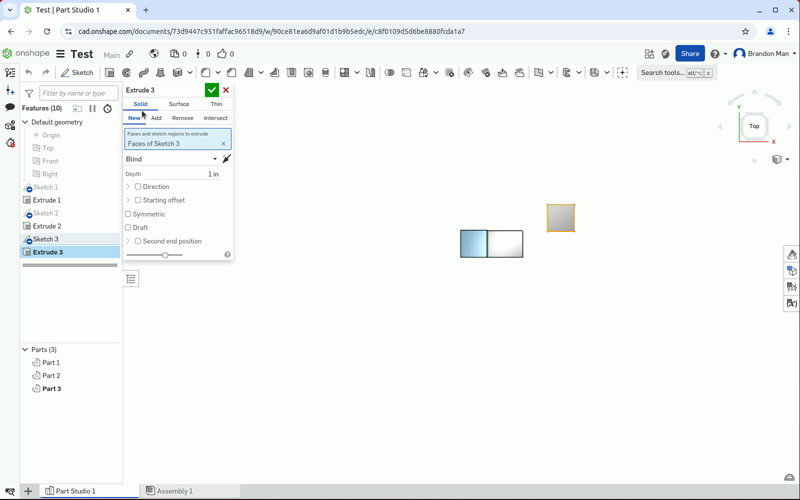
mouse_move(137, 120)
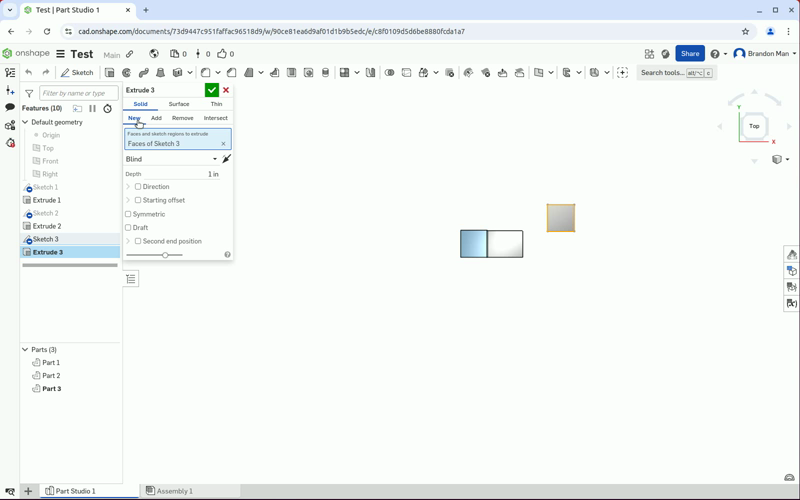
click(137, 120)
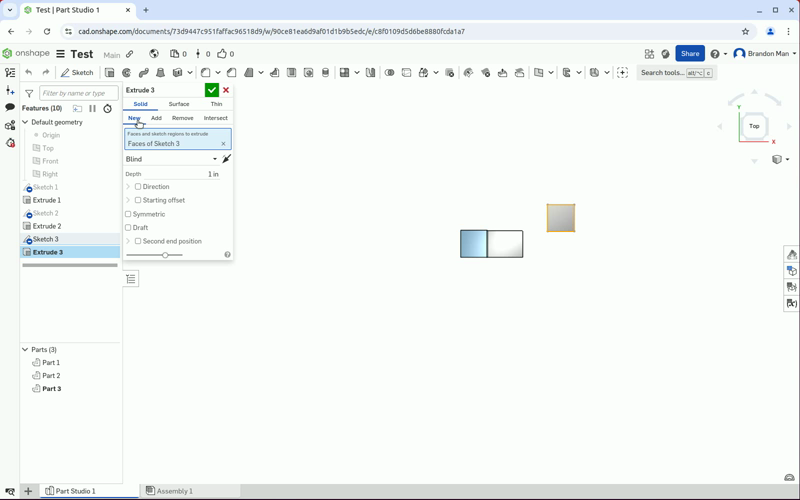
key(tab, 4)
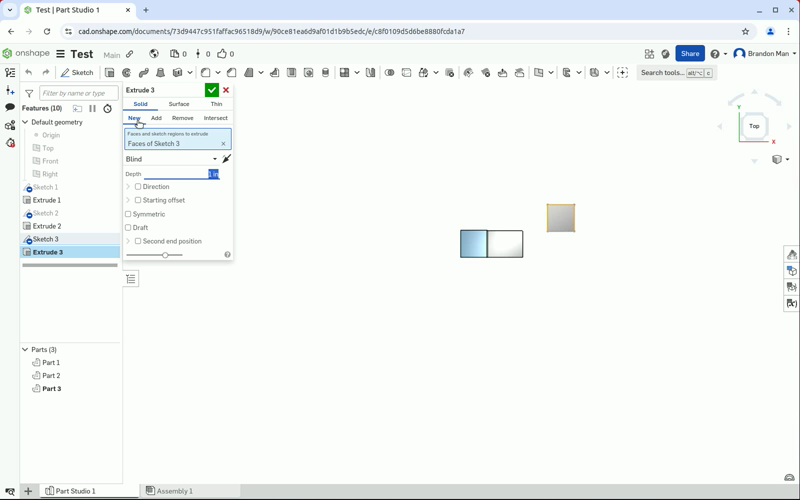
text(10.591)
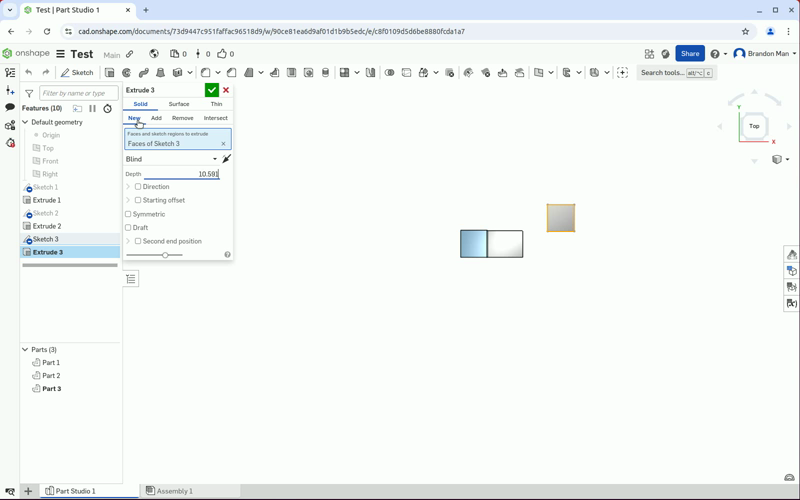
key(enter)
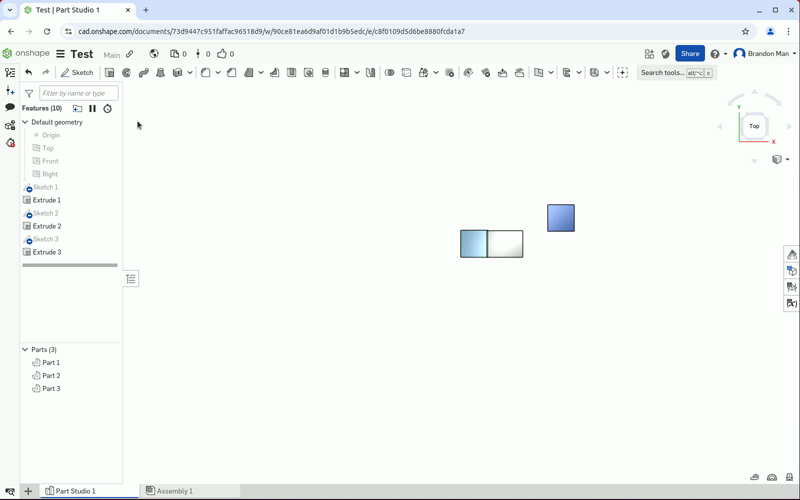
key(shift+h)
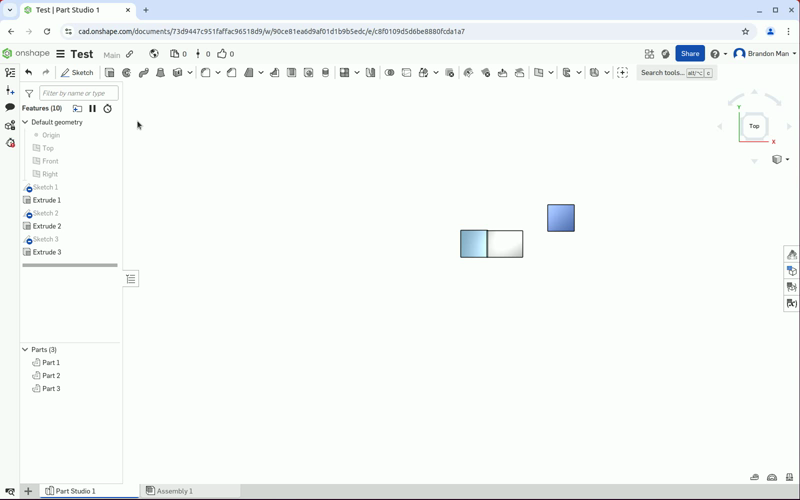
key(shift+h)
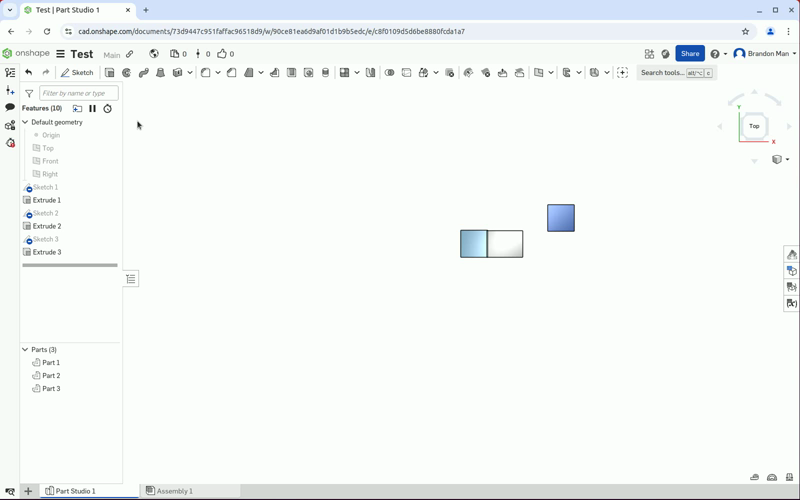
mouse_move(73, 189)
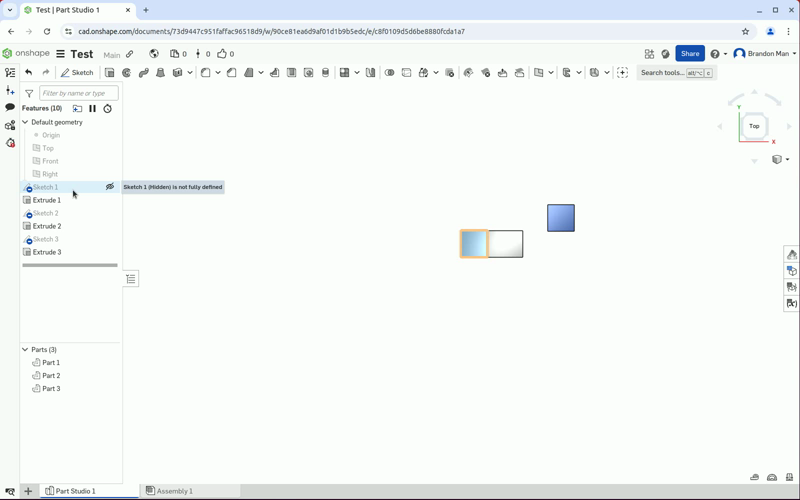
click(73, 189)
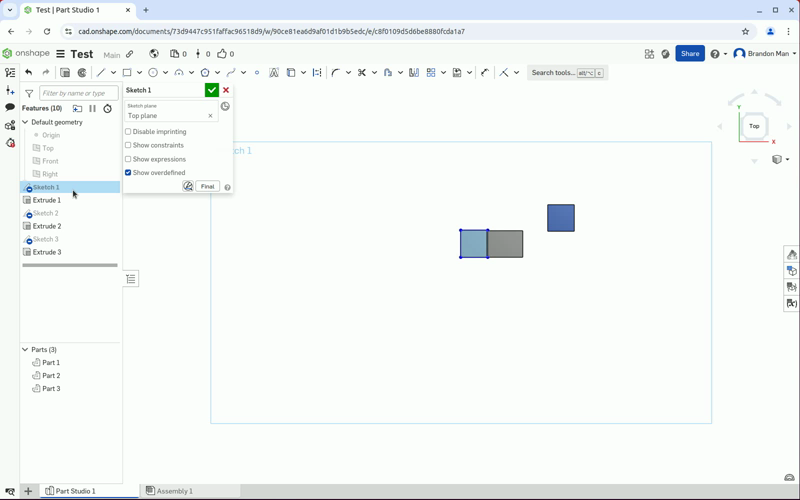
mouse_move(229, 92)
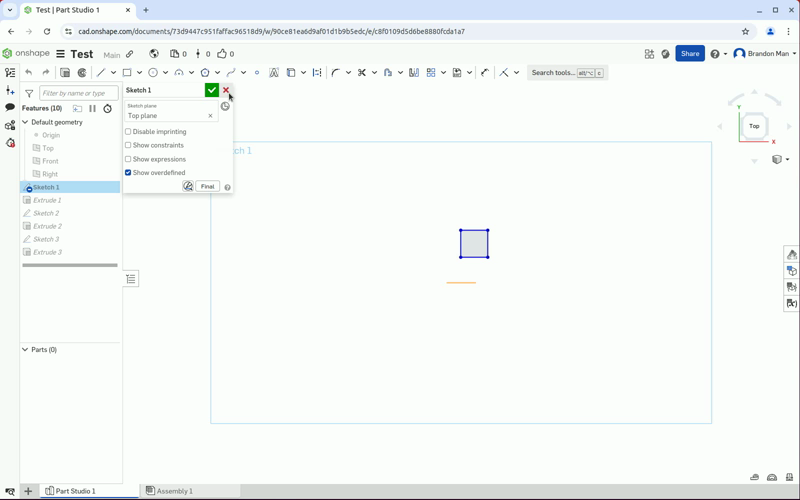
click(229, 92)
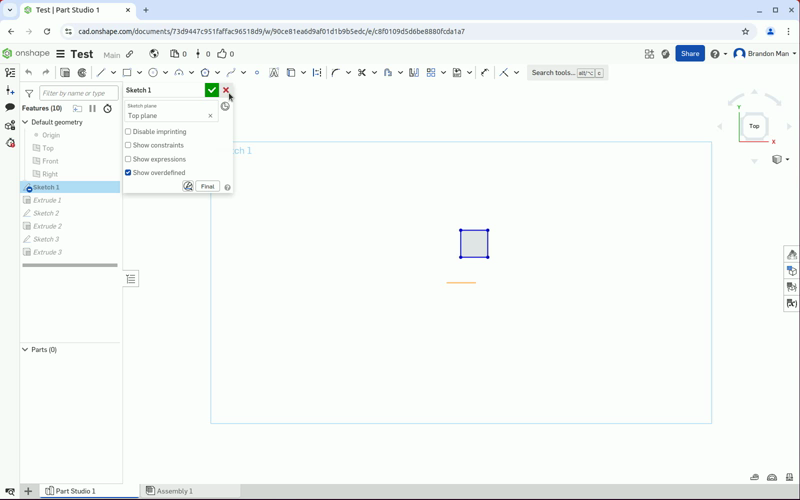
key(shift+s)
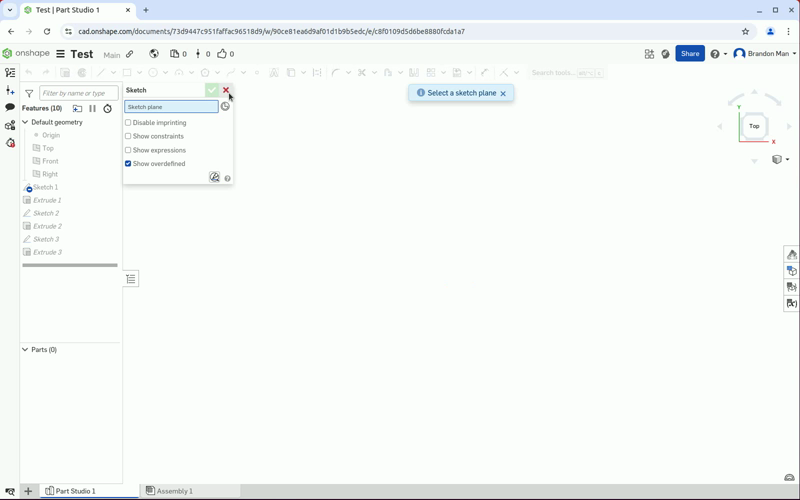
mouse_move(73, 150)
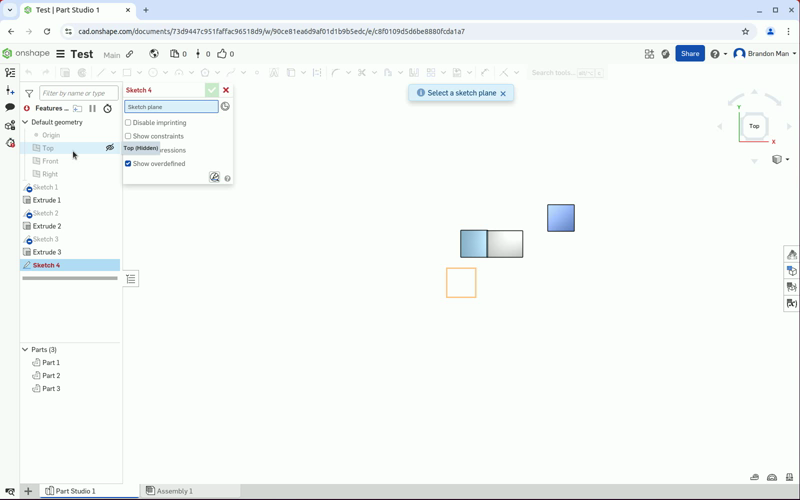
click(73, 150)
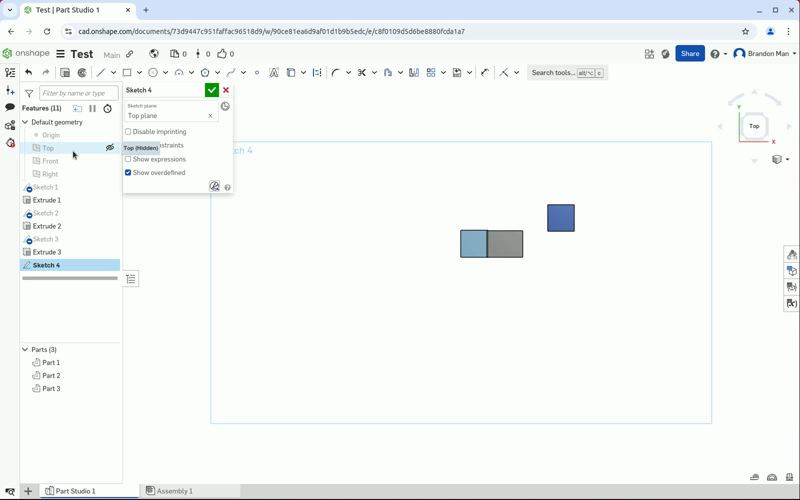
mouse_move(73, 352)
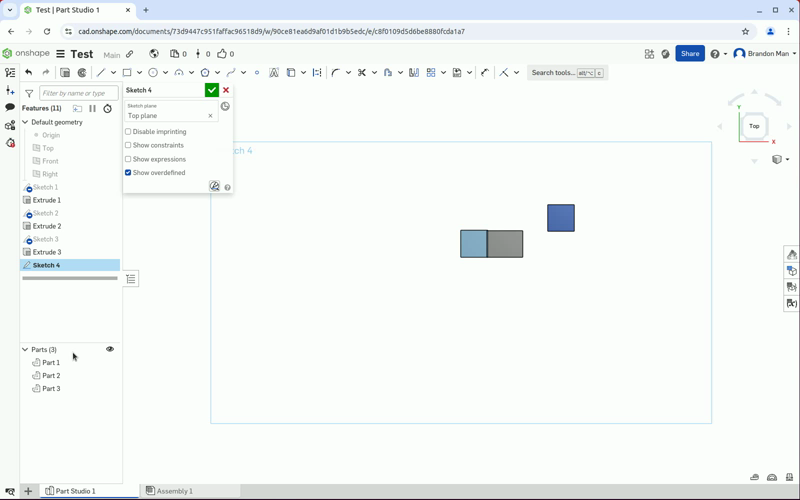
key(y)
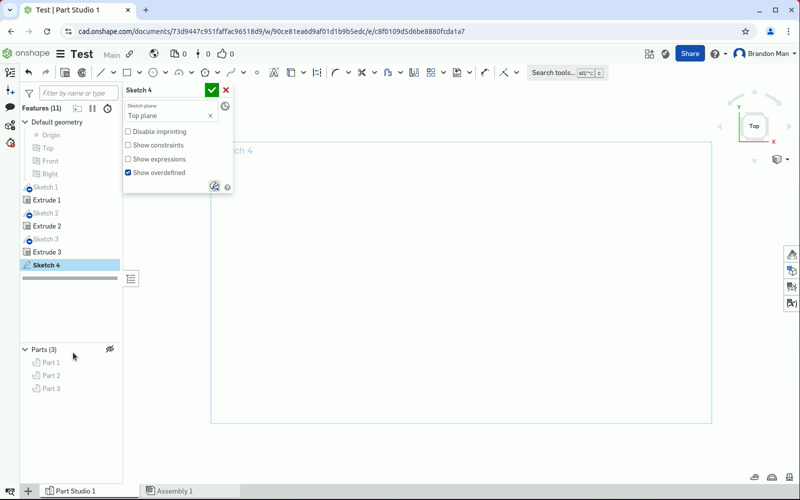
key(l)
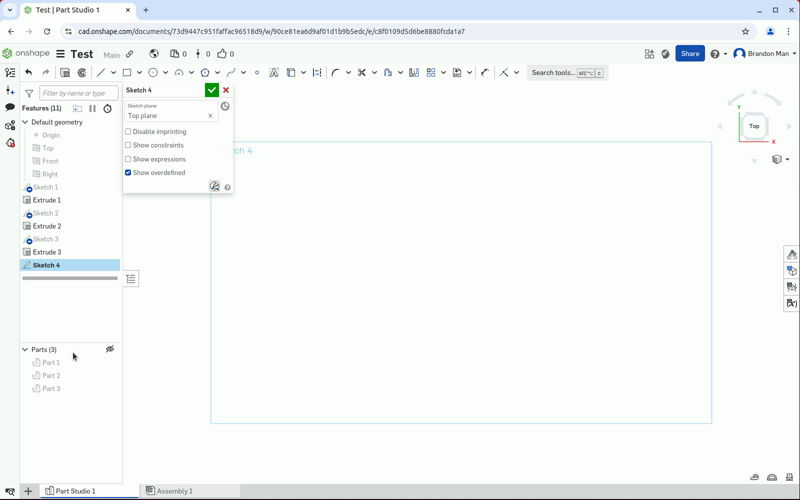
key_down(shift)
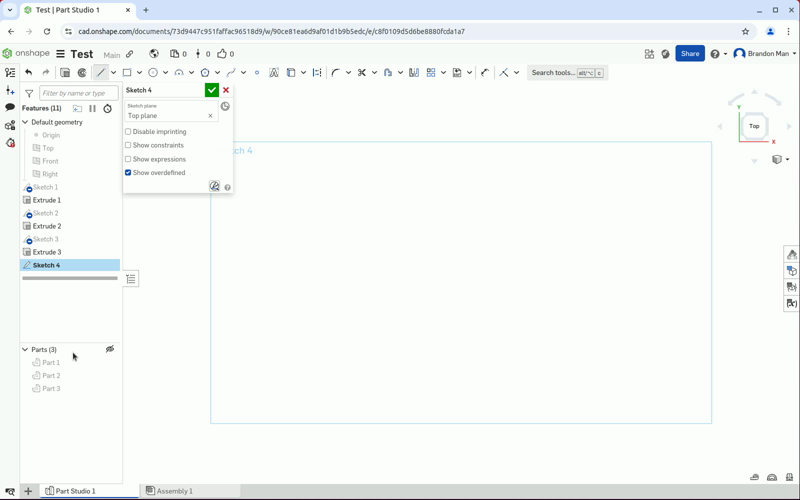
mouse_move(521, 282)
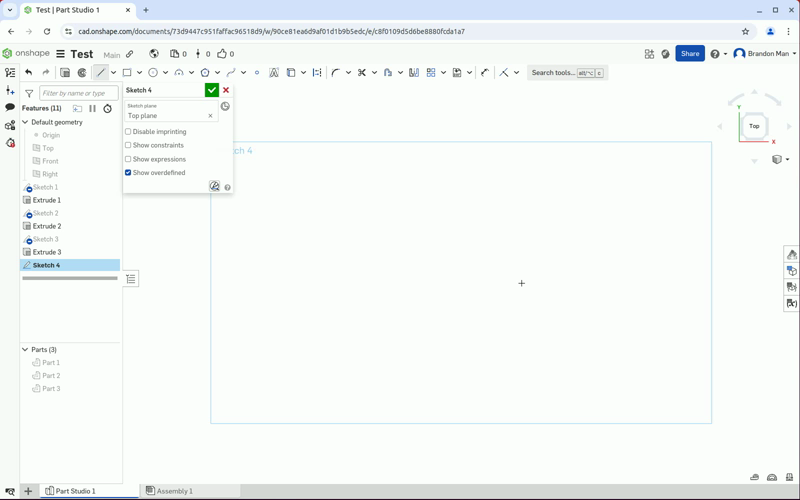
click(521, 282)
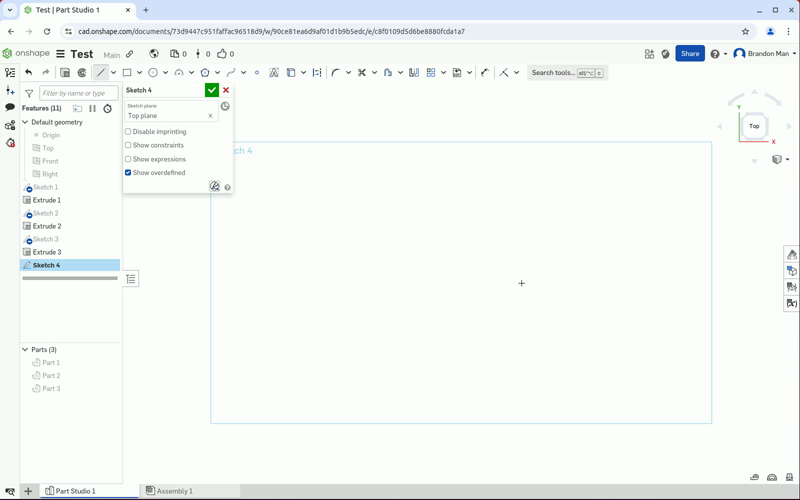
key_up(shift)
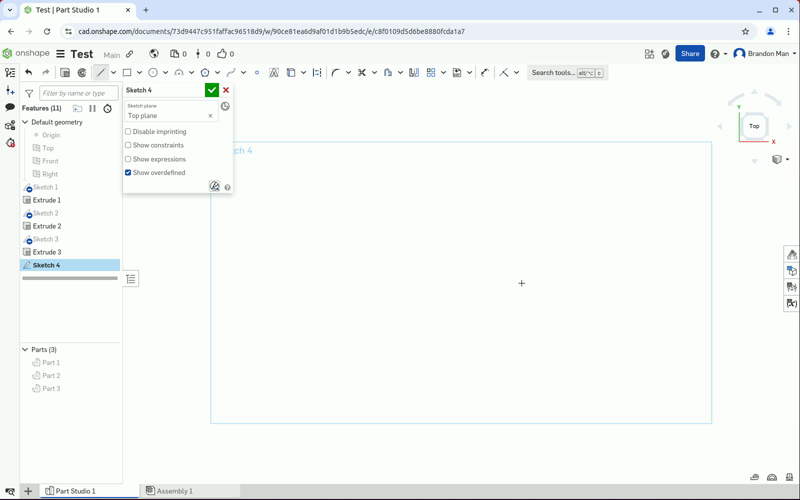
key_down(shift)
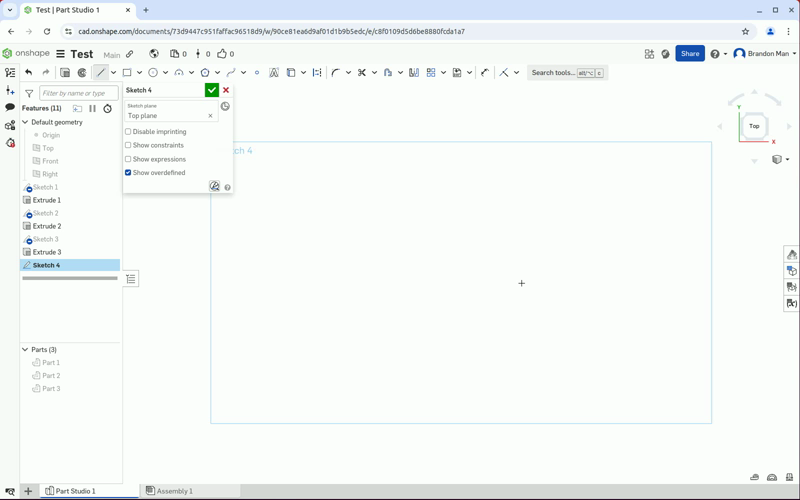
mouse_move(551, 282)
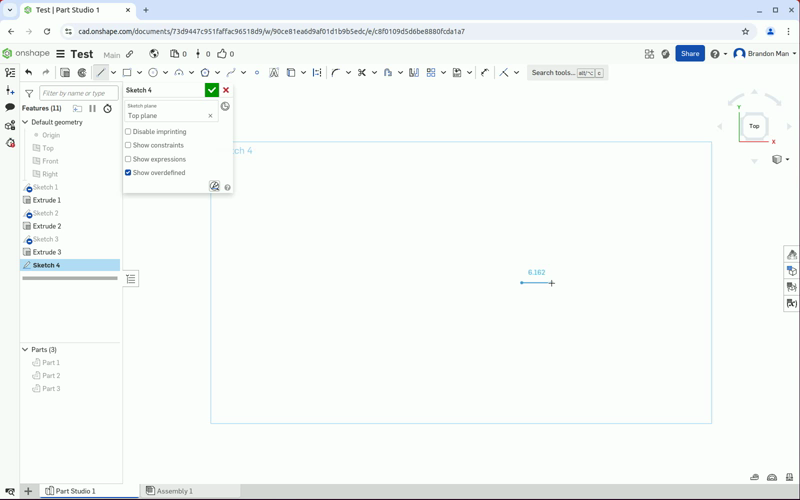
mouse_move(573, 282)
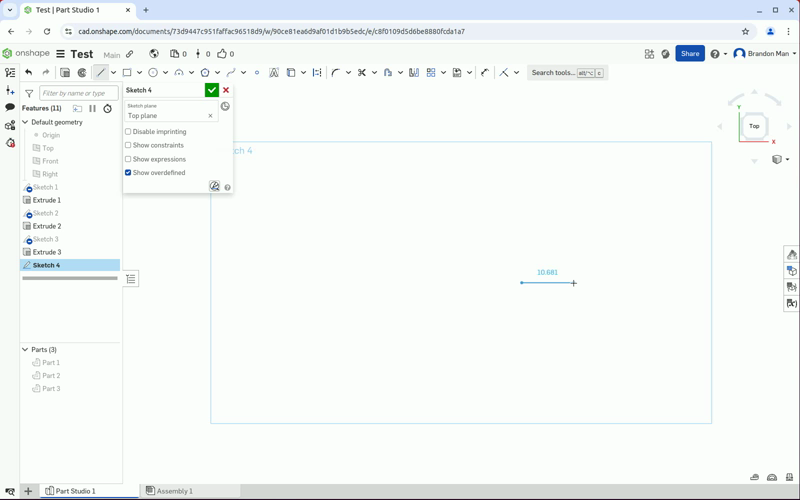
click(573, 282)
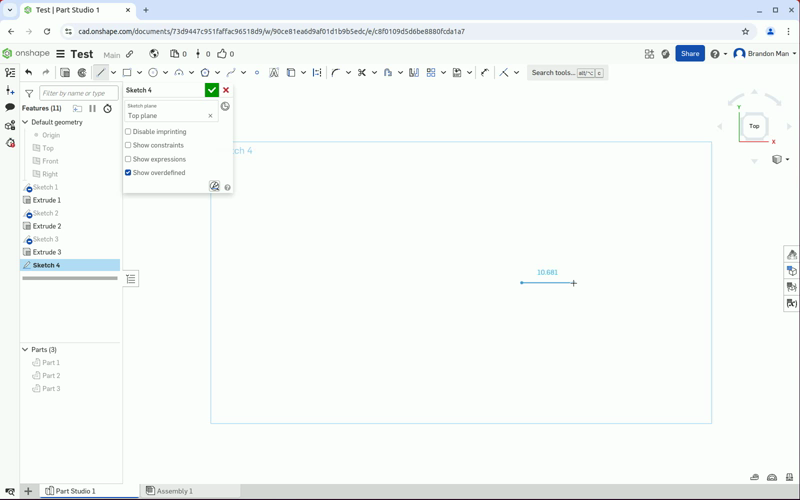
key_up(shift)
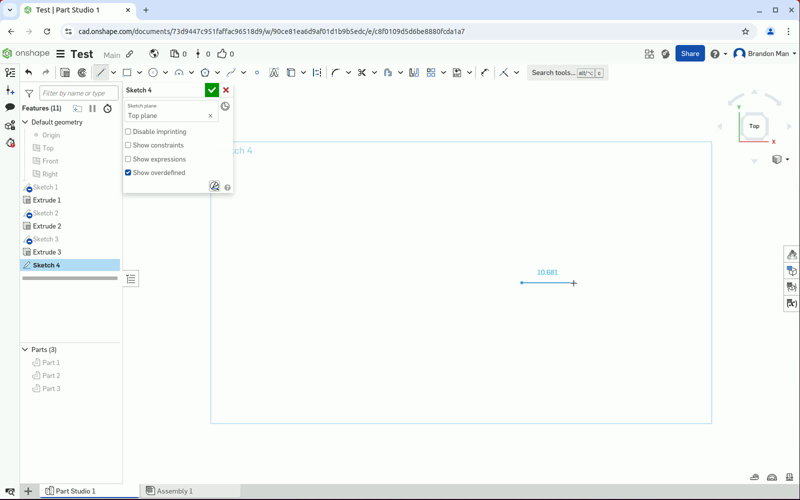
key_down(shift)
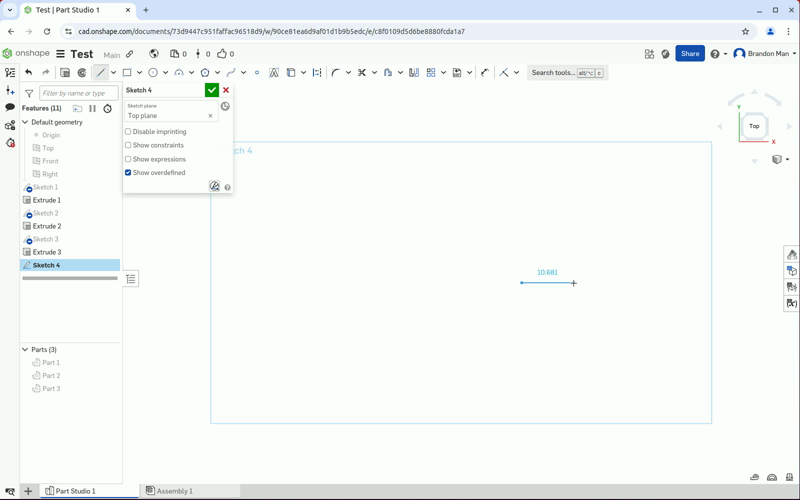
mouse_move(589, 282)
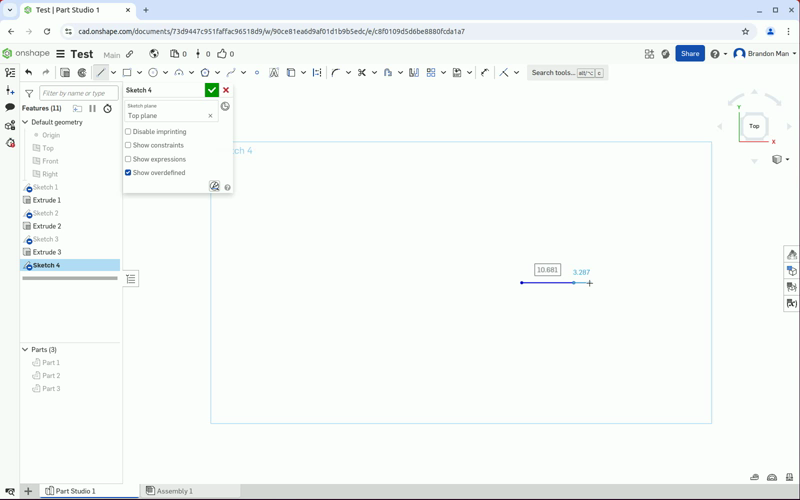
mouse_move(573, 230)
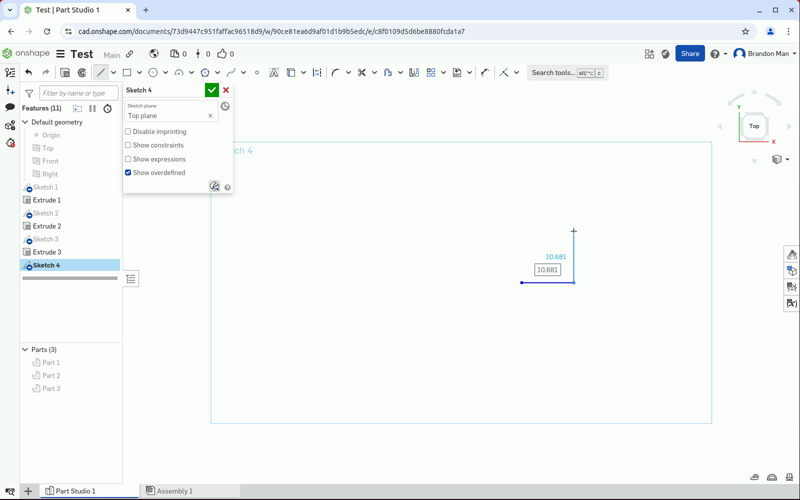
click(573, 230)
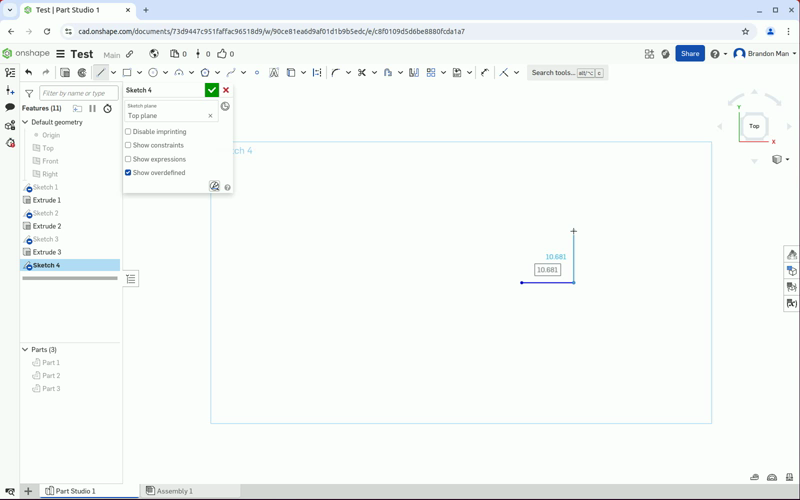
key_up(shift)
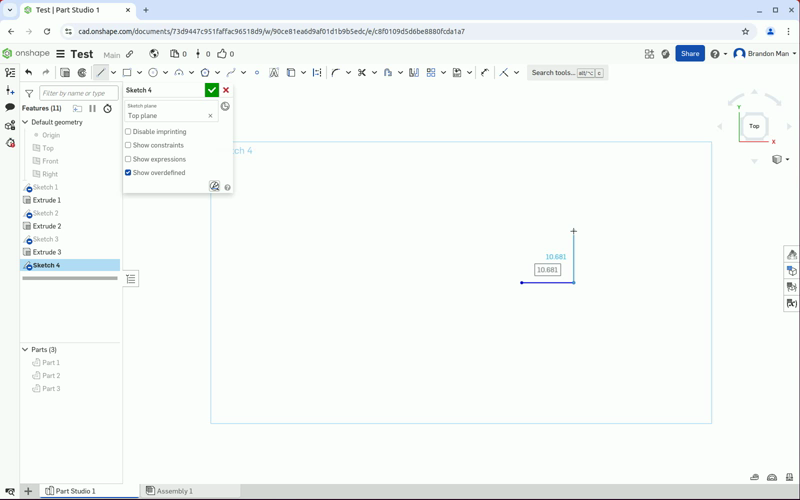
key_down(shift)
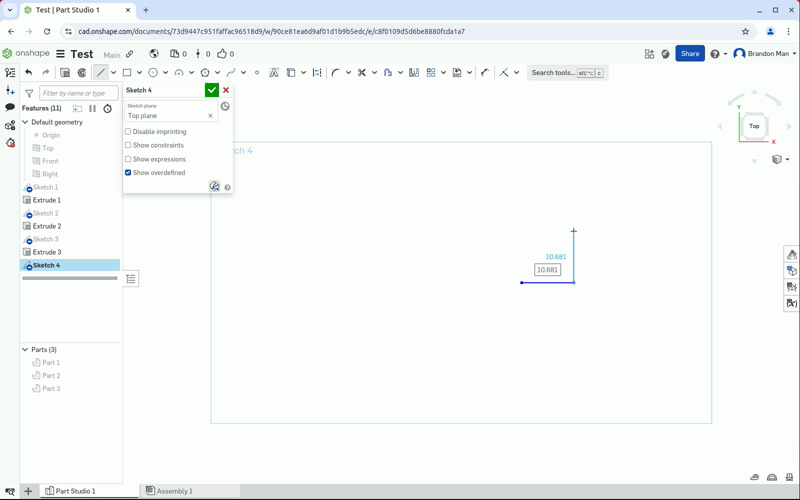
mouse_move(589, 230)
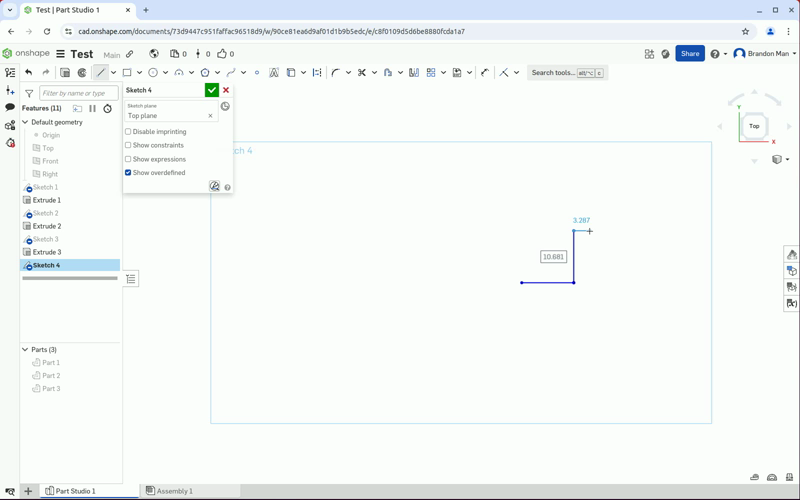
mouse_move(548, 230)
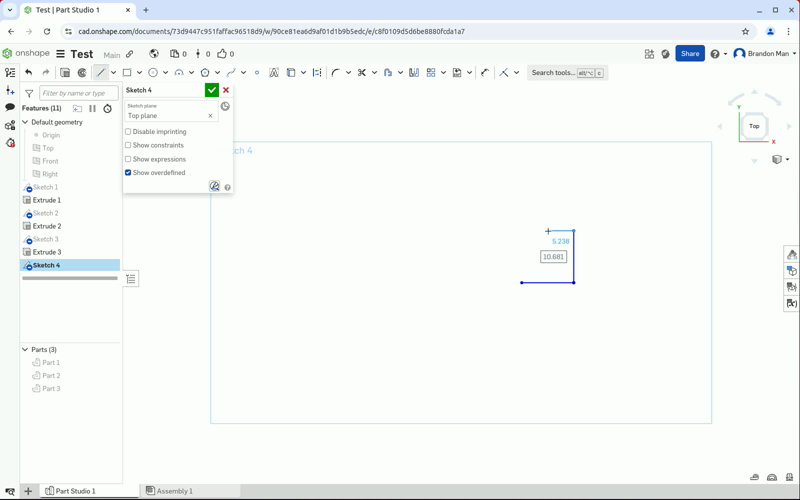
click(548, 230)
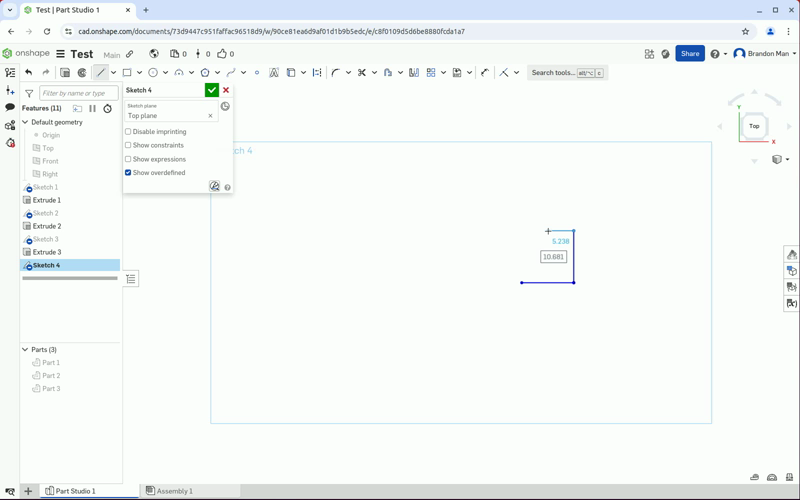
key_up(shift)
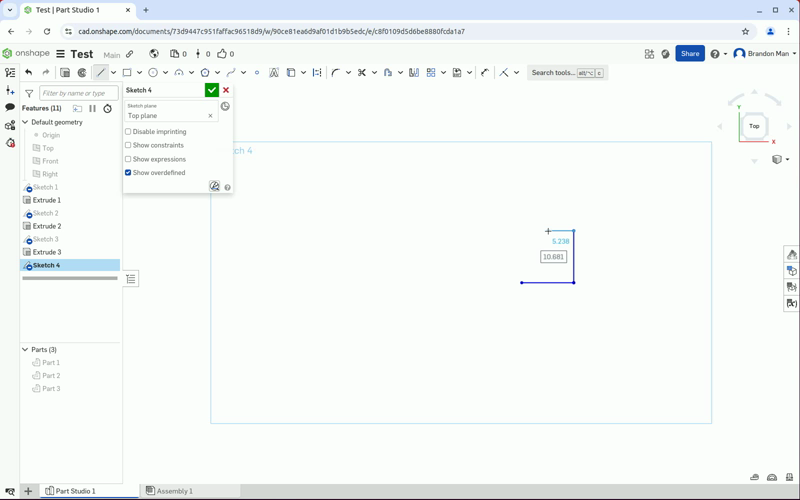
key_down(shift)
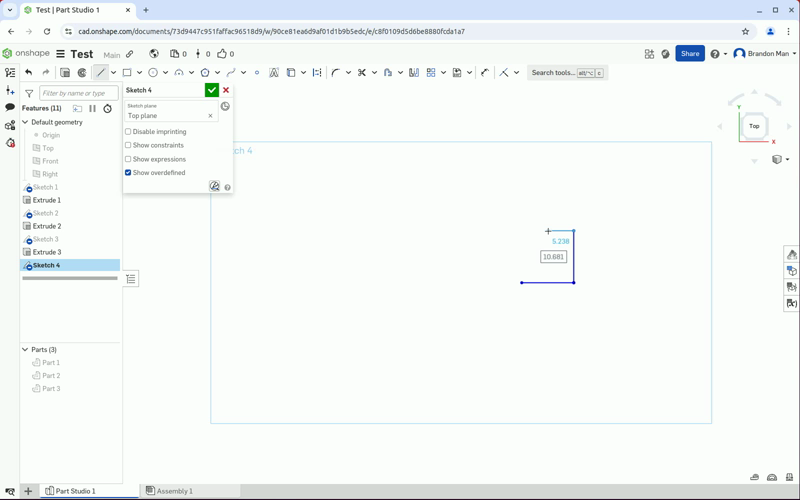
mouse_move(578, 230)
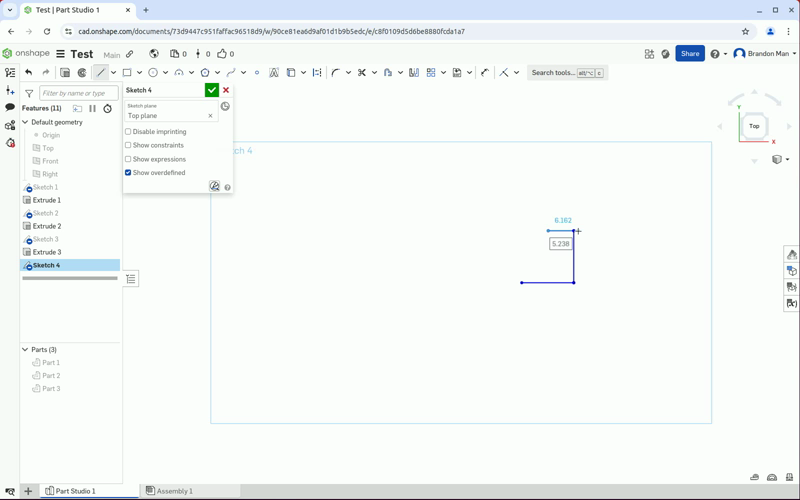
mouse_move(521, 230)
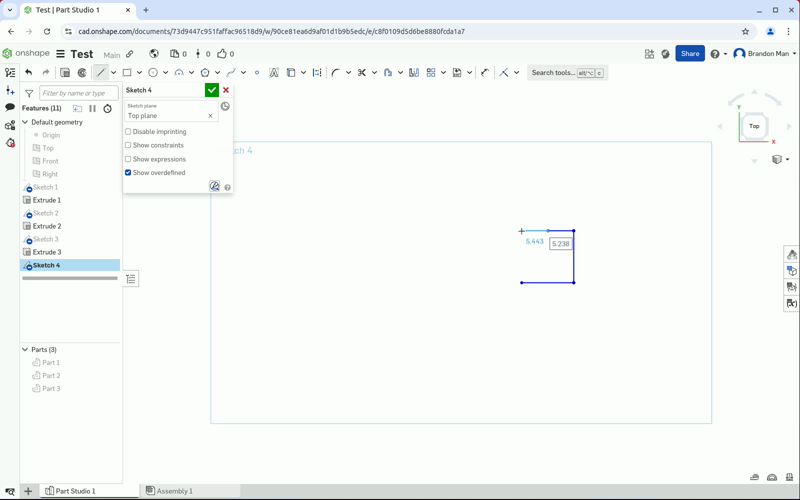
click(521, 230)
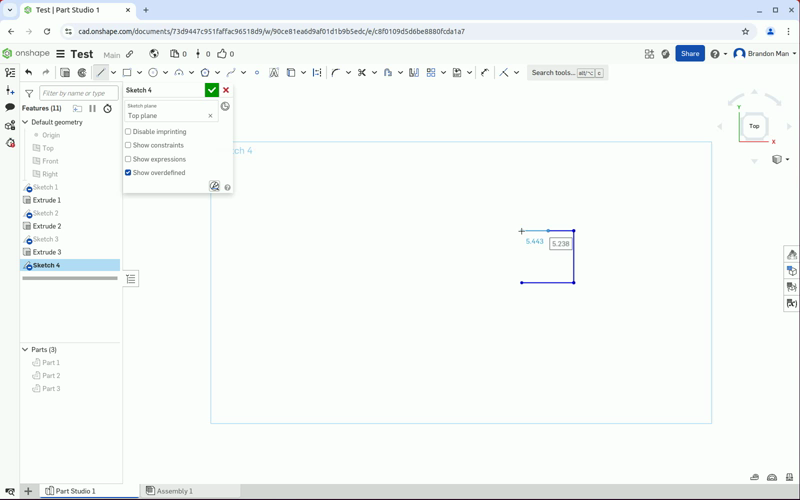
key_up(shift)
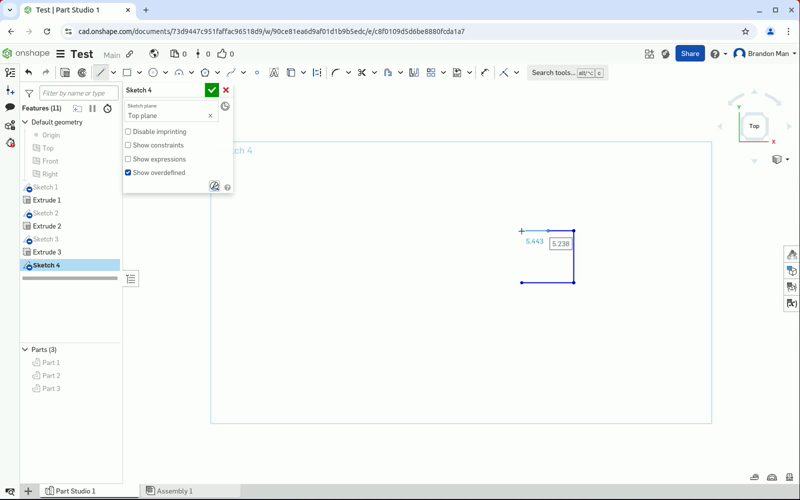
key_down(shift)
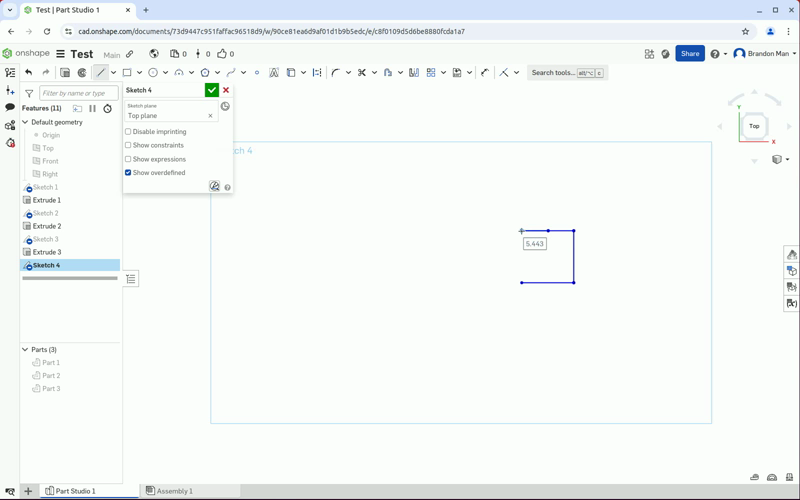
mouse_move(551, 230)
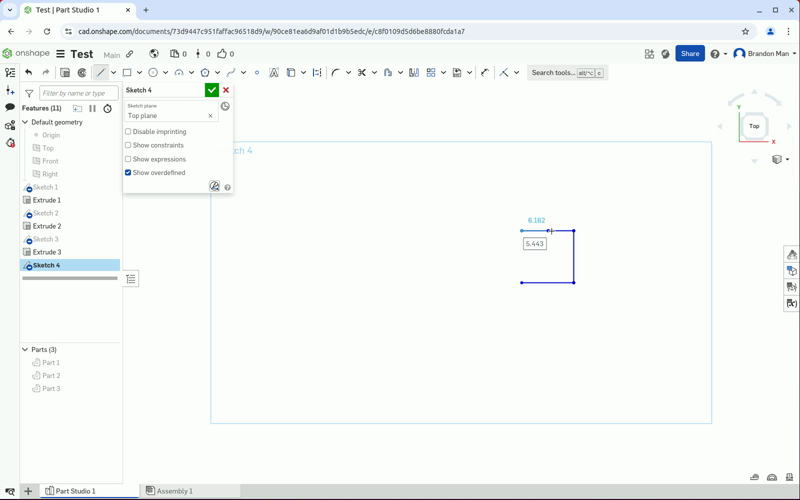
mouse_move(521, 256)
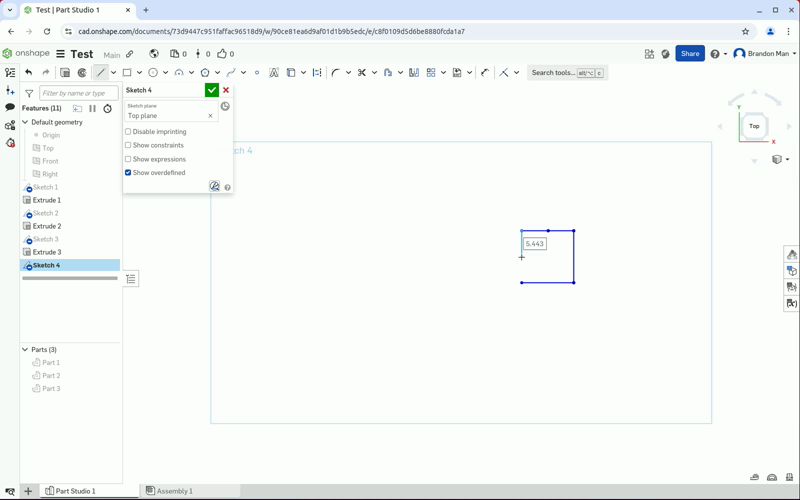
click(521, 256)
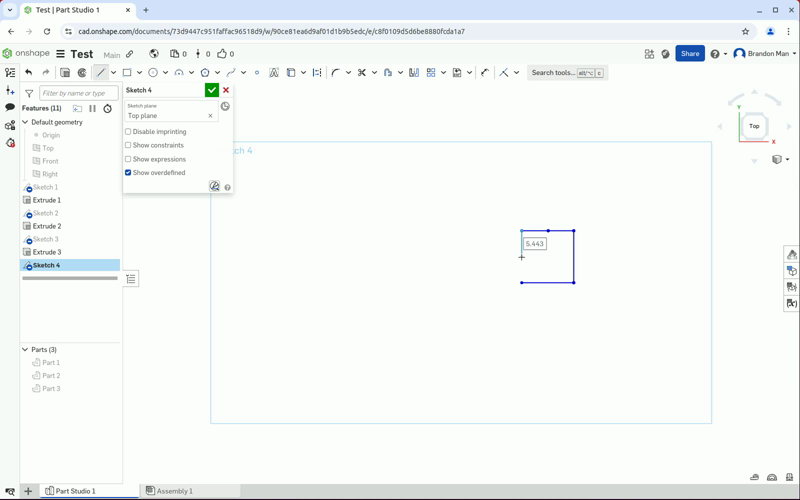
key_up(shift)
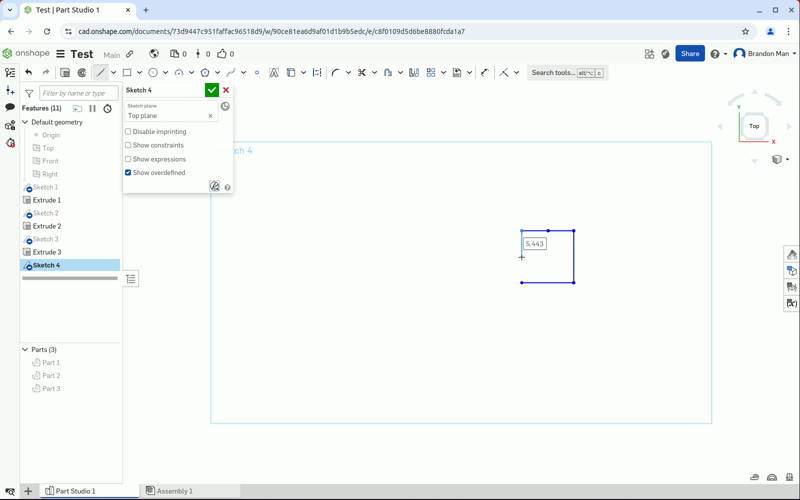
mouse_move(551, 256)
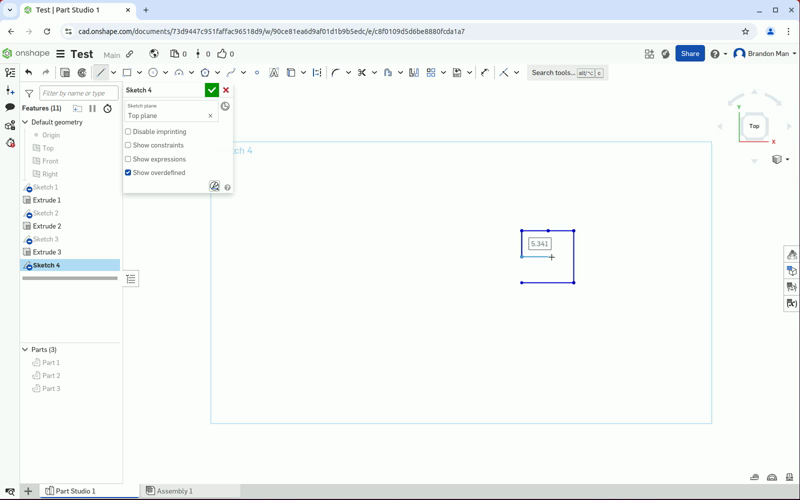
key_down(shift)
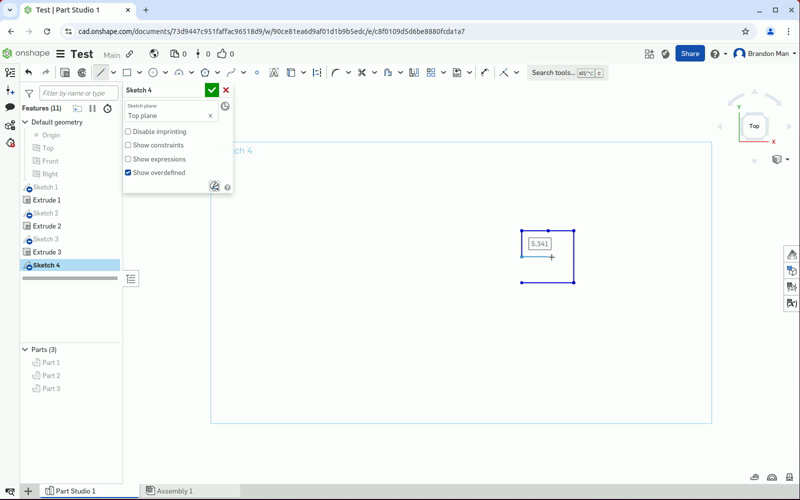
mouse_move(521, 282)
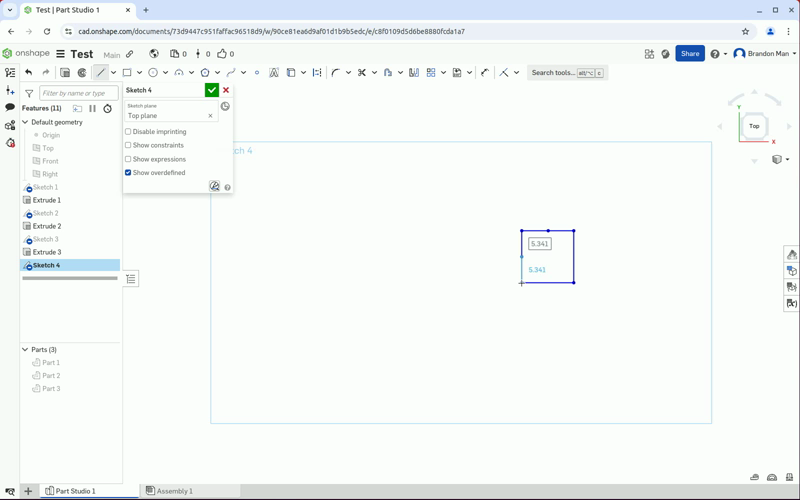
key_up(shift)
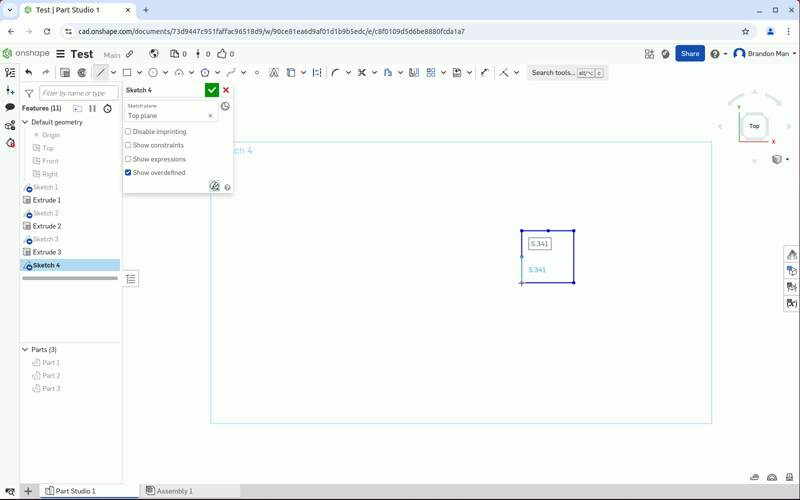
click(521, 282)
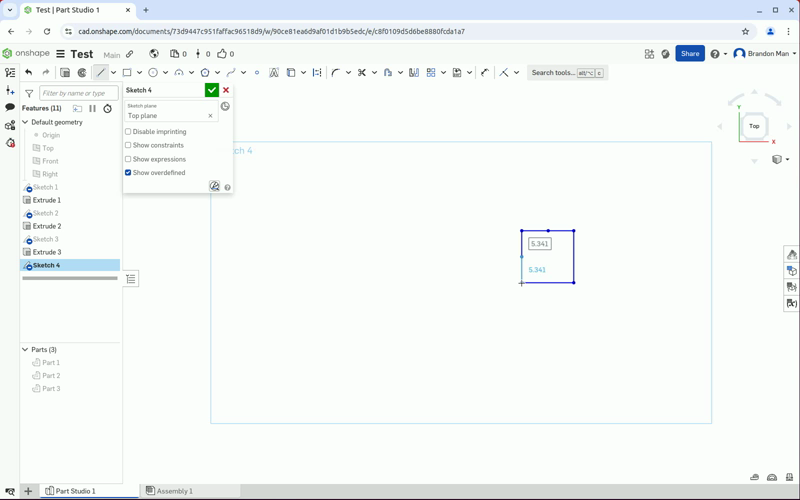
key(esc)
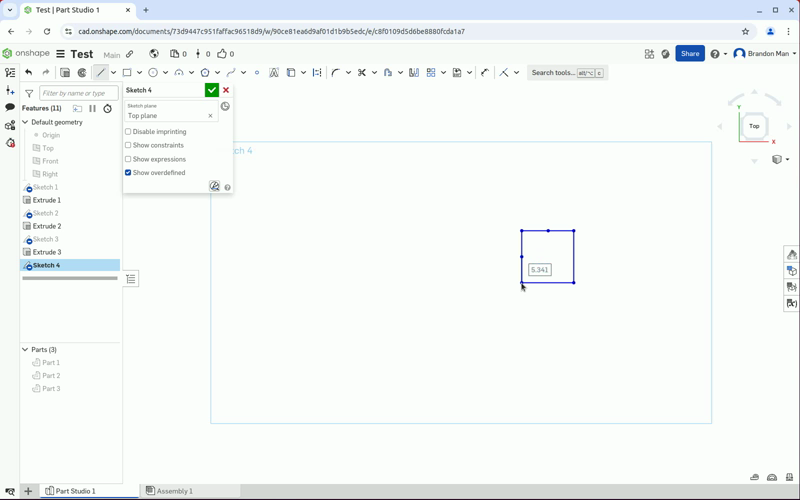
mouse_move(559, 245)
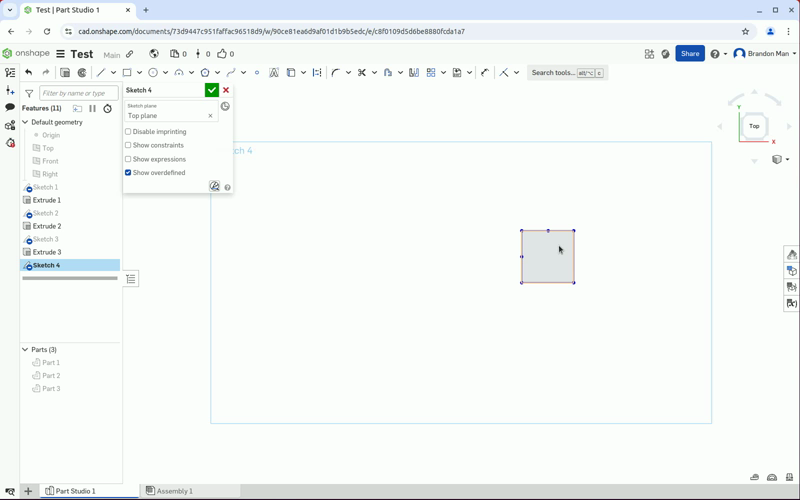
click(559, 245)
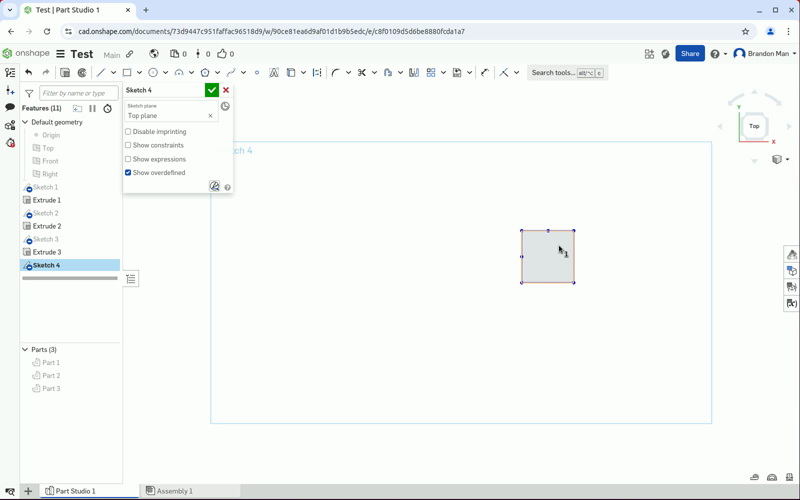
mouse_move(73, 352)
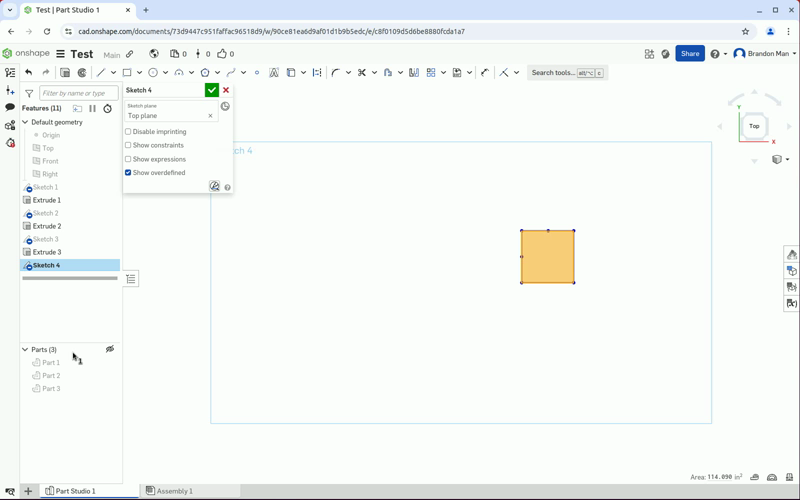
key(shift+y)
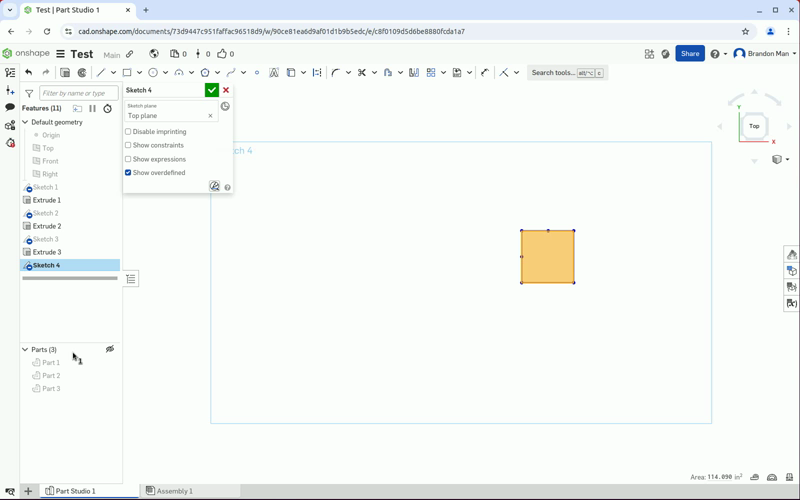
key(shift+e)
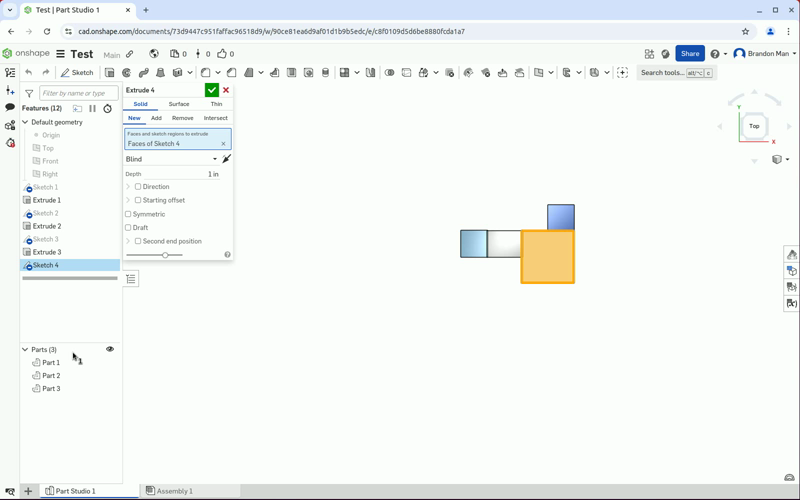
mouse_move(143, 106)
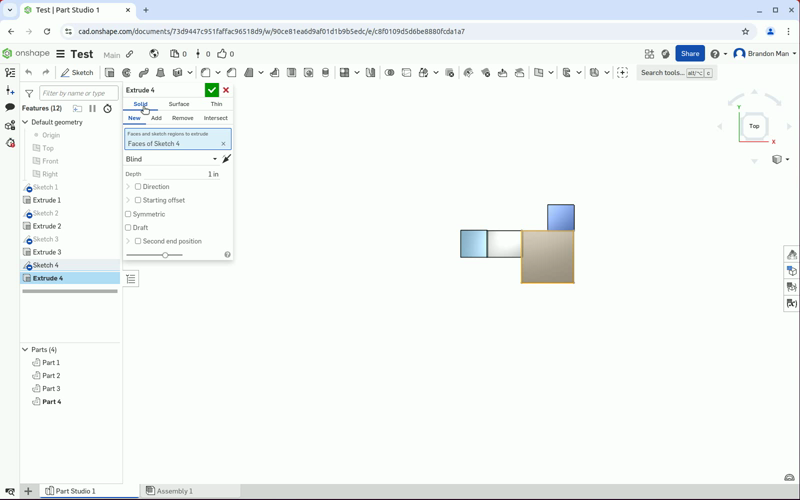
click(143, 106)
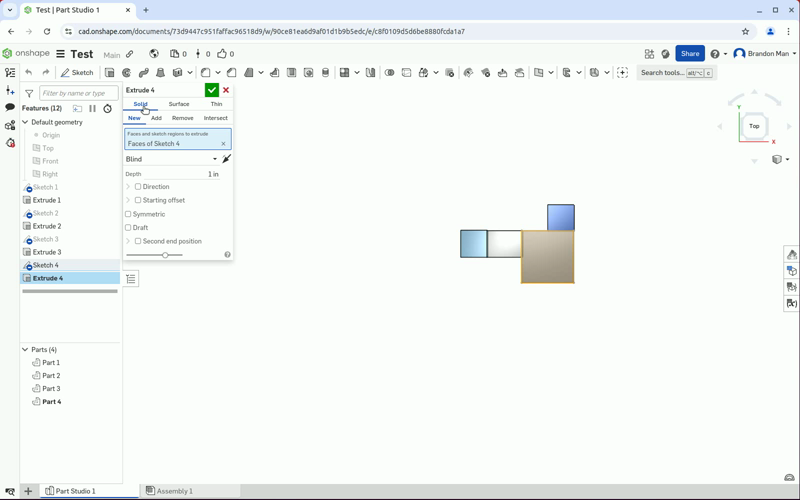
mouse_move(137, 120)
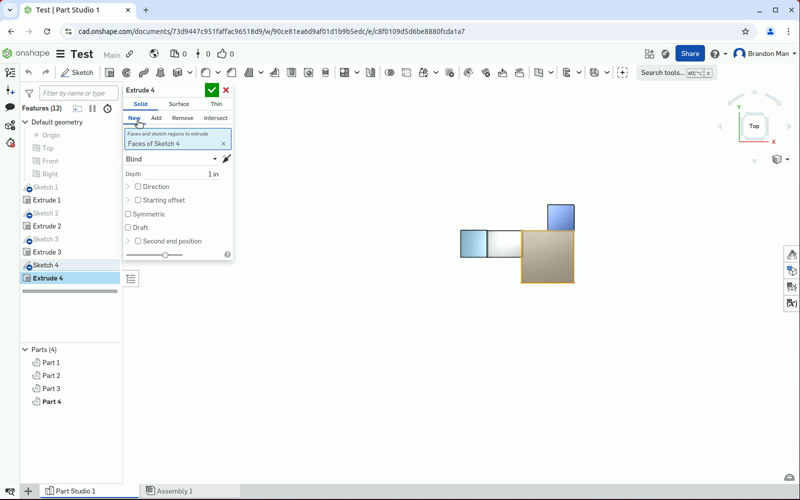
click(137, 120)
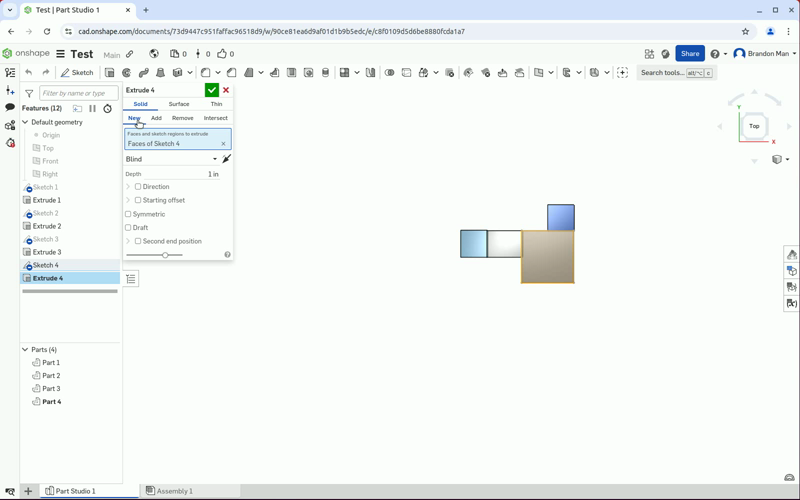
key(tab, 4)
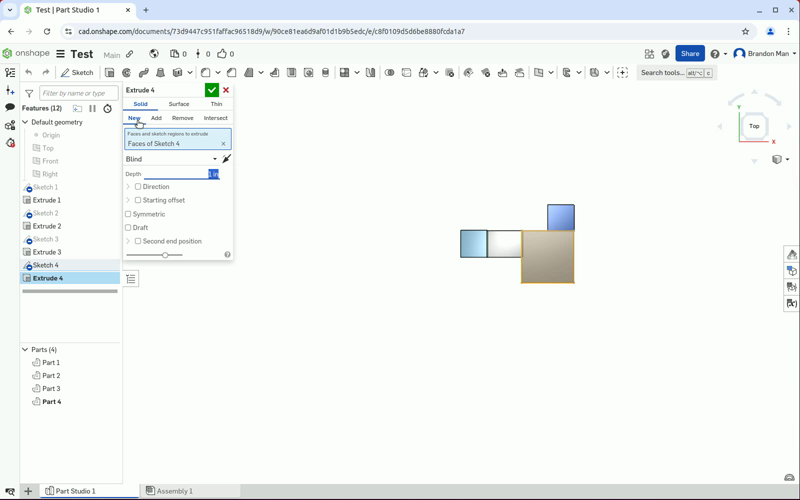
text(10.591)
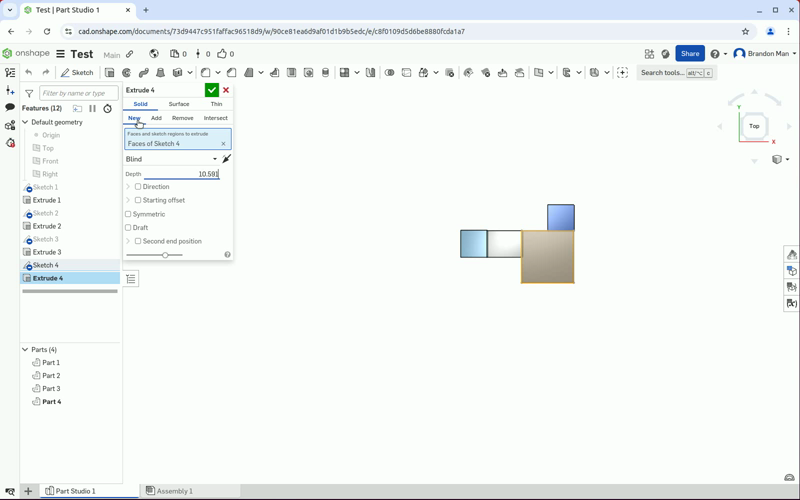
key(enter)
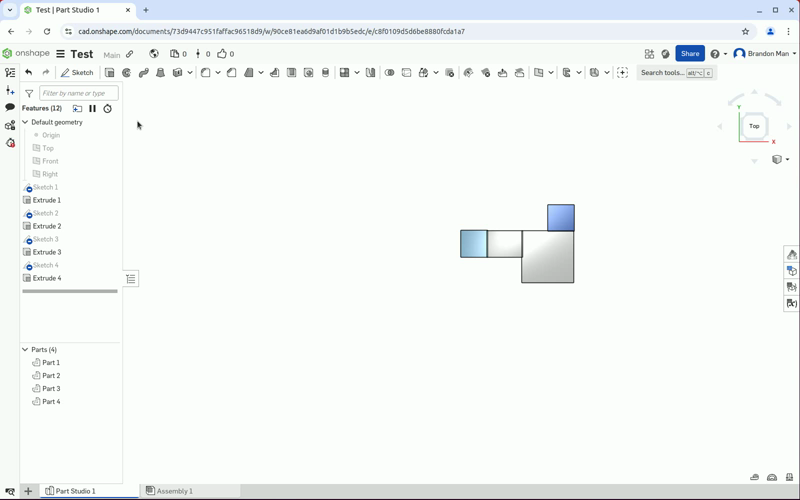
key(shift+h)
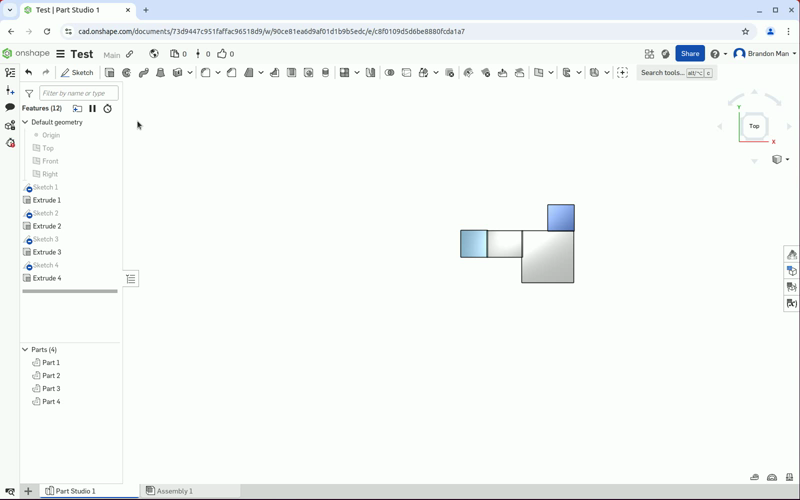
key(shift+h)
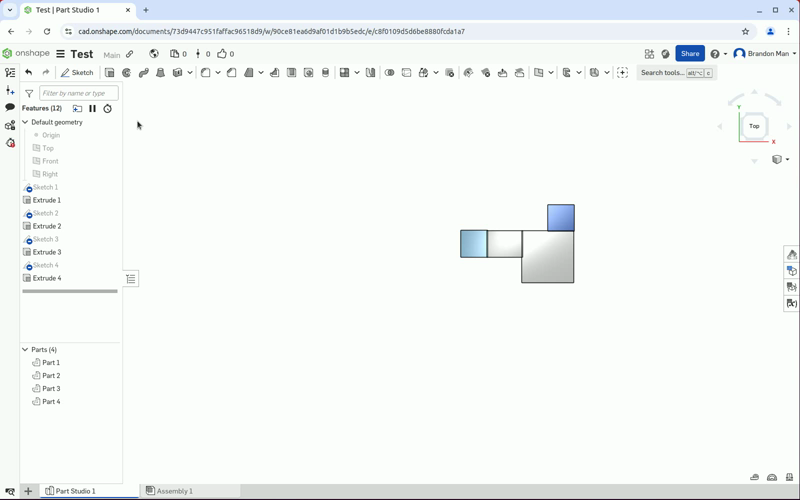
mouse_move(73, 189)
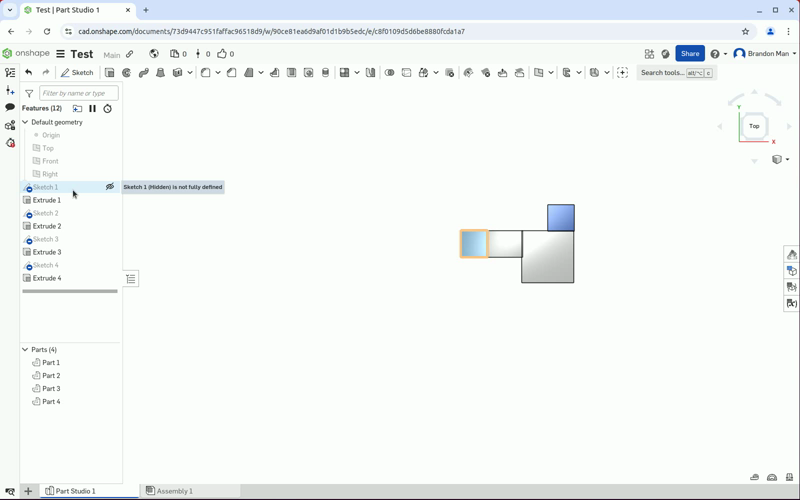
click(73, 189)
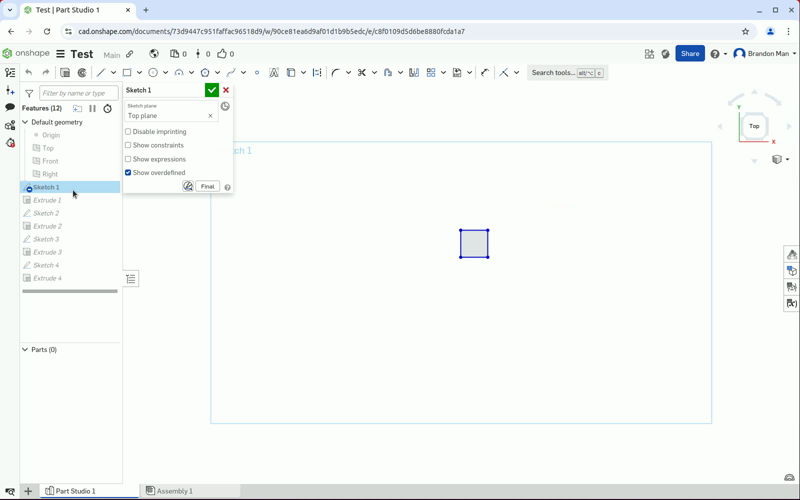
mouse_move(229, 92)
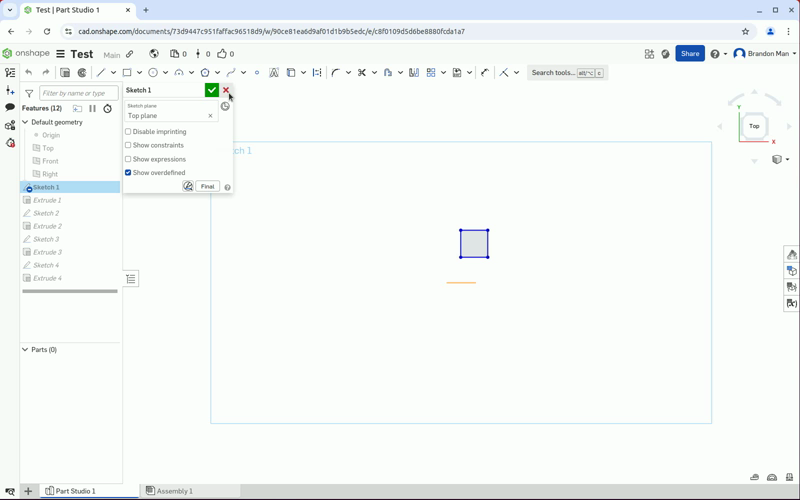
click(229, 92)
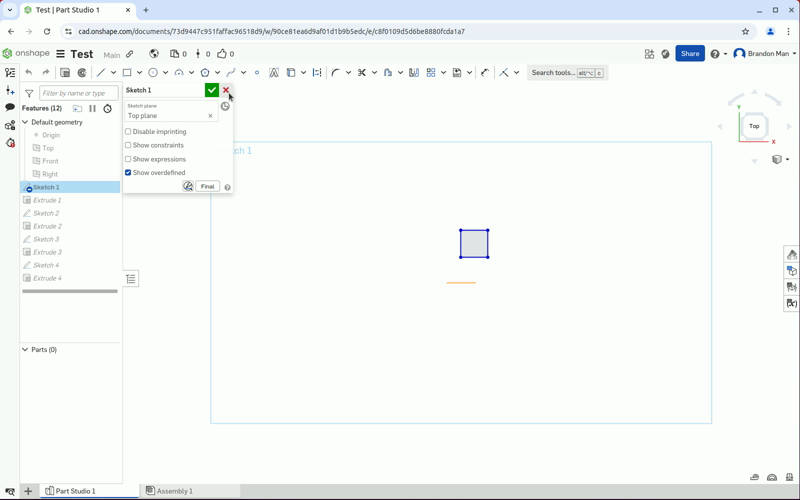
key(shift+s)
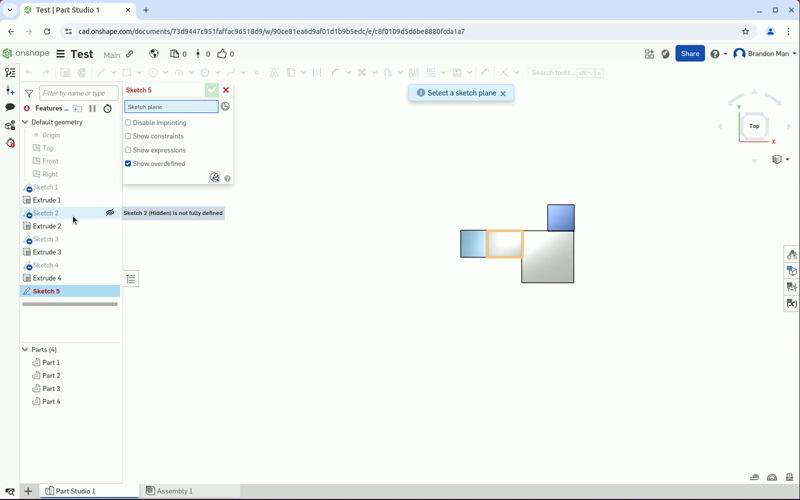
scroll(3)
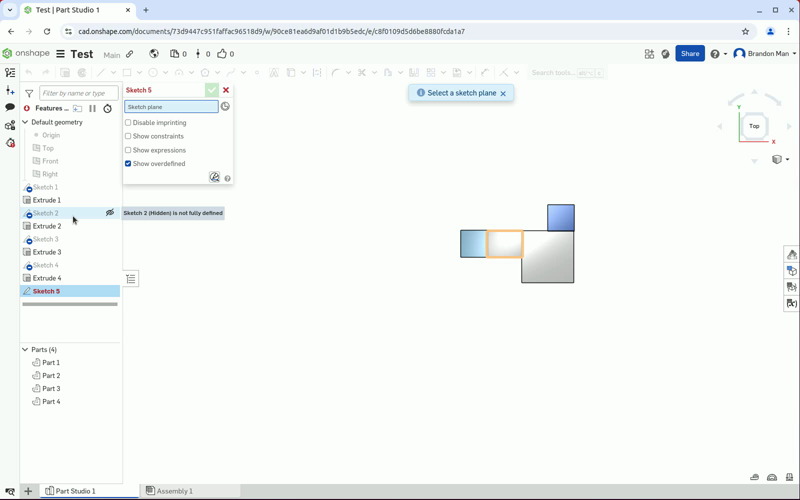
mouse_move(73, 150)
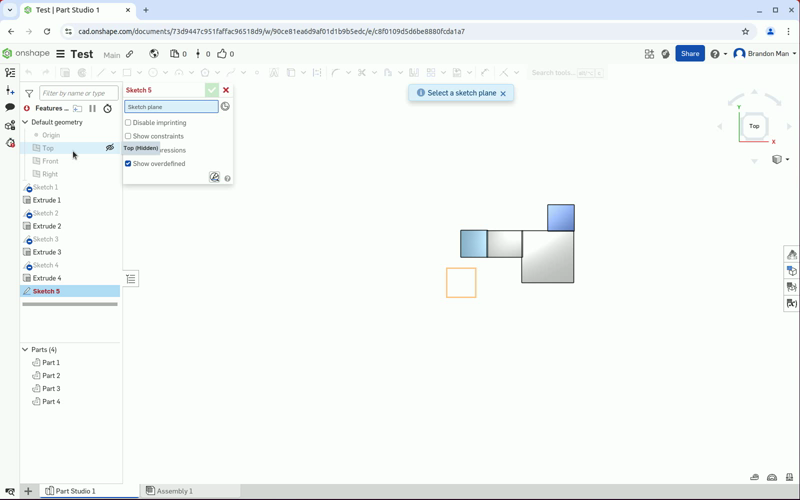
click(73, 150)
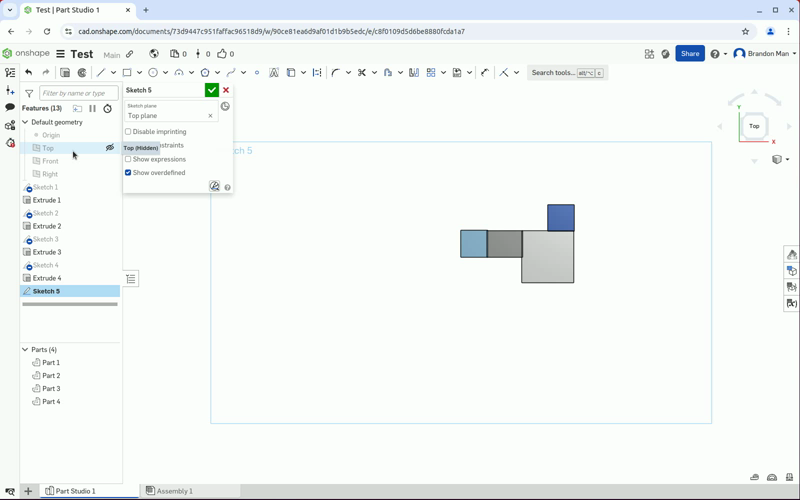
mouse_move(73, 352)
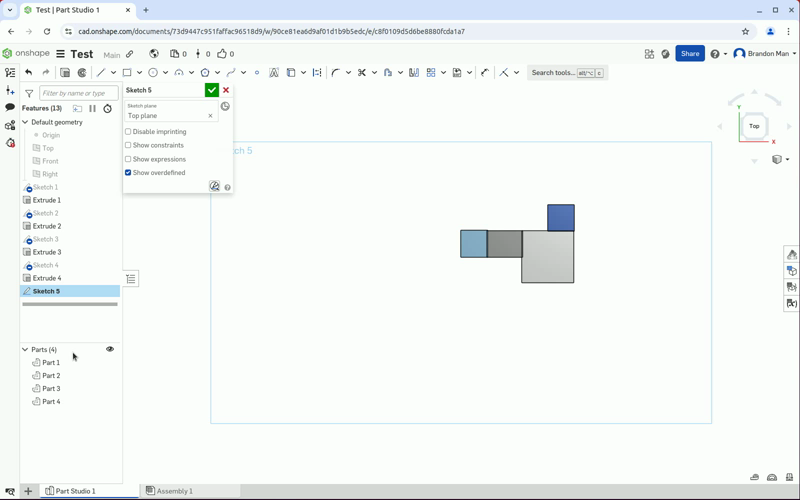
key(y)
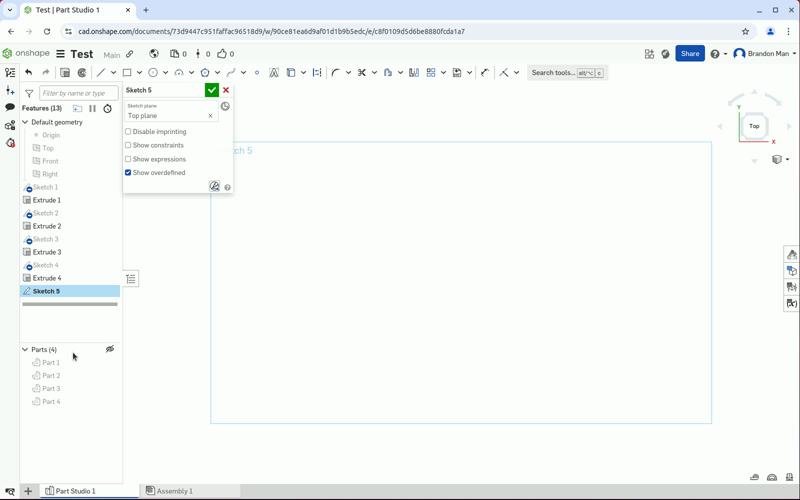
key(l)
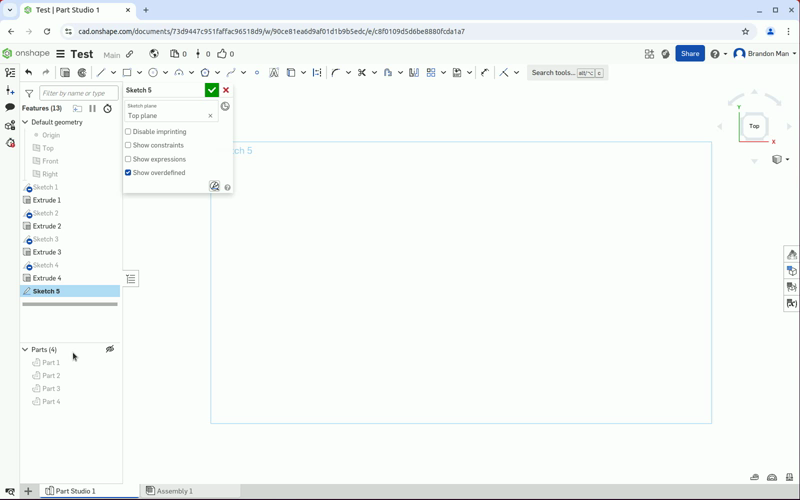
key_down(shift)
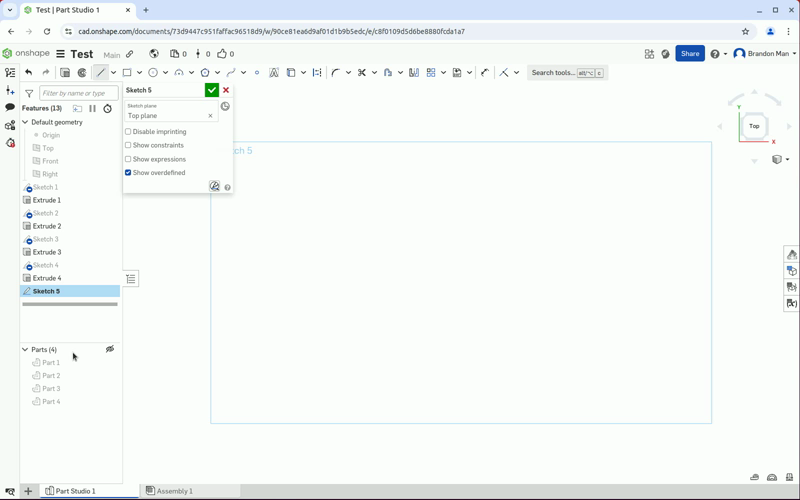
mouse_move(547, 205)
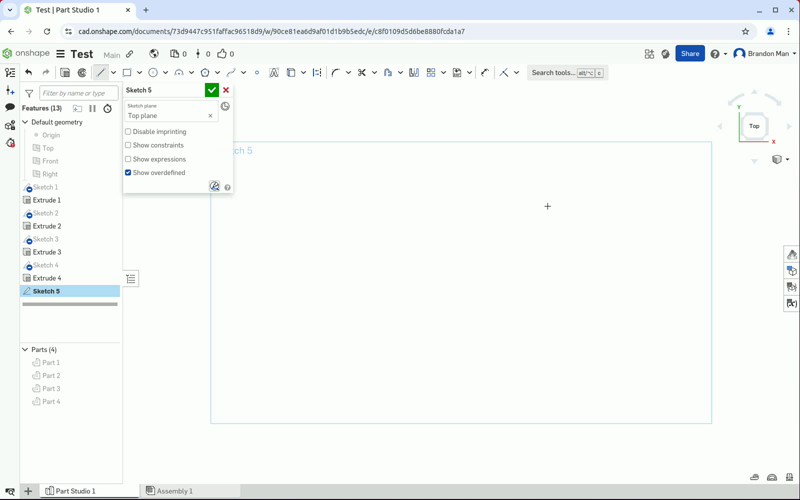
click(547, 205)
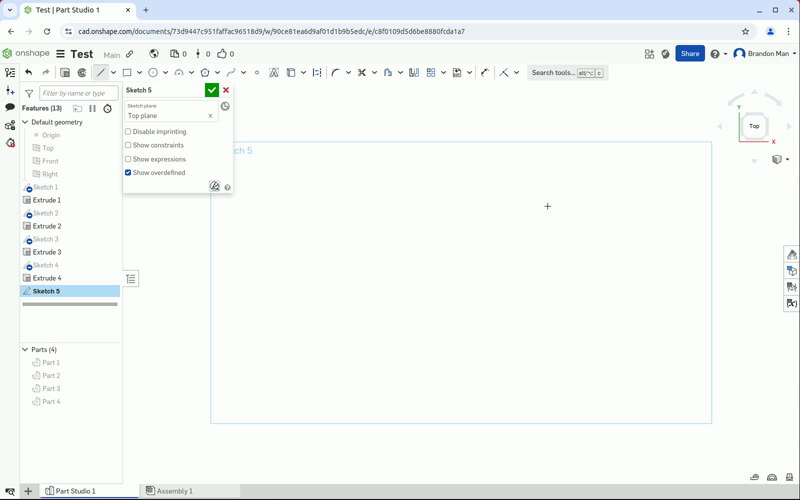
key_up(shift)
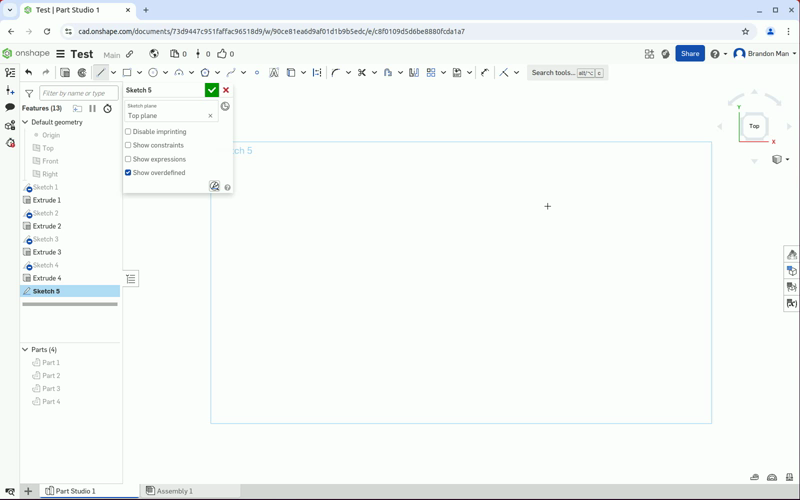
key_down(shift)
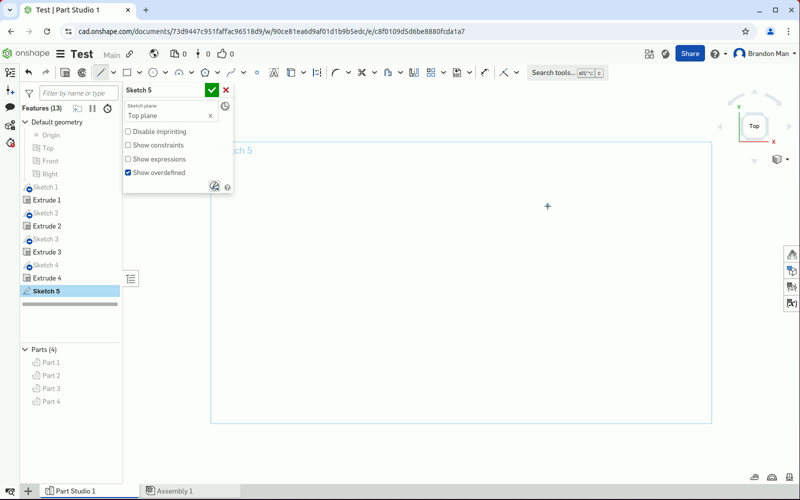
mouse_move(577, 205)
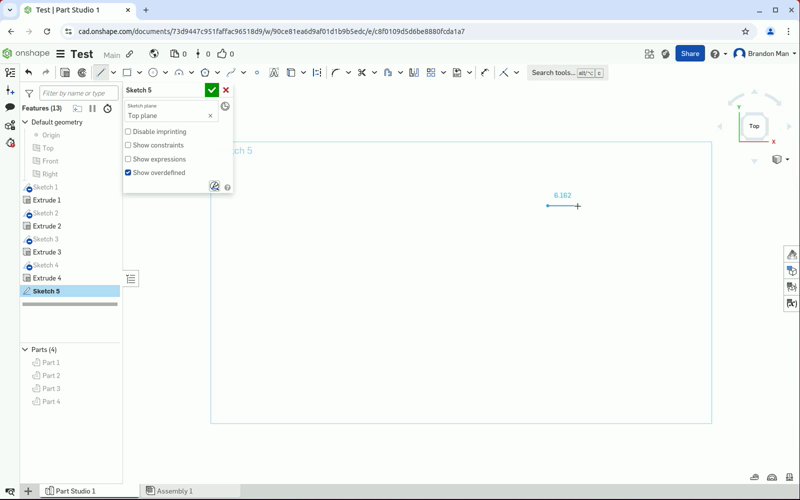
mouse_move(574, 205)
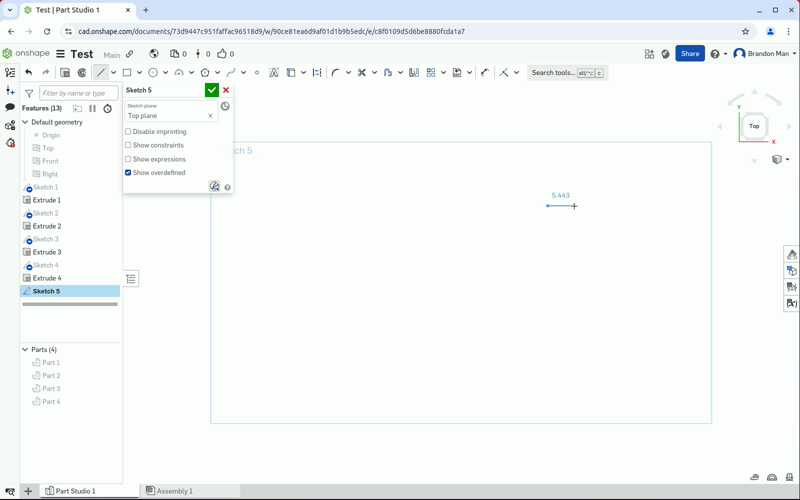
click(574, 205)
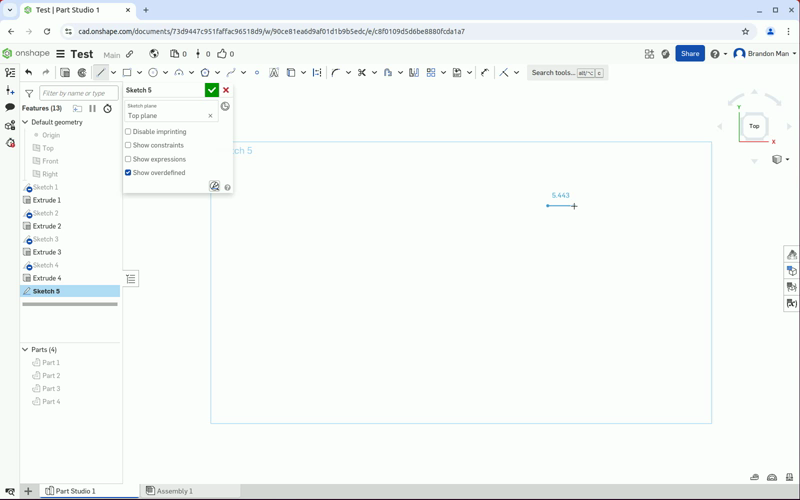
key_up(shift)
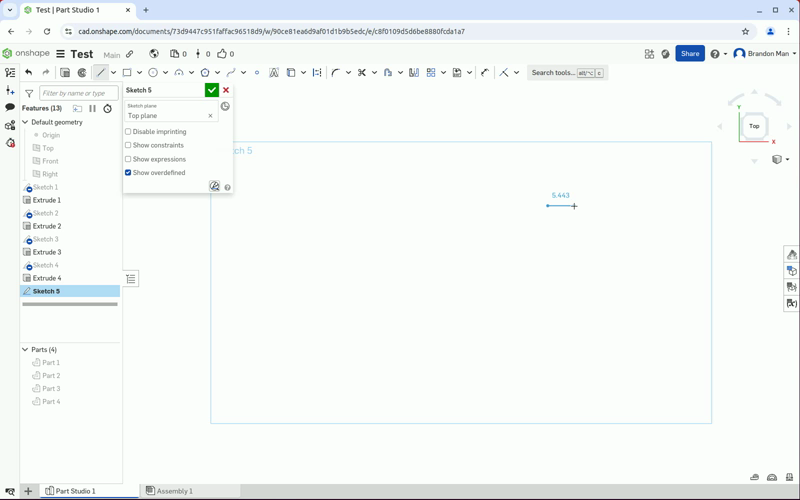
key_down(shift)
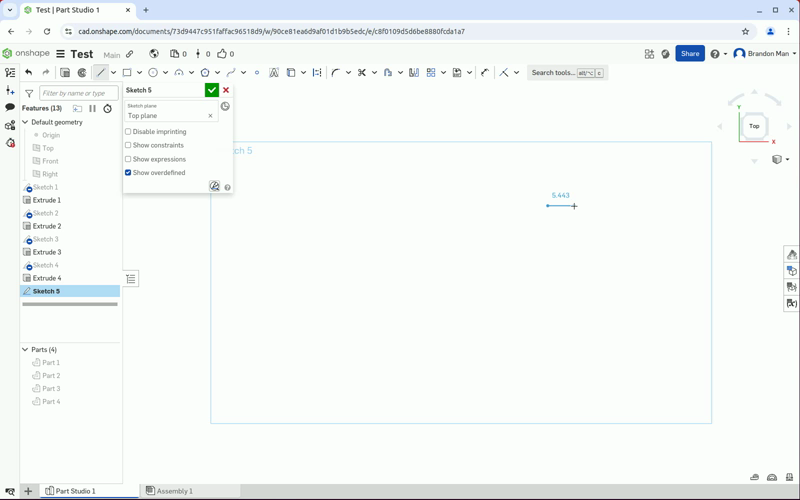
mouse_move(589, 205)
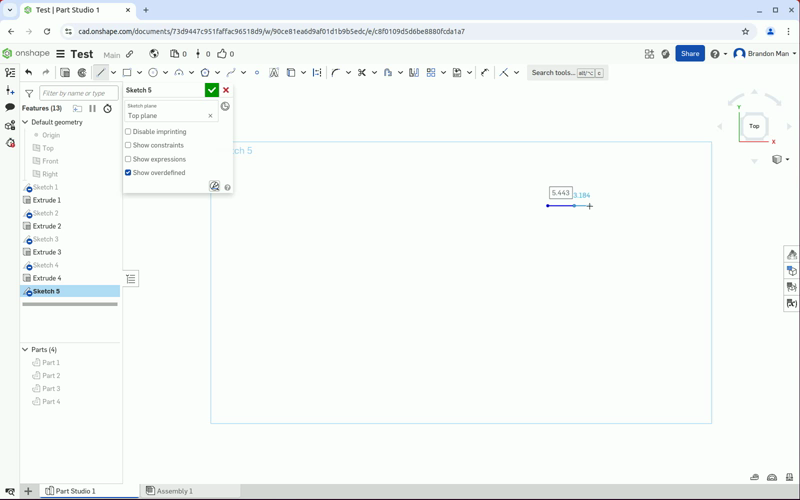
mouse_move(574, 178)
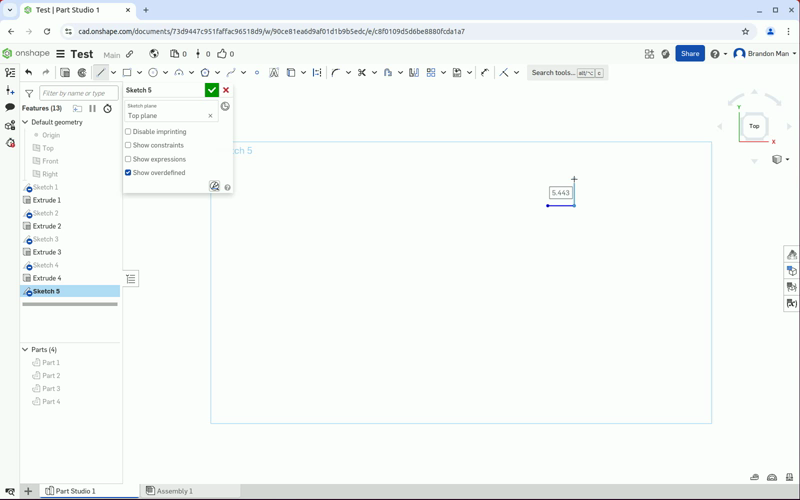
click(574, 178)
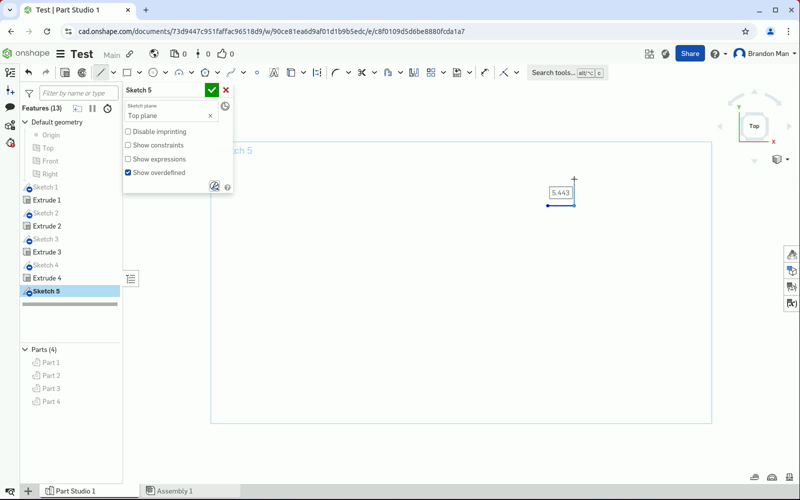
key_up(shift)
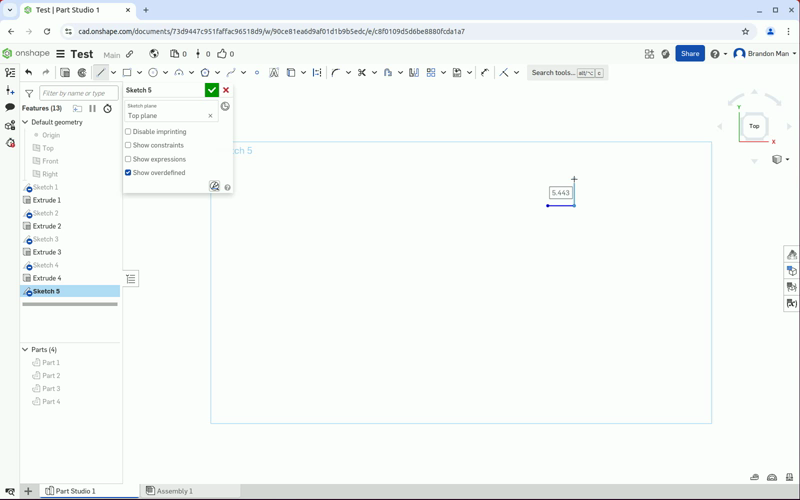
key_down(shift)
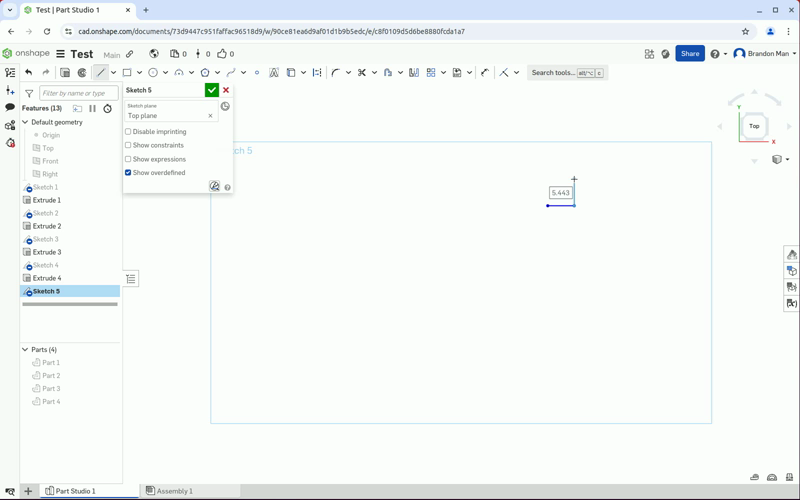
mouse_move(589, 178)
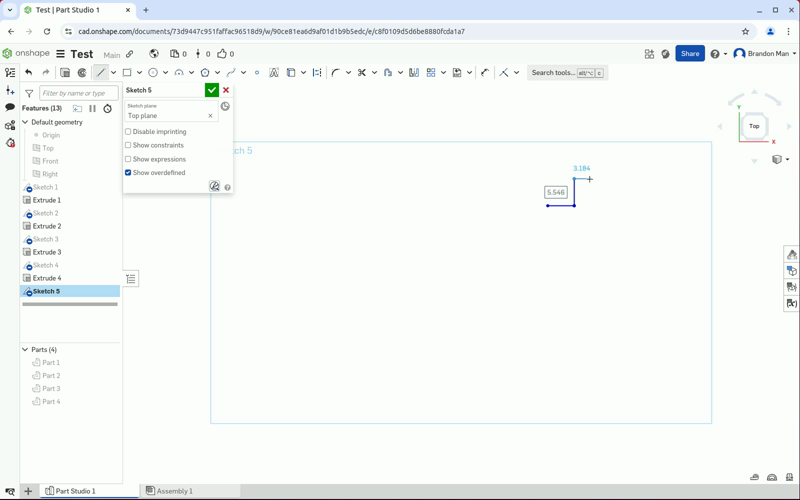
mouse_move(547, 178)
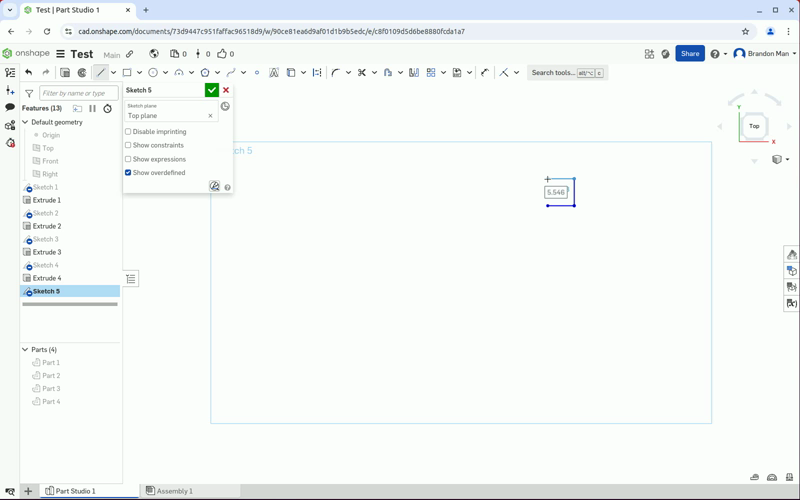
click(547, 178)
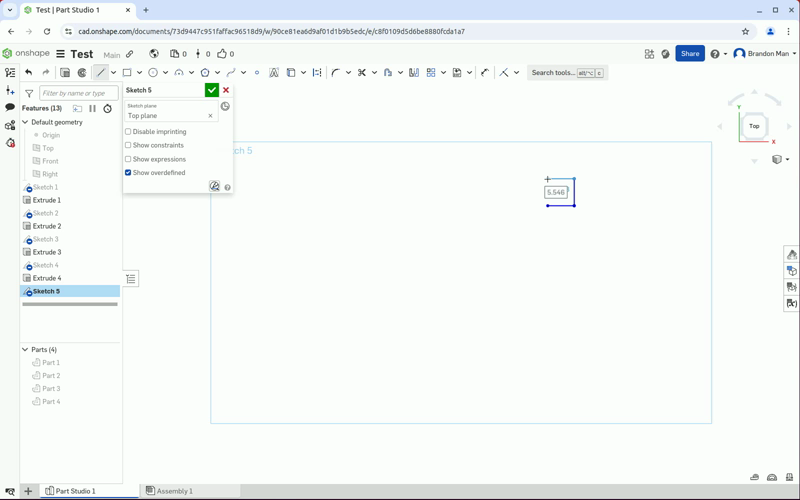
key_up(shift)
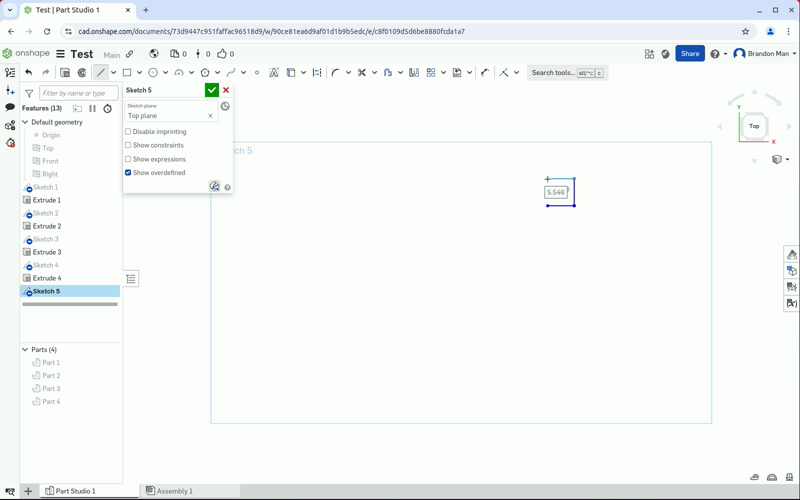
mouse_move(577, 178)
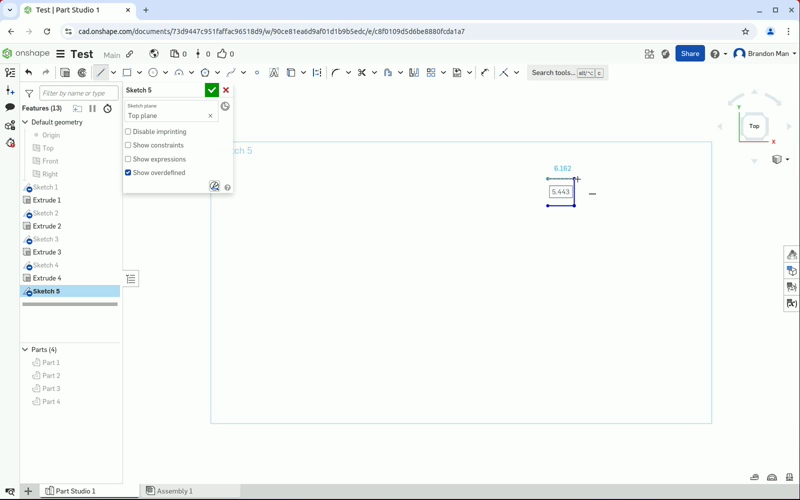
key_down(shift)
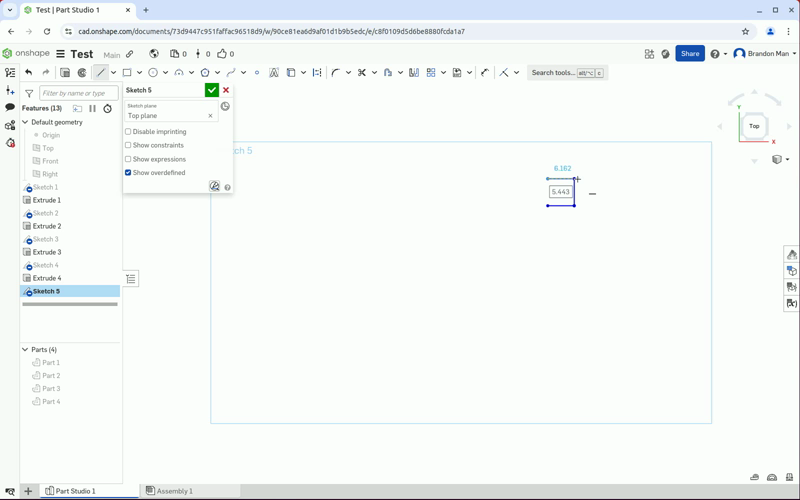
mouse_move(547, 205)
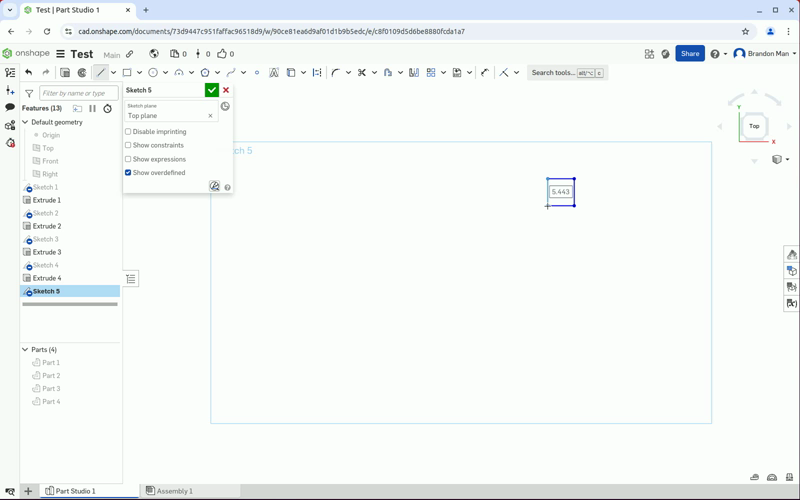
key_up(shift)
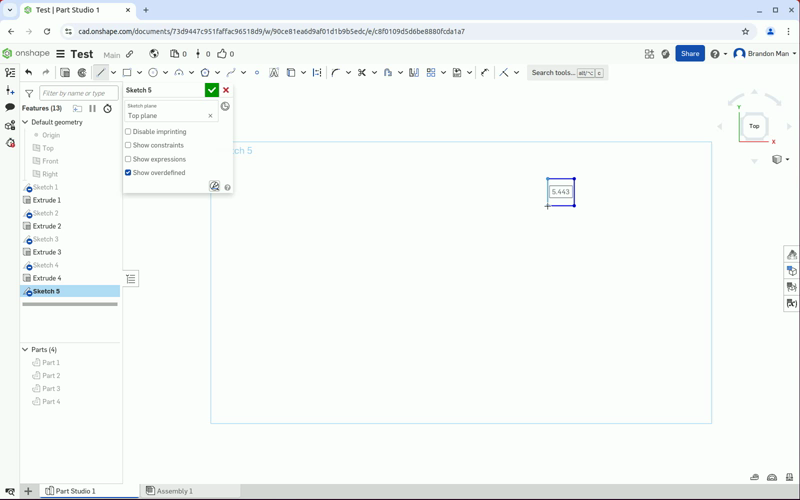
click(547, 205)
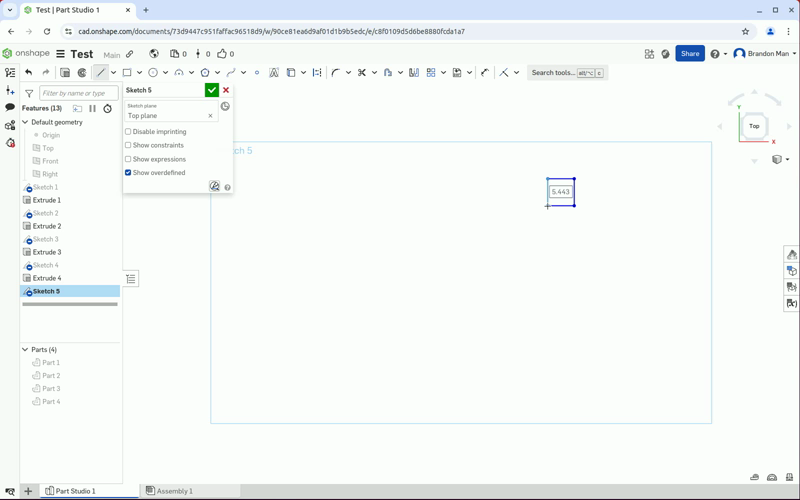
key(esc)
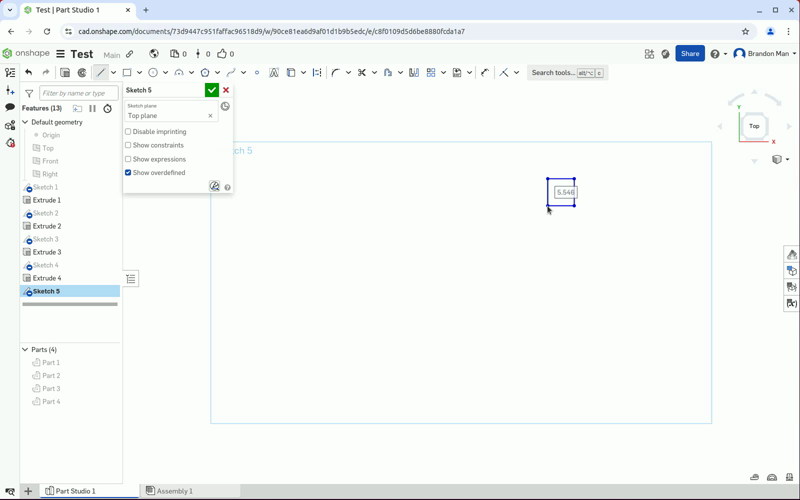
mouse_move(553, 180)
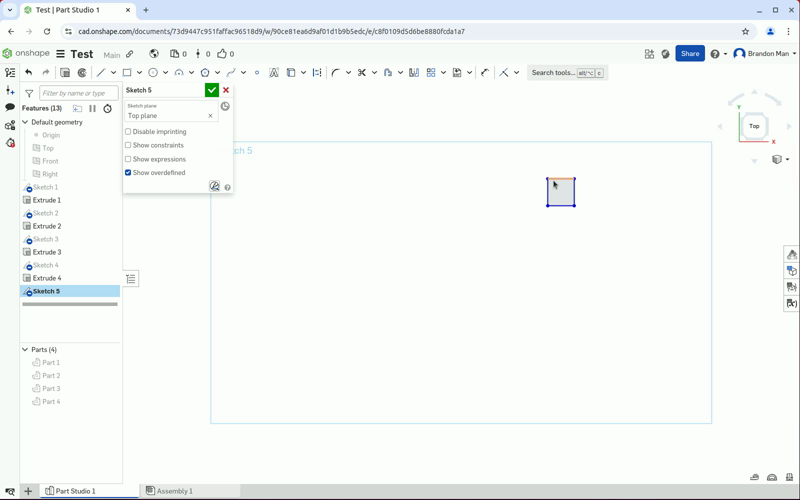
scroll(6)
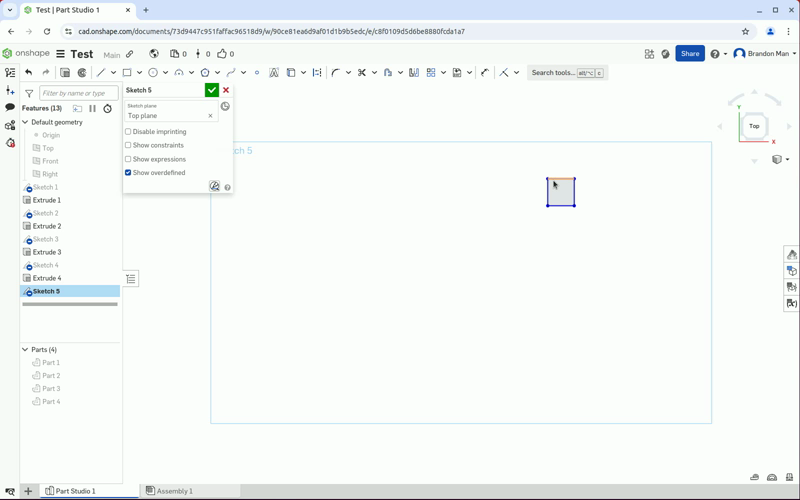
scroll(6)
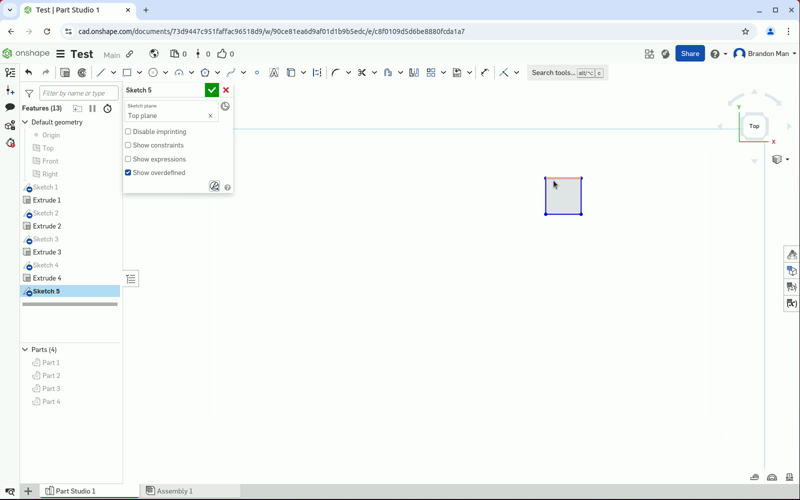
scroll(6)
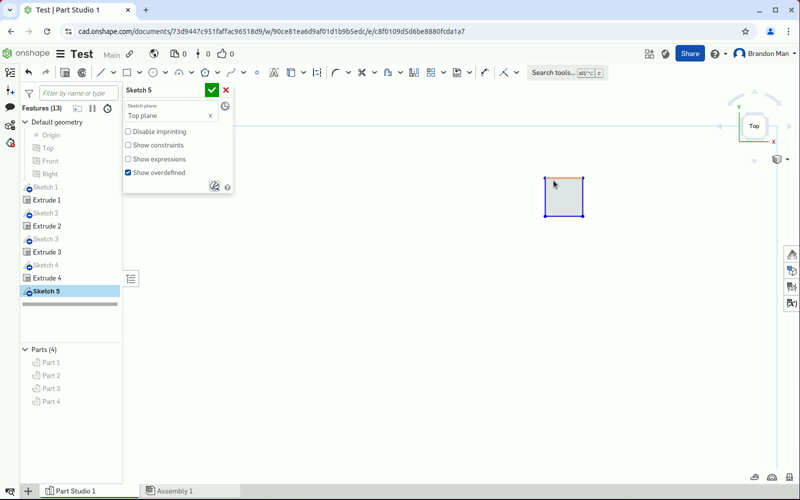
scroll(6)
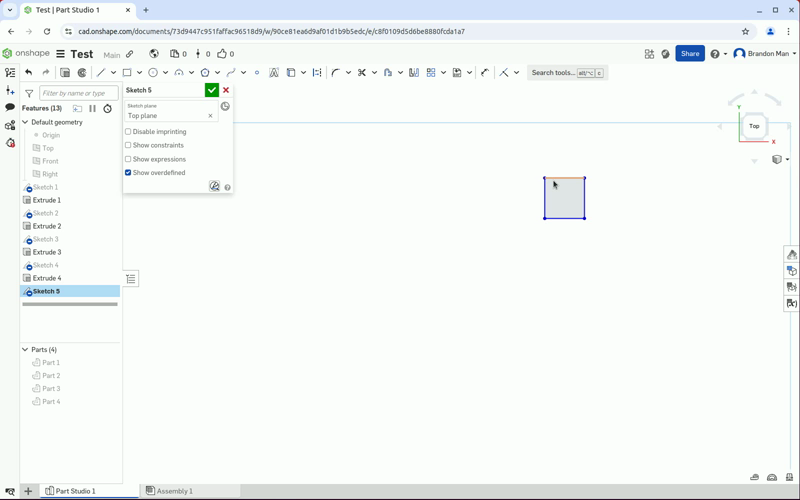
scroll(6)
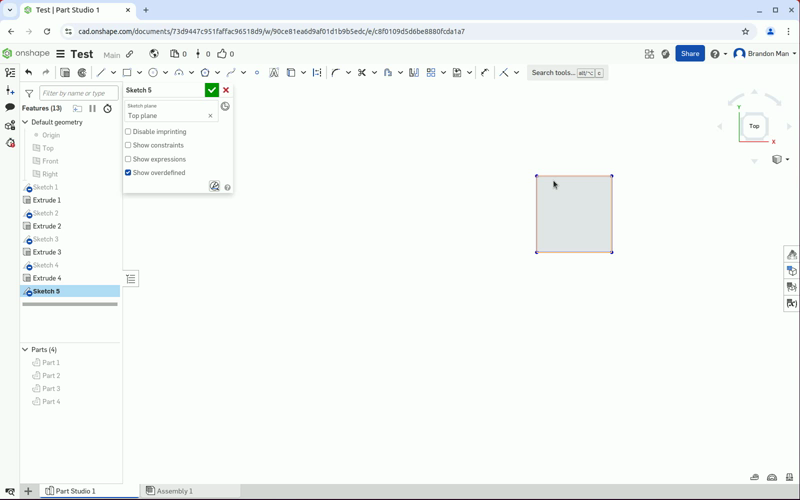
scroll(6)
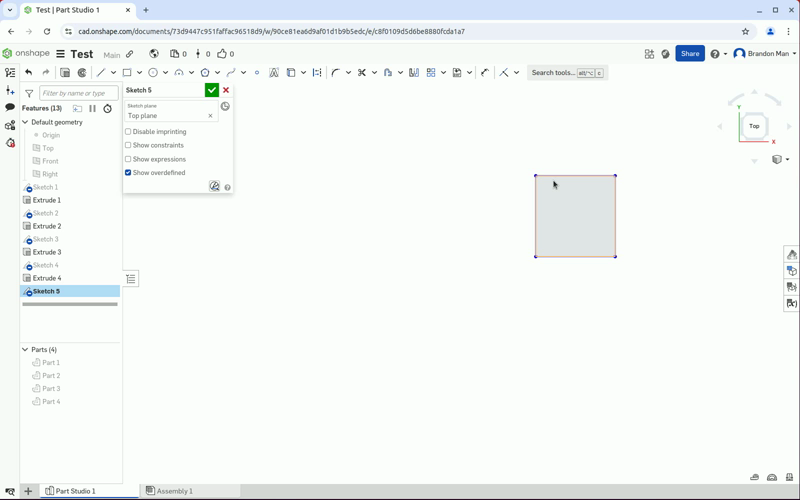
scroll(6)
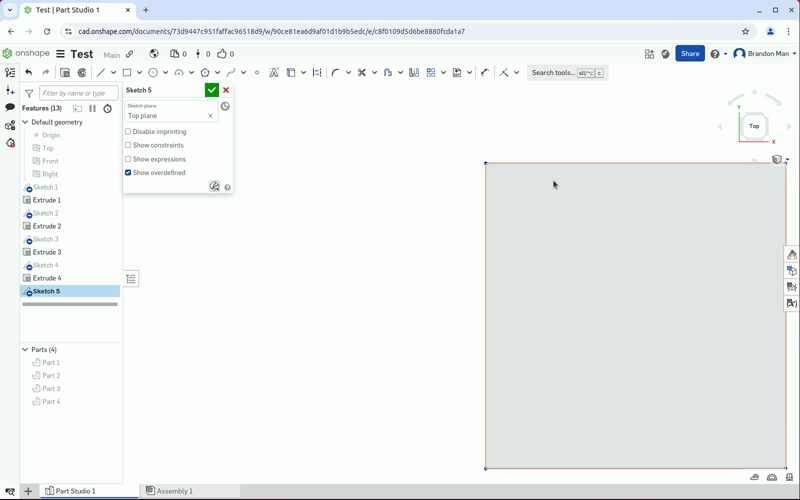
click(553, 180)
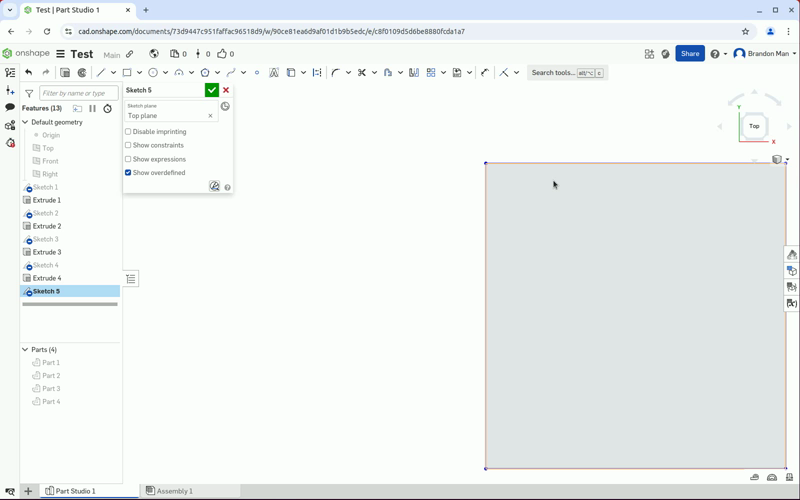
scroll(-6)
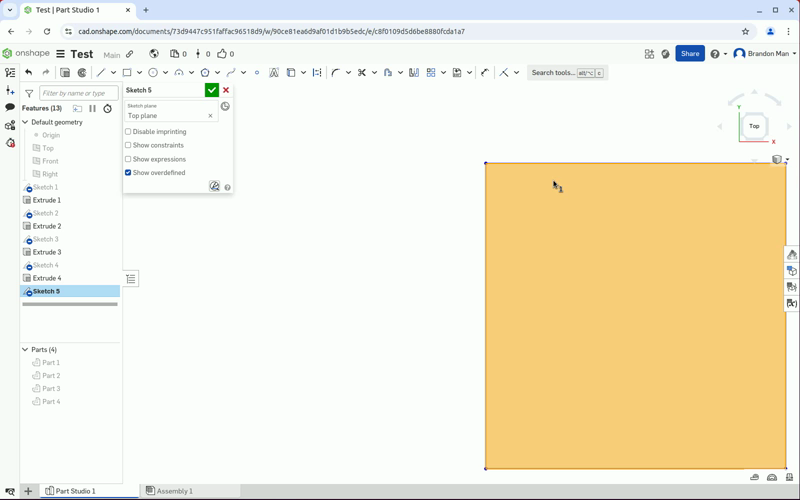
scroll(-6)
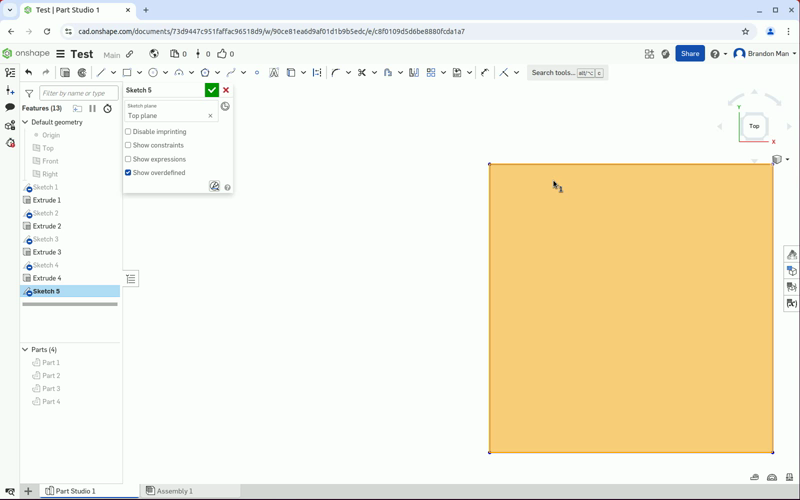
scroll(-6)
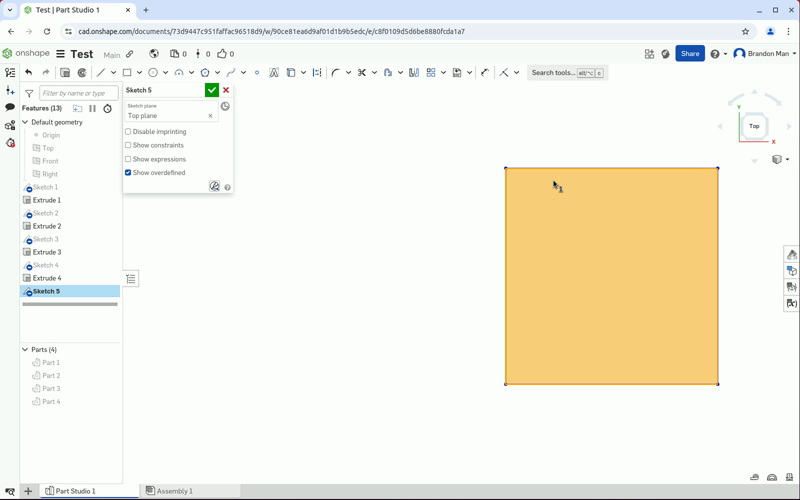
scroll(-6)
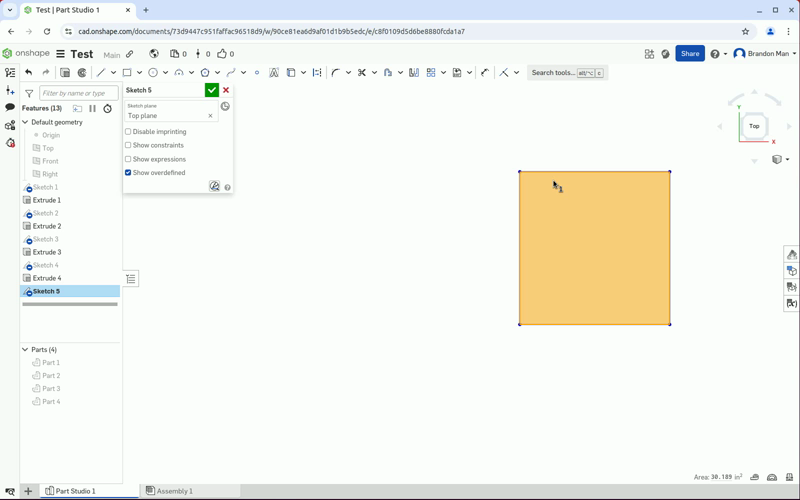
scroll(-6)
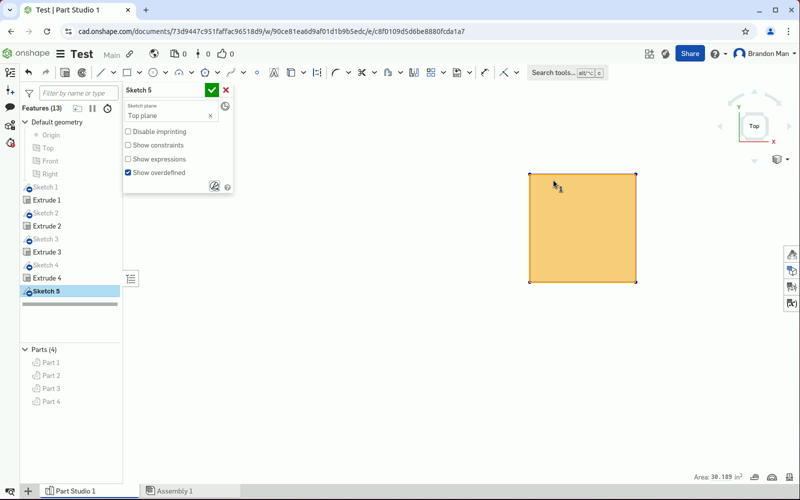
scroll(-6)
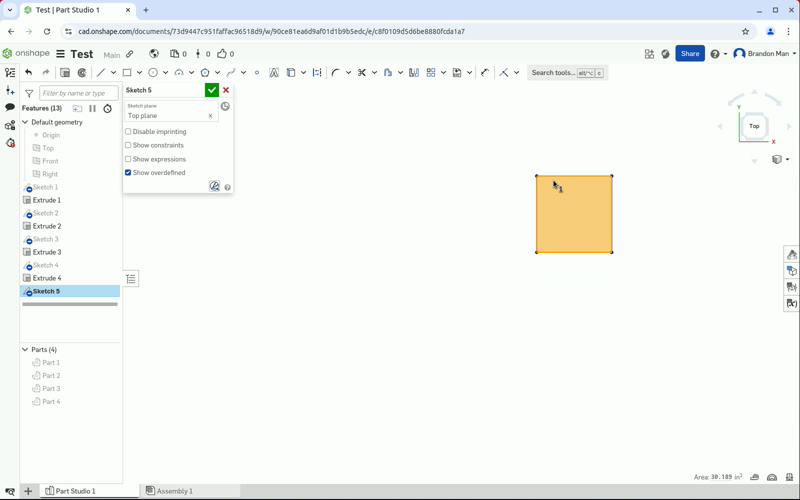
scroll(-6)
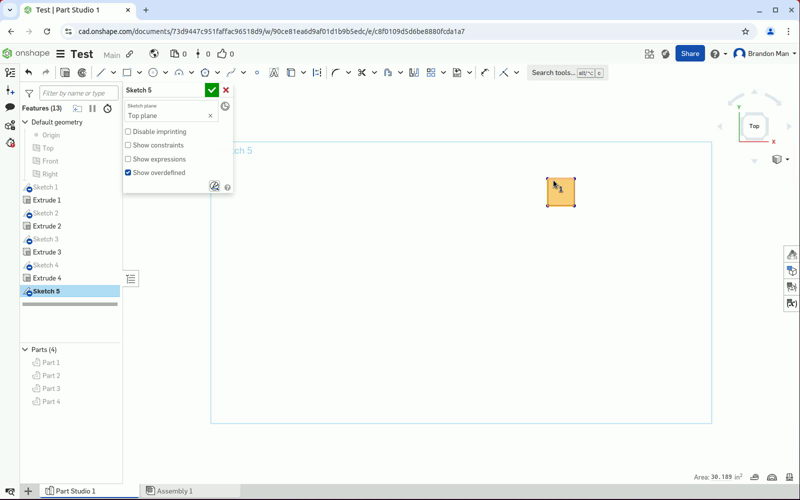
mouse_move(73, 352)
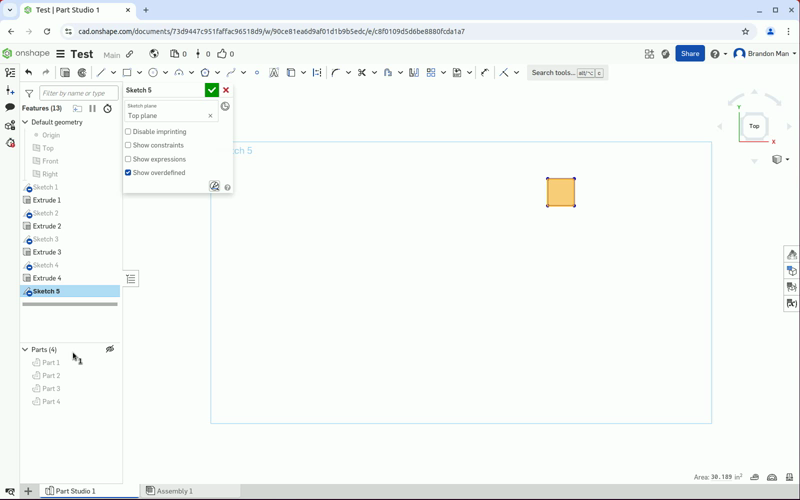
key(shift+y)
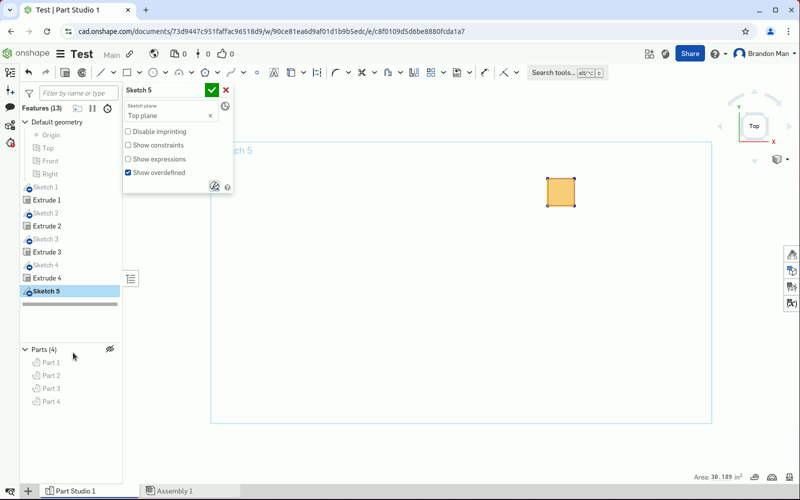
key(shift+e)
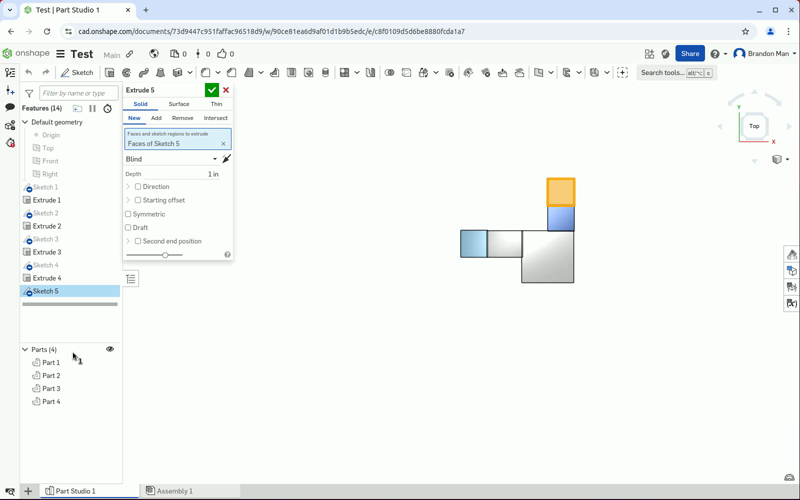
mouse_move(143, 106)
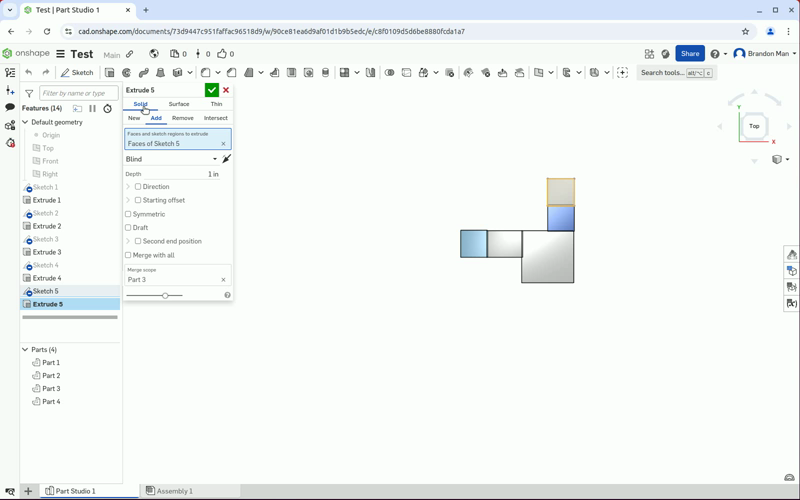
click(143, 106)
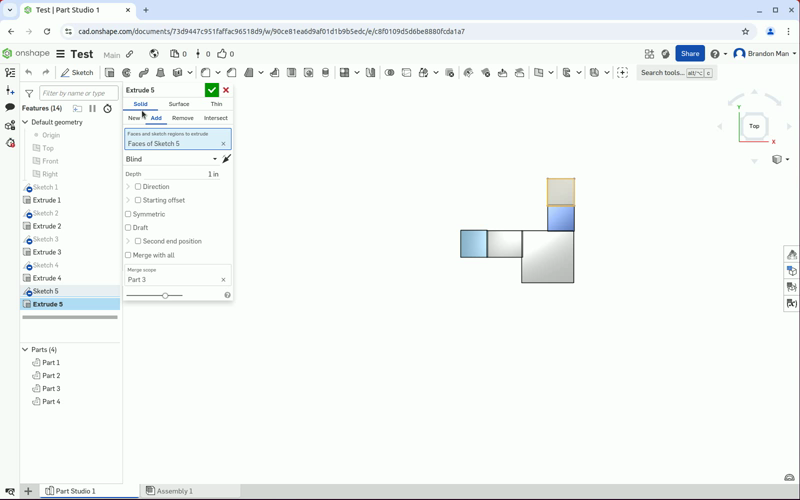
mouse_move(137, 120)
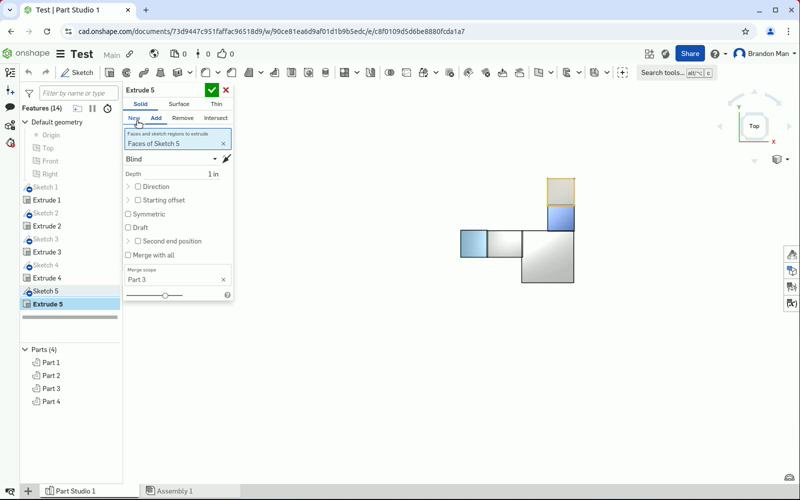
click(137, 120)
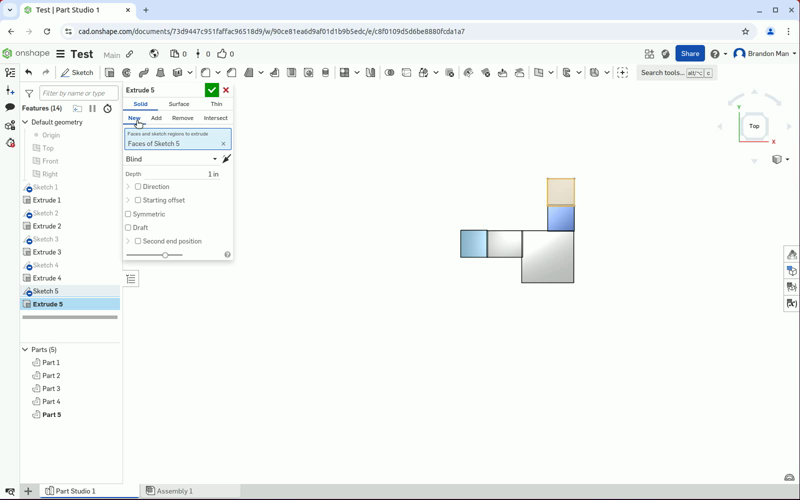
key(tab, 4)
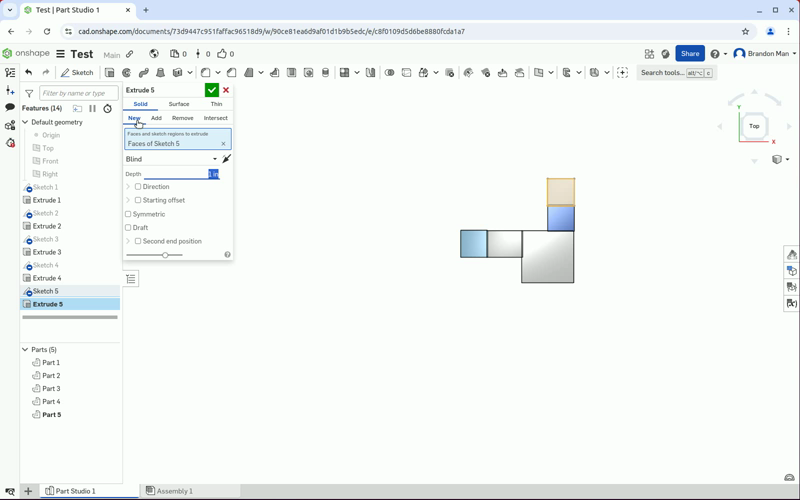
text(10.591)
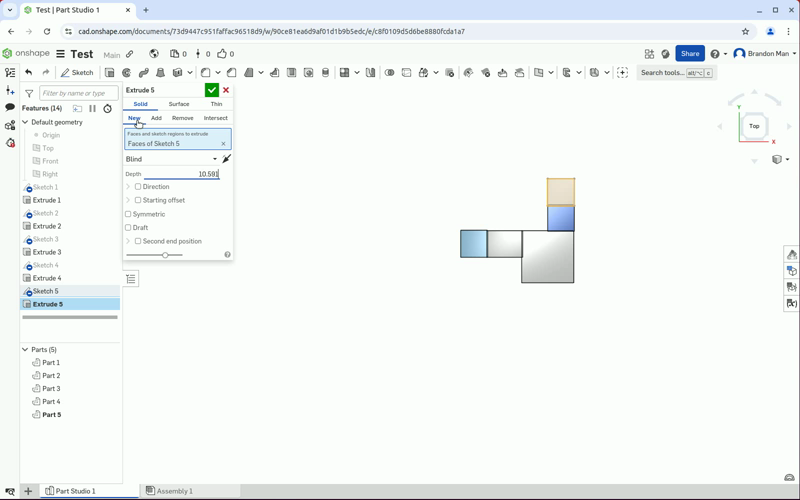
key(enter)
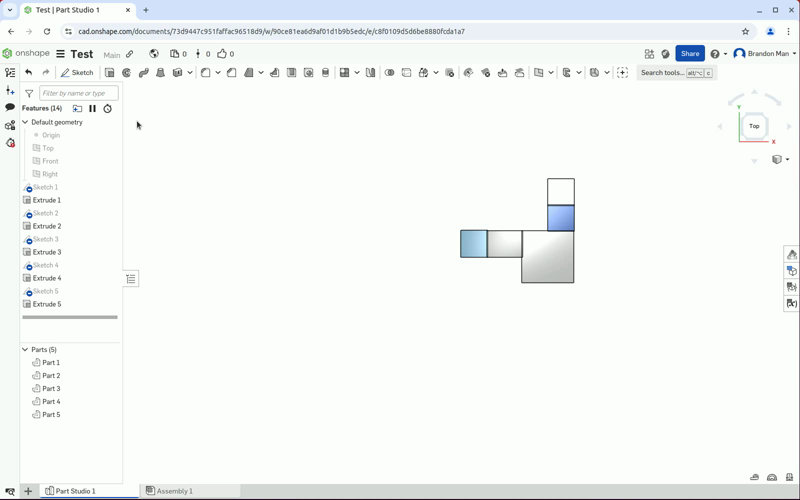
key(shift+h)
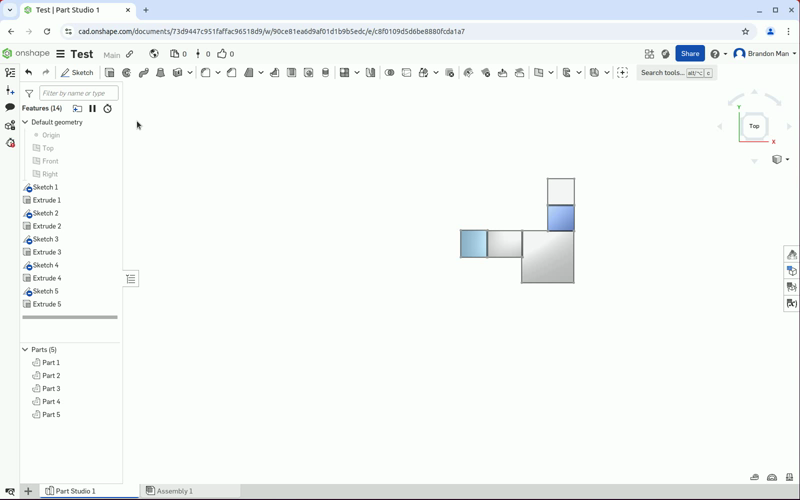
key(shift+h)
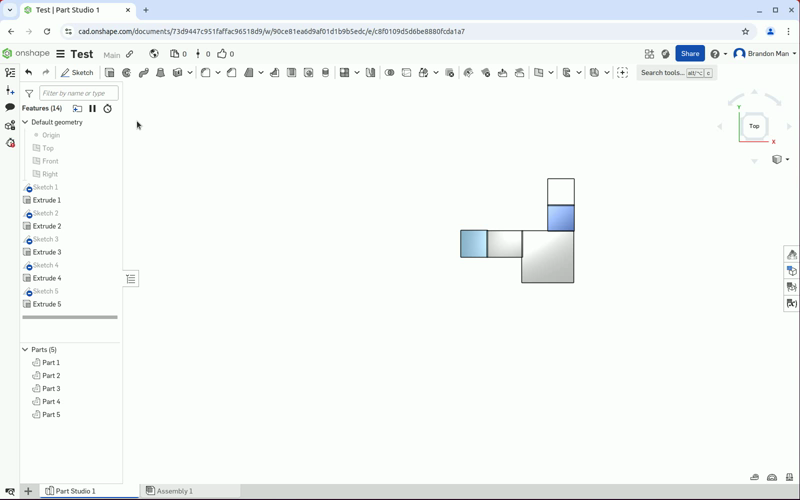
mouse_move(73, 189)
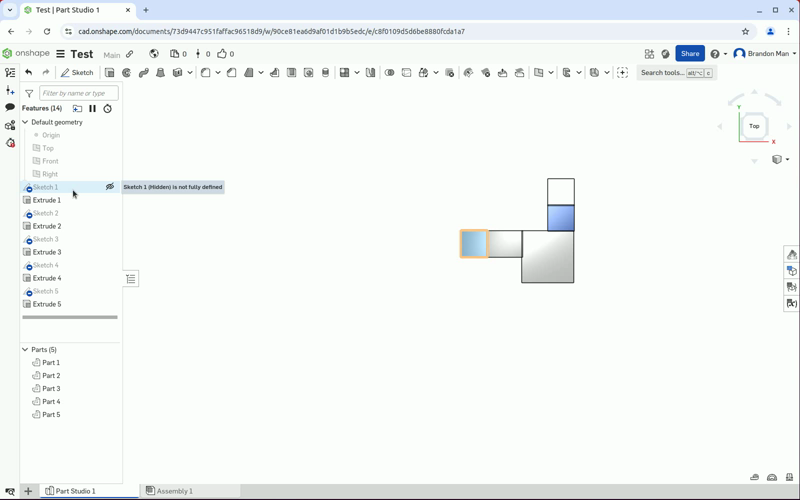
click(73, 189)
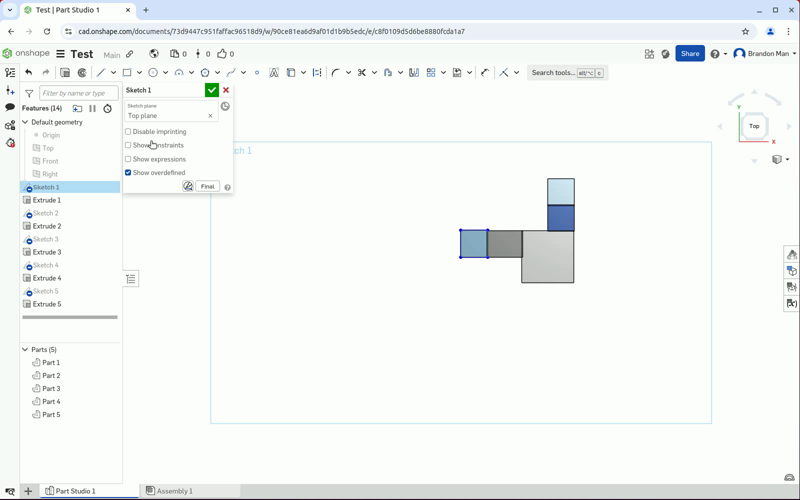
mouse_move(229, 92)
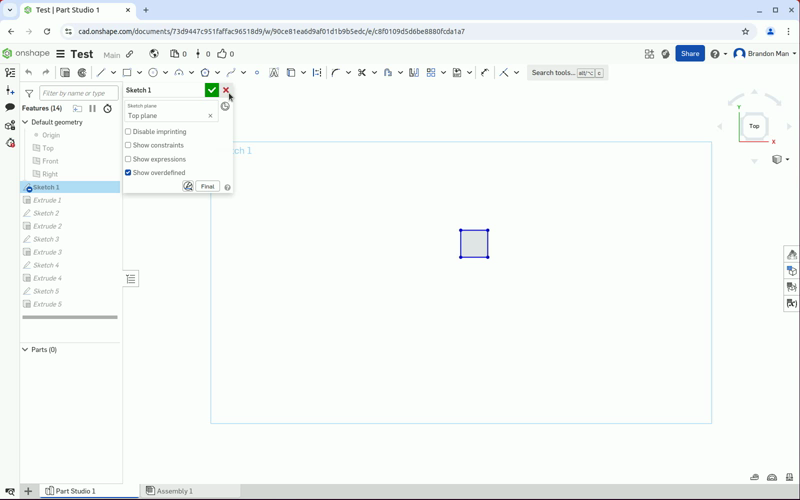
click(229, 92)
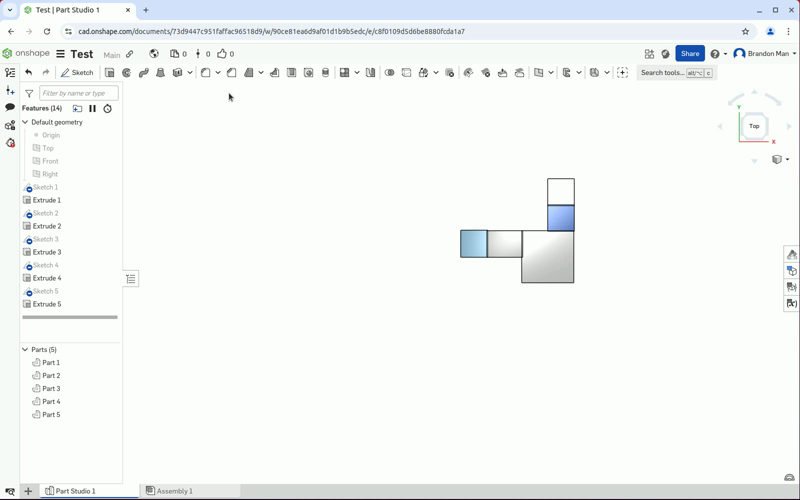
mouse_move(73, 352)
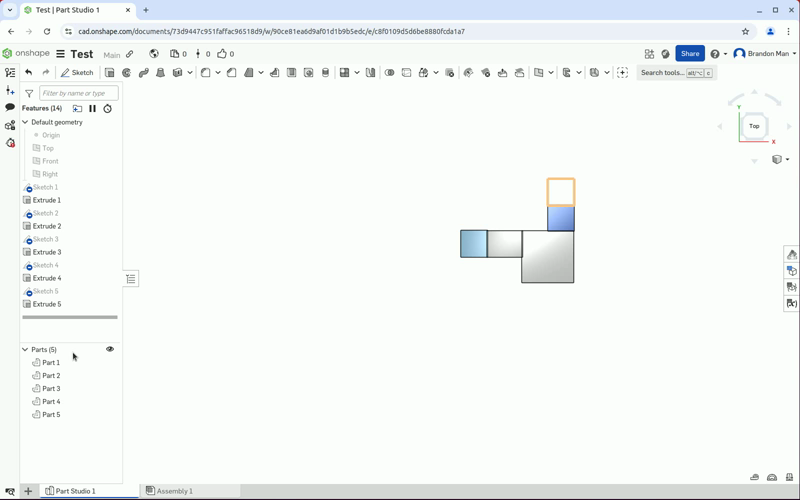
key(y)
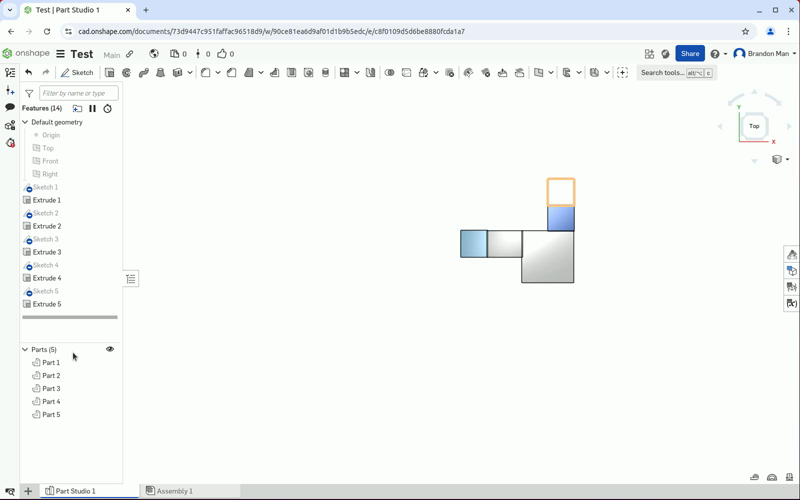
key(shift+p)
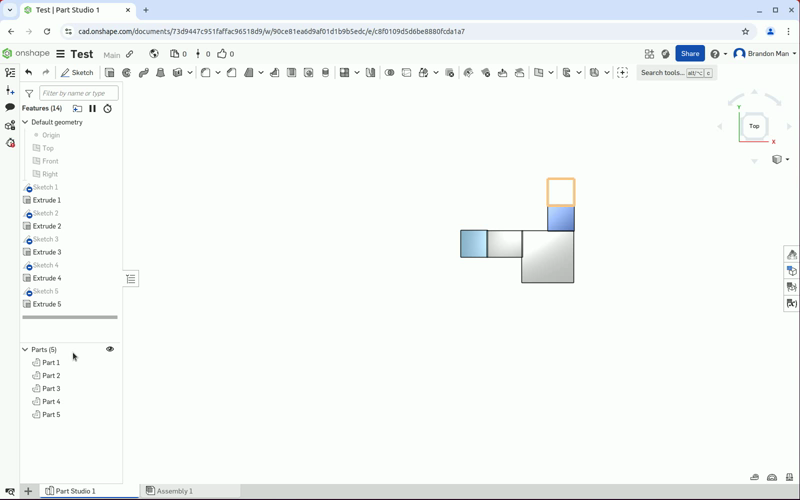
key(space)
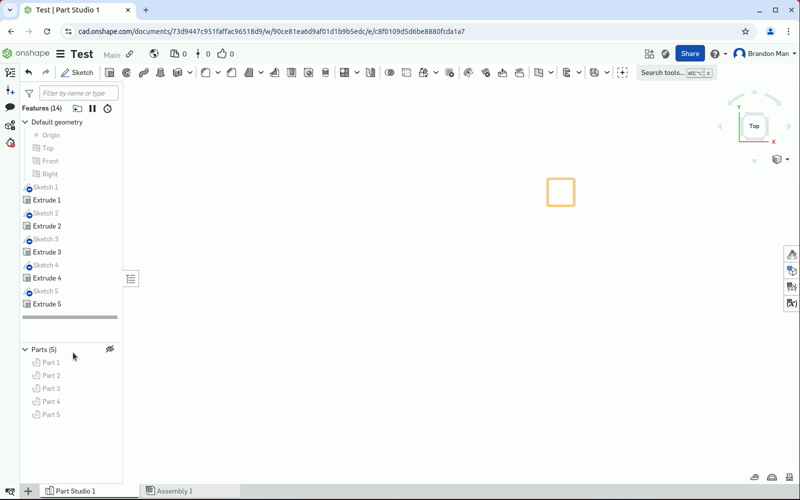
key_down(shift)
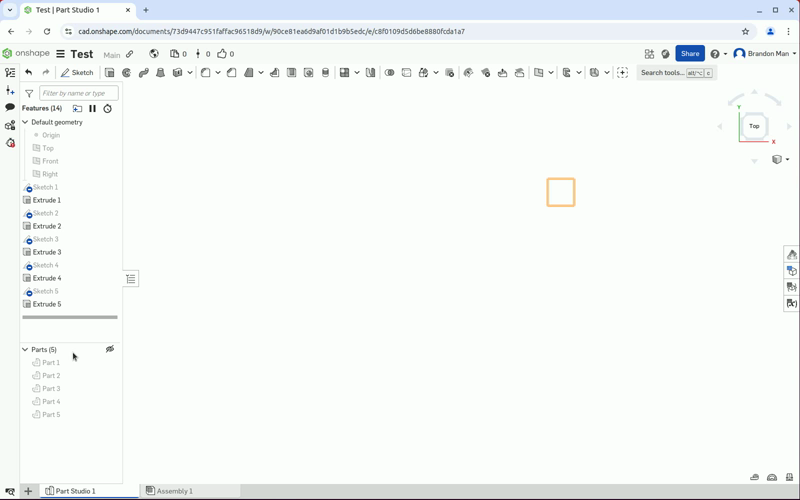
key(up)
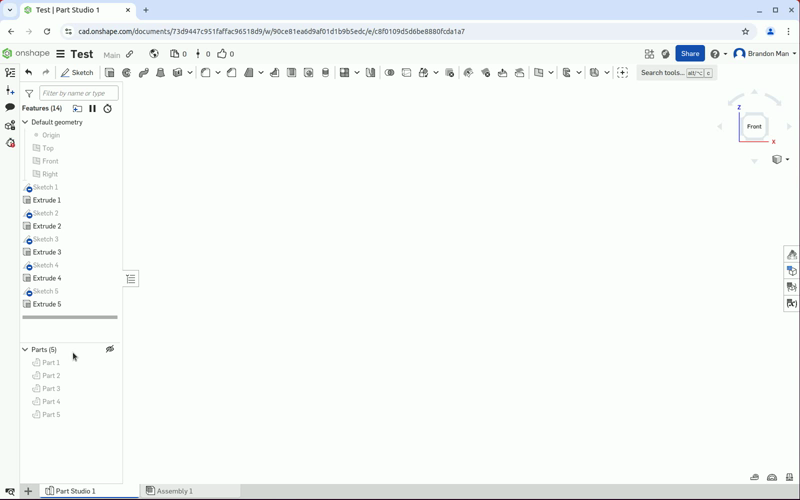
key_up(shift)
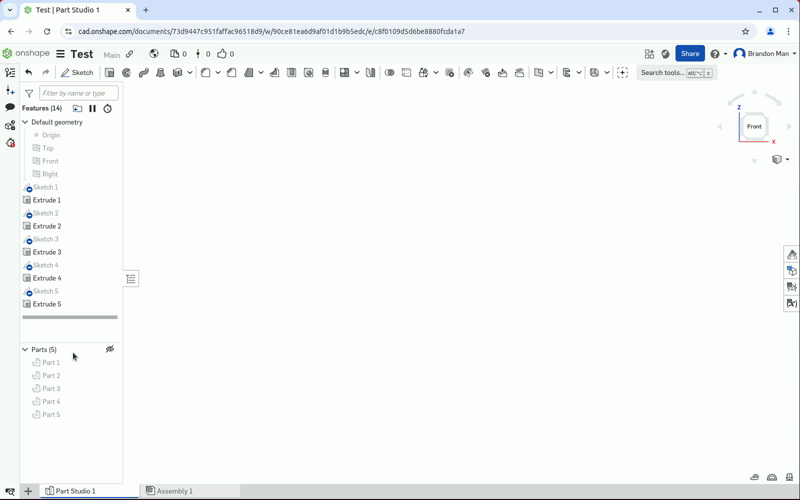
key(space)
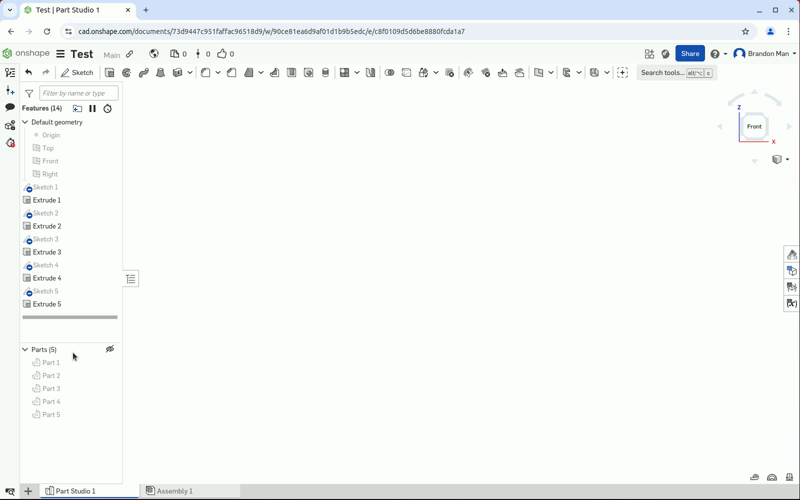
key_down(shift)
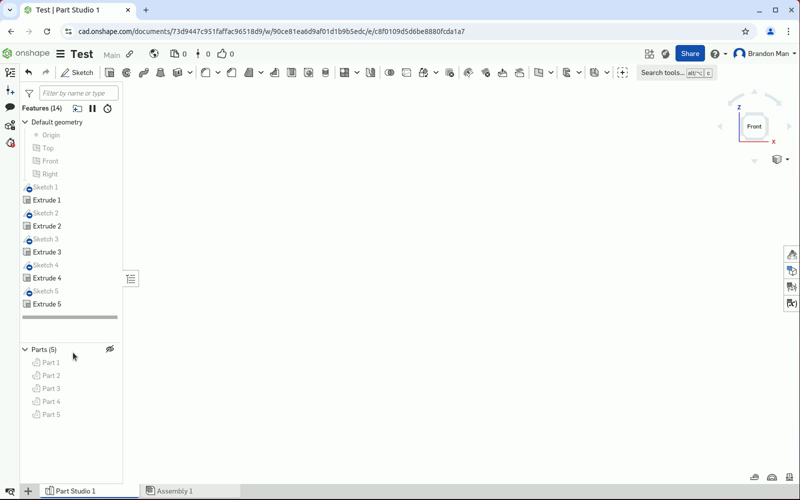
key(left)
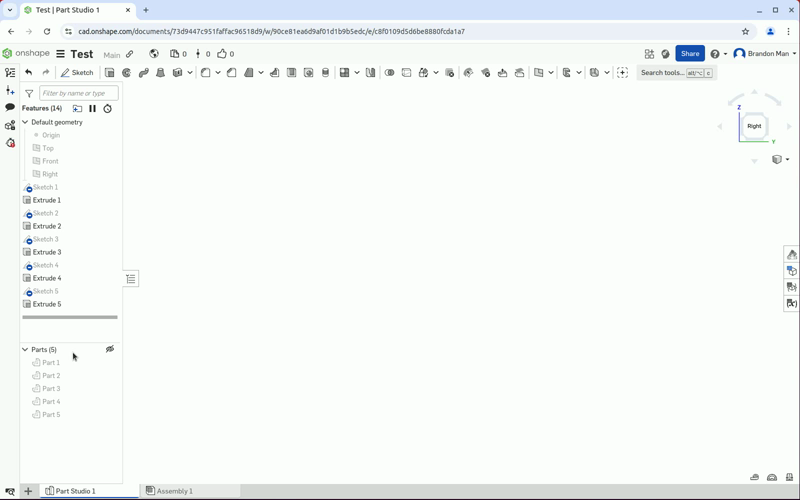
key_up(shift)
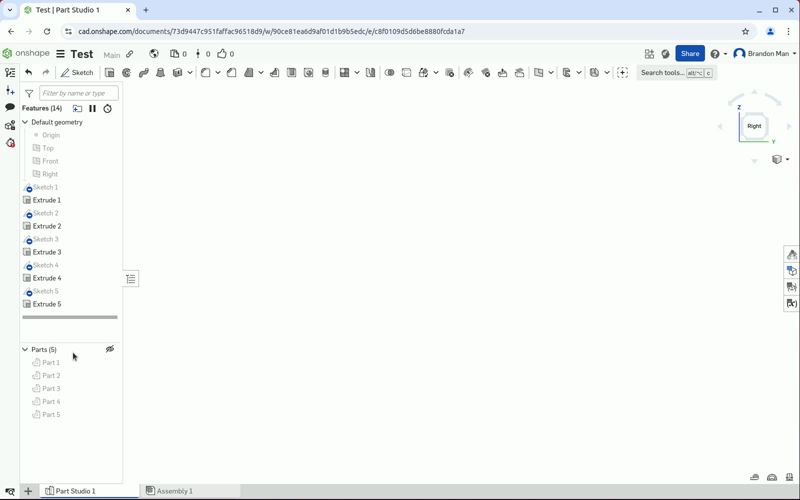
mouse_move(73, 352)
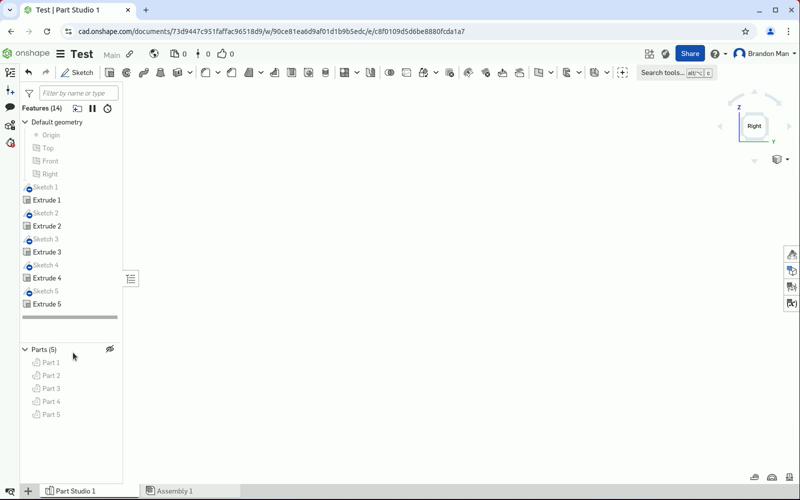
key(shift+y)
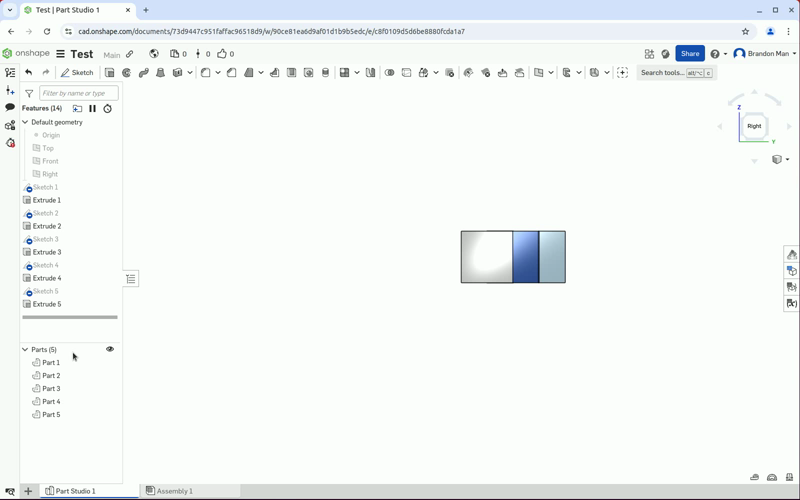
mouse_move(541, 75)
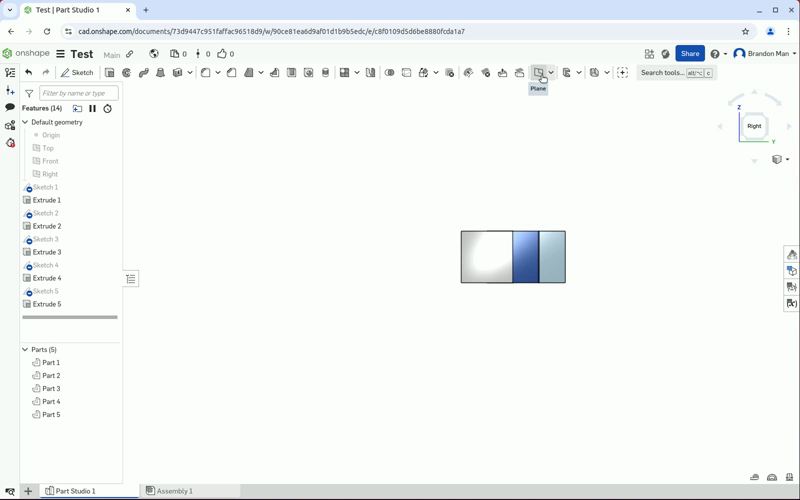
click(541, 75)
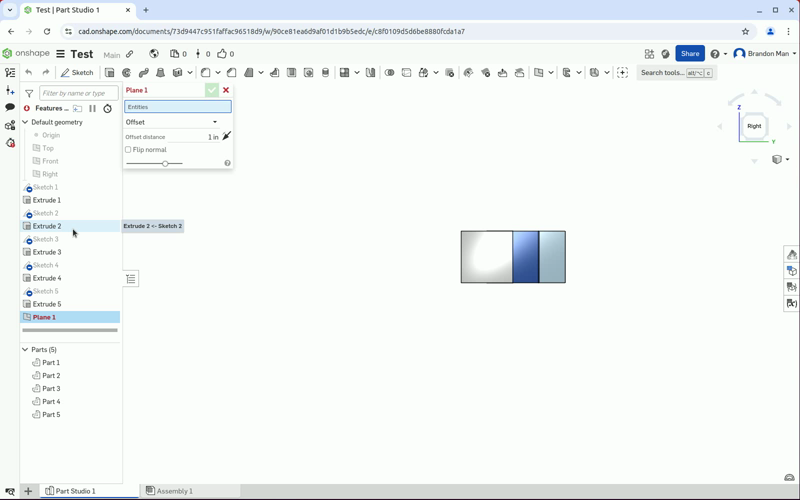
scroll(3)
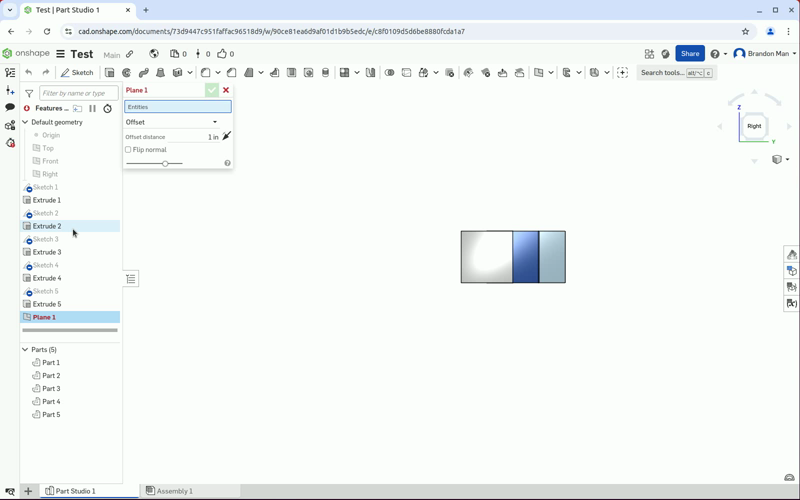
mouse_move(73, 176)
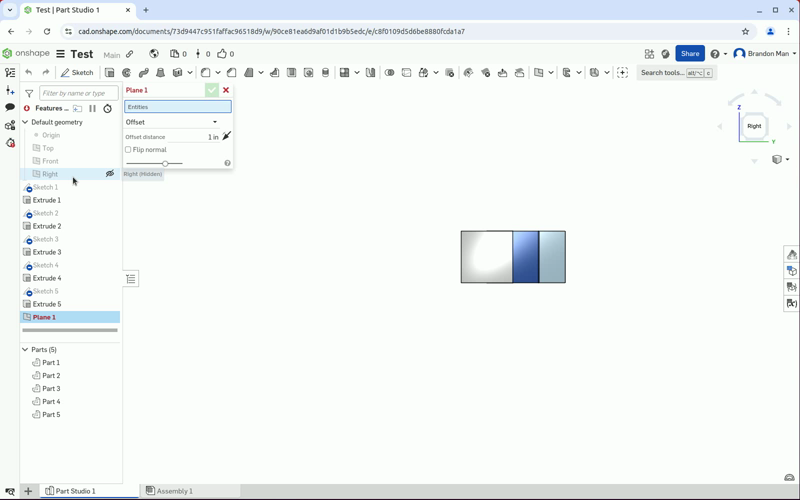
click(73, 176)
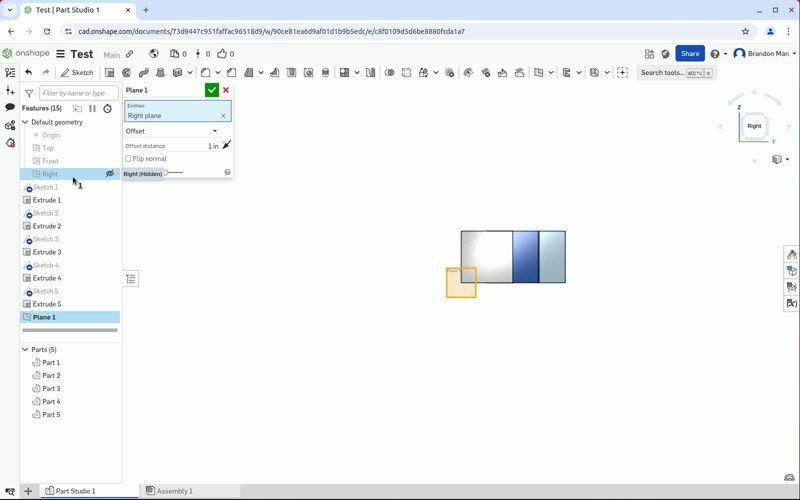
key(tab, 2)
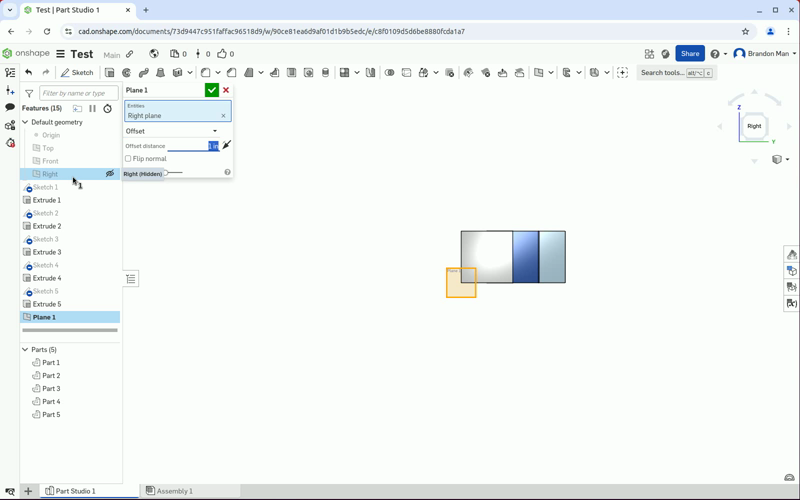
text(23.108)
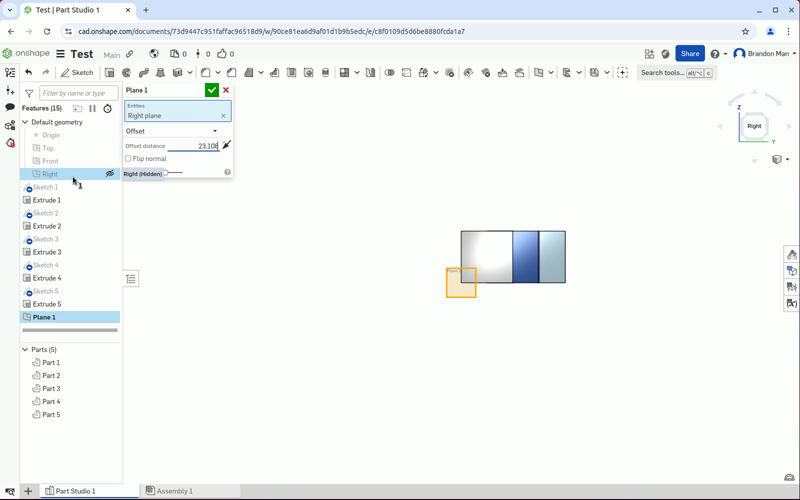
key(enter, 2)
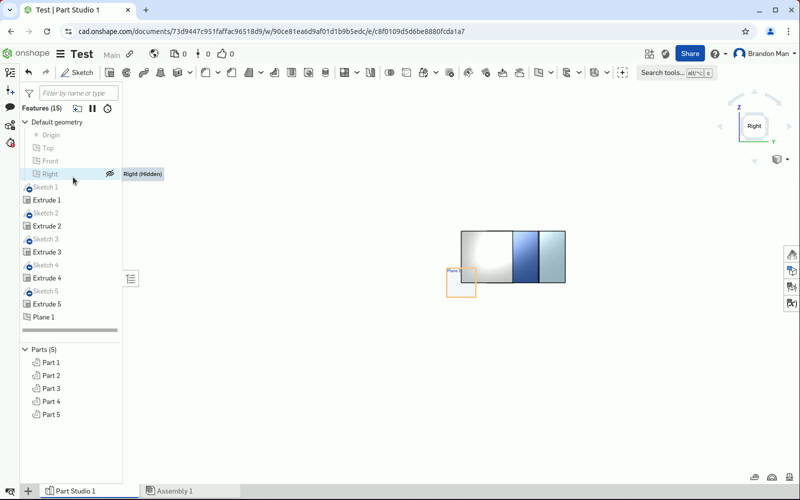
key(shift+s)
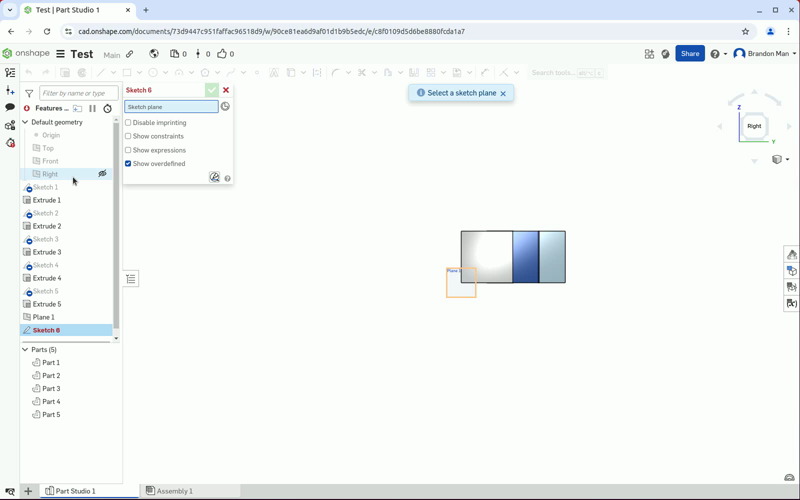
mouse_move(69, 319)
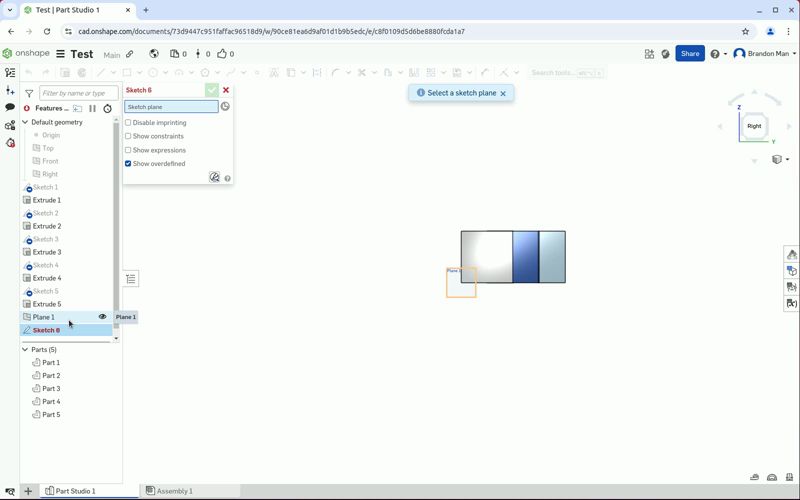
click(69, 319)
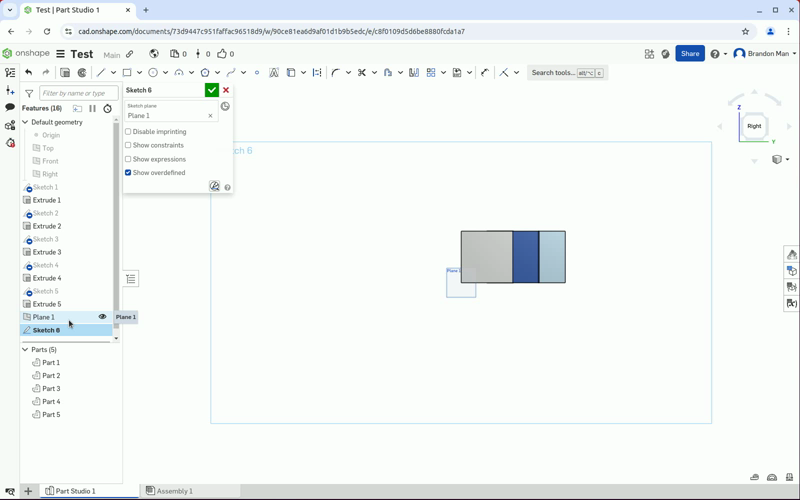
mouse_move(73, 352)
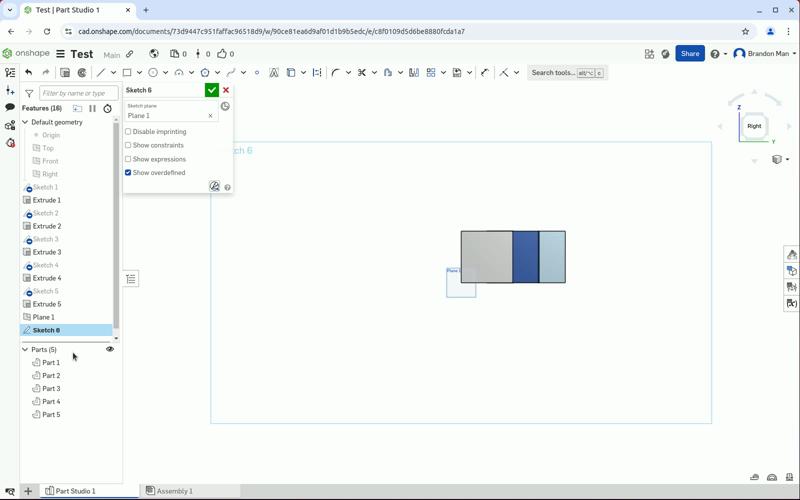
key(y)
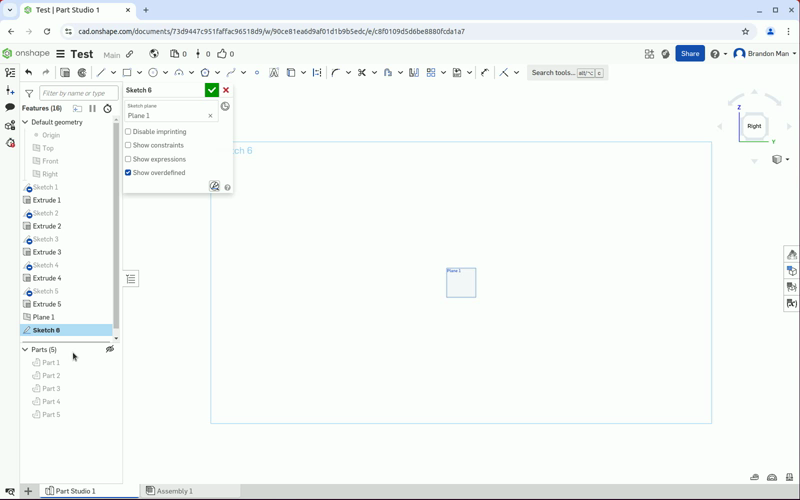
key(l)
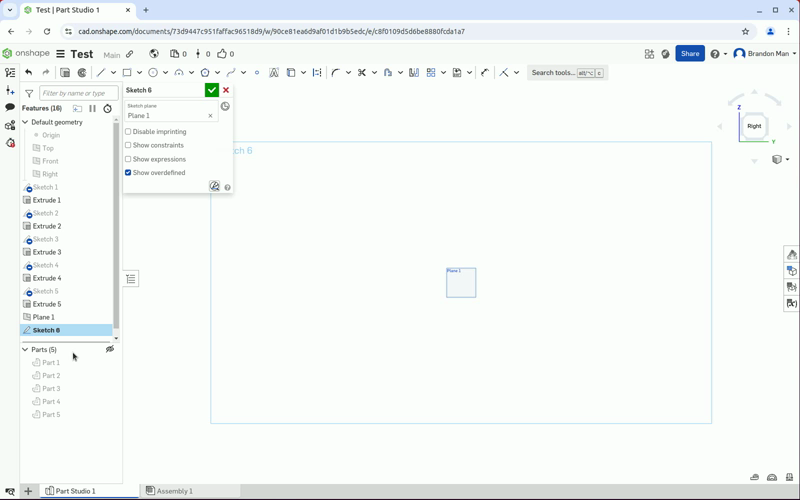
key_down(shift)
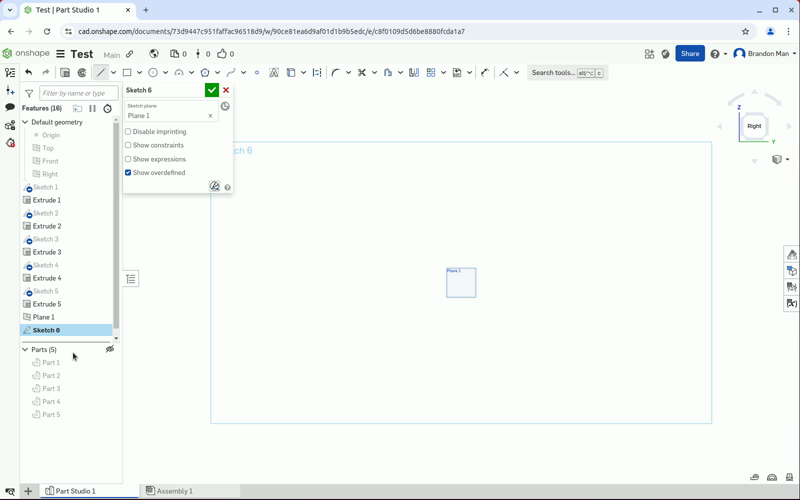
mouse_move(512, 257)
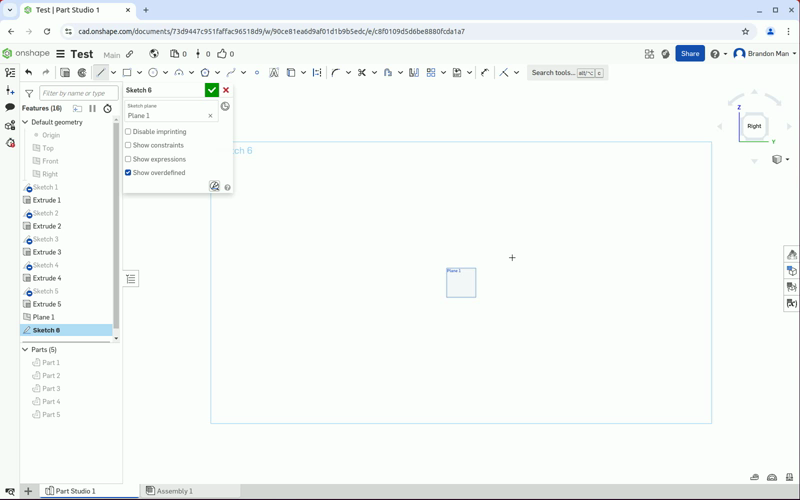
click(512, 257)
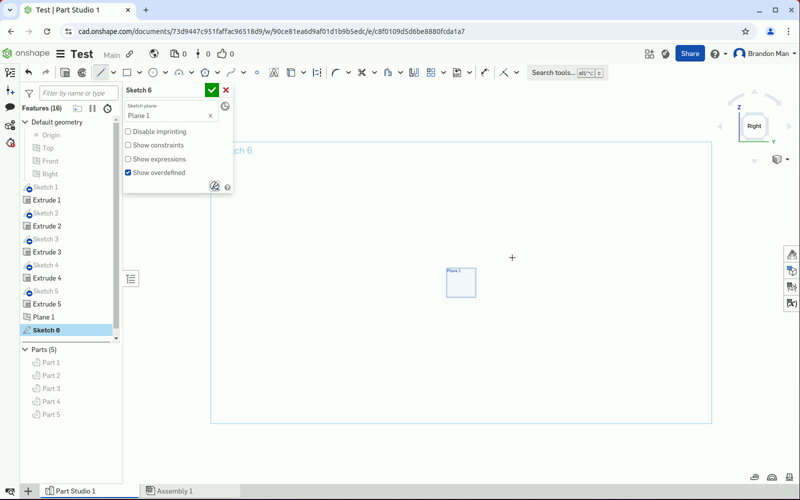
key_up(shift)
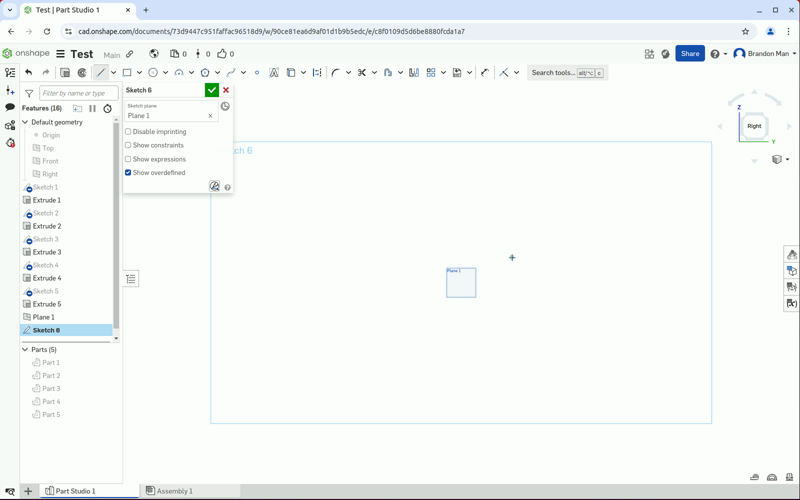
key_down(shift)
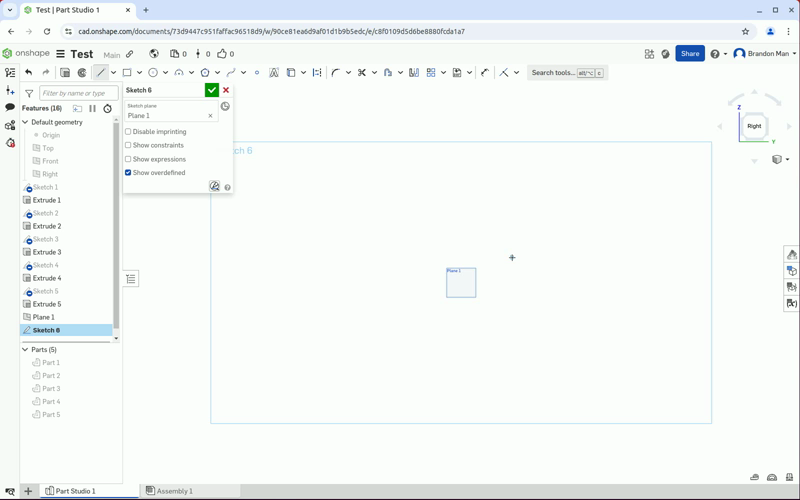
mouse_move(542, 257)
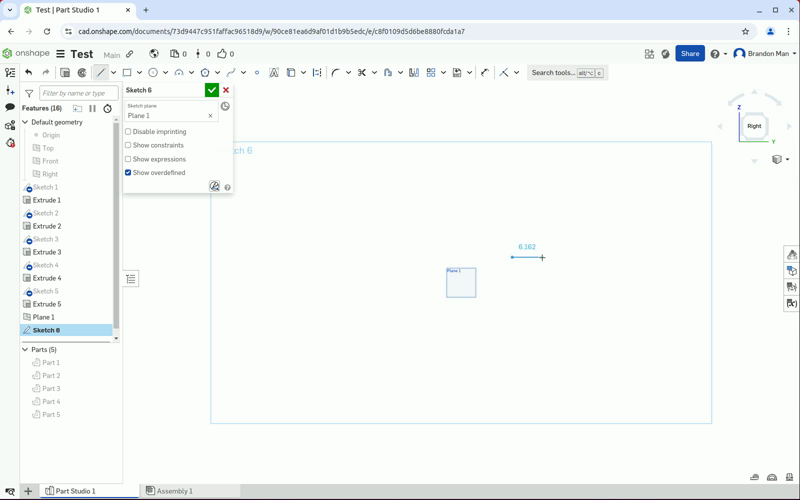
mouse_move(539, 257)
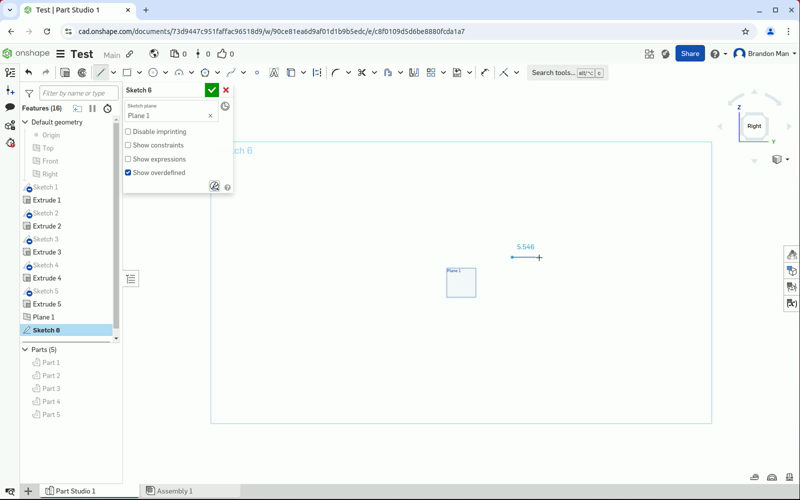
click(539, 257)
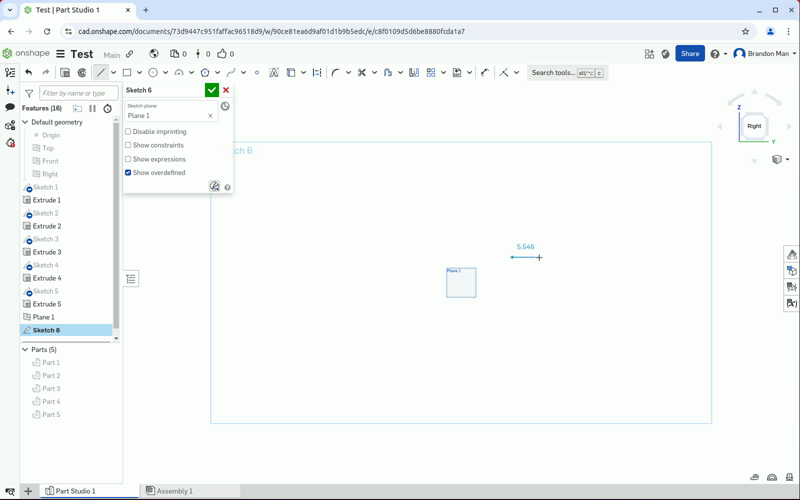
key_up(shift)
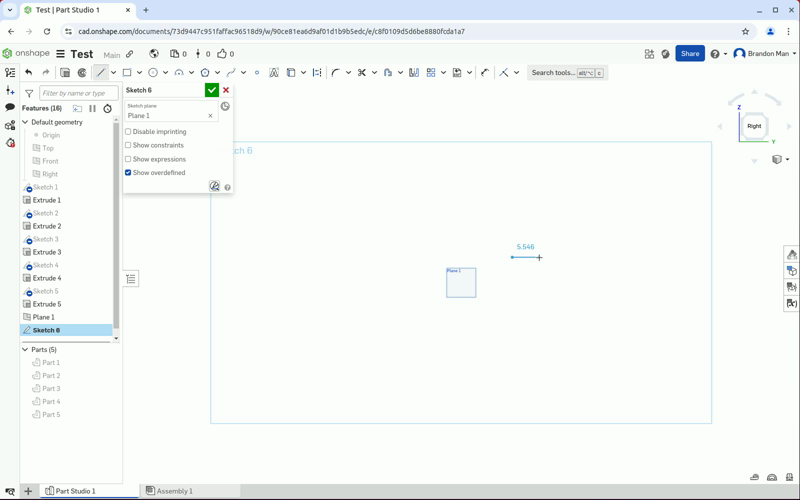
key_down(shift)
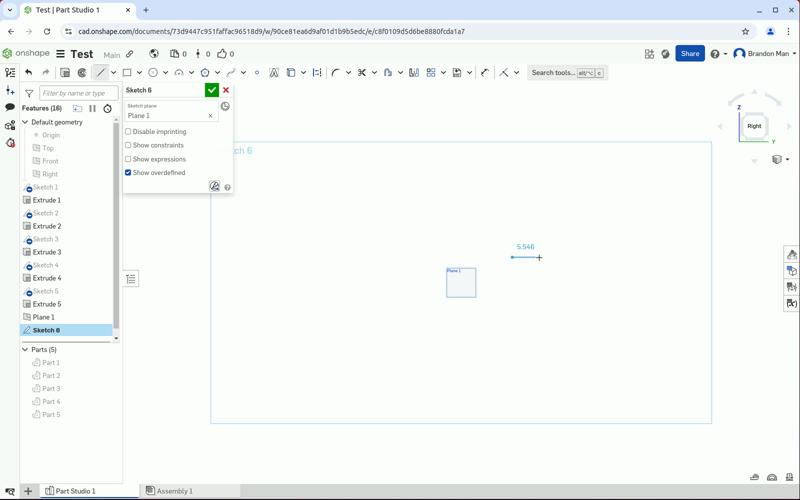
mouse_move(569, 257)
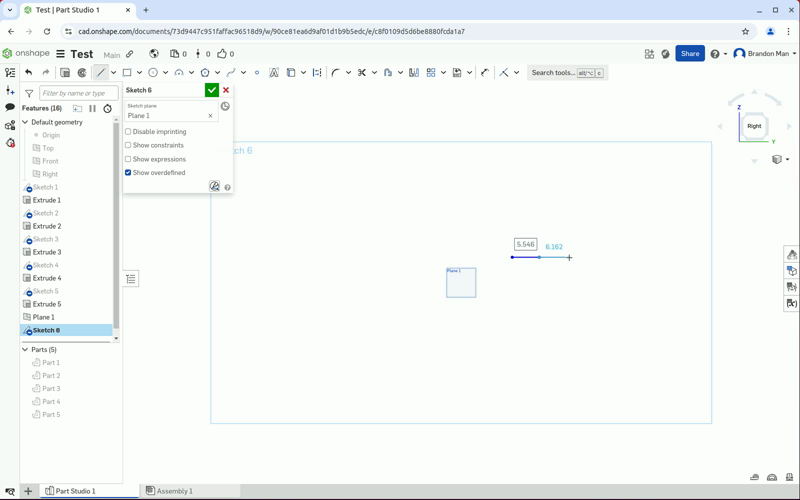
mouse_move(539, 230)
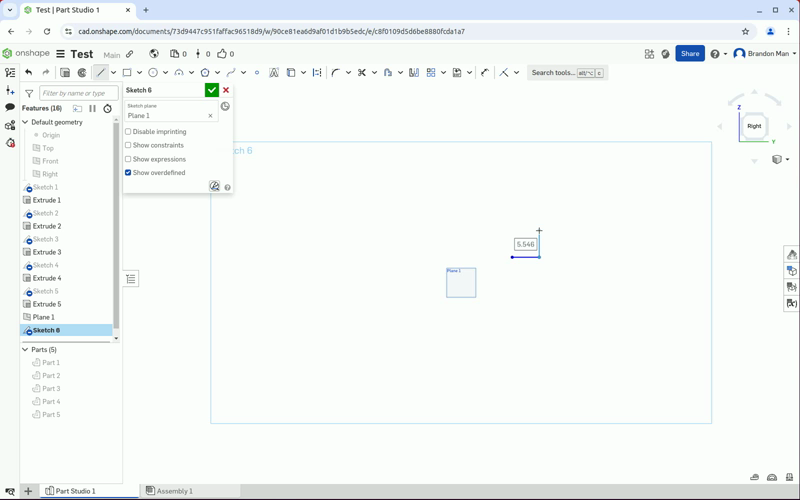
click(539, 230)
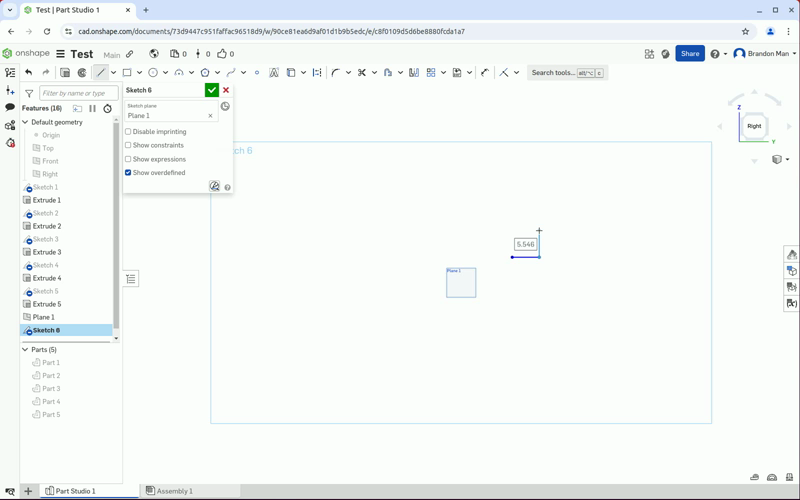
key_up(shift)
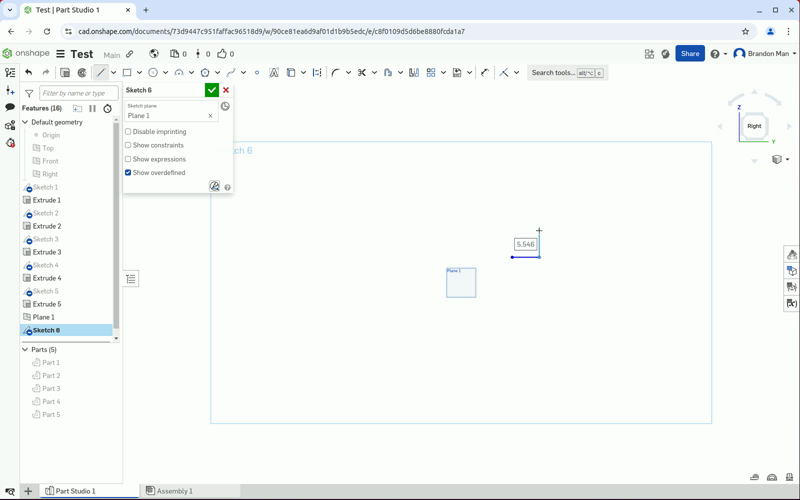
key_down(shift)
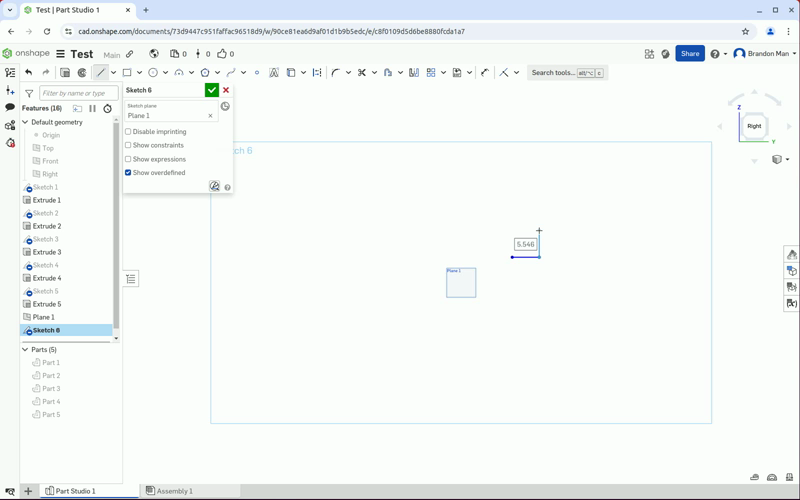
mouse_move(569, 230)
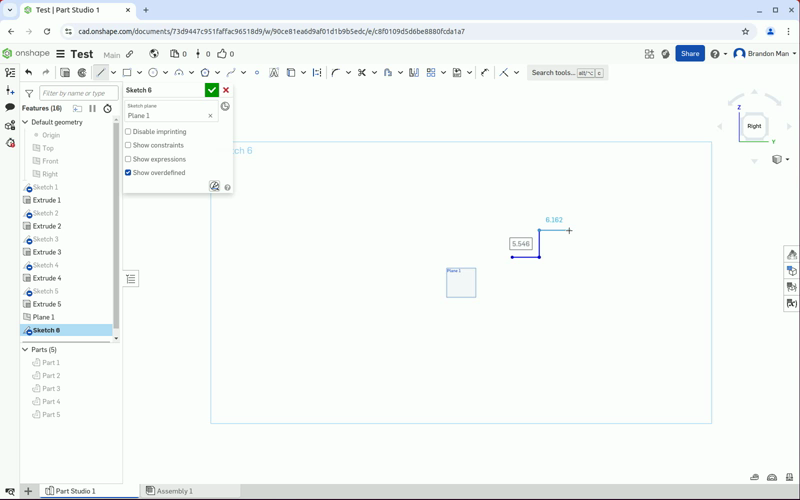
mouse_move(512, 230)
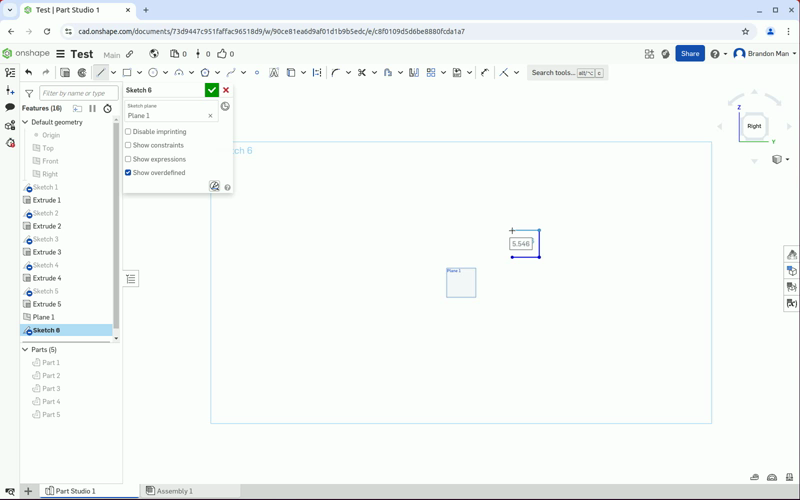
click(512, 230)
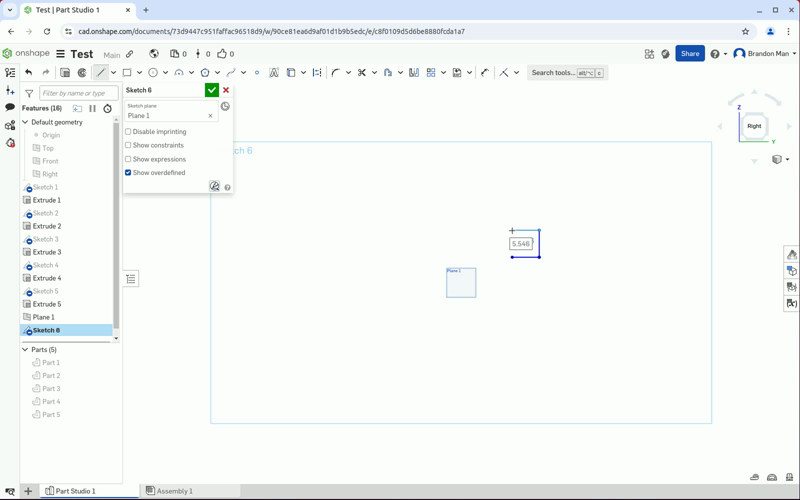
key_up(shift)
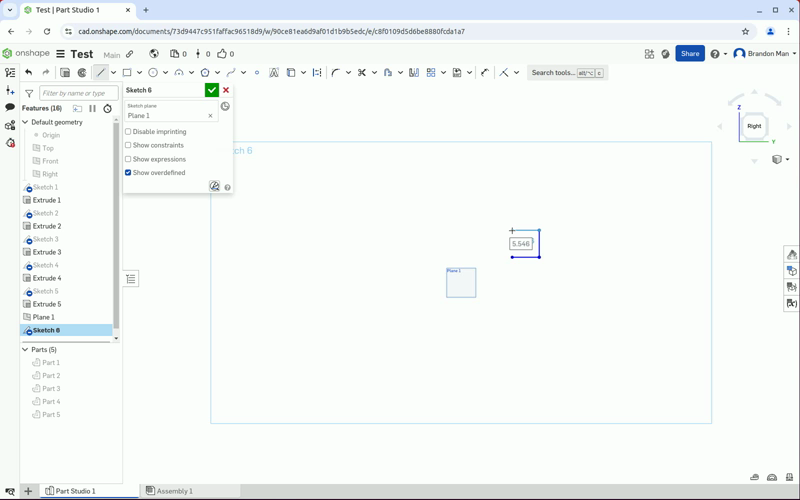
mouse_move(542, 230)
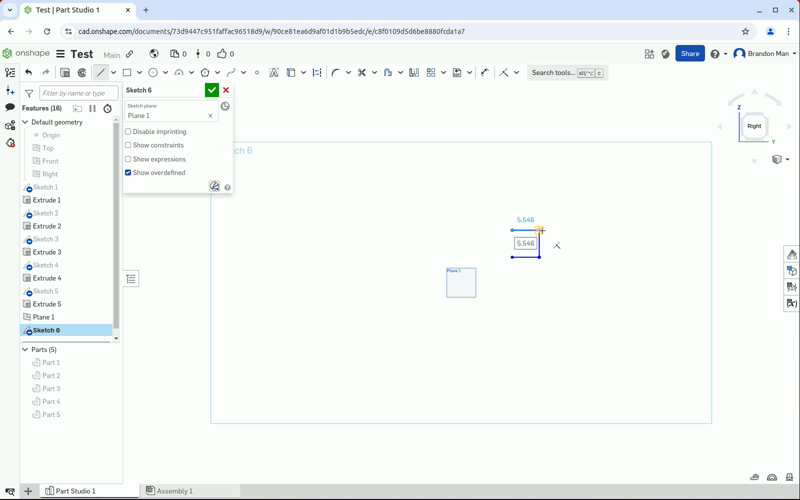
key_down(shift)
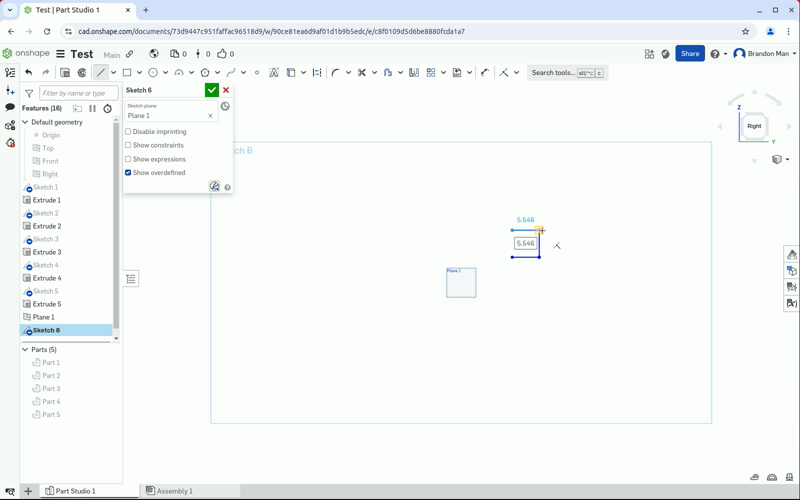
mouse_move(512, 257)
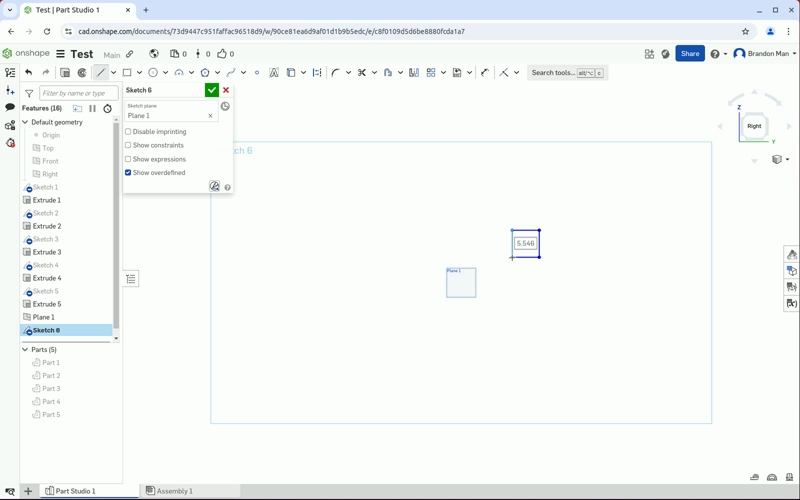
key_up(shift)
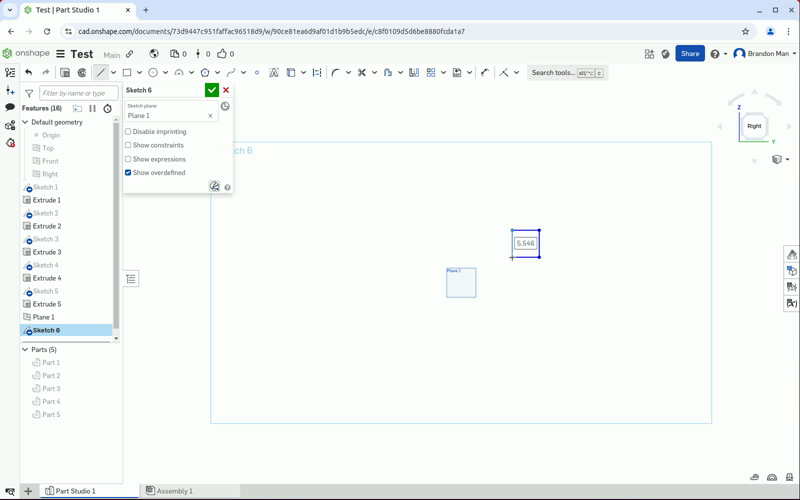
click(512, 257)
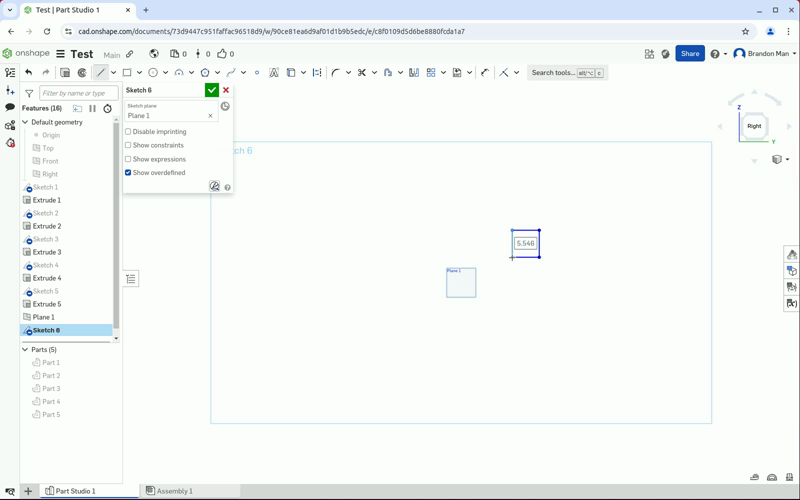
key(esc)
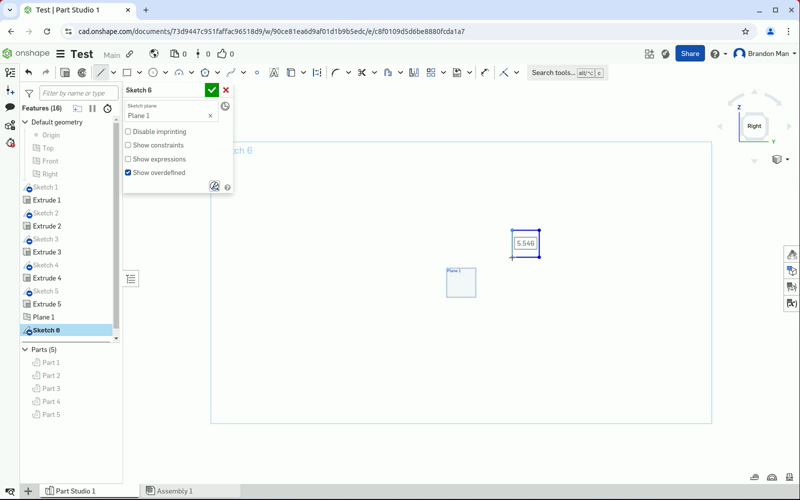
mouse_move(527, 230)
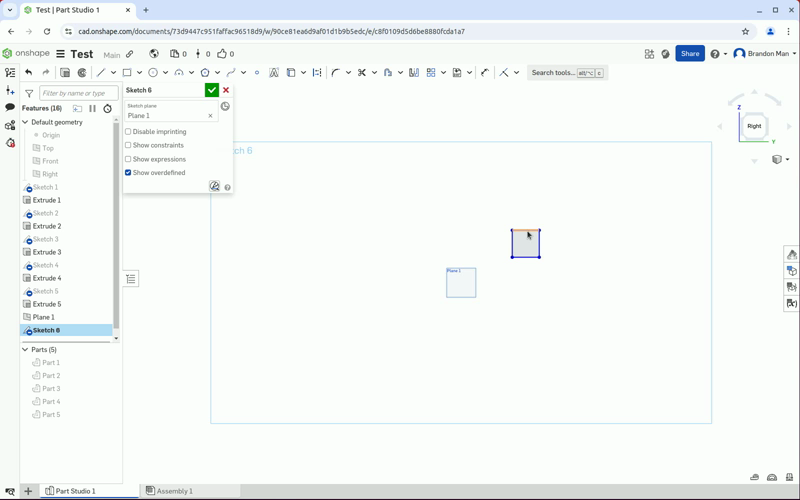
scroll(6)
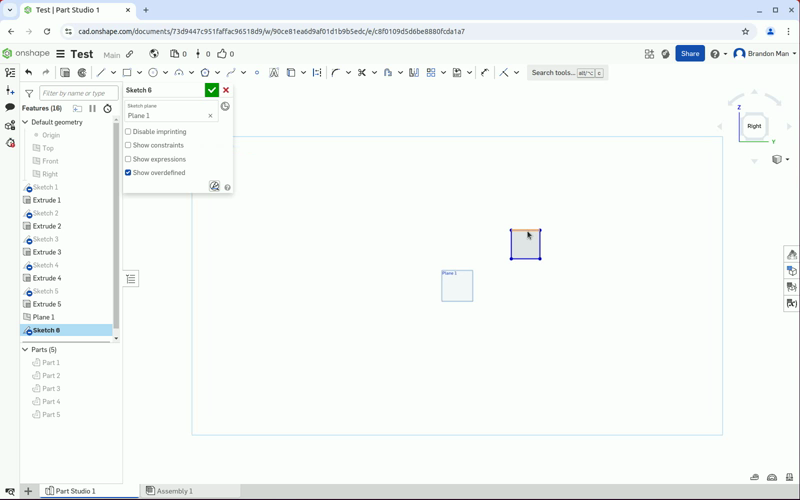
scroll(6)
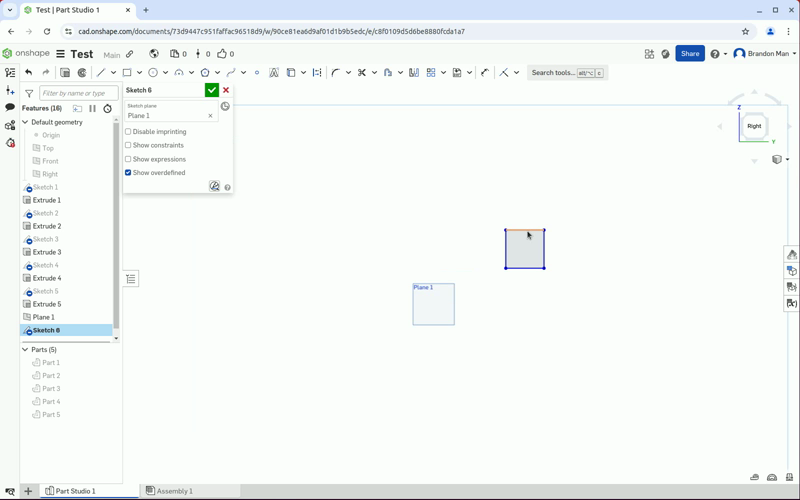
scroll(6)
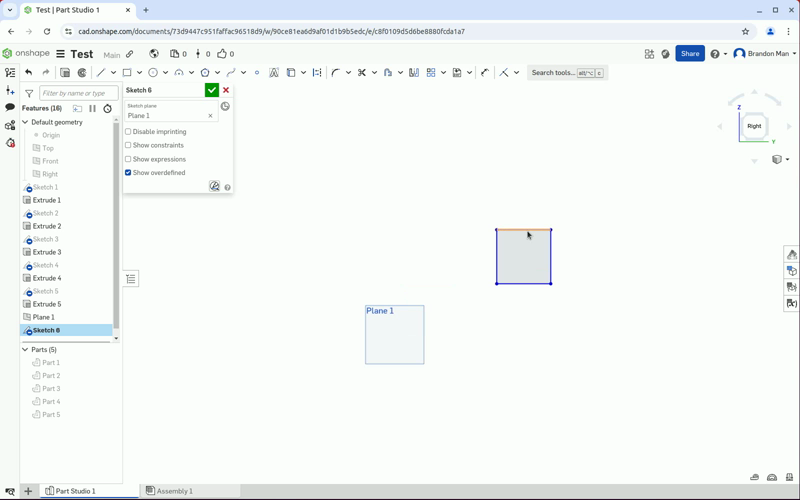
scroll(6)
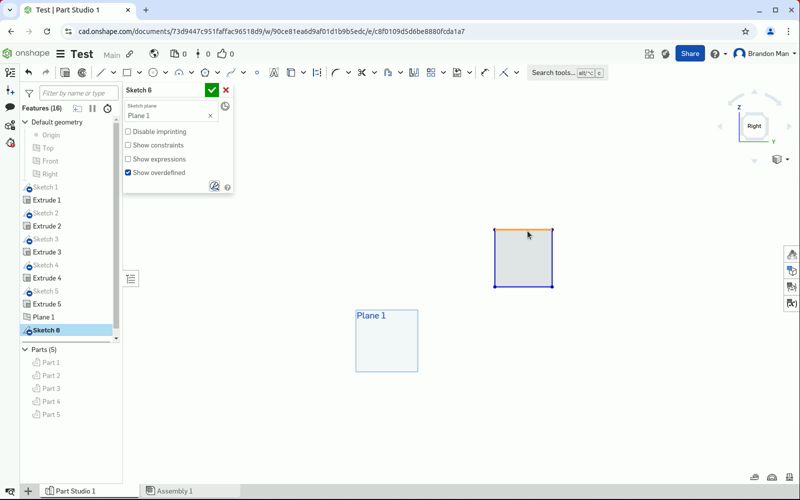
scroll(6)
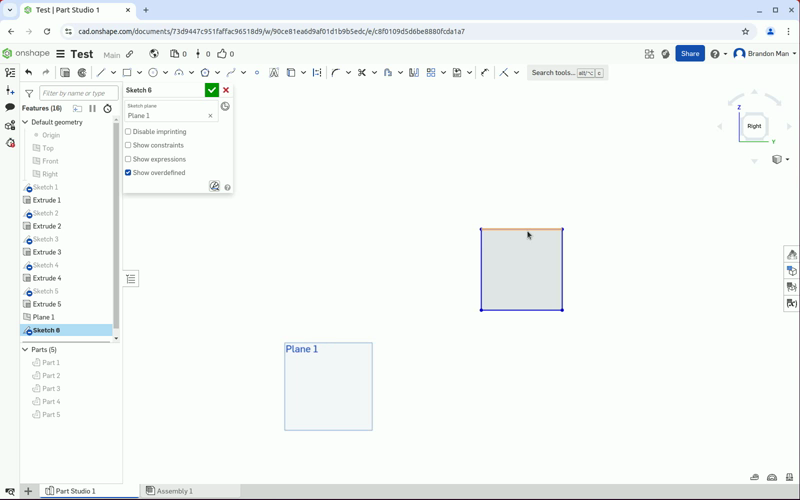
scroll(6)
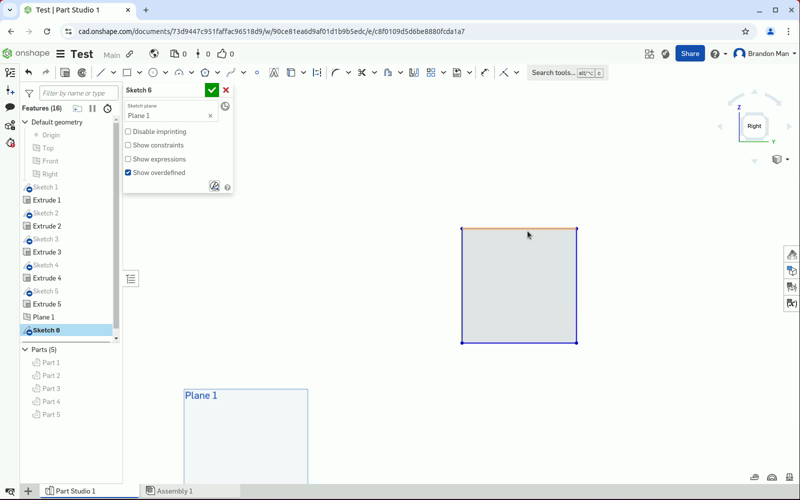
scroll(6)
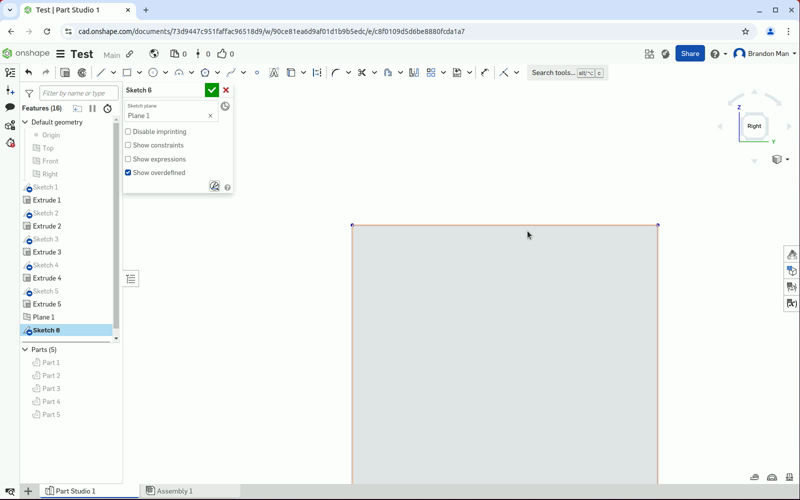
click(527, 230)
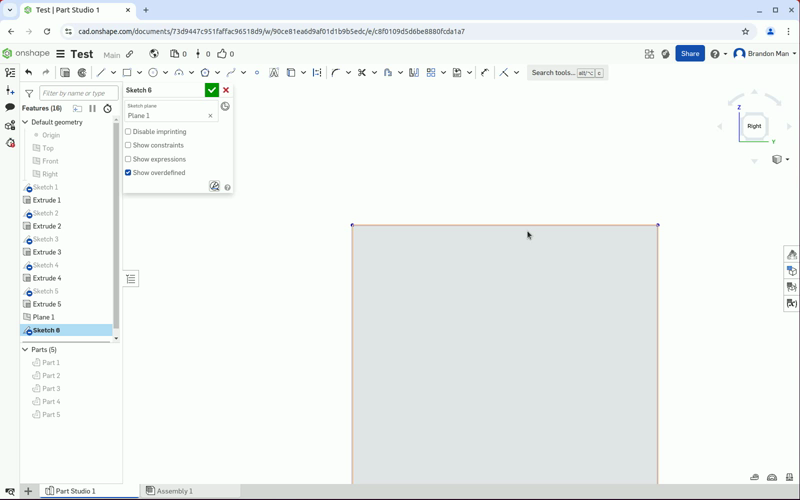
scroll(-6)
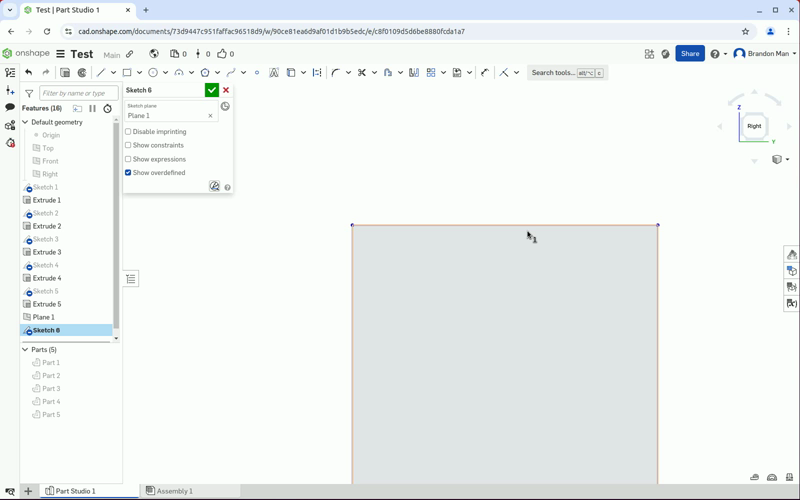
scroll(-6)
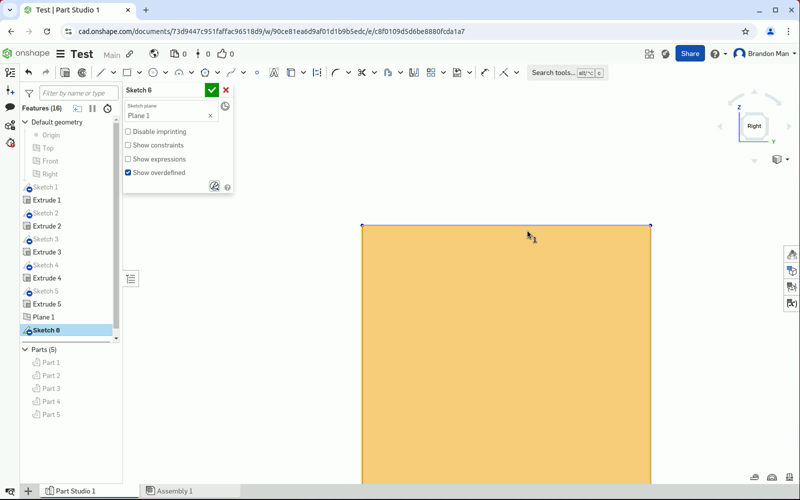
scroll(-6)
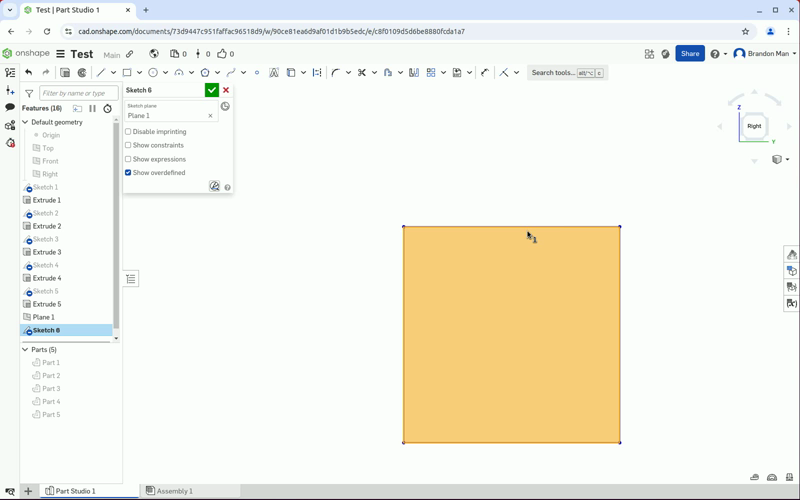
scroll(-6)
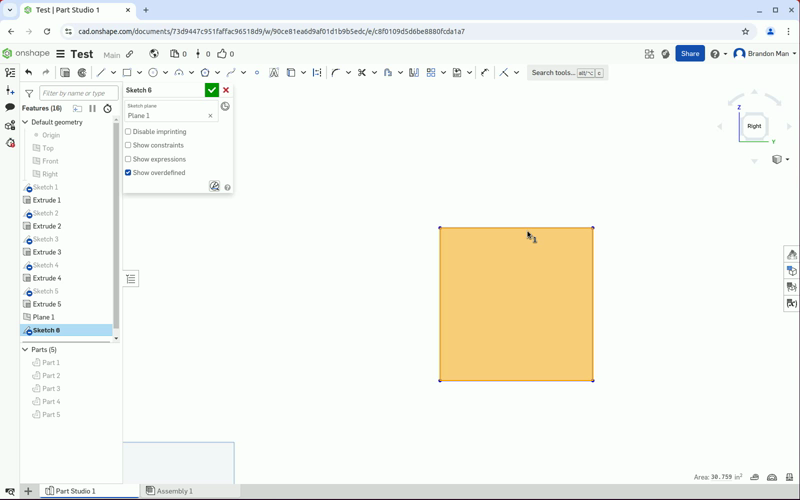
scroll(-6)
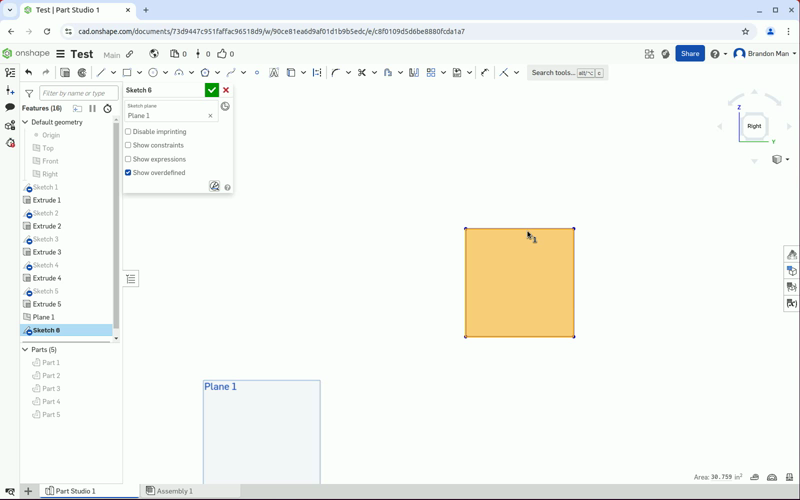
scroll(-6)
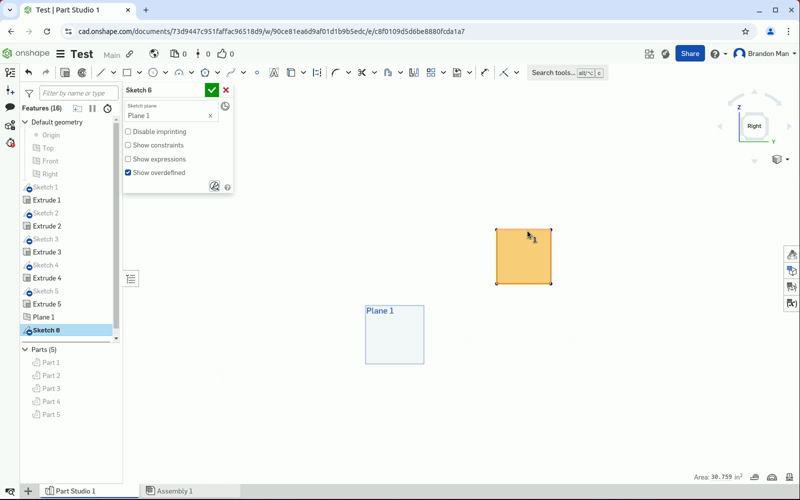
scroll(-6)
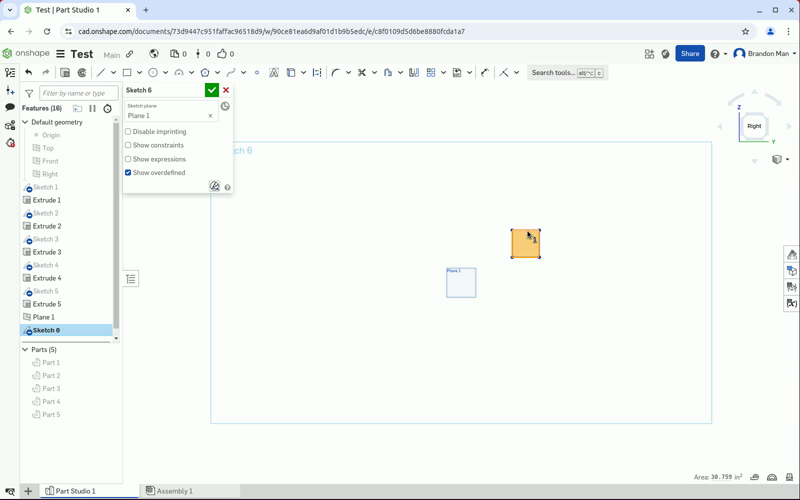
mouse_move(73, 352)
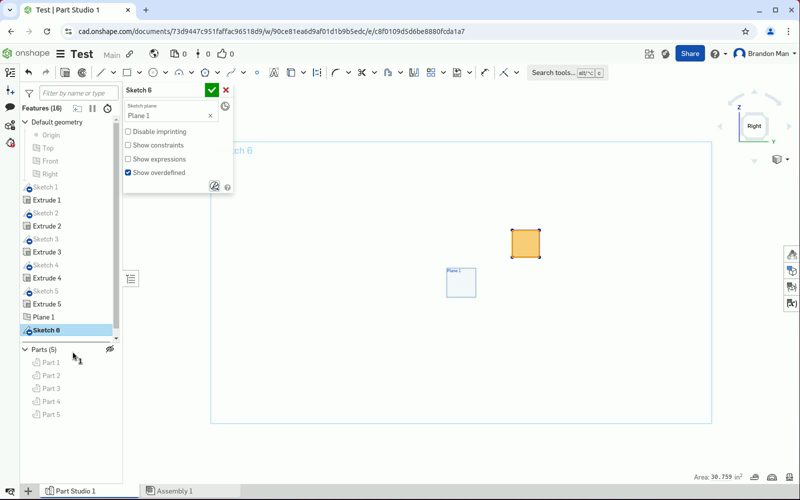
key(shift+y)
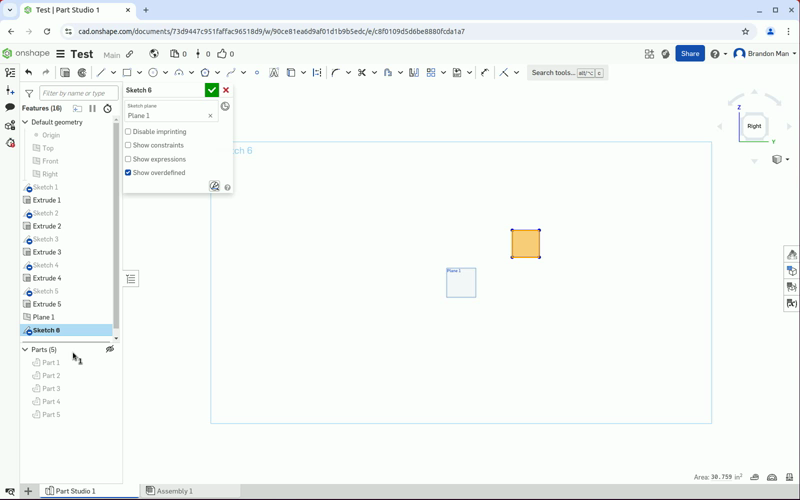
key(shift+e)
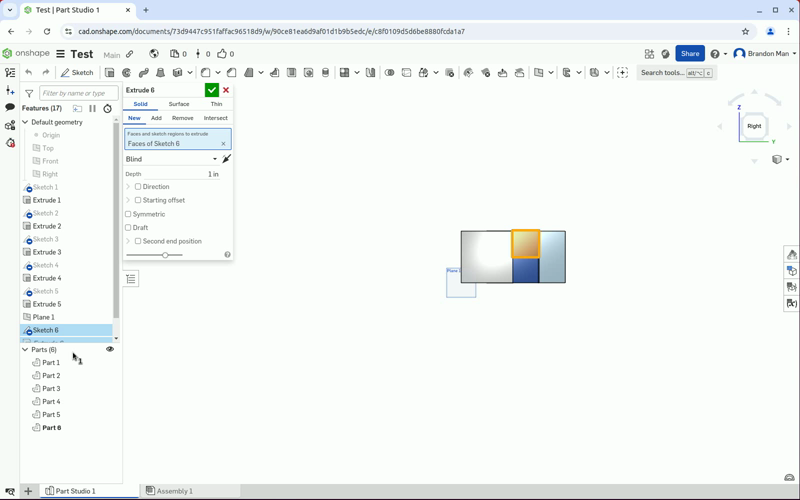
mouse_move(143, 106)
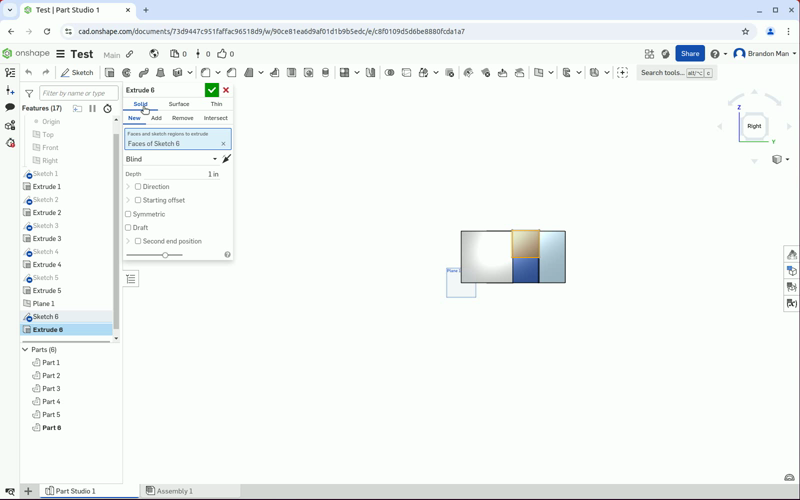
click(143, 106)
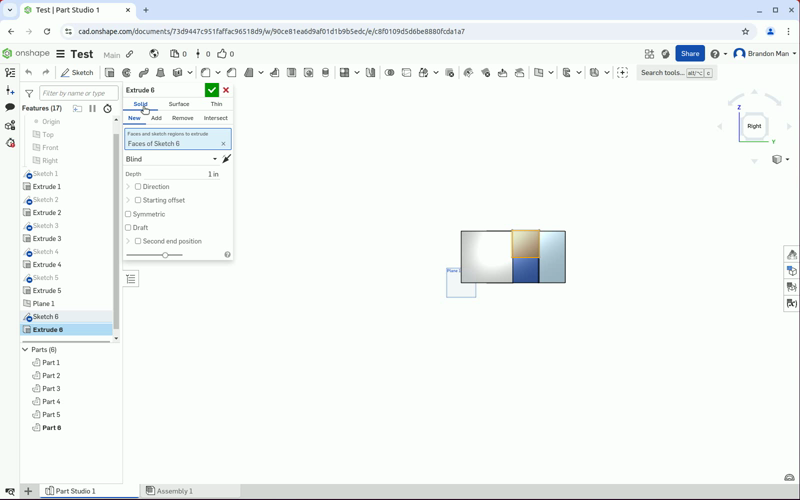
mouse_move(186, 120)
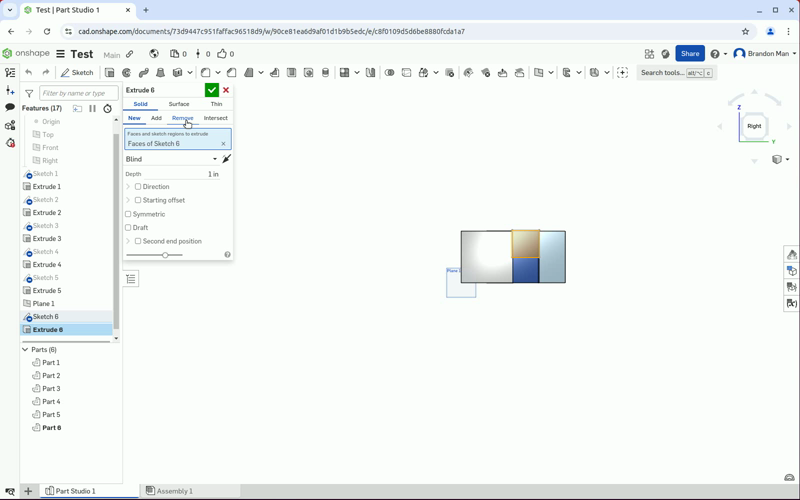
click(186, 120)
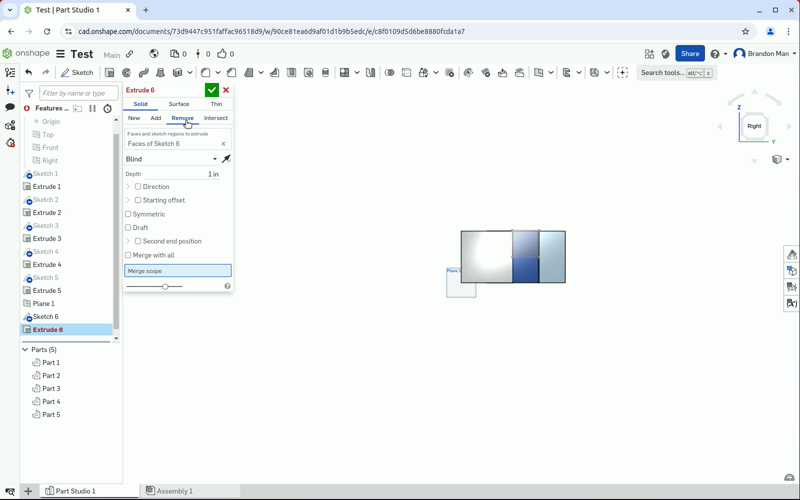
key(tab, 4)
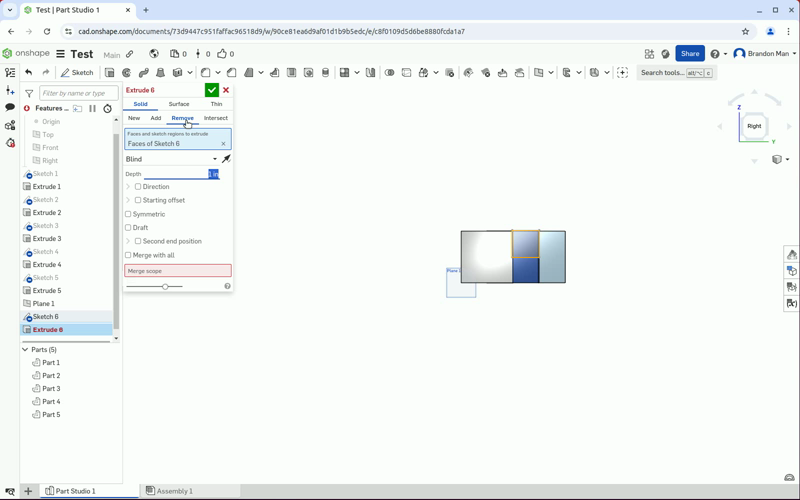
text(16.85)
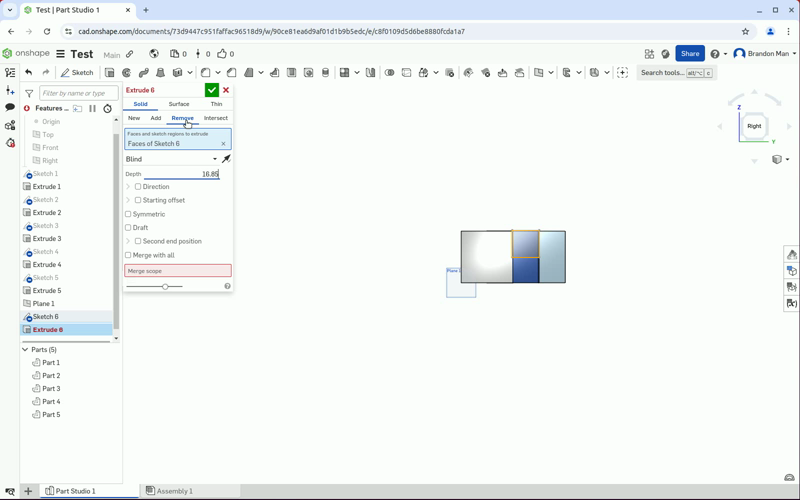
key(tab, 6)
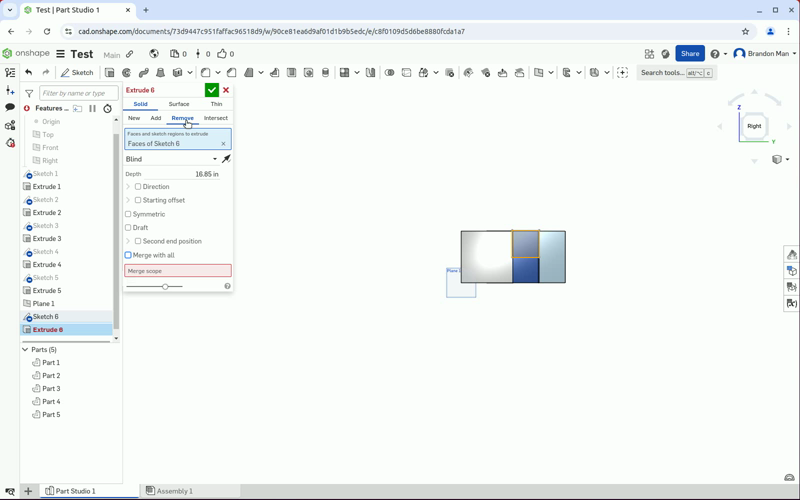
key(space)
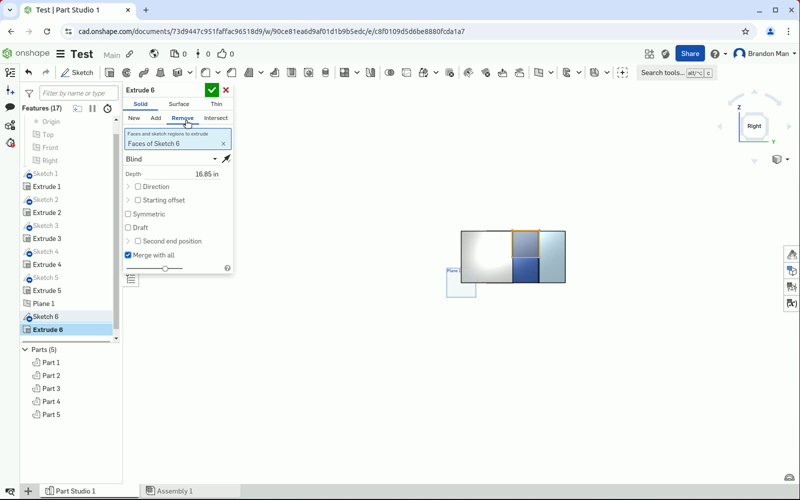
key(enter)
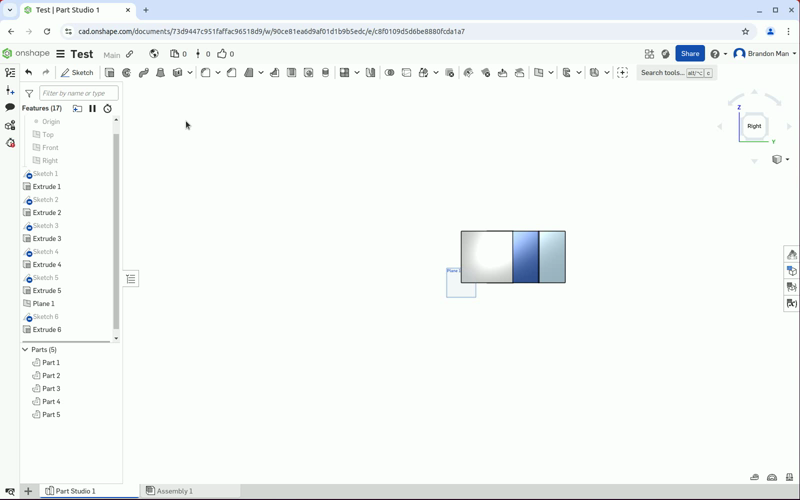
key(shift+h)
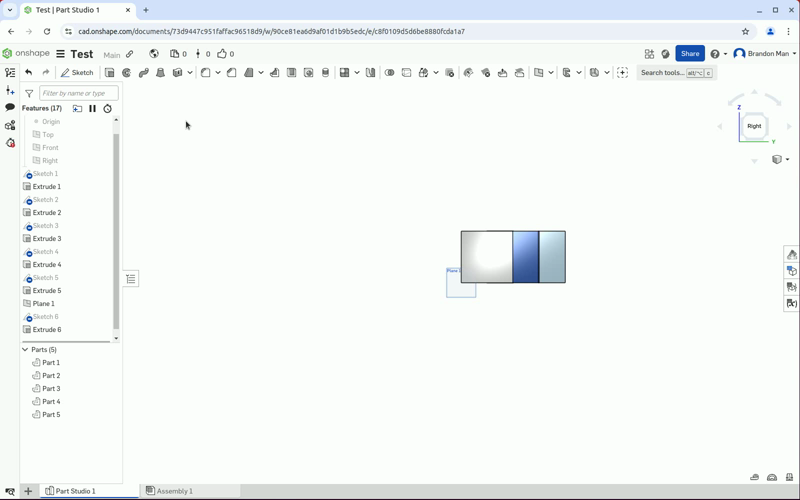
key(shift+h)
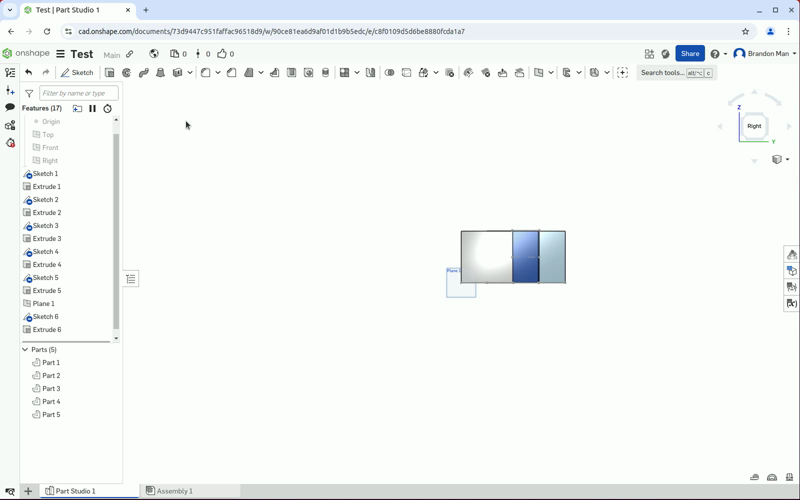
key(shift+7)
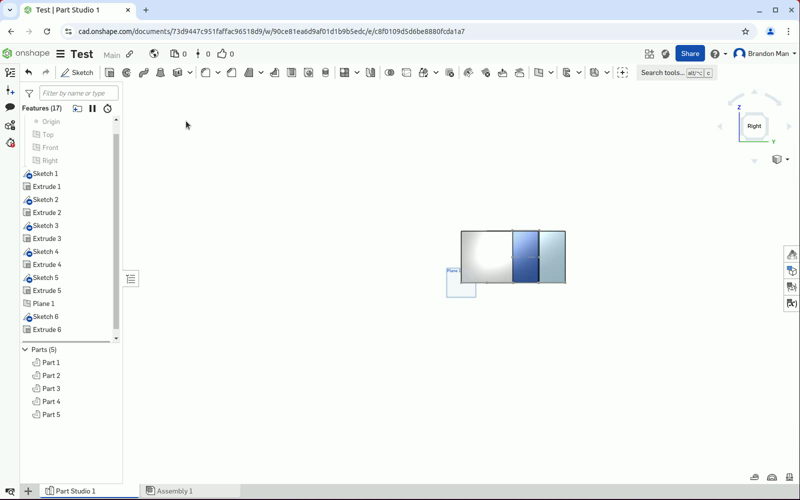
key(right, 2)
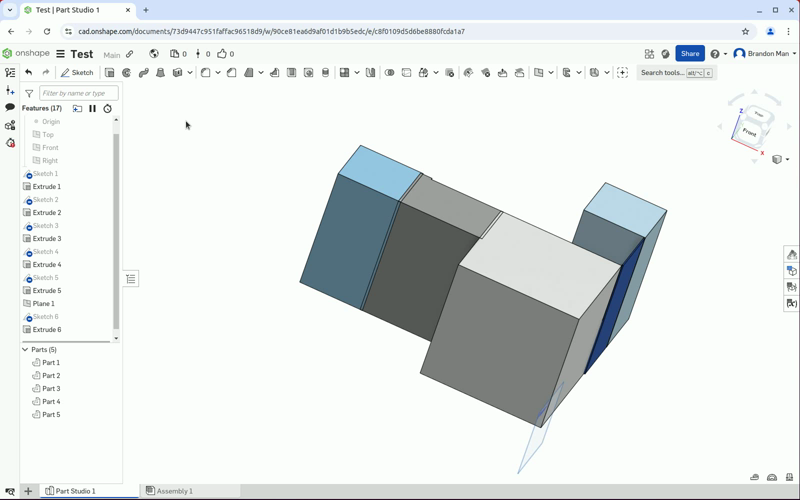
key(down, 2)
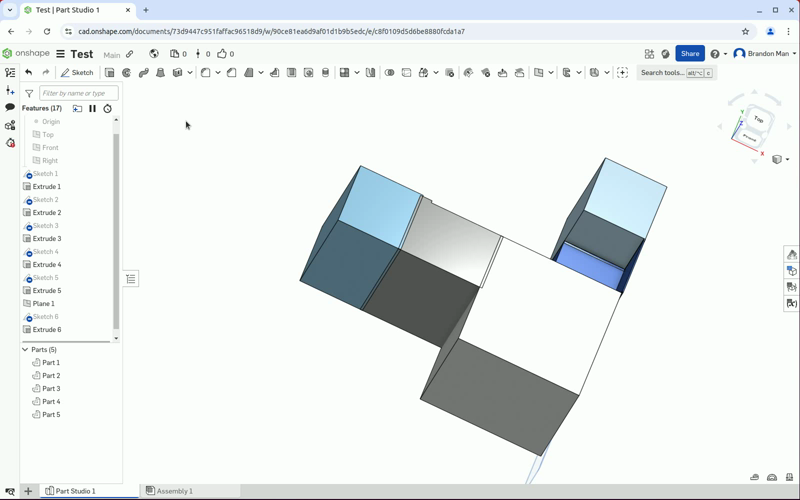
key(up, 2)
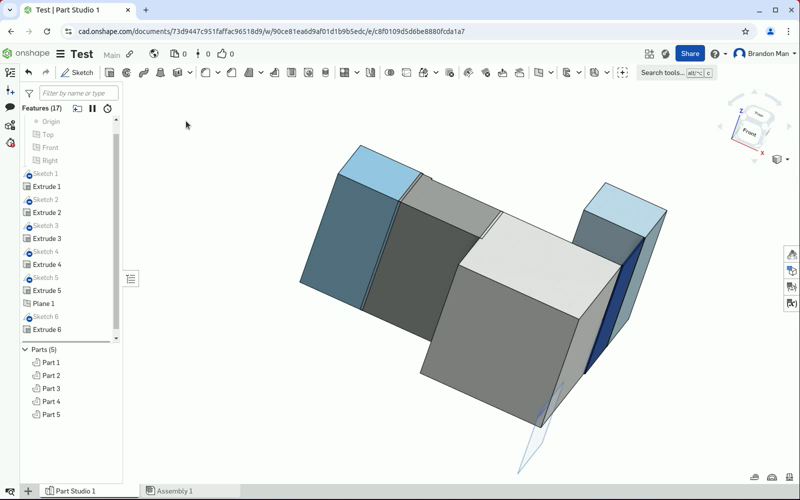
key(left, 2)
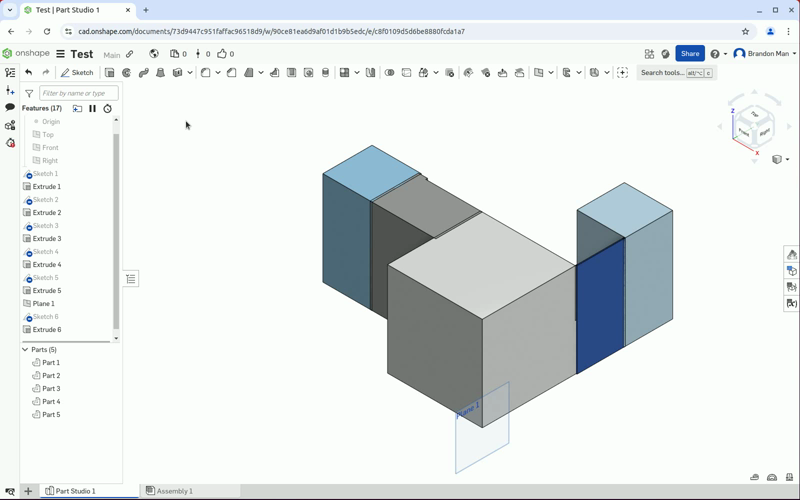
mouse_move(69, 176)
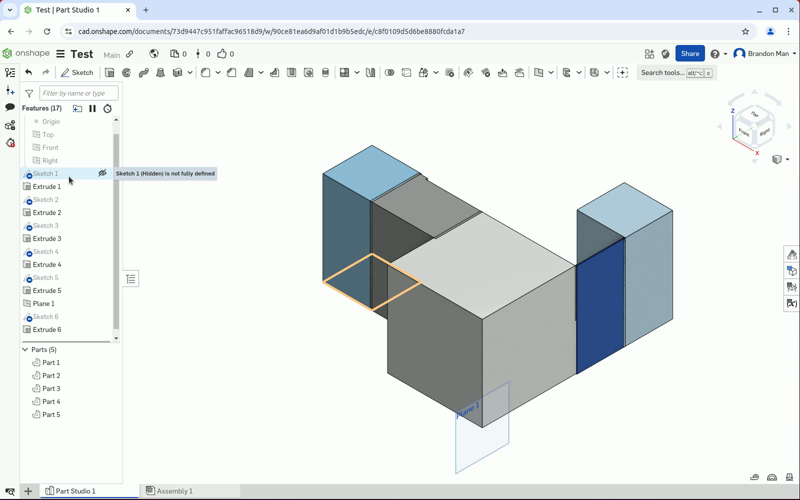
click(69, 176)